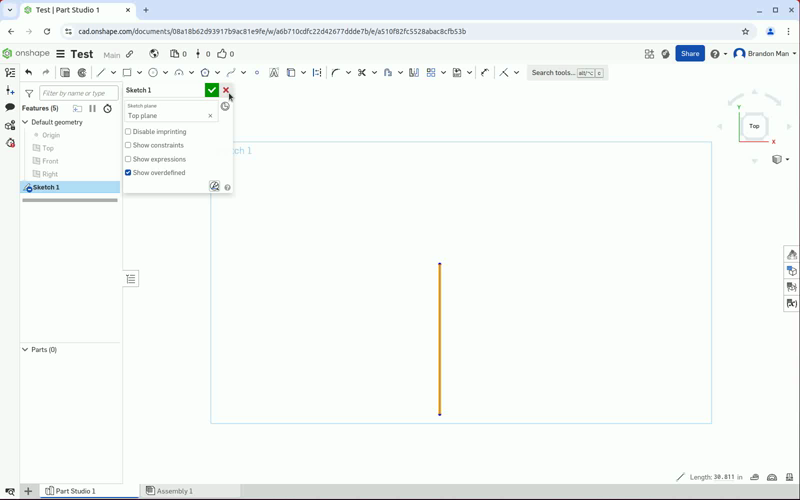
key(shift+h)
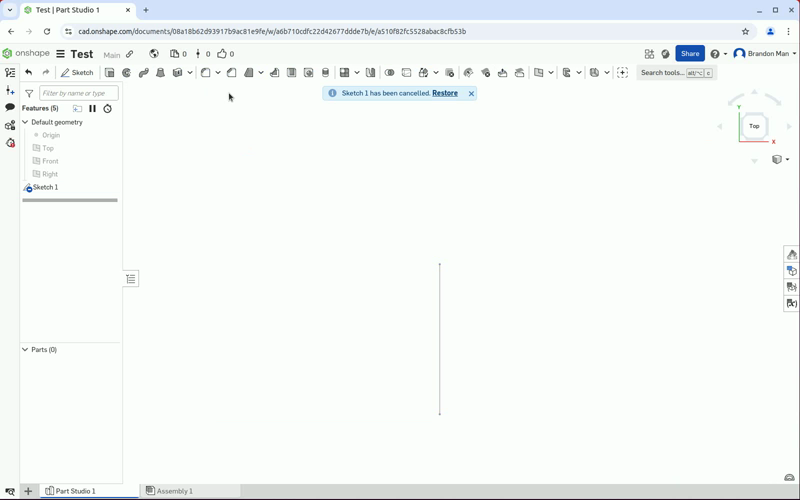
key(shift+s)
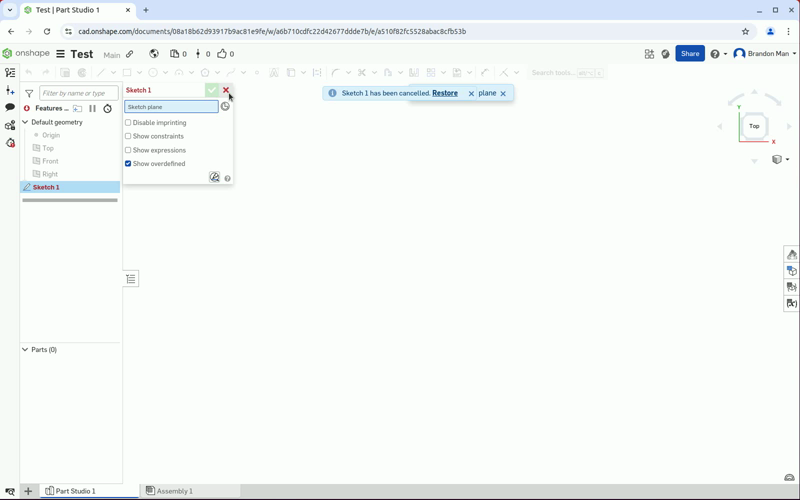
mouse_move(73, 150)
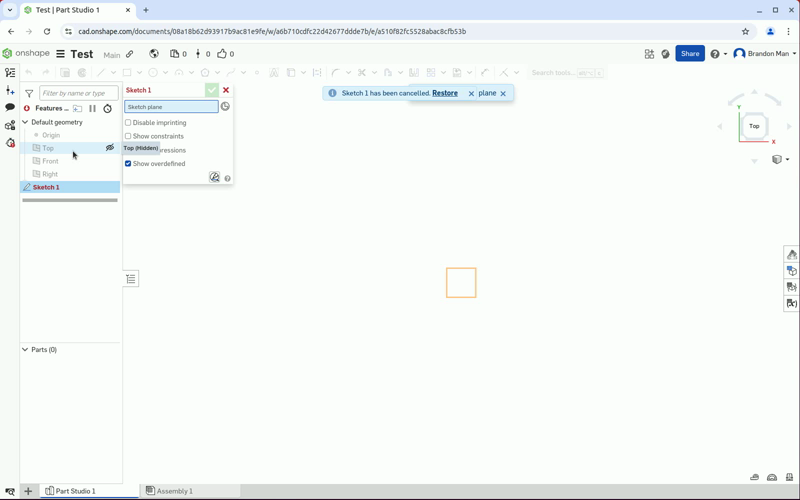
click(73, 150)
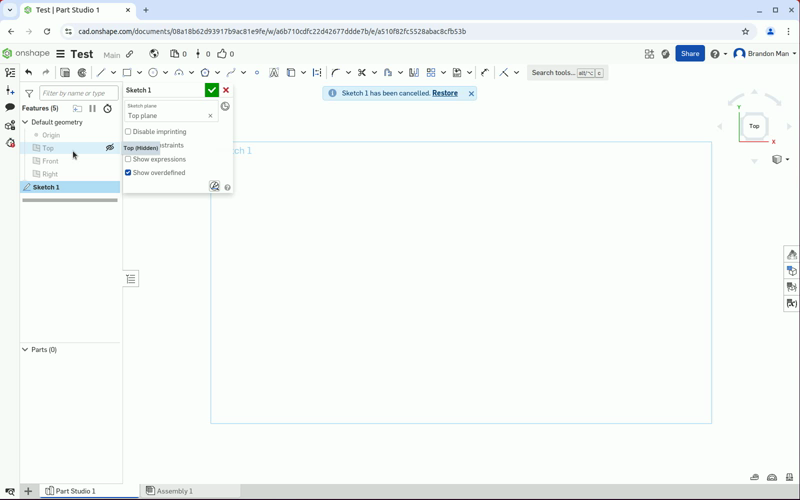
mouse_move(73, 352)
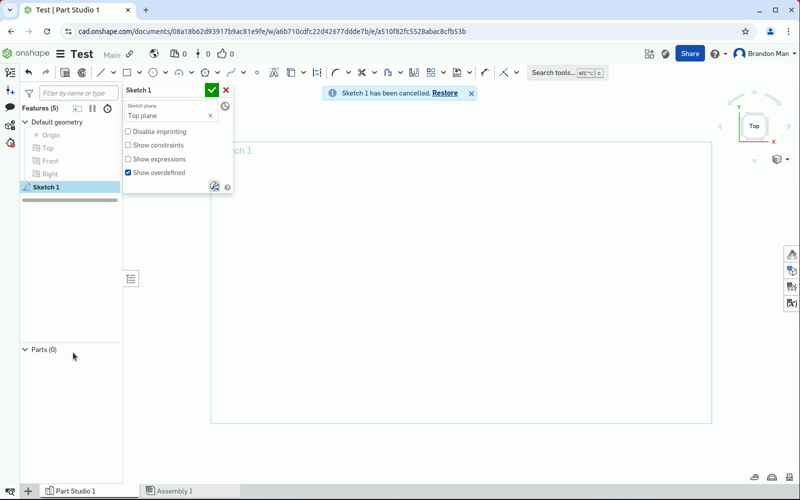
key(y)
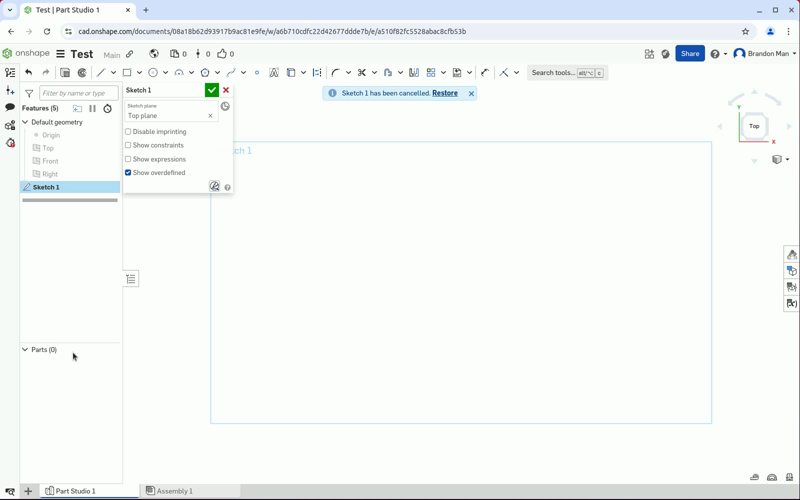
key(a)
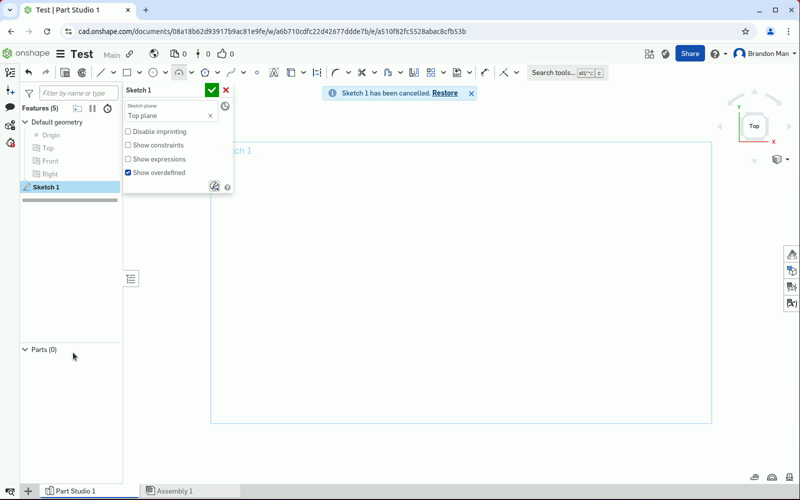
key_down(shift)
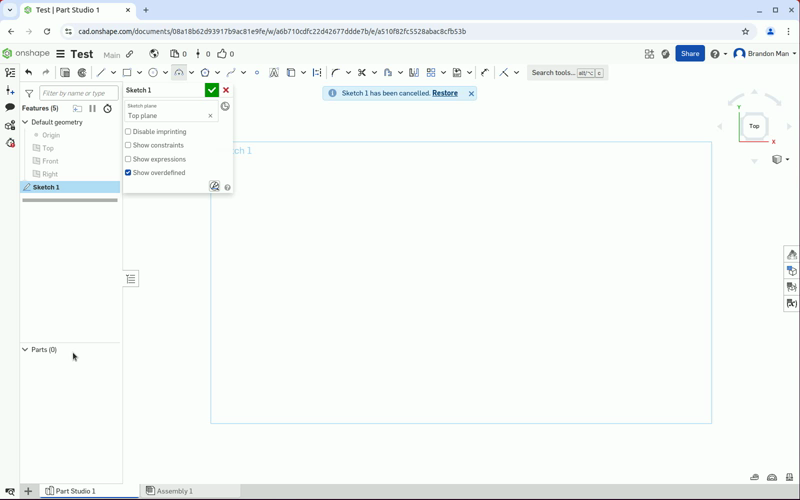
mouse_move(376, 290)
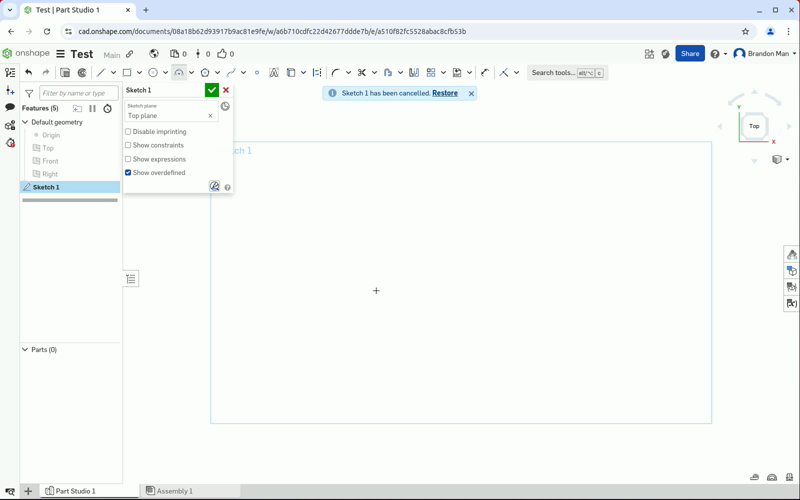
click(376, 290)
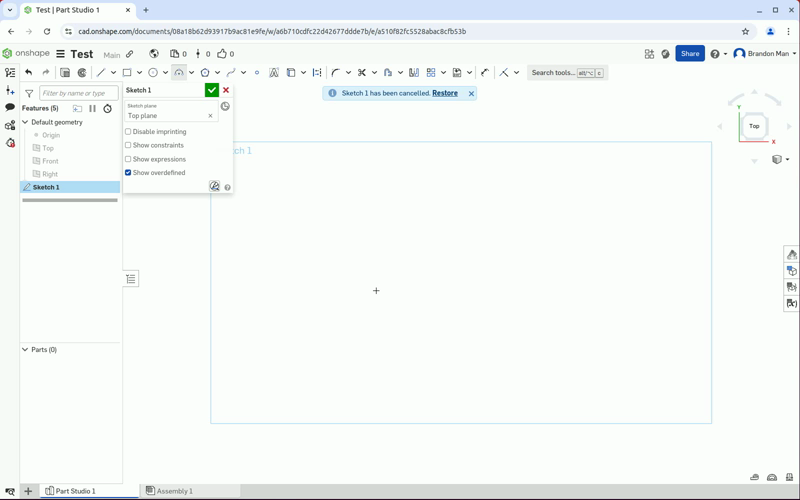
key_up(shift)
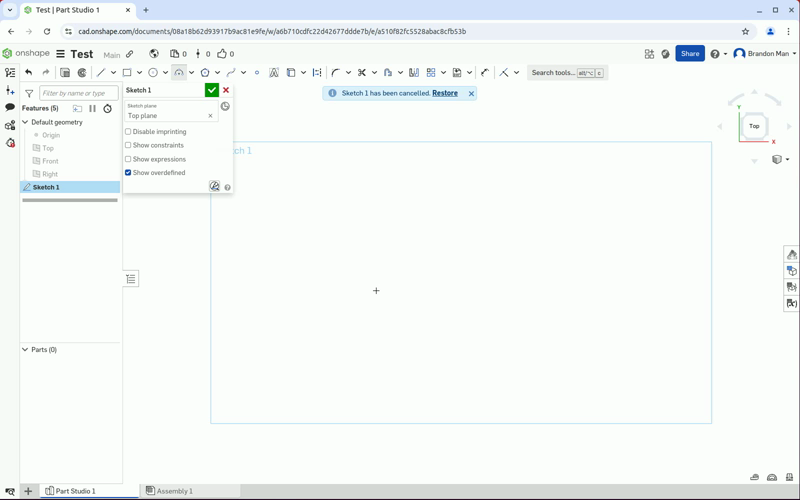
key_down(shift)
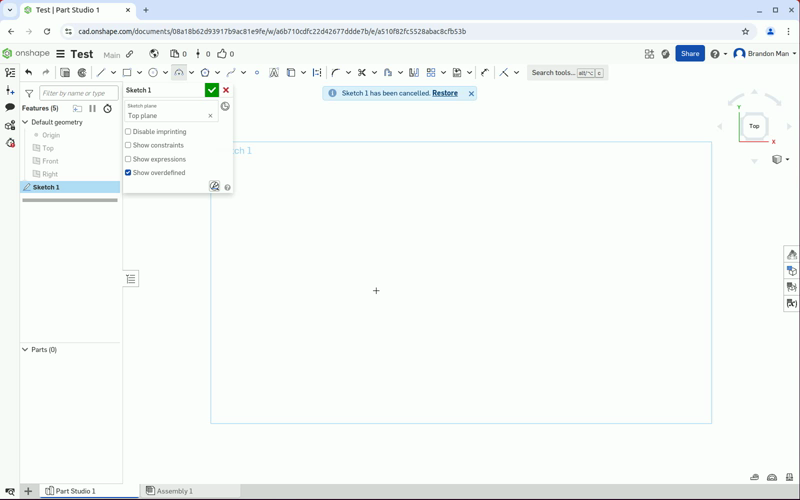
mouse_move(411, 352)
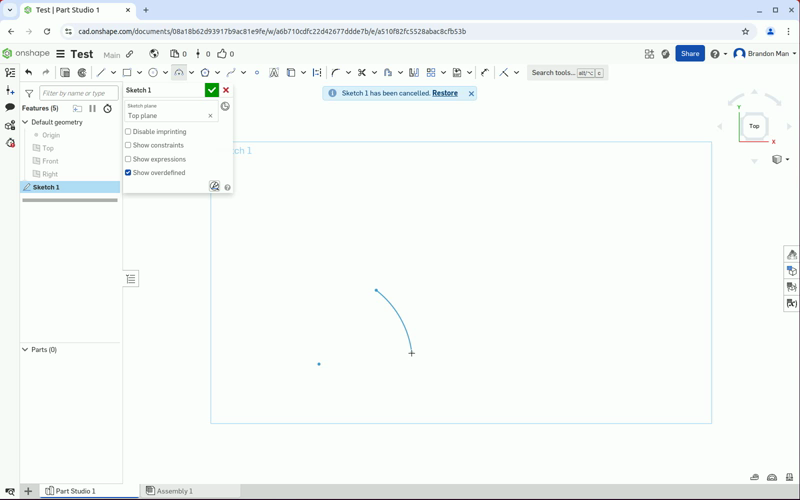
click(411, 352)
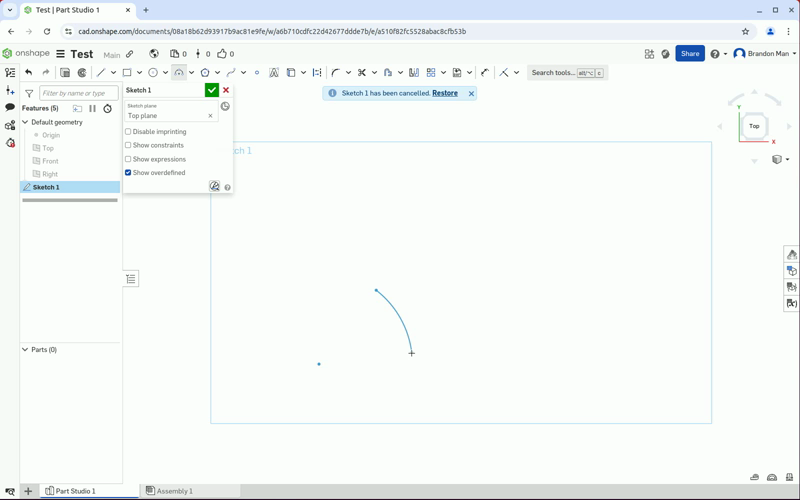
mouse_move(362, 338)
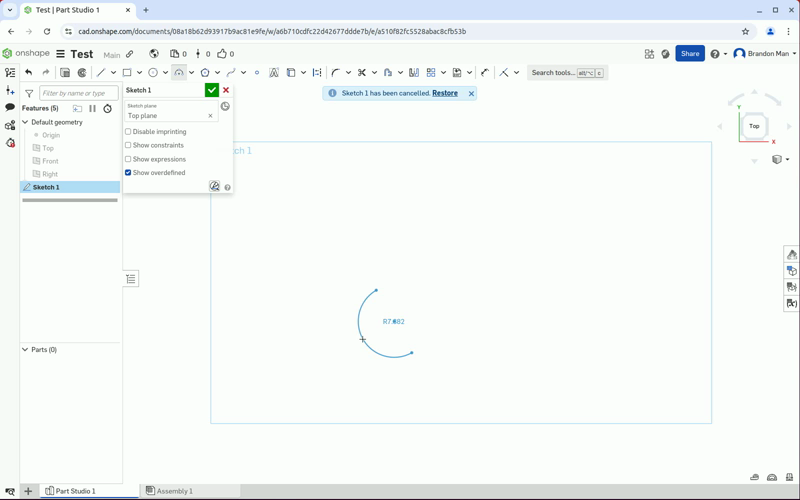
click(362, 338)
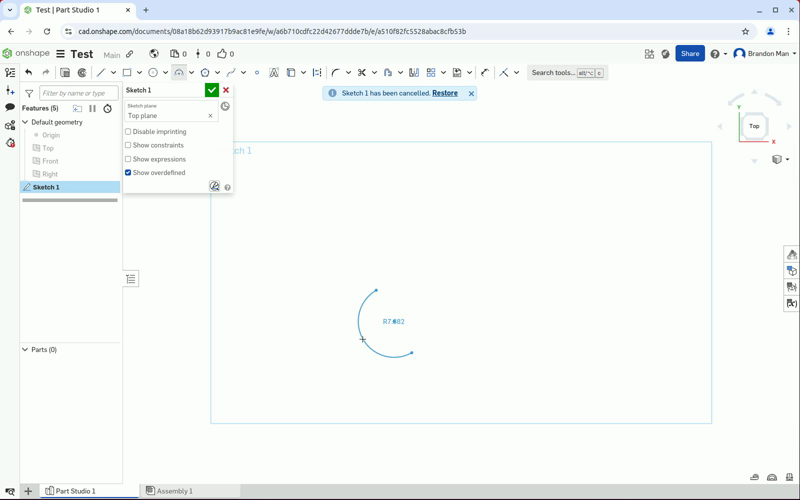
key_up(shift)
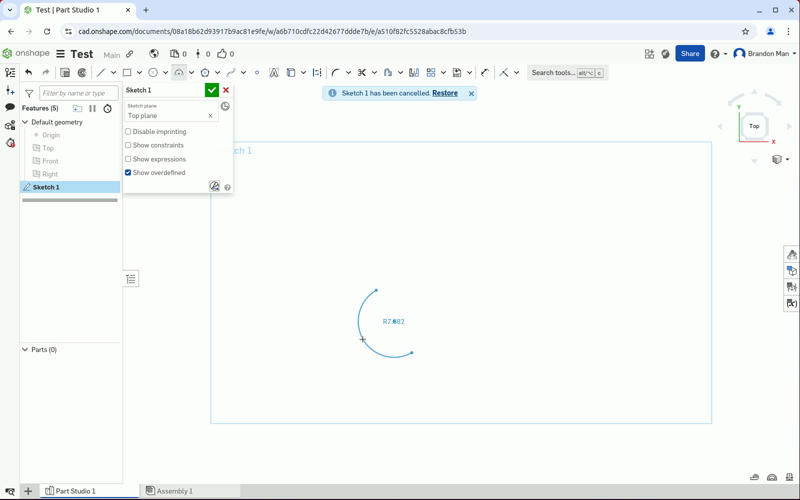
key(esc)
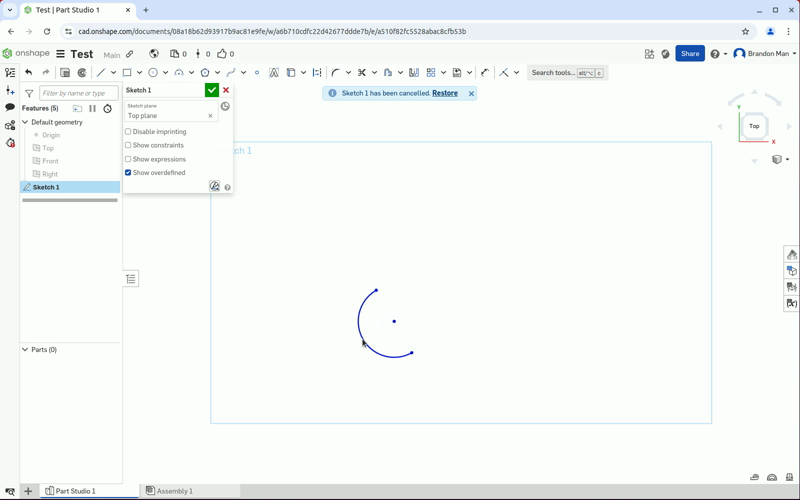
key(l)
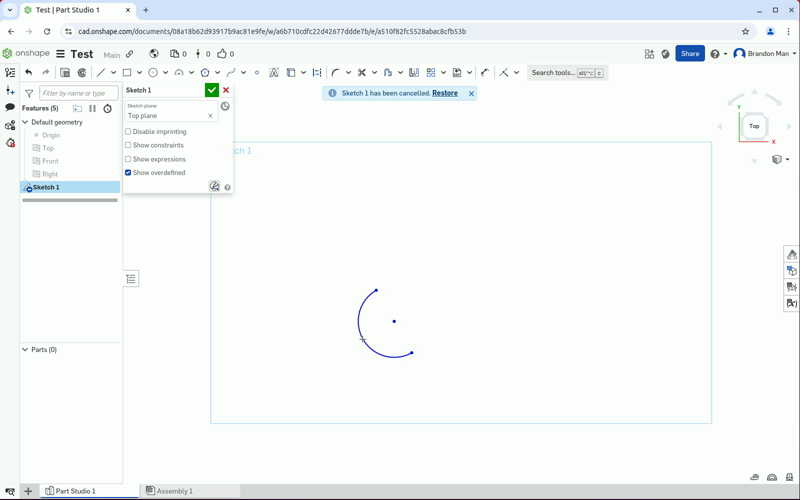
mouse_move(411, 352)
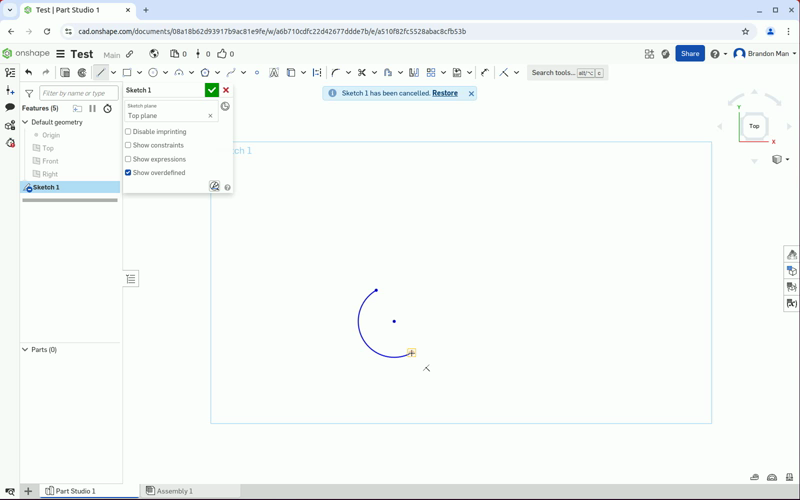
click(411, 352)
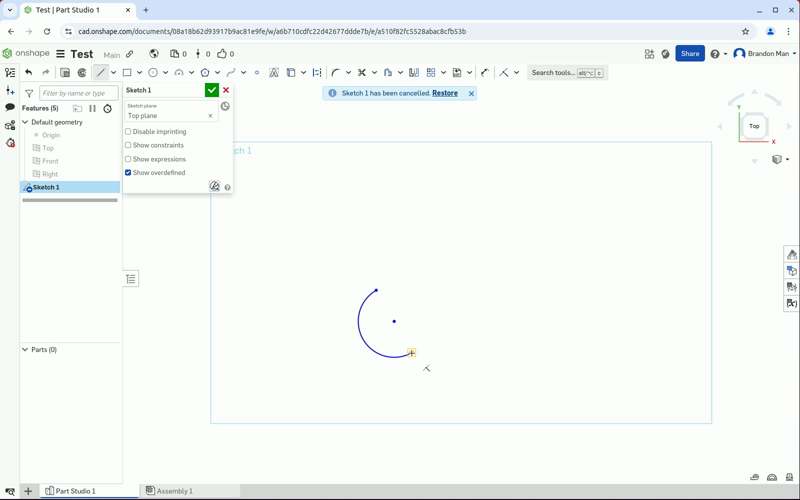
key_down(shift)
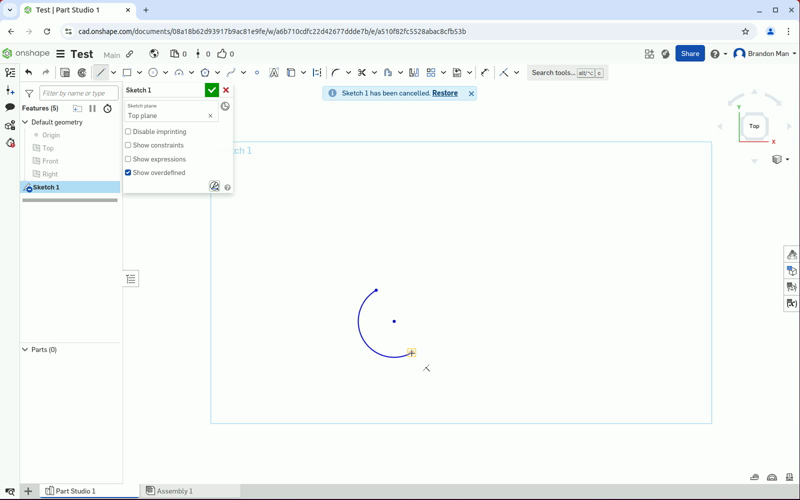
mouse_move(441, 352)
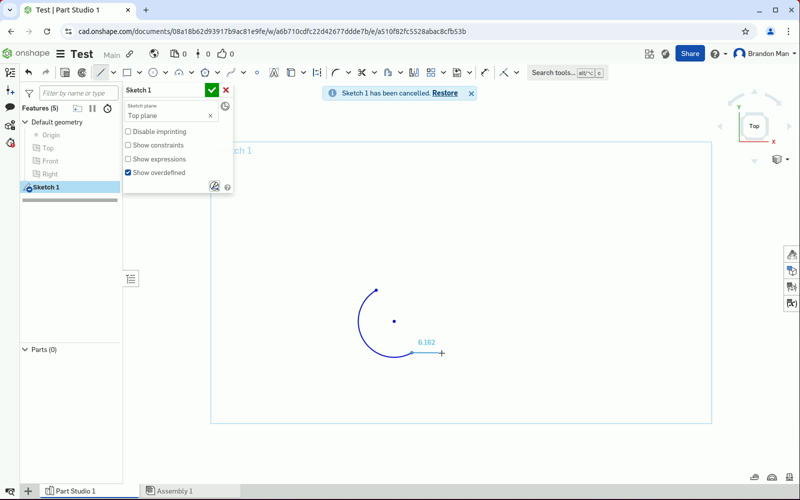
mouse_move(460, 323)
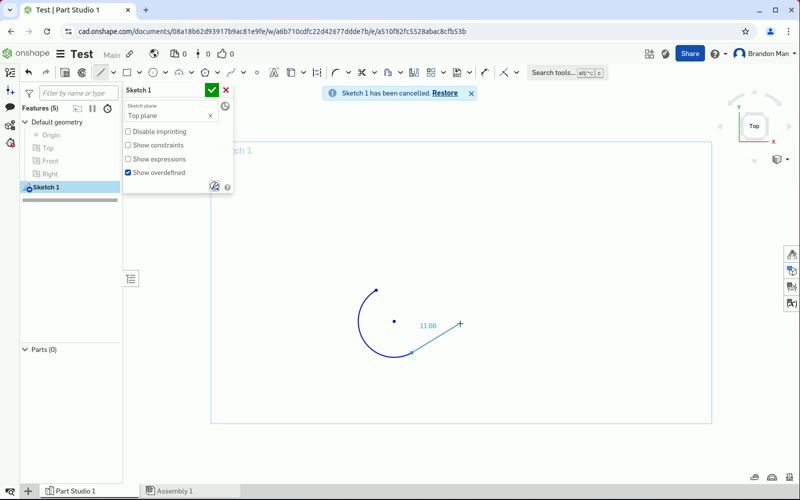
click(460, 323)
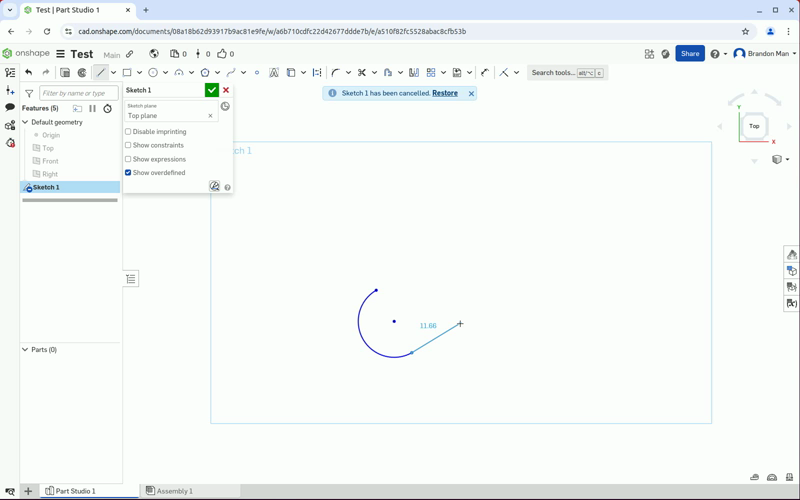
key_up(shift)
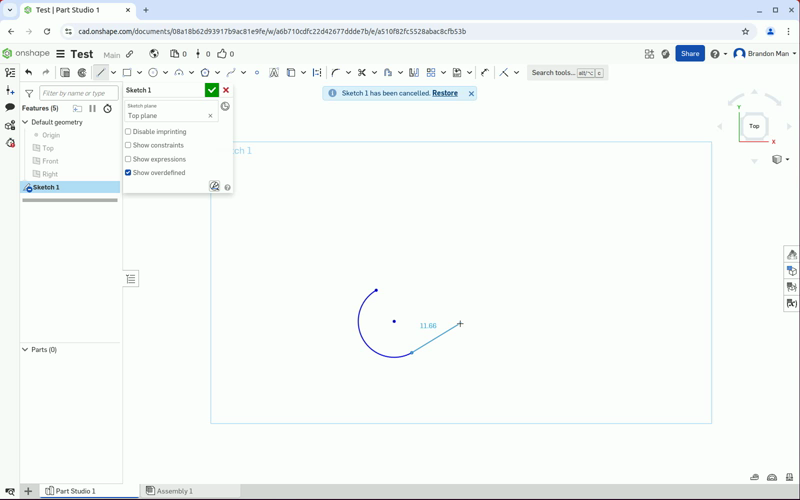
key_down(shift)
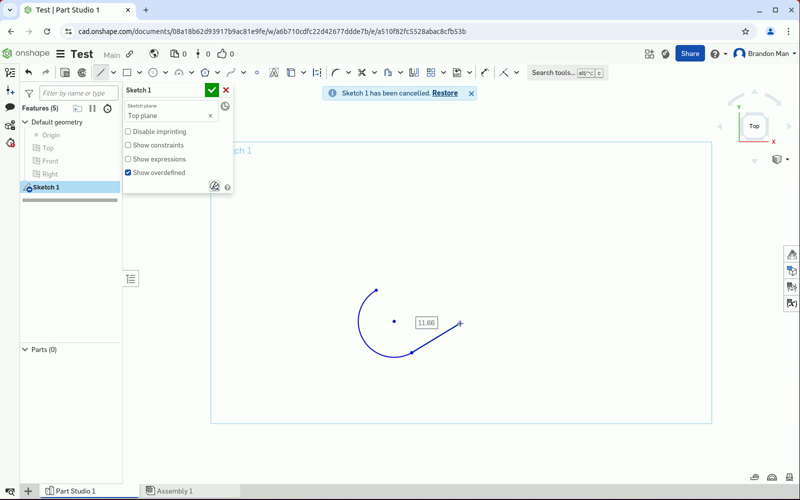
mouse_move(490, 323)
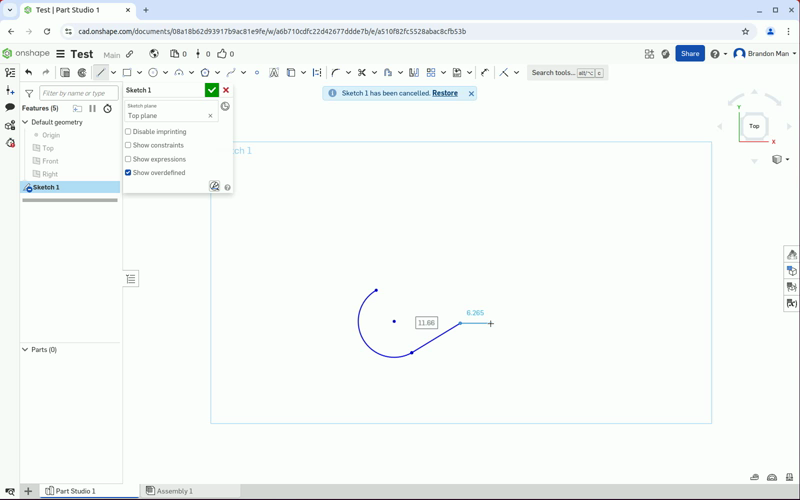
mouse_move(509, 352)
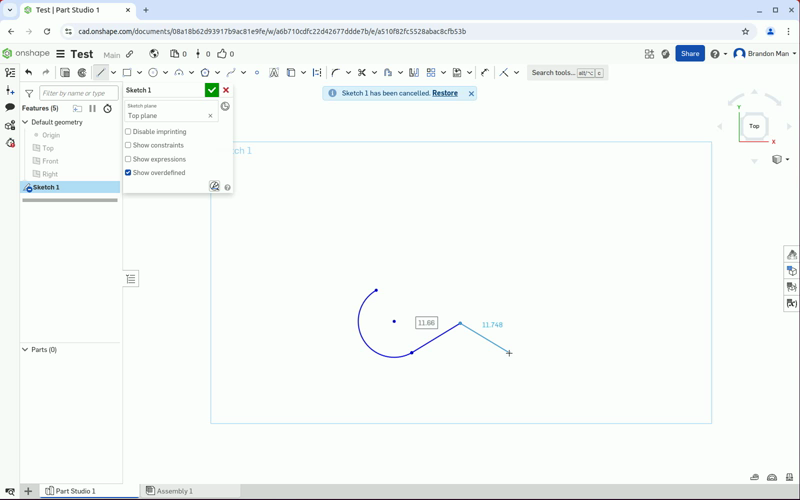
click(509, 352)
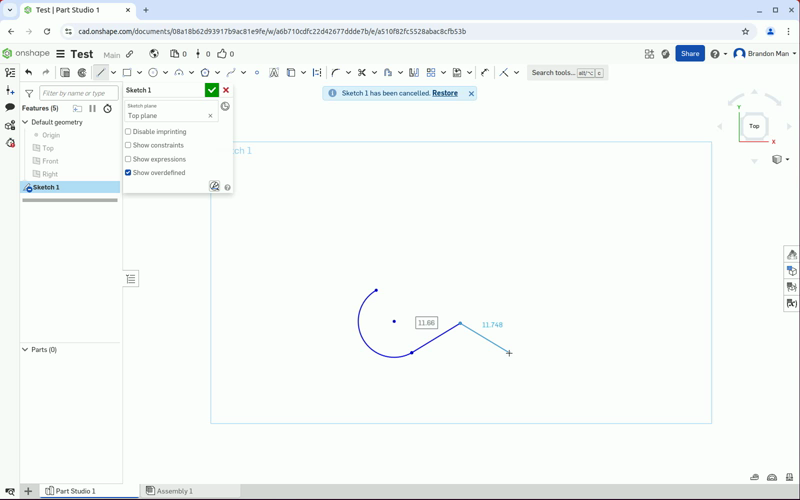
key_up(shift)
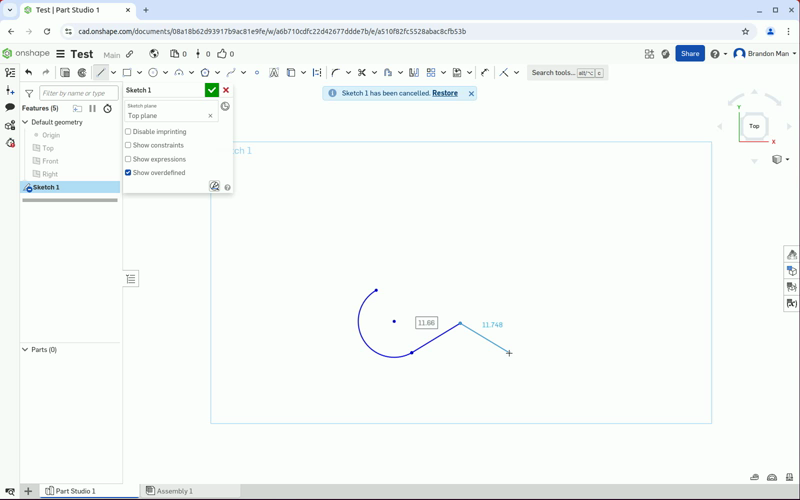
key(esc)
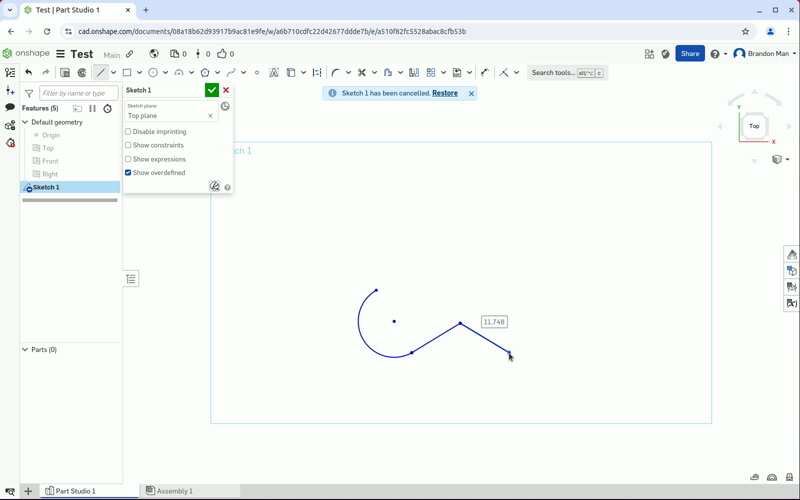
key(a)
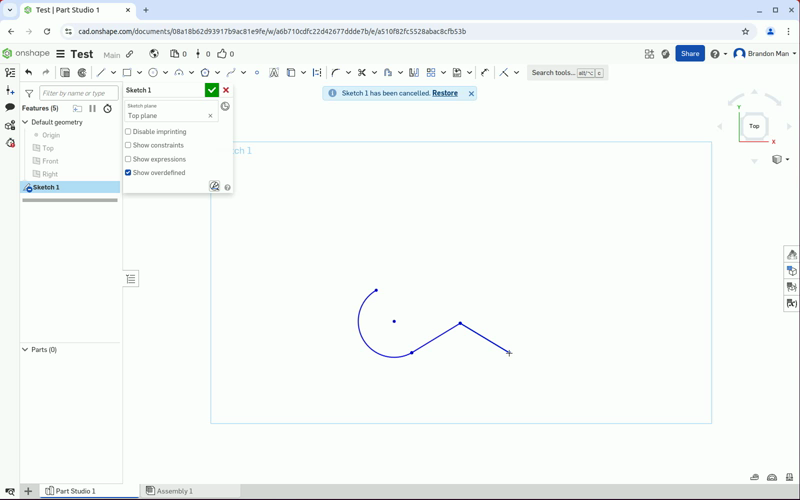
mouse_move(509, 352)
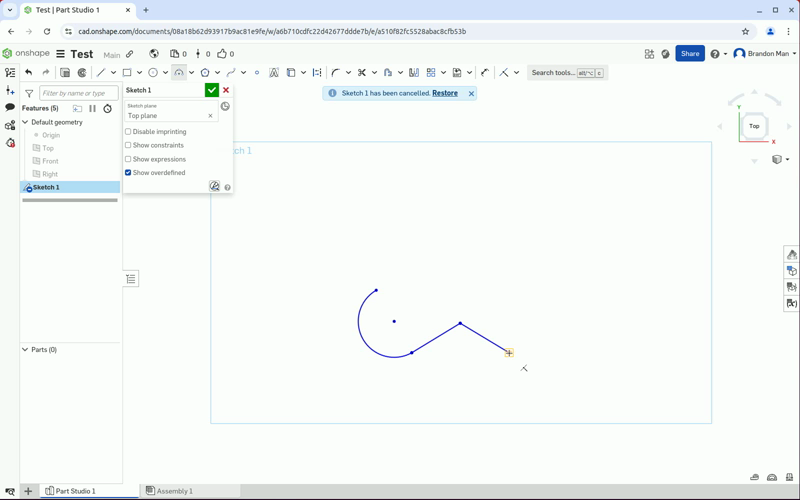
click(509, 352)
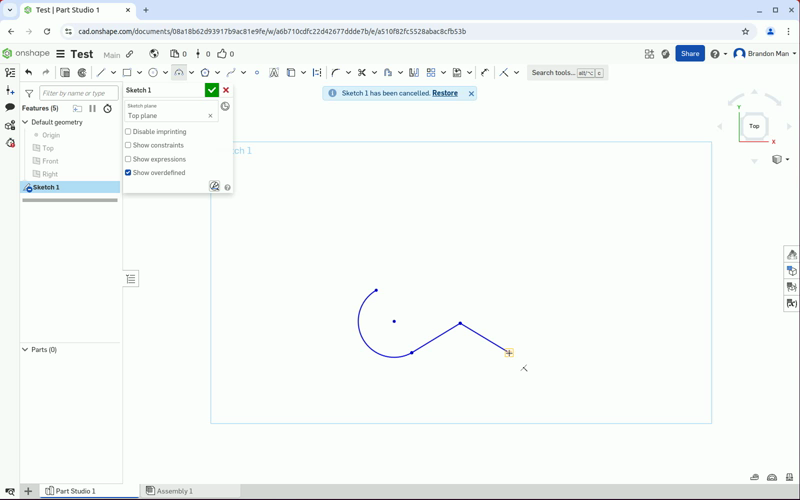
key_down(shift)
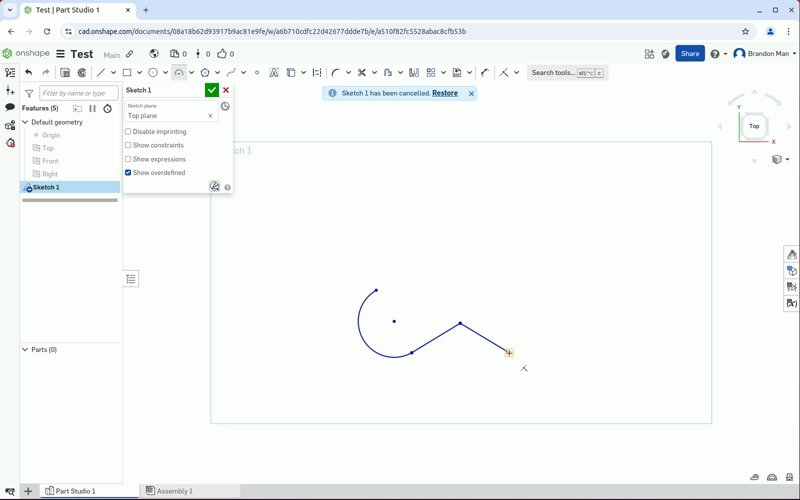
mouse_move(544, 290)
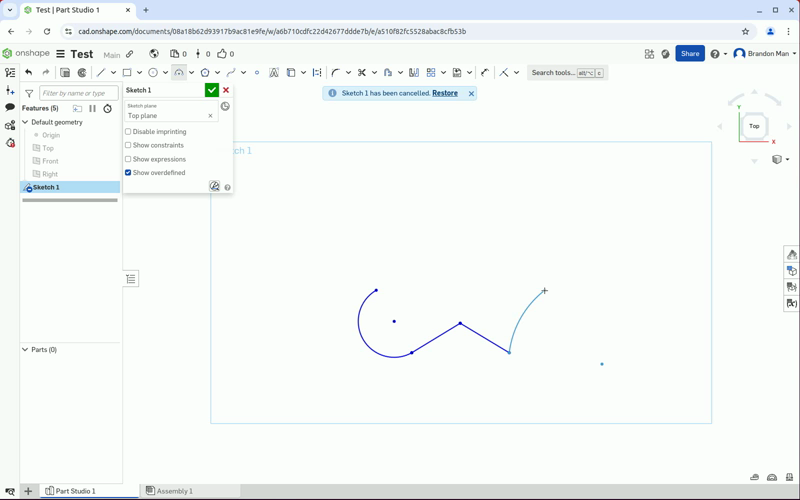
click(544, 290)
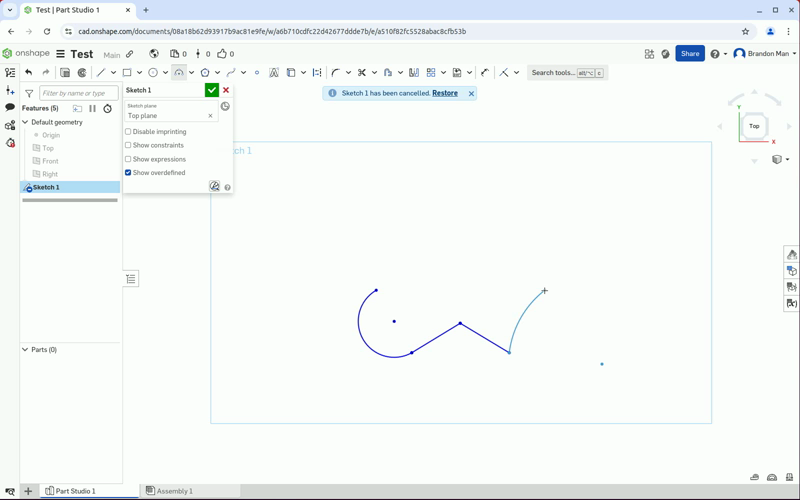
mouse_move(558, 338)
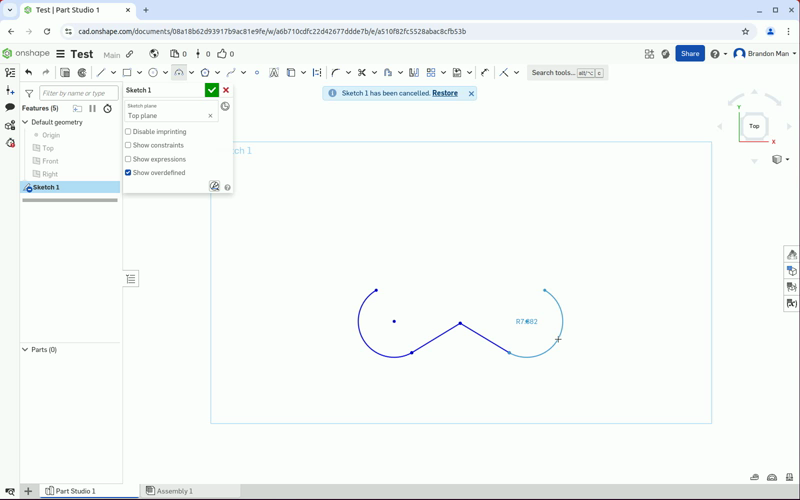
click(558, 338)
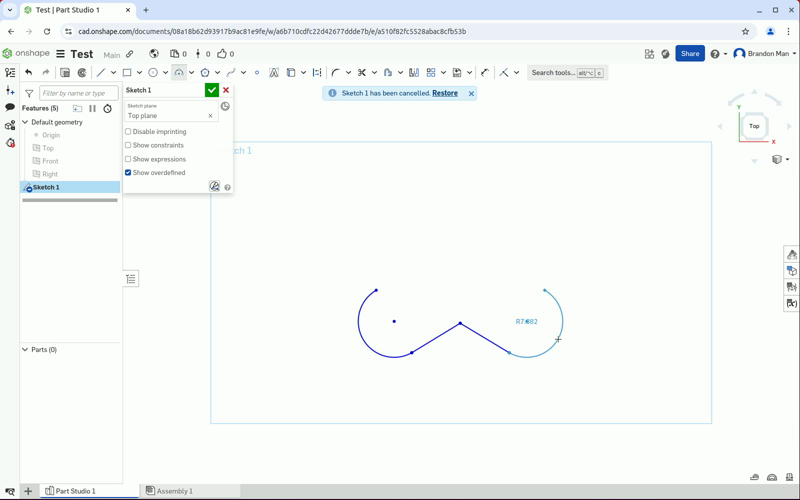
key_up(shift)
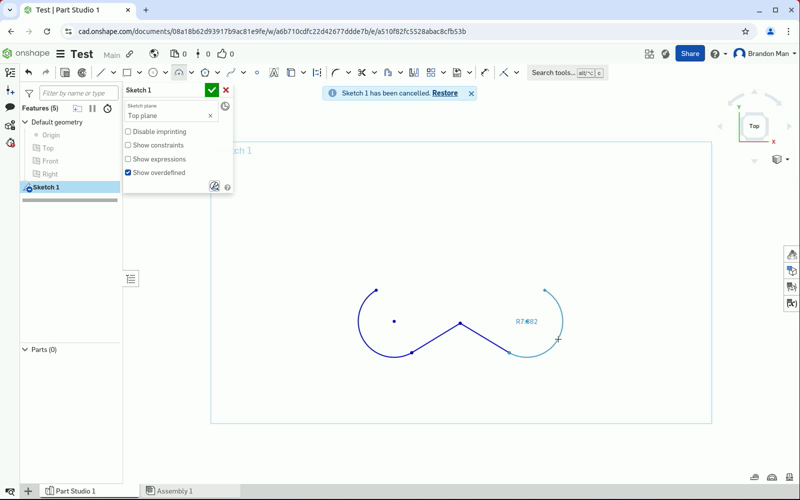
key(esc)
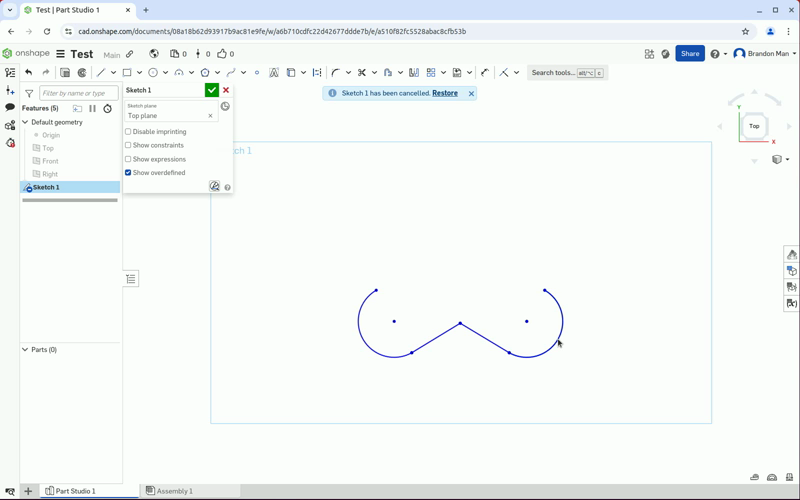
key(l)
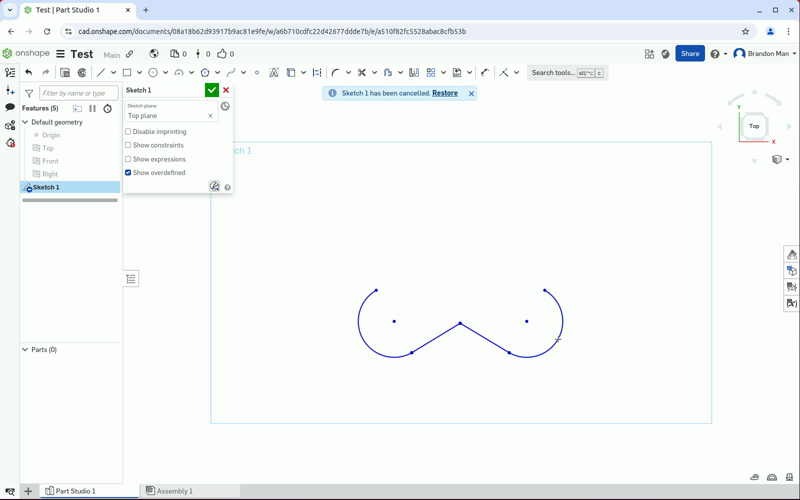
mouse_move(544, 290)
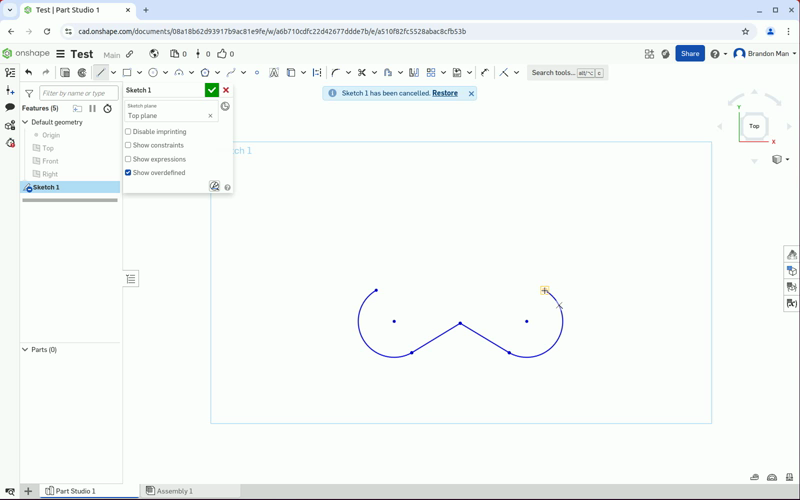
click(544, 290)
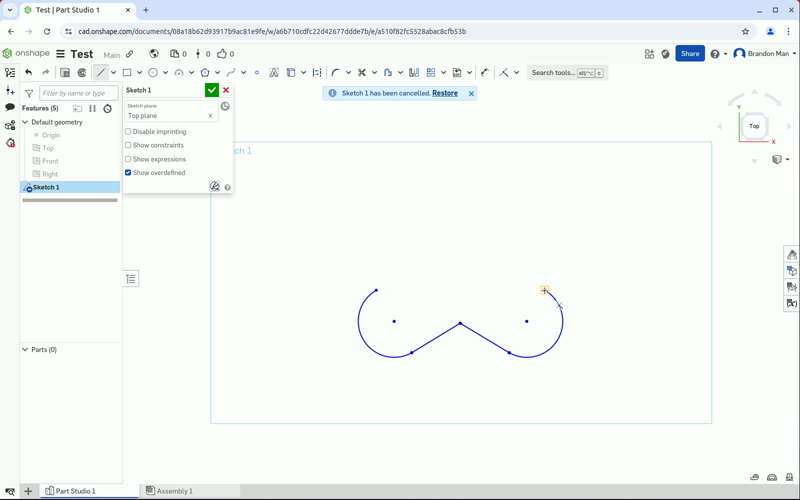
key_down(shift)
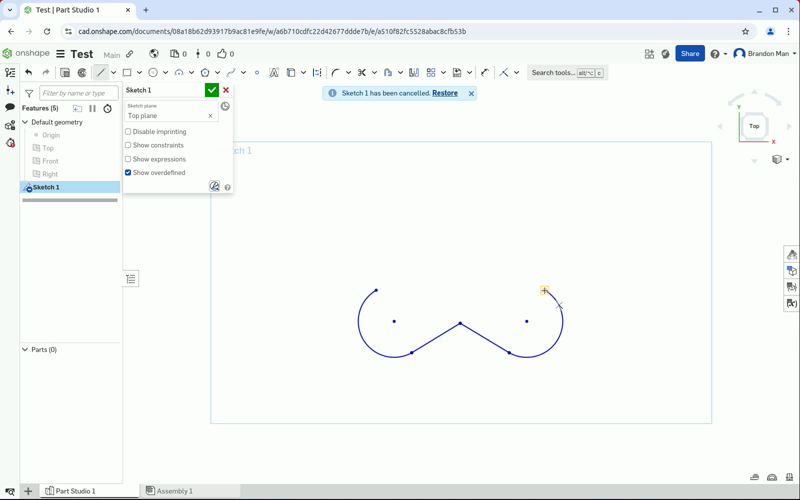
mouse_move(574, 290)
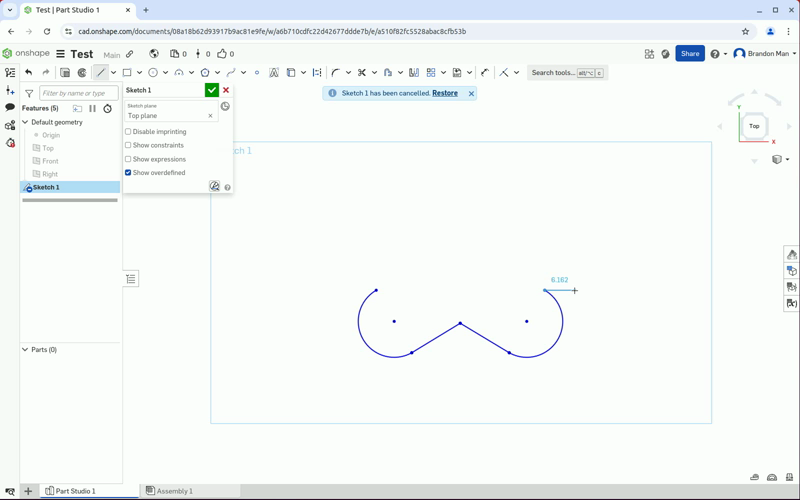
mouse_move(495, 262)
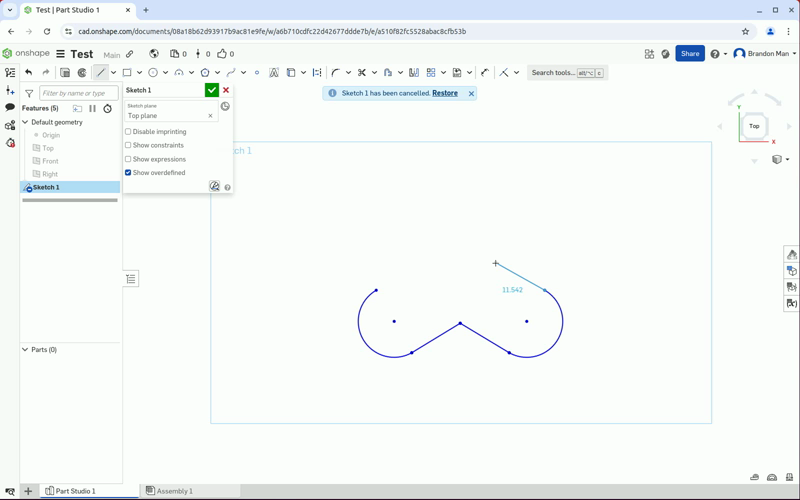
click(495, 262)
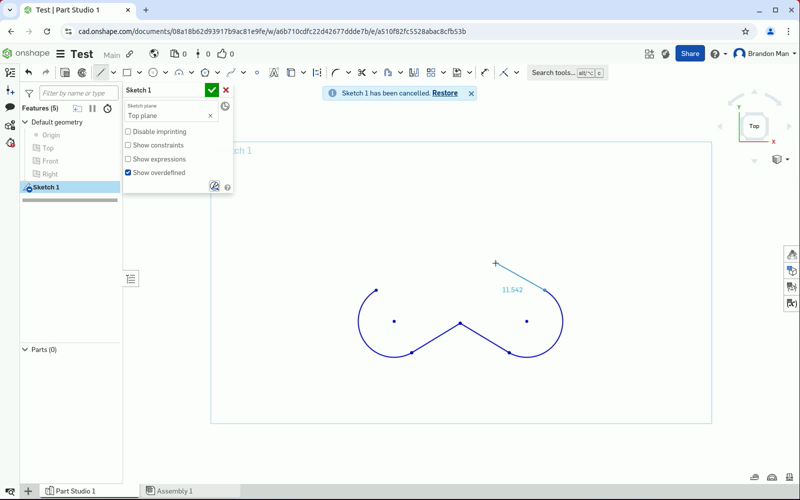
key_up(shift)
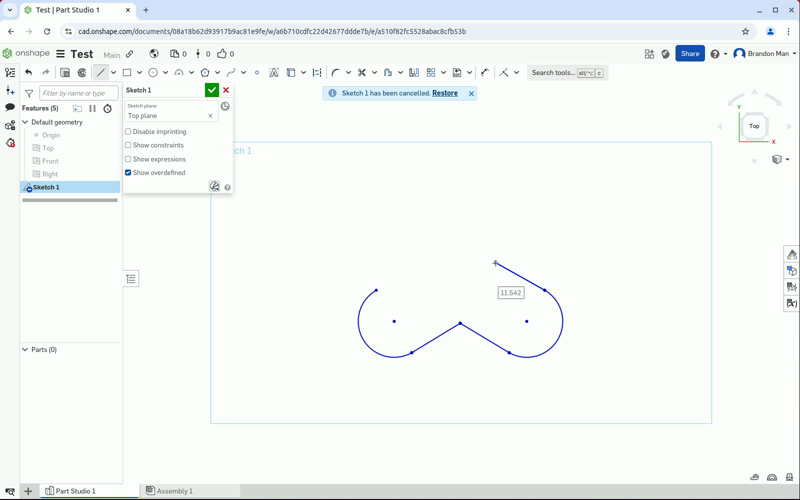
key_down(shift)
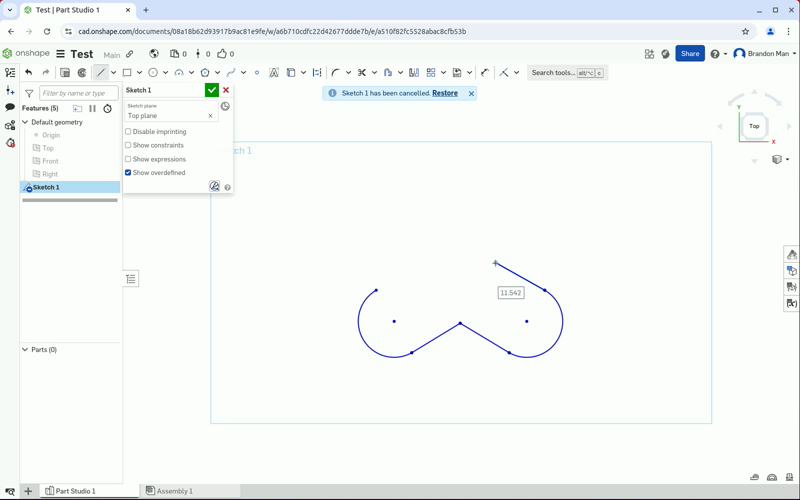
mouse_move(525, 262)
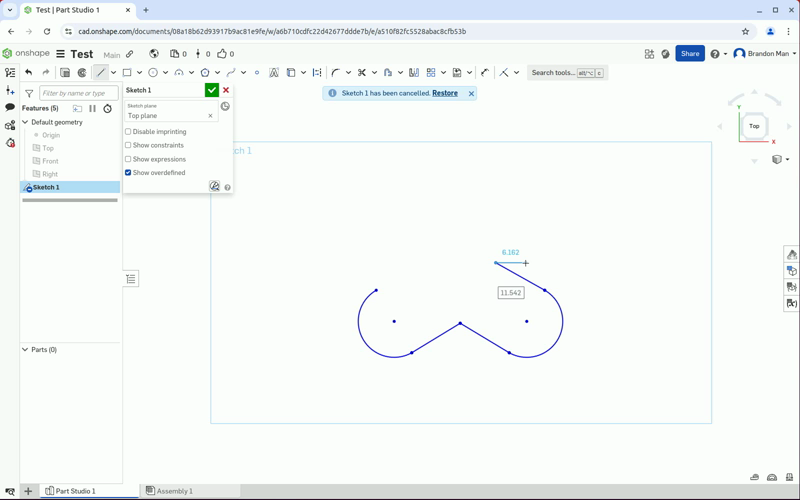
mouse_move(495, 206)
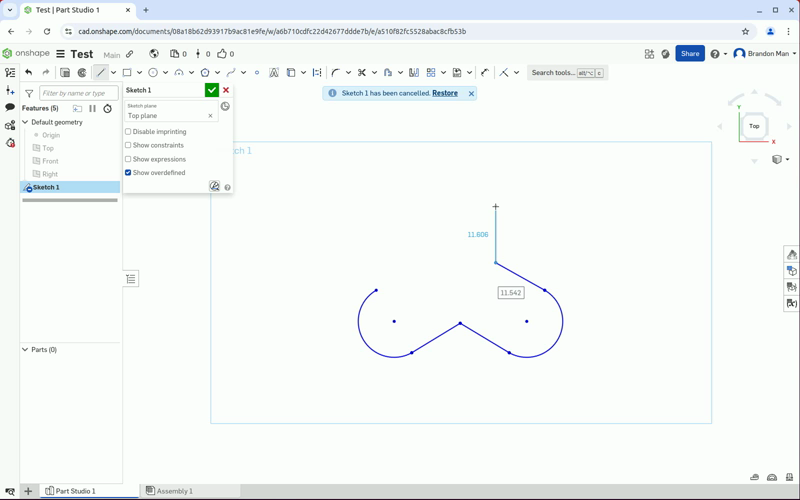
click(495, 206)
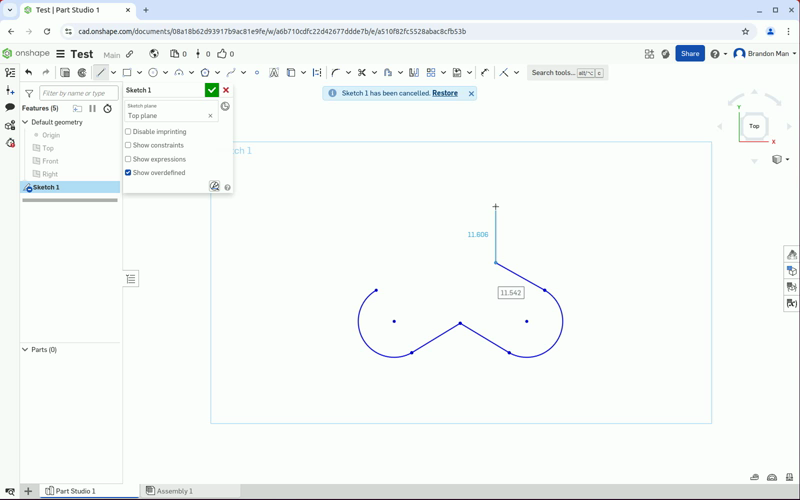
key_up(shift)
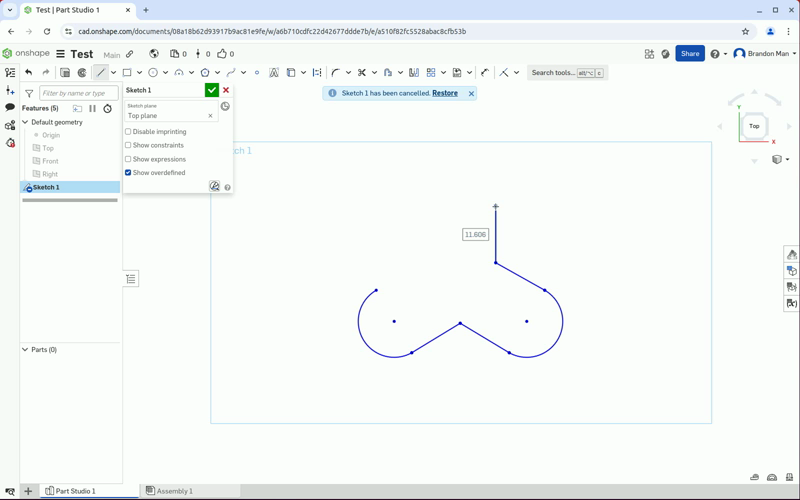
key(esc)
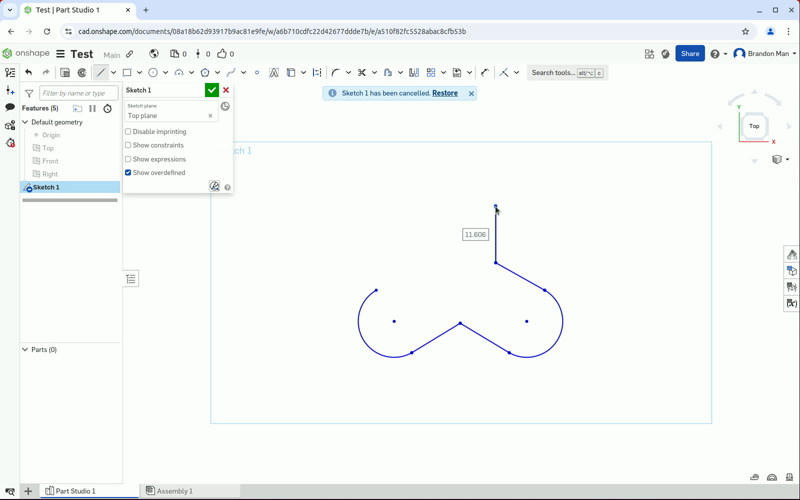
key(a)
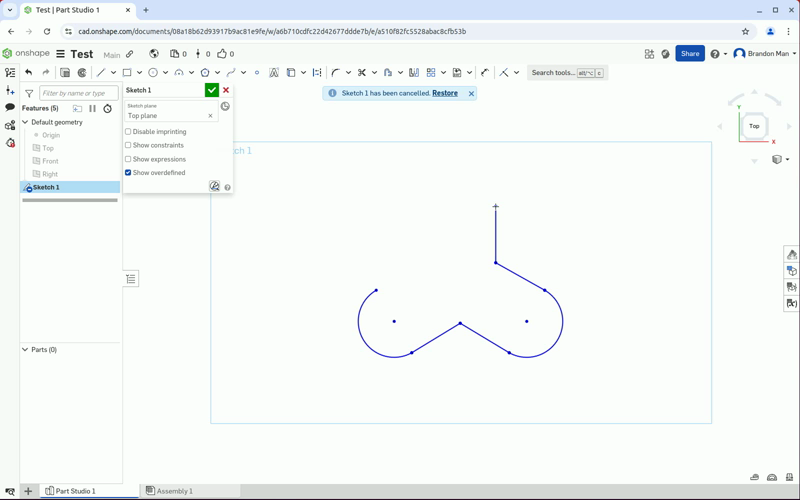
mouse_move(495, 206)
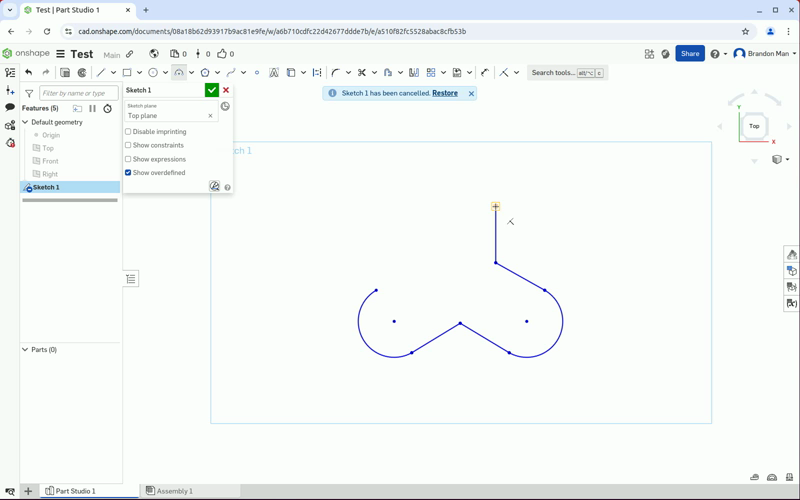
click(495, 206)
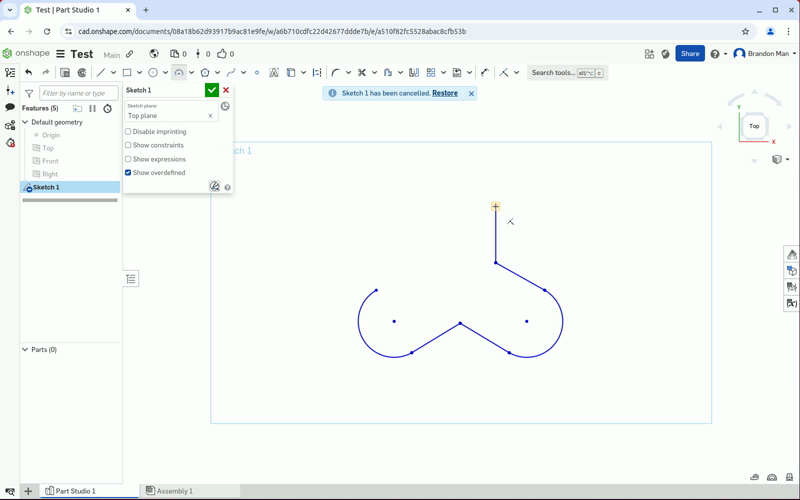
key_down(shift)
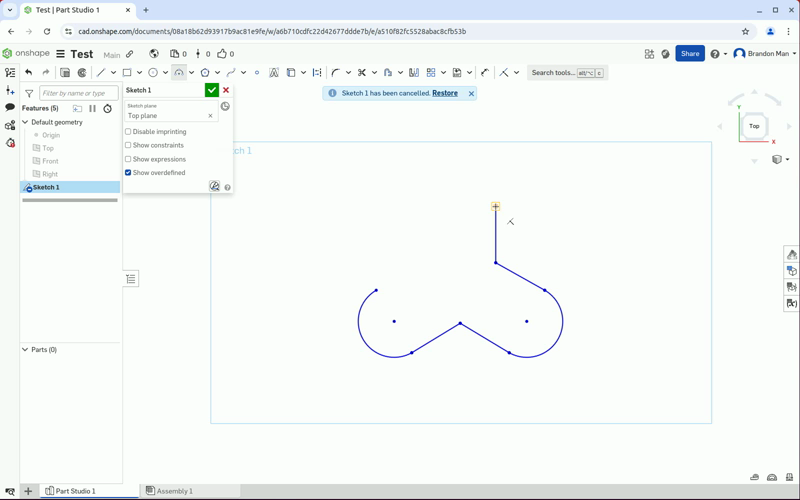
mouse_move(425, 206)
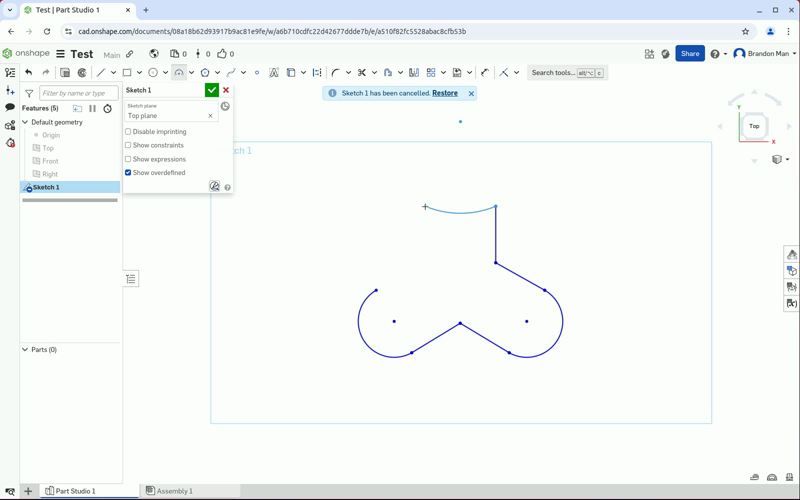
click(425, 206)
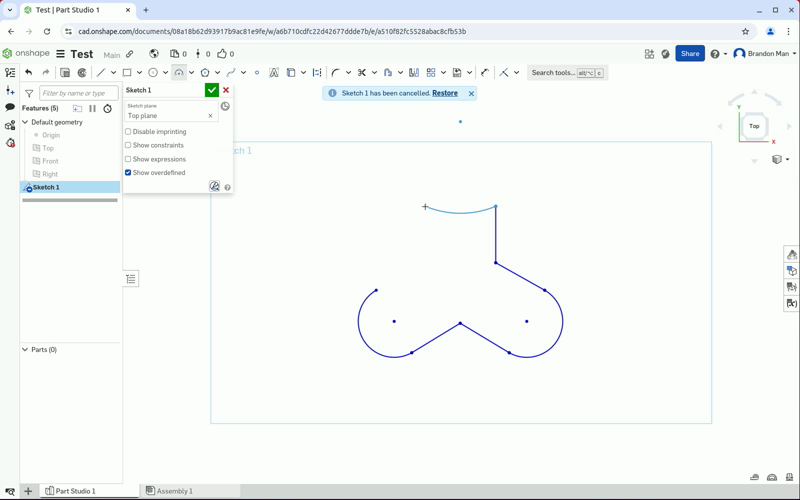
mouse_move(460, 170)
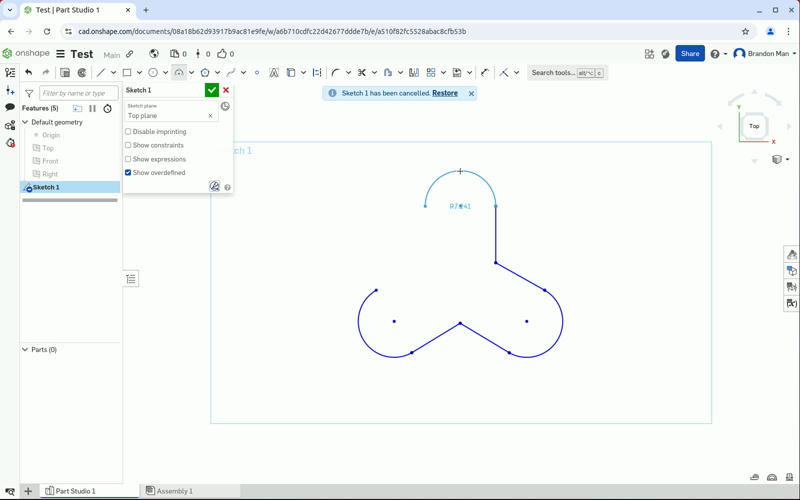
click(460, 170)
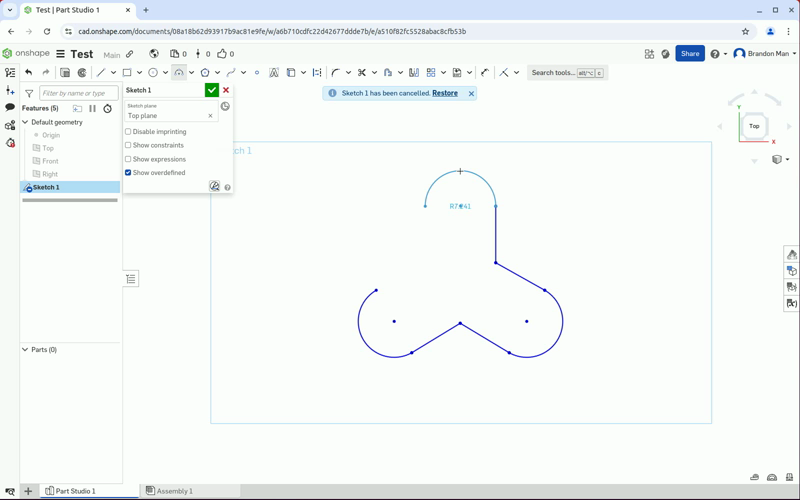
key_up(shift)
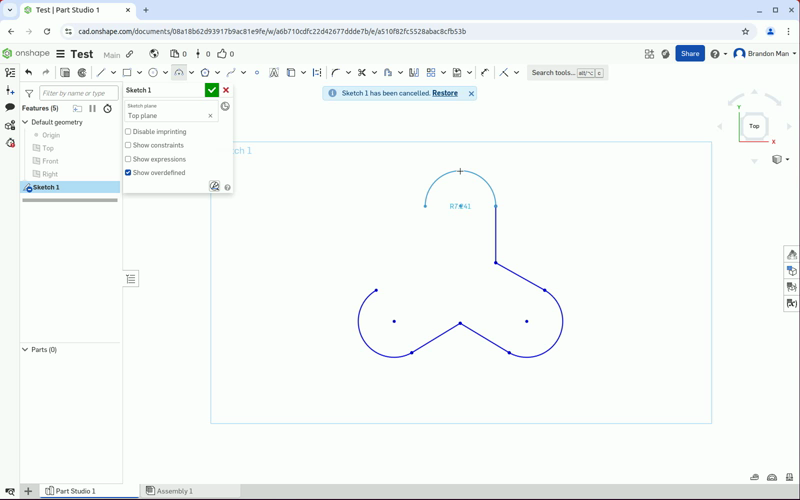
key(esc)
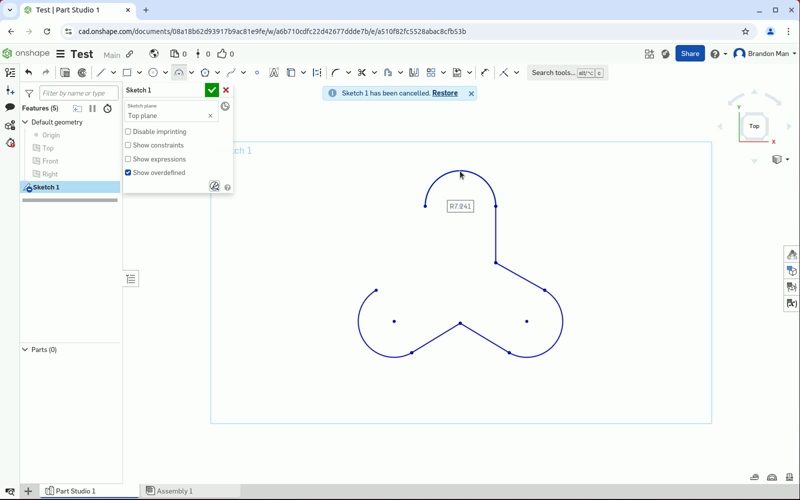
key(l)
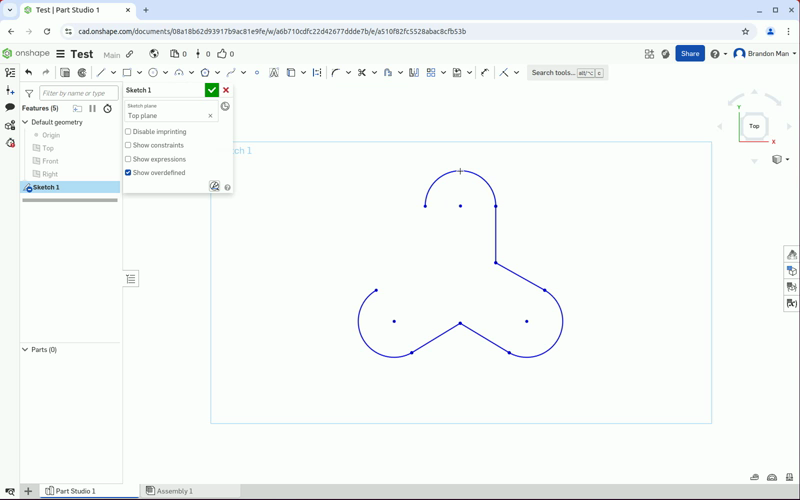
mouse_move(425, 206)
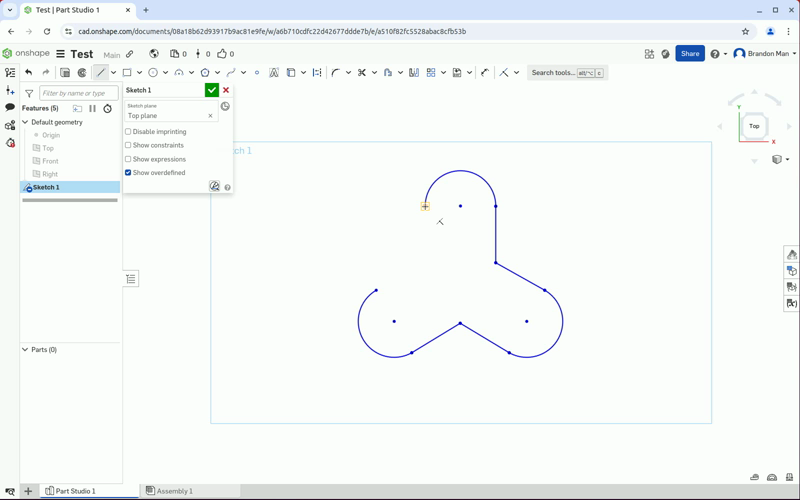
click(425, 206)
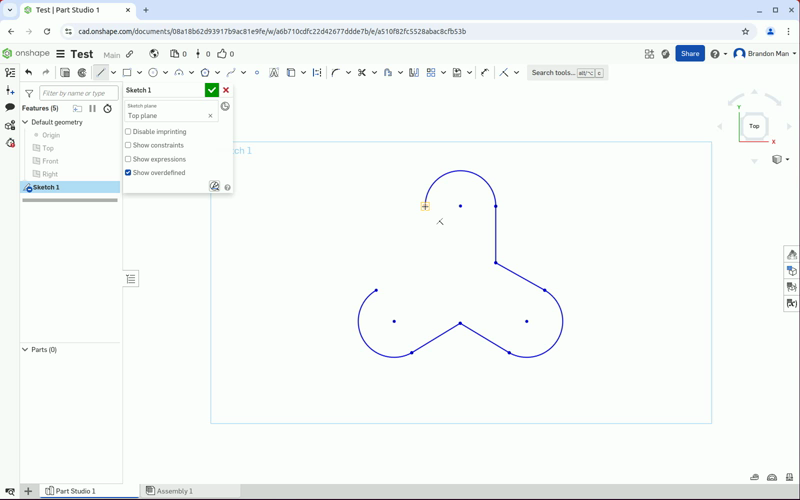
key_down(shift)
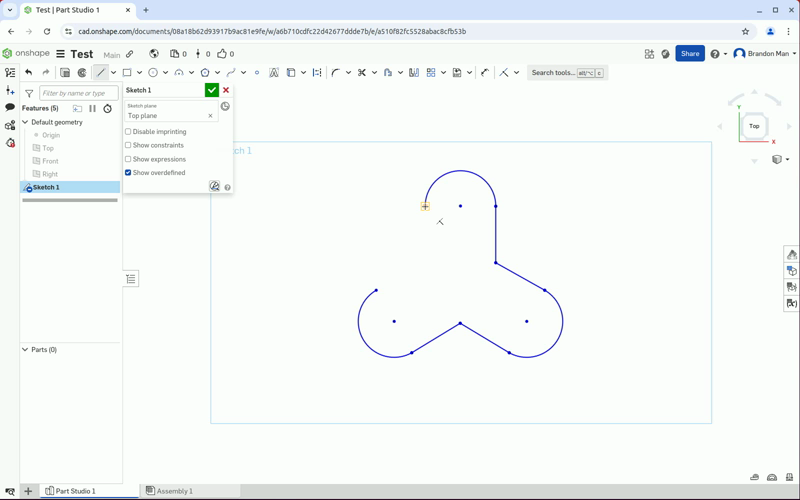
mouse_move(455, 206)
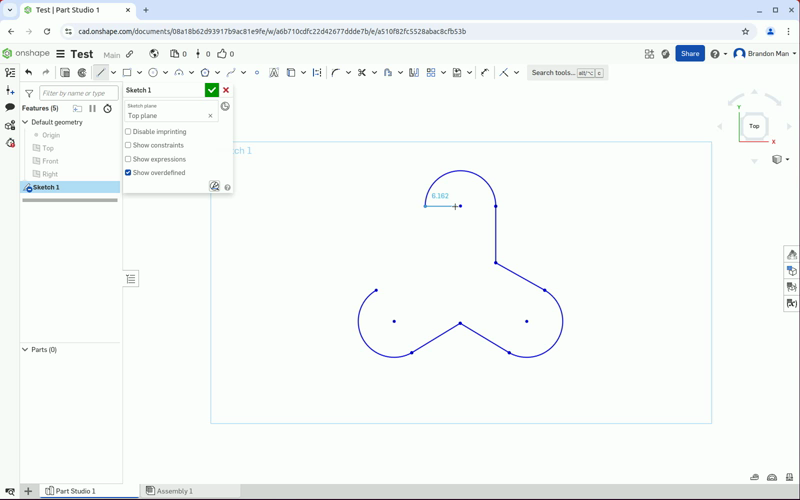
mouse_move(425, 262)
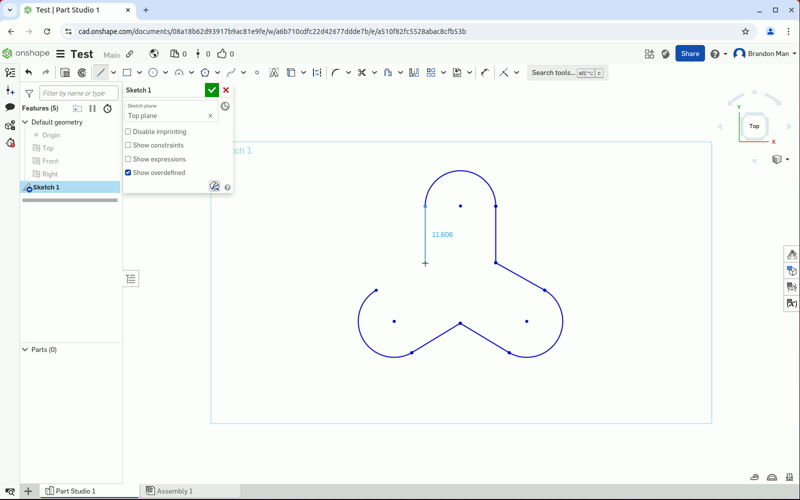
click(425, 262)
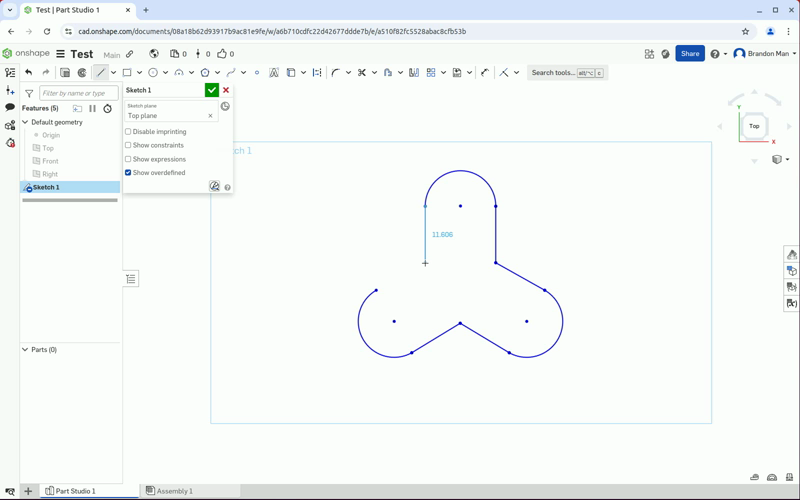
key_up(shift)
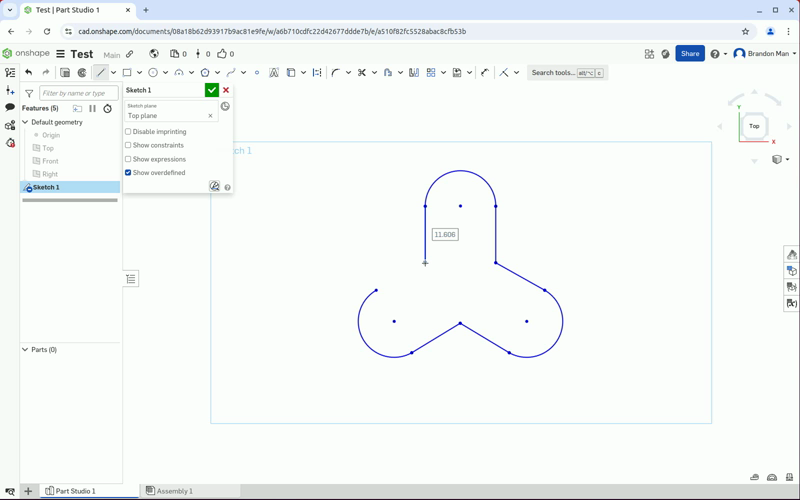
mouse_move(455, 262)
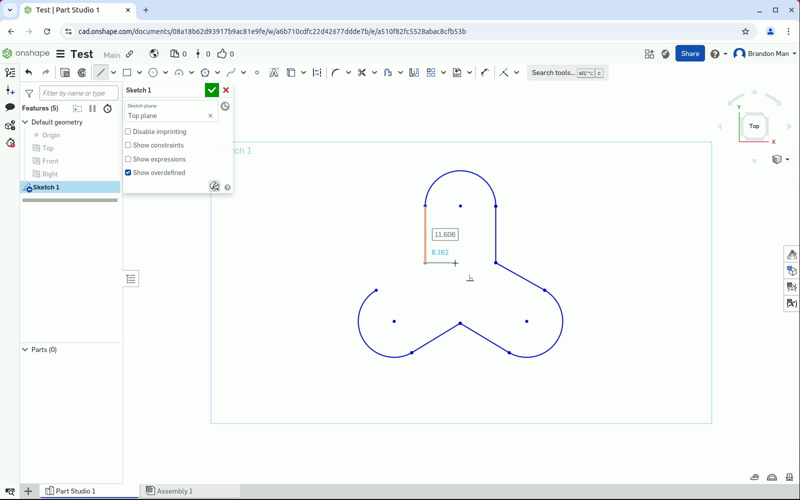
key_down(shift)
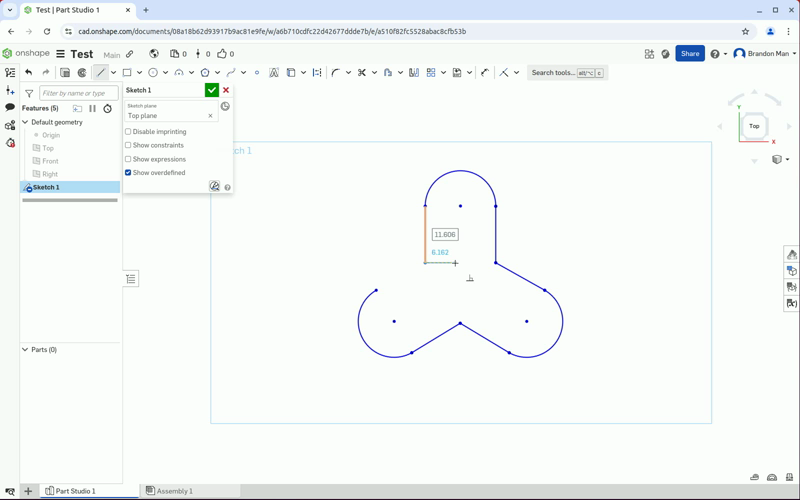
mouse_move(376, 290)
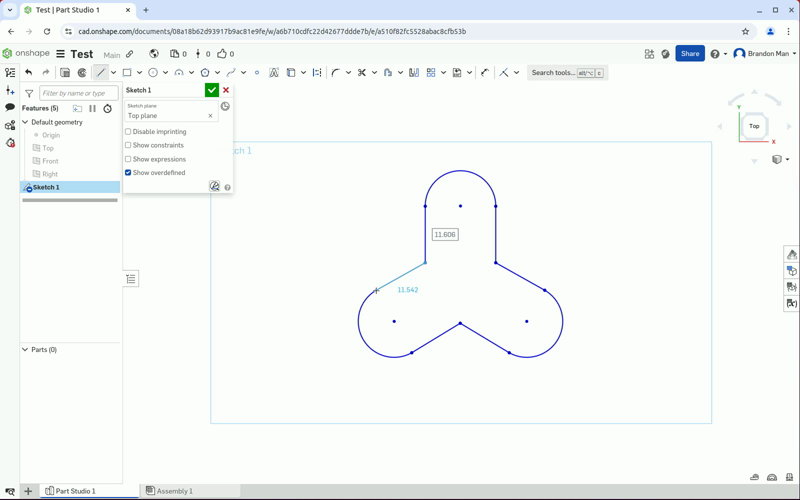
key_up(shift)
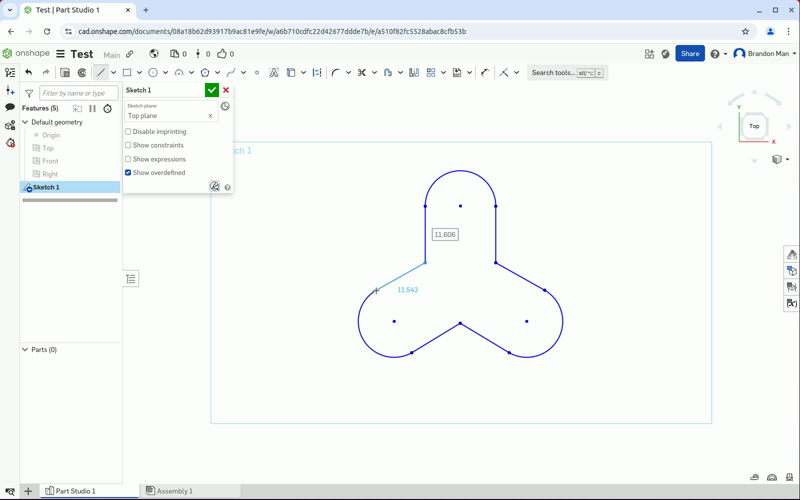
click(376, 290)
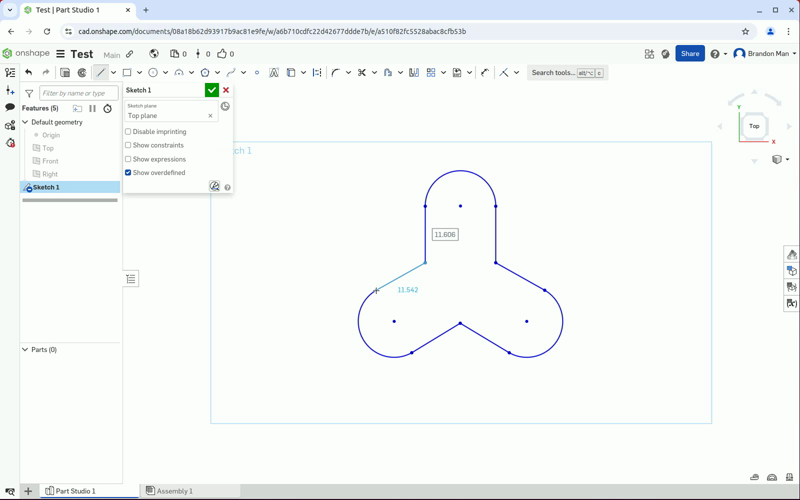
key(esc)
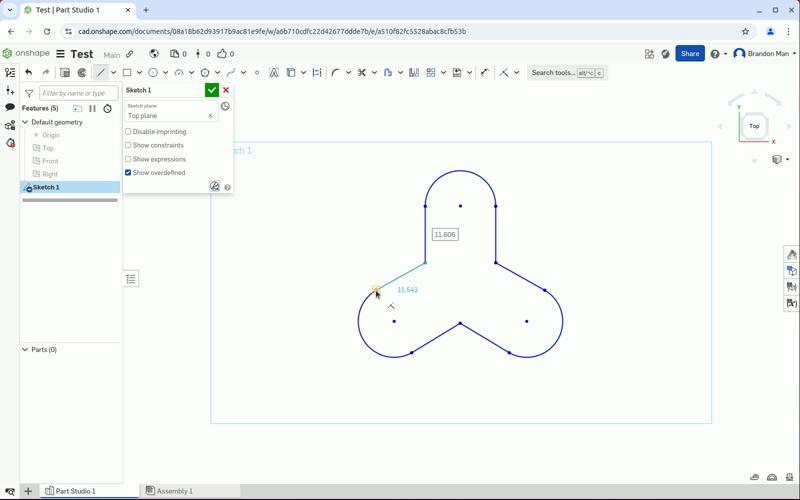
key(c)
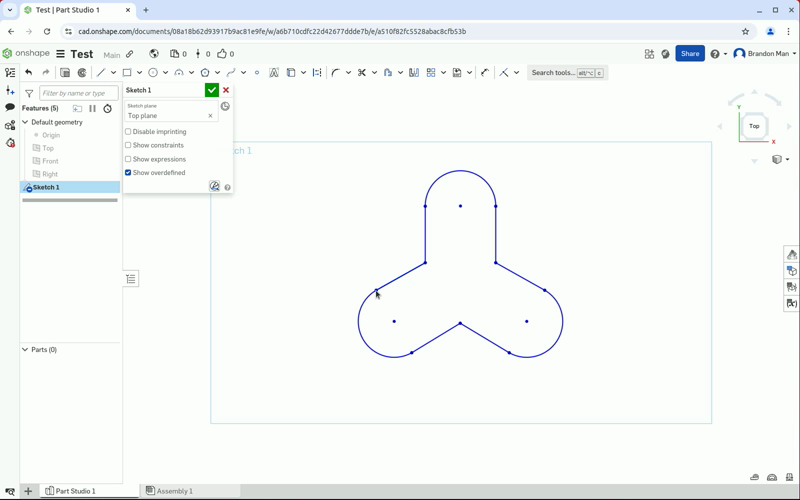
key_down(shift)
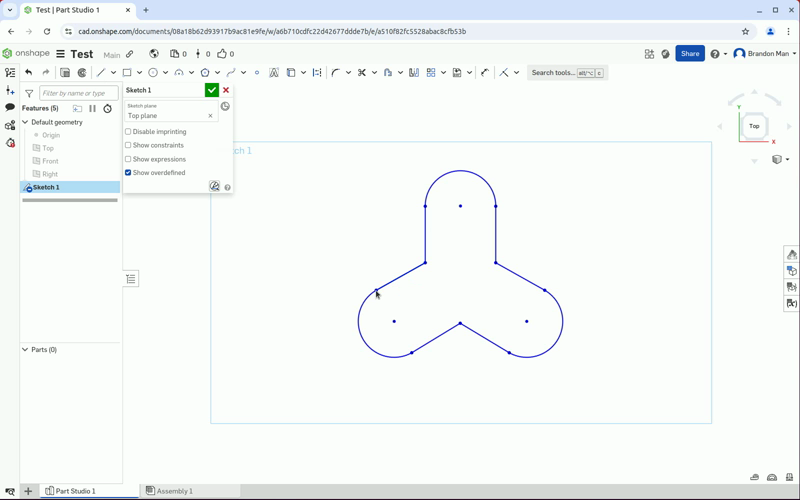
mouse_move(394, 321)
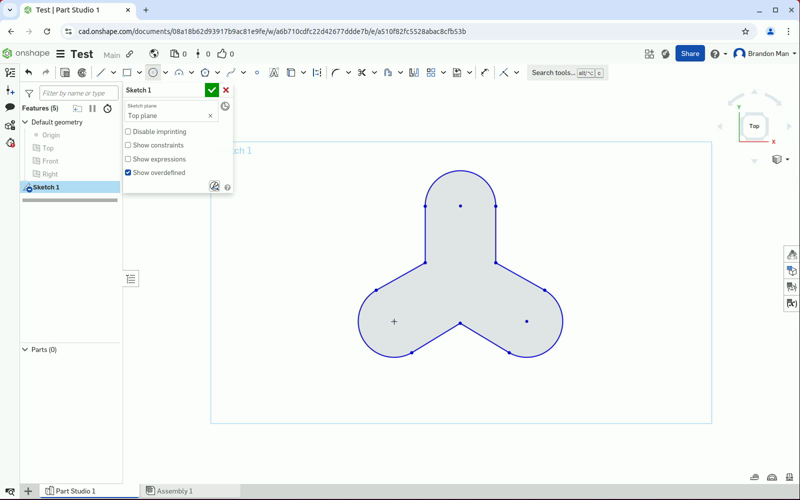
click(394, 321)
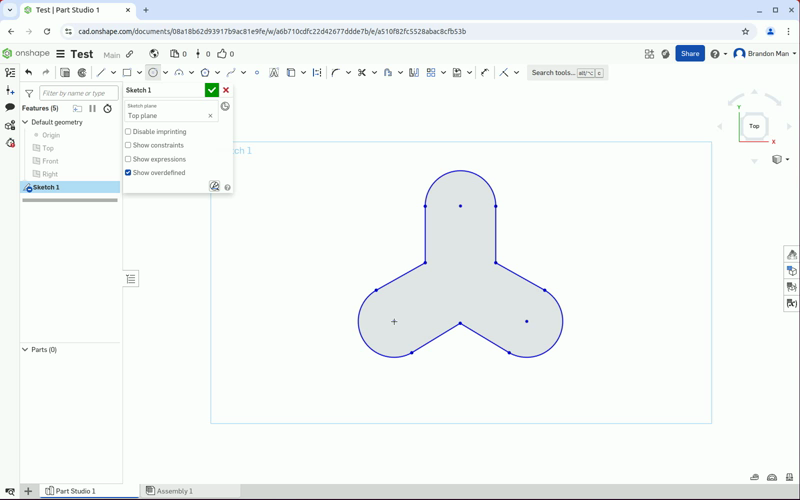
key_up(shift)
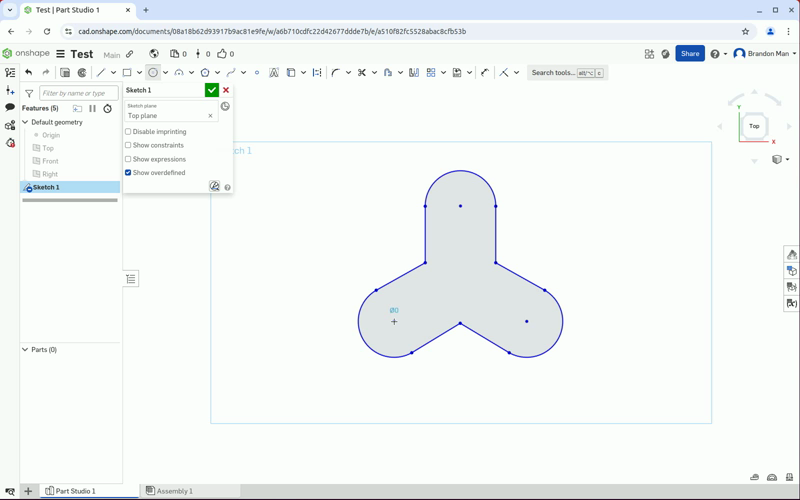
mouse_move(417, 321)
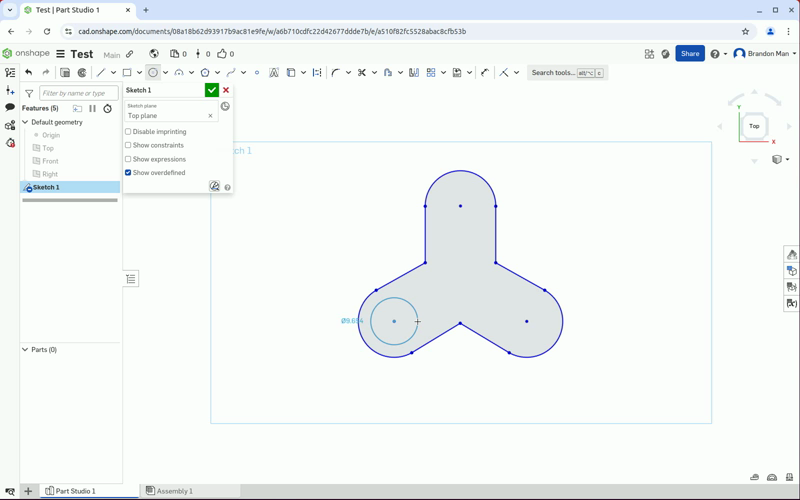
click(417, 321)
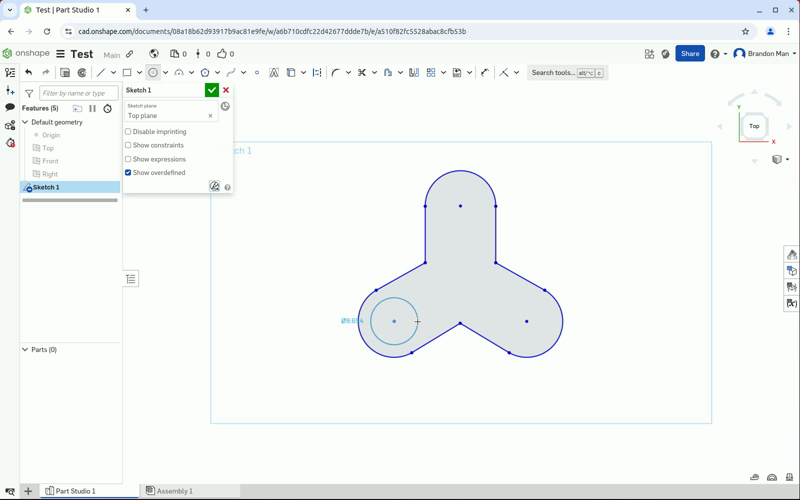
key(esc)
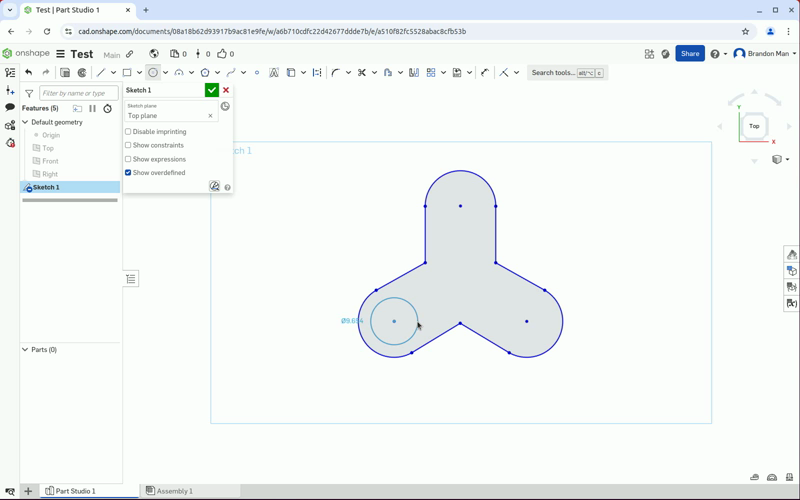
key(c)
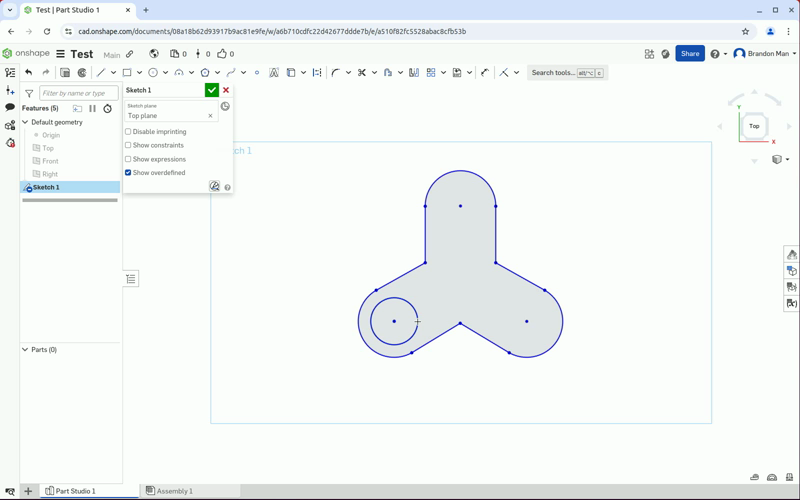
key_down(shift)
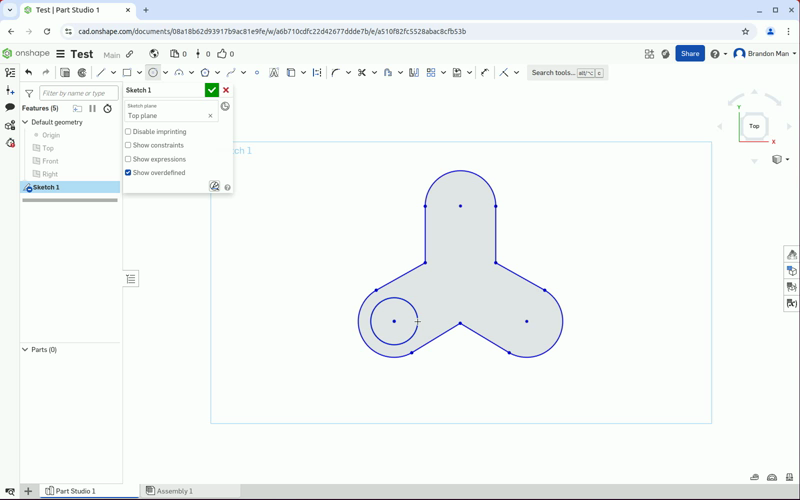
mouse_move(460, 282)
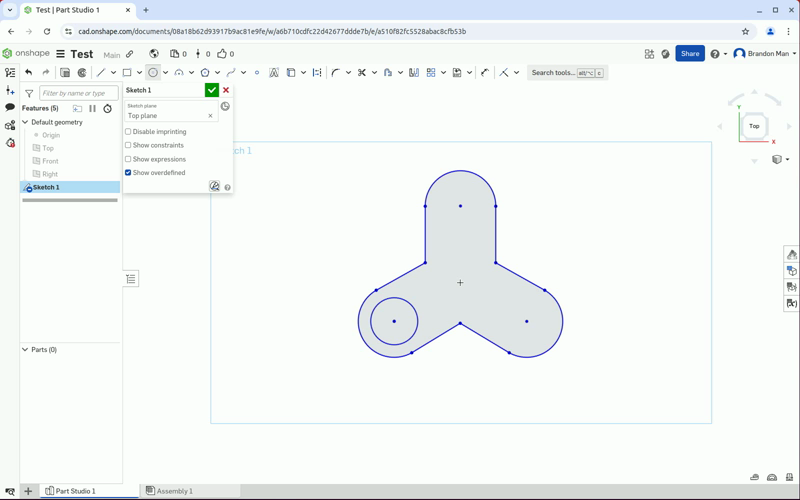
click(460, 282)
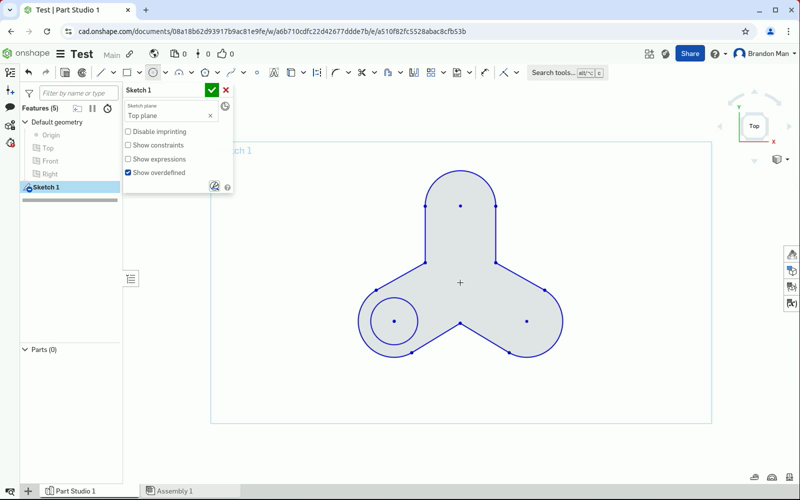
key_up(shift)
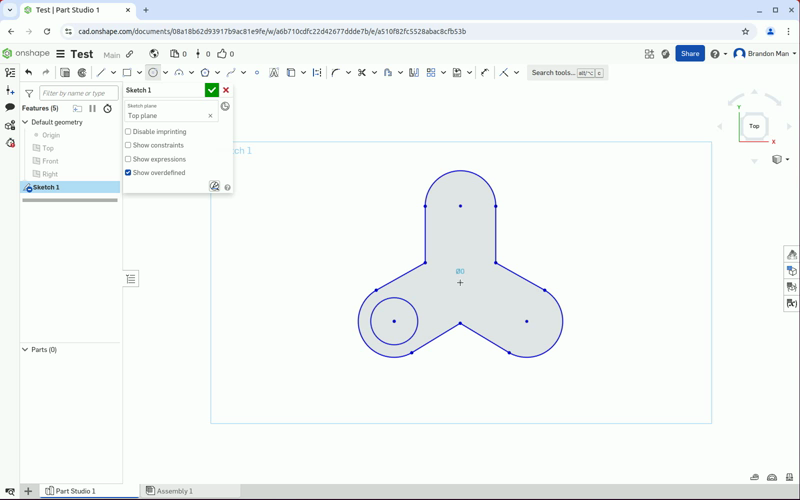
mouse_move(483, 282)
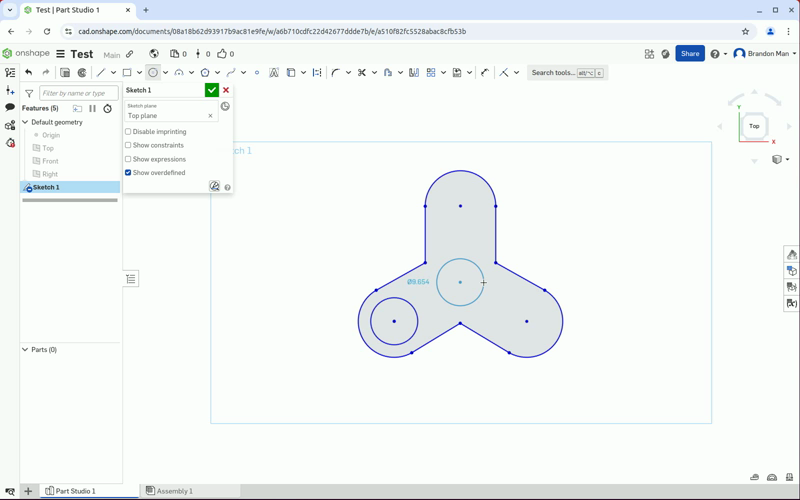
click(483, 282)
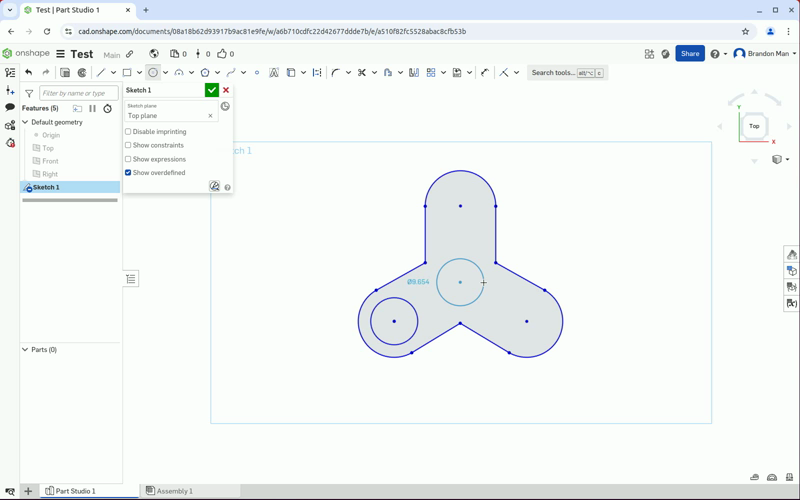
key(esc)
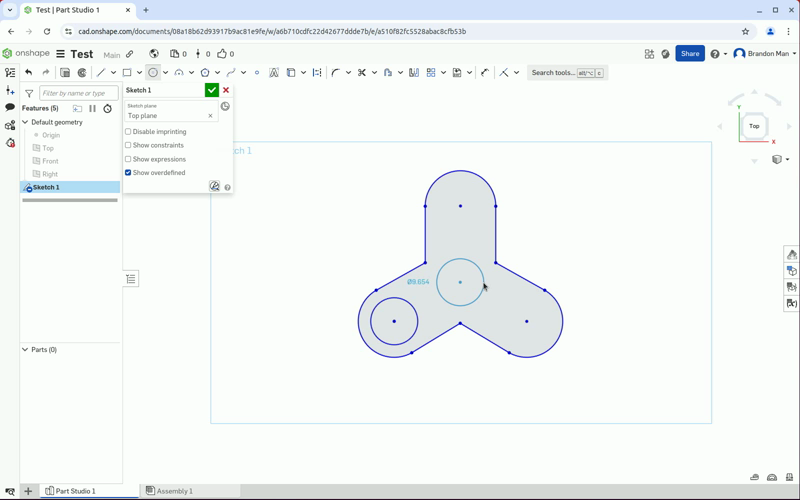
key(c)
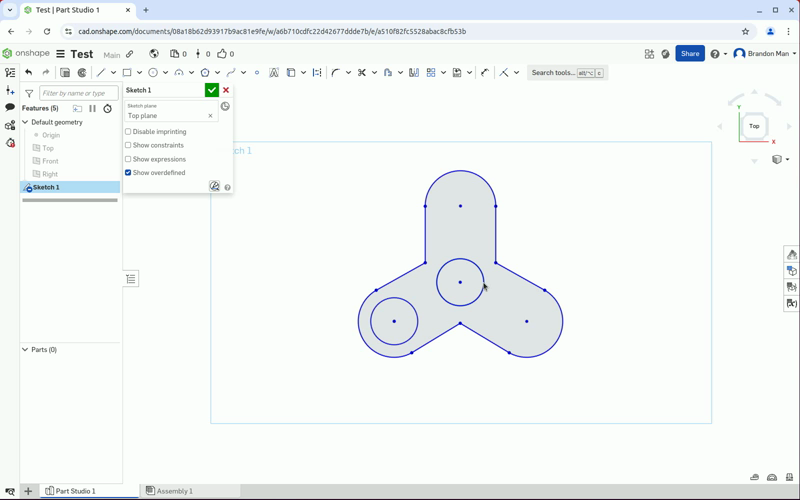
key_down(shift)
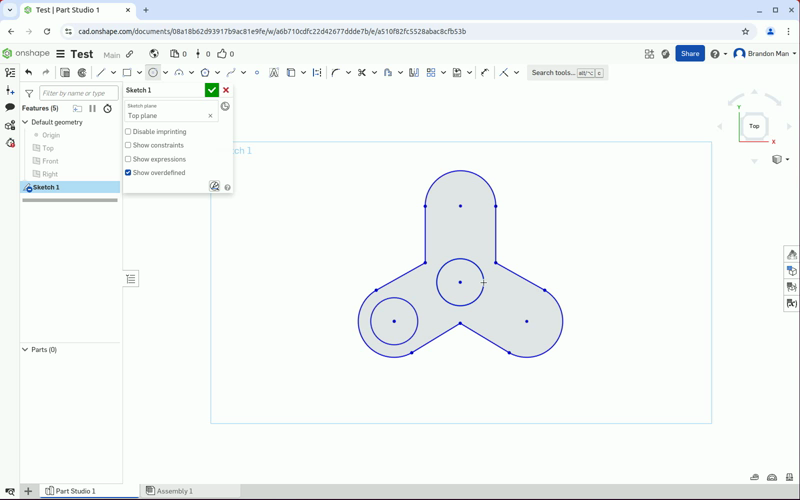
mouse_move(460, 206)
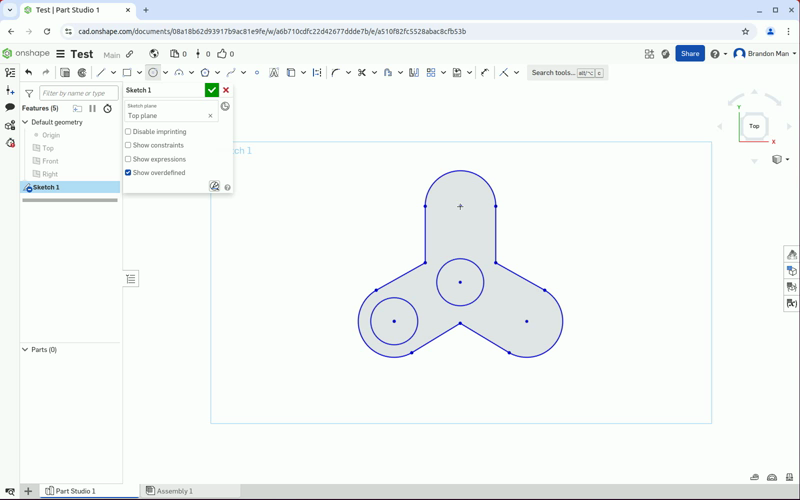
click(460, 206)
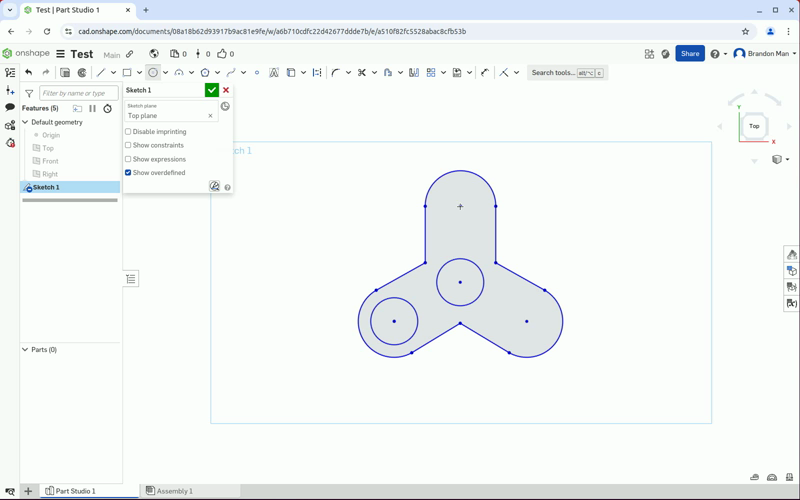
key_up(shift)
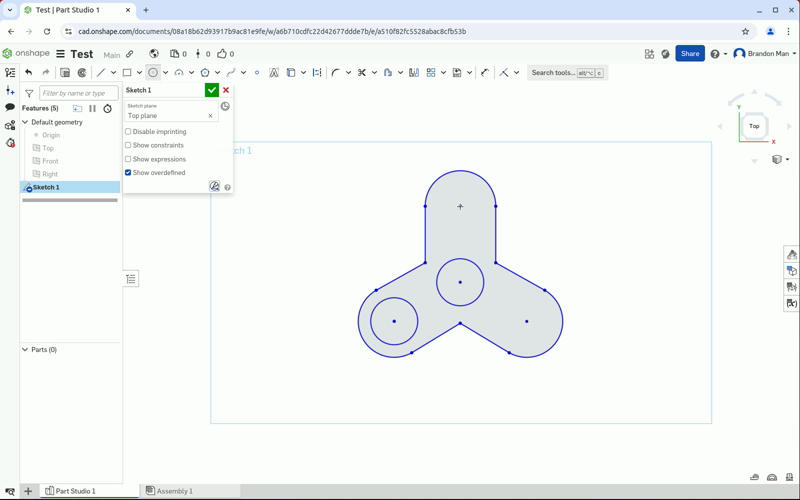
mouse_move(483, 206)
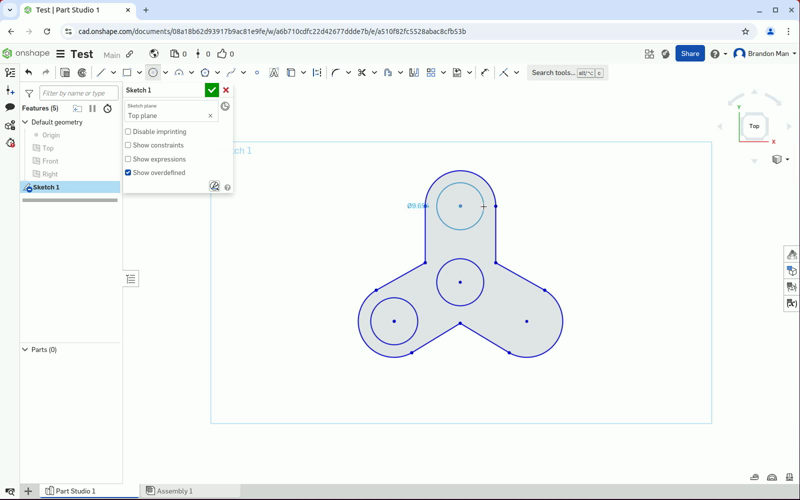
click(483, 206)
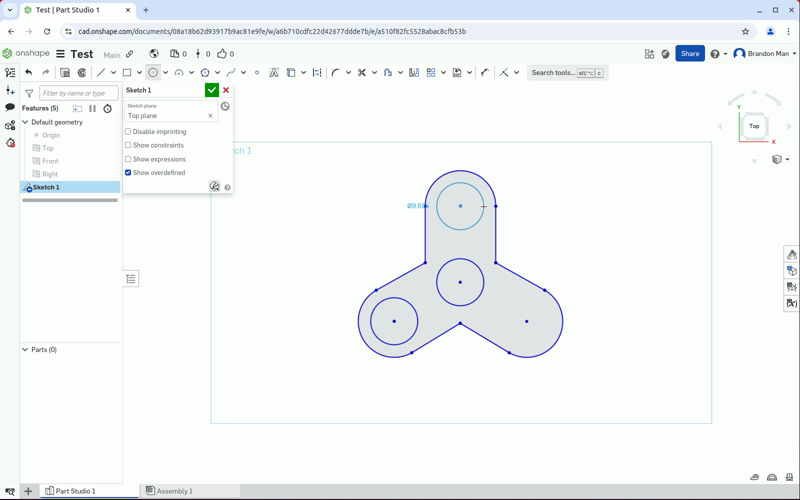
key(esc)
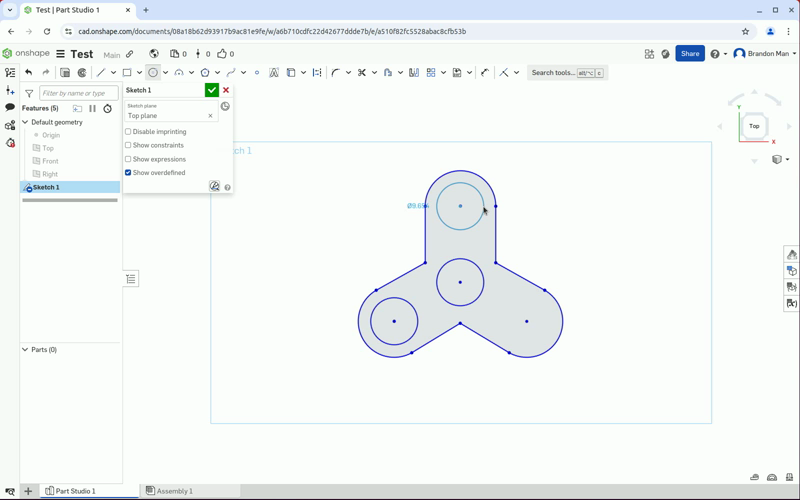
key(c)
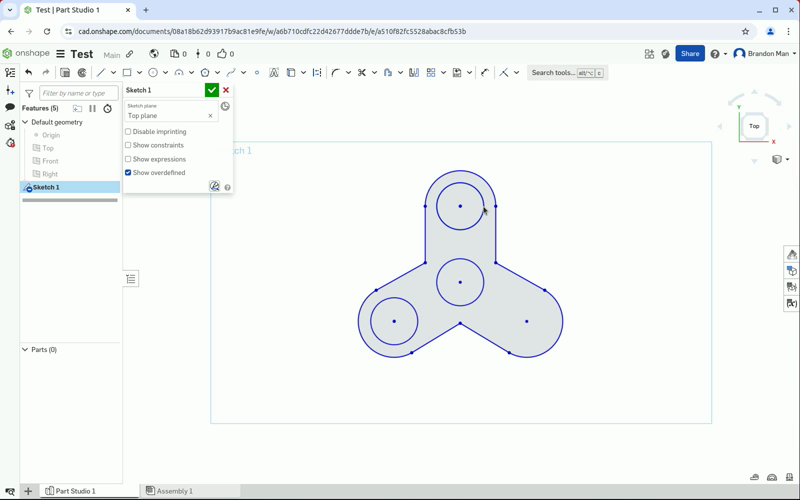
key_down(shift)
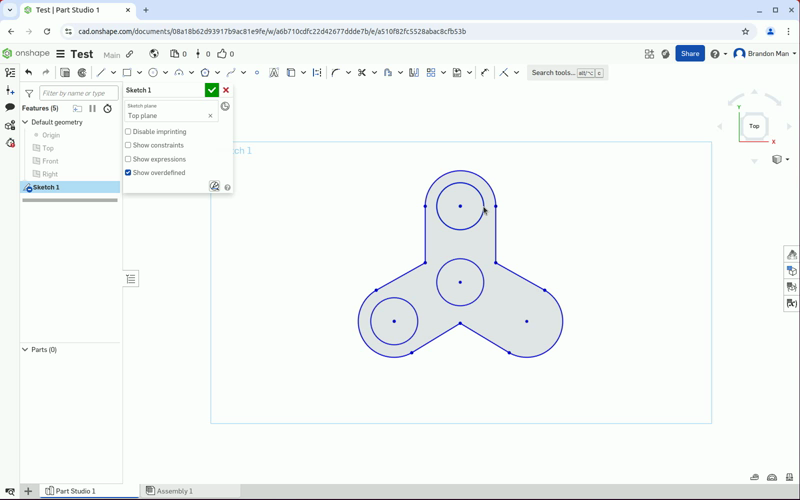
mouse_move(526, 321)
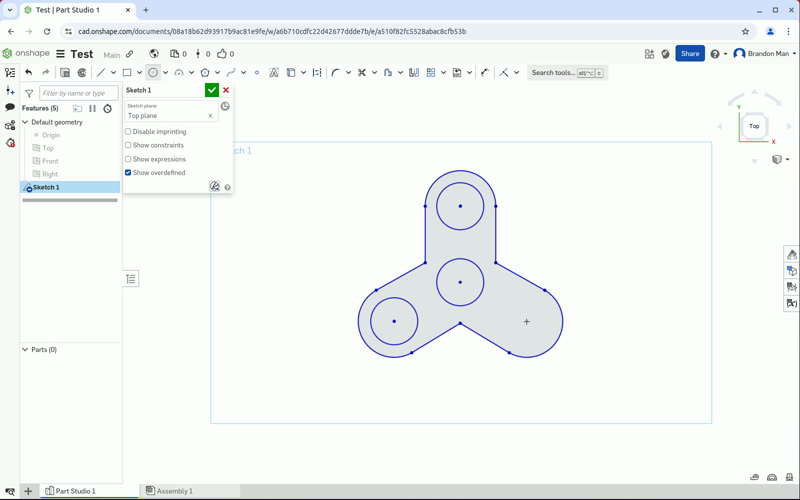
click(526, 321)
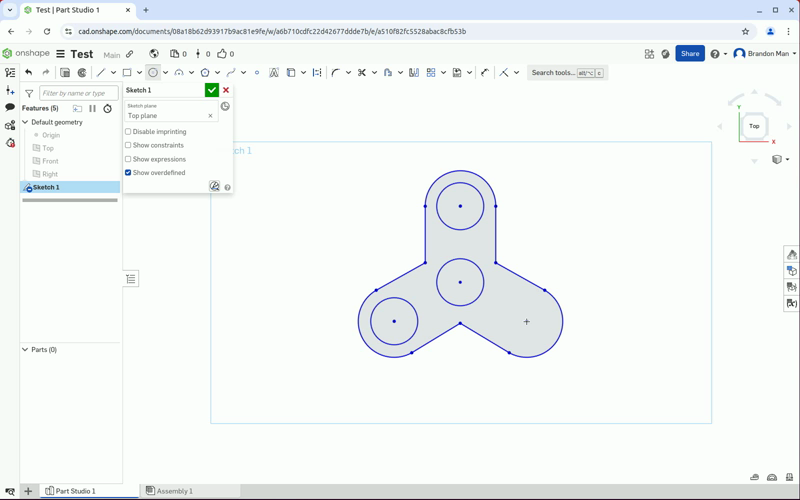
key_up(shift)
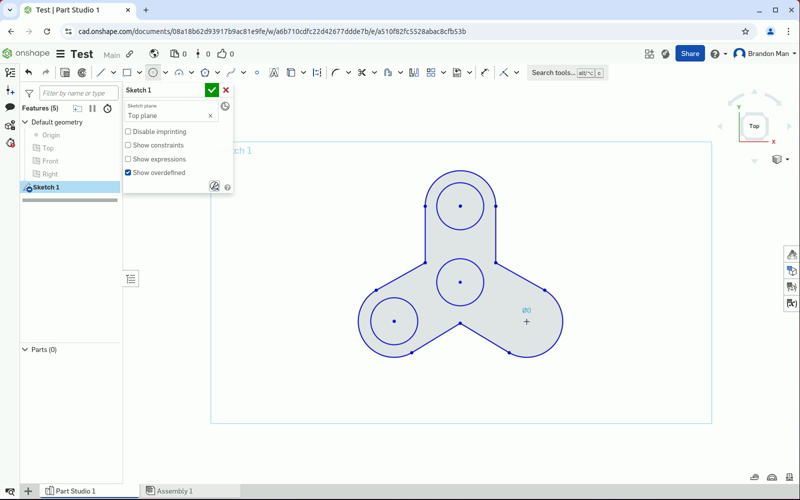
mouse_move(550, 321)
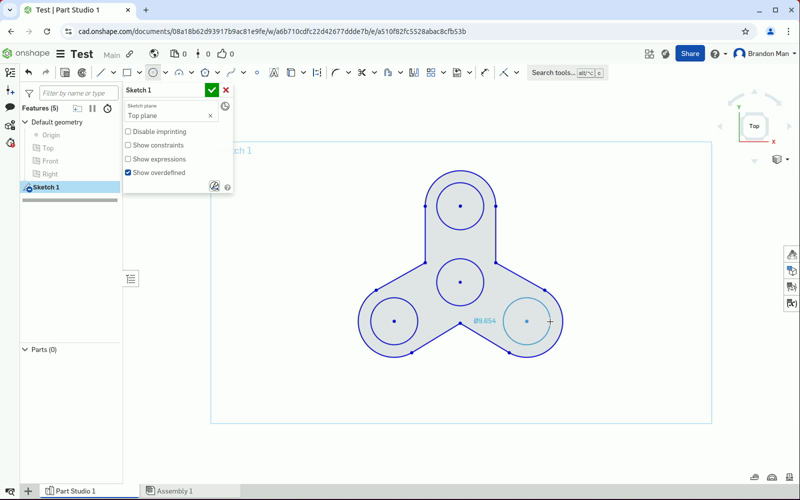
click(550, 321)
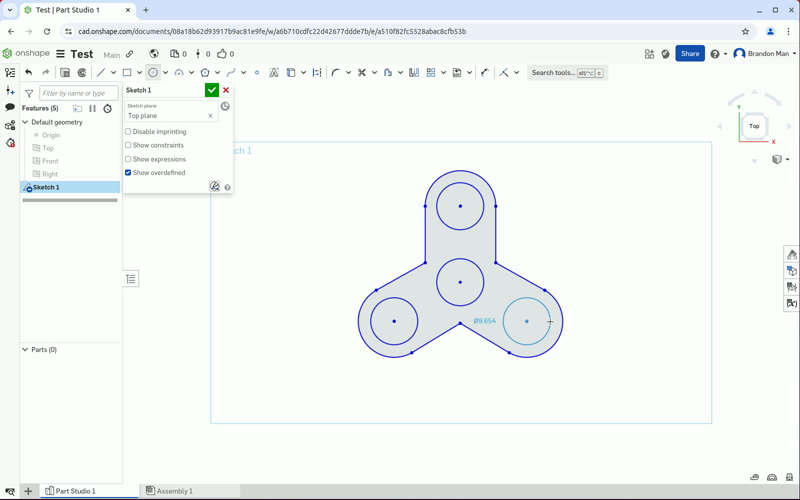
key(esc)
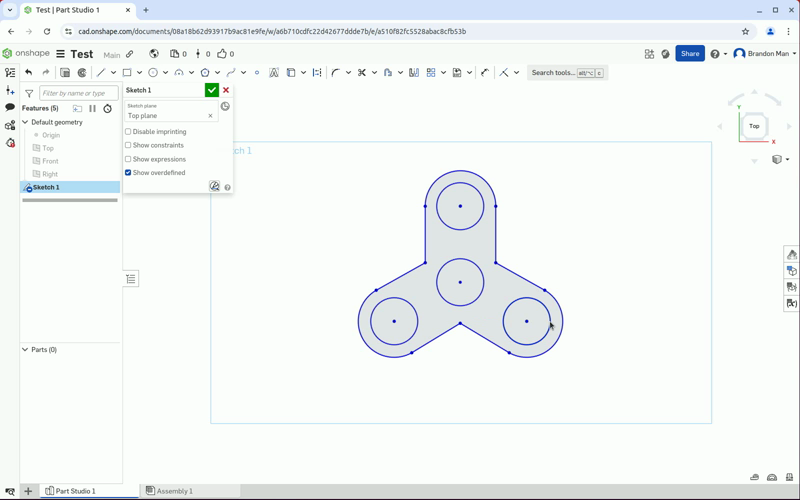
mouse_move(435, 254)
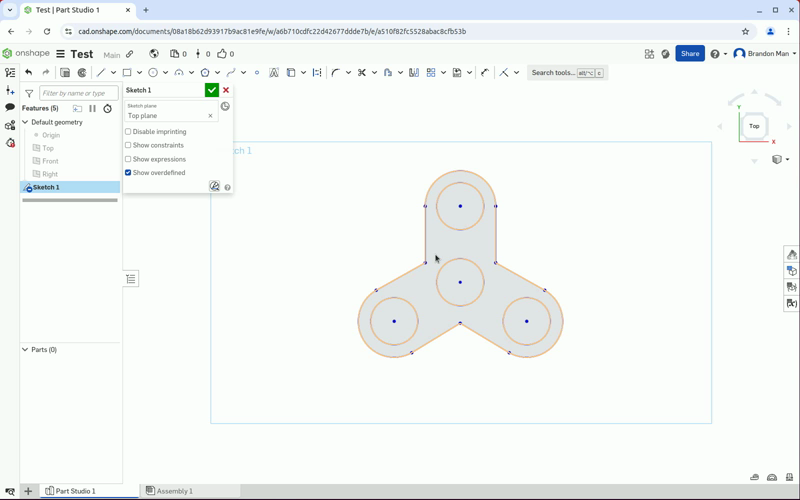
click(435, 254)
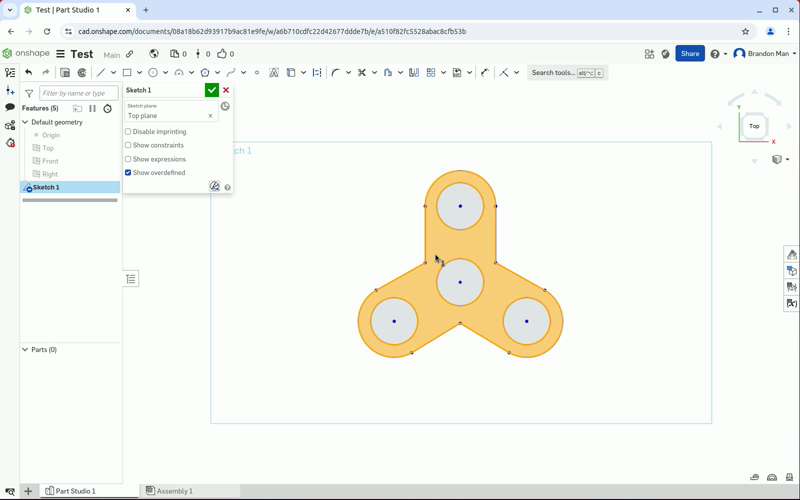
mouse_move(73, 352)
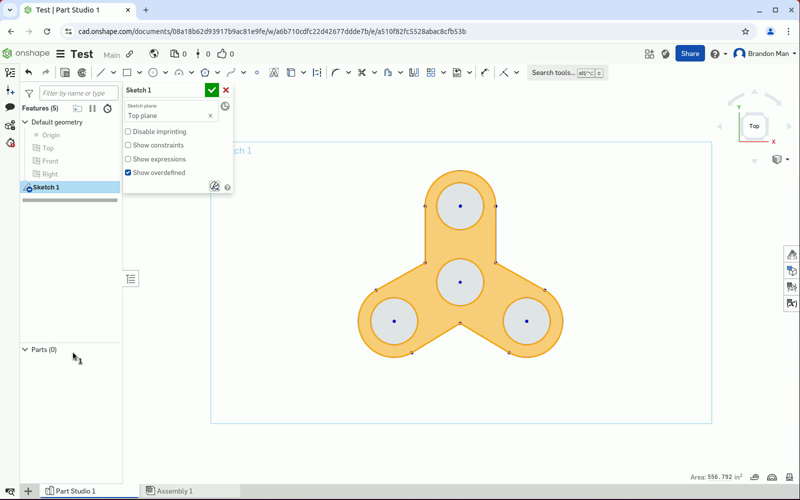
key(shift+y)
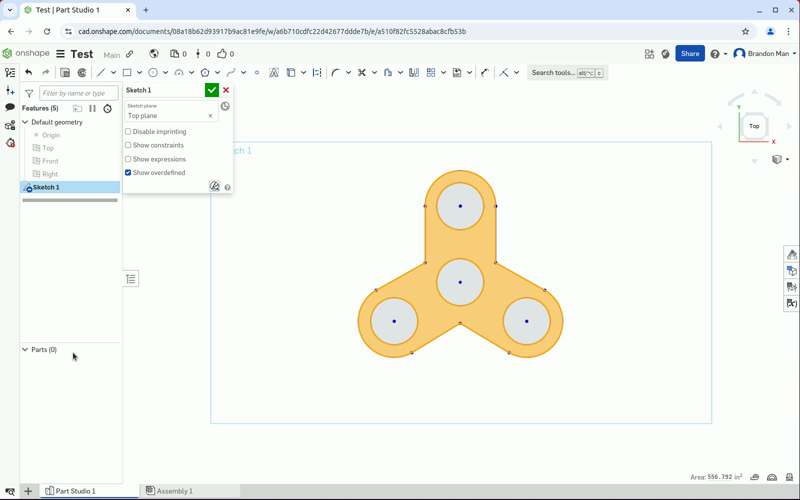
key(shift+e)
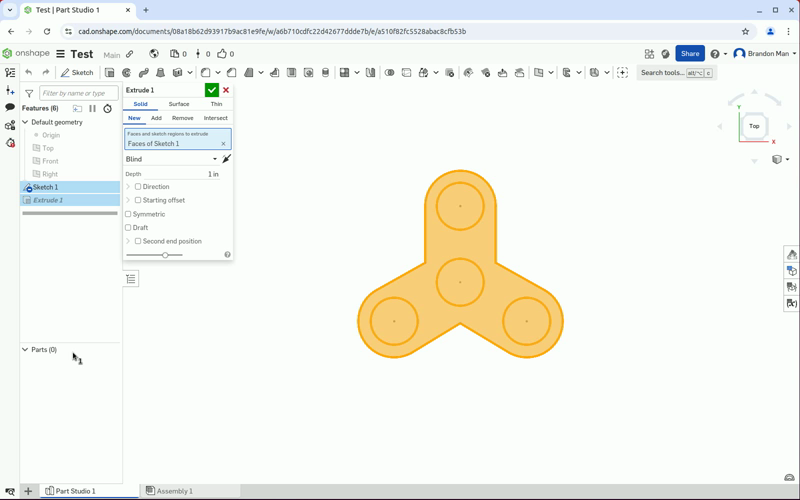
mouse_move(143, 106)
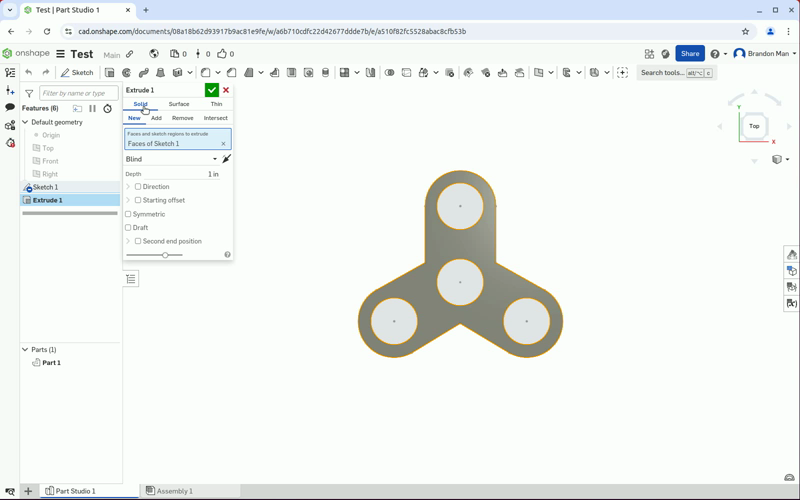
click(143, 106)
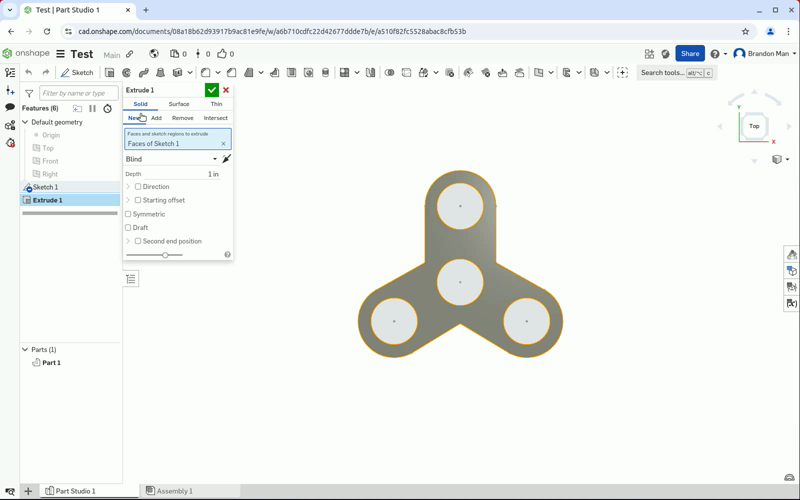
mouse_move(137, 120)
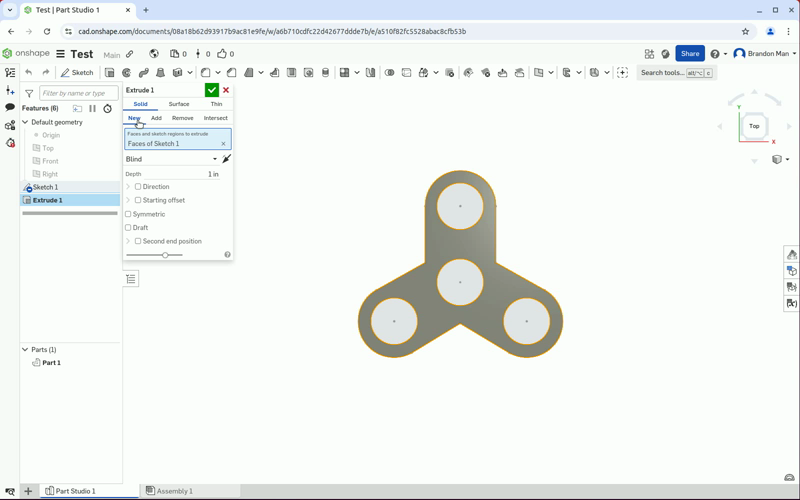
click(137, 120)
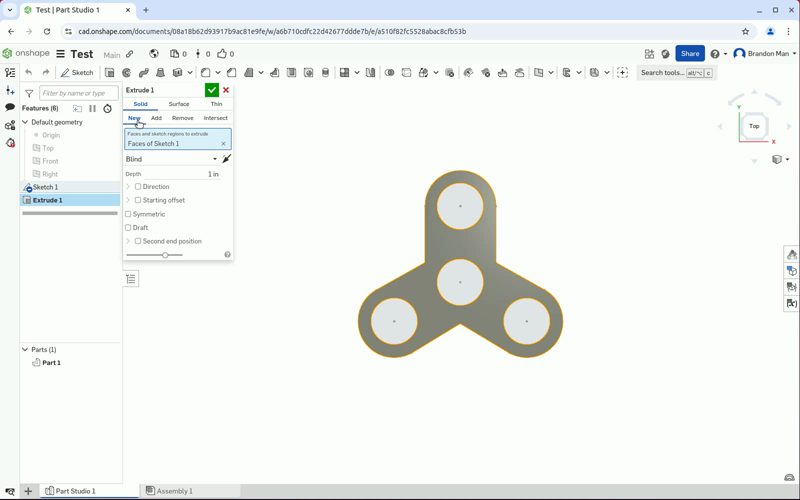
key(tab, 4)
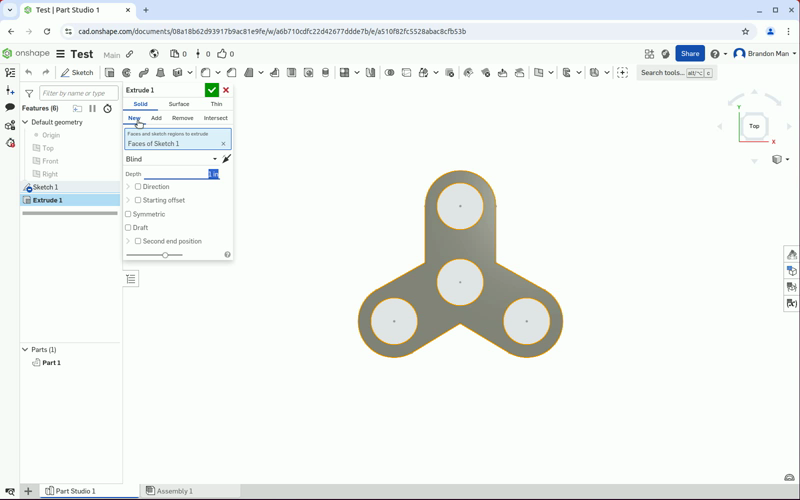
text(3.611)
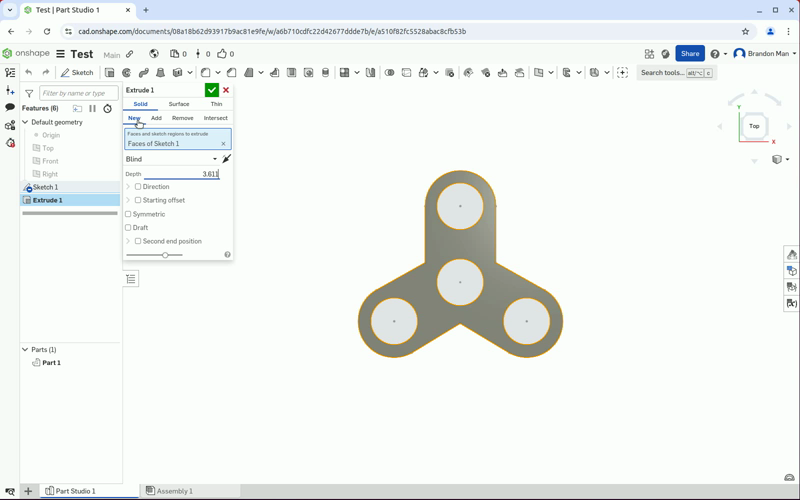
key(enter)
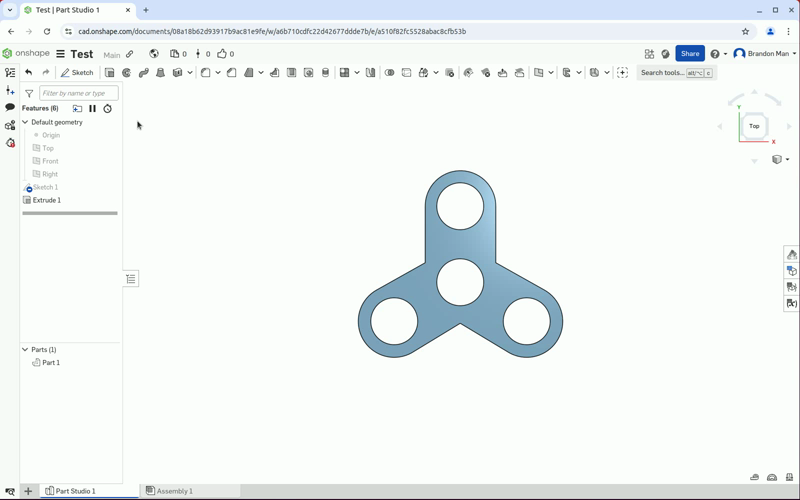
key(shift+h)
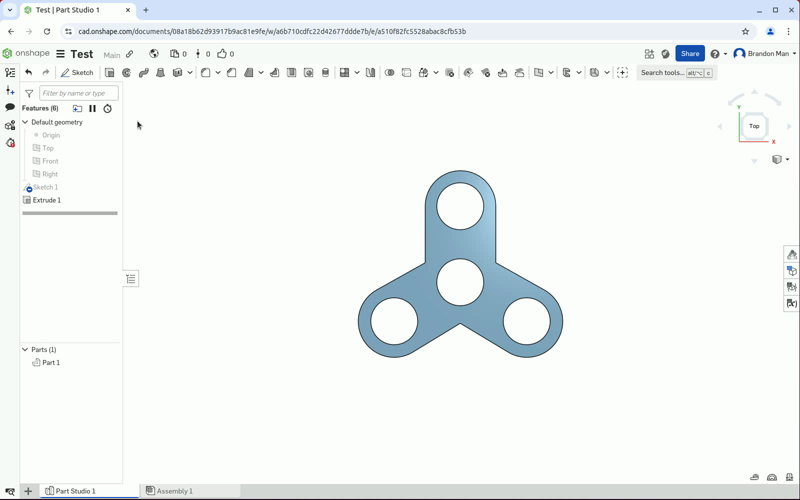
key(shift+h)
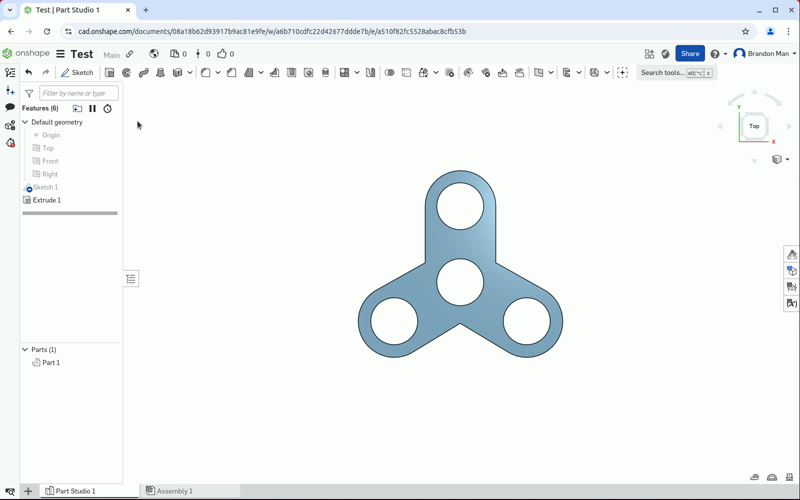
mouse_move(73, 189)
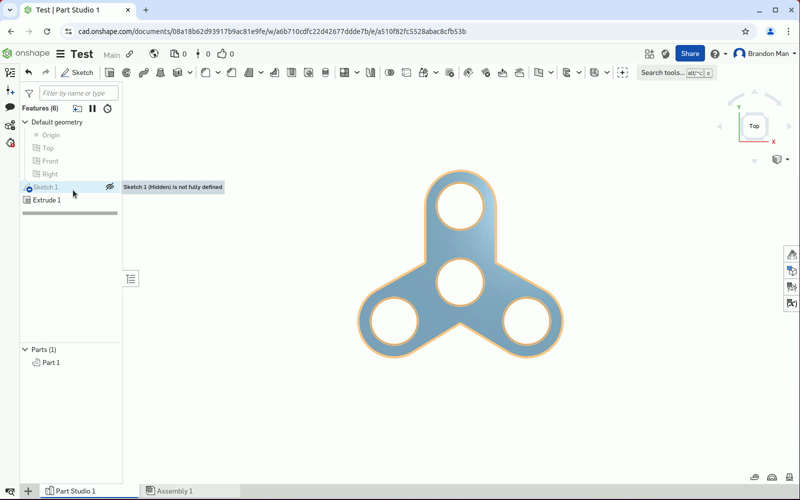
click(73, 189)
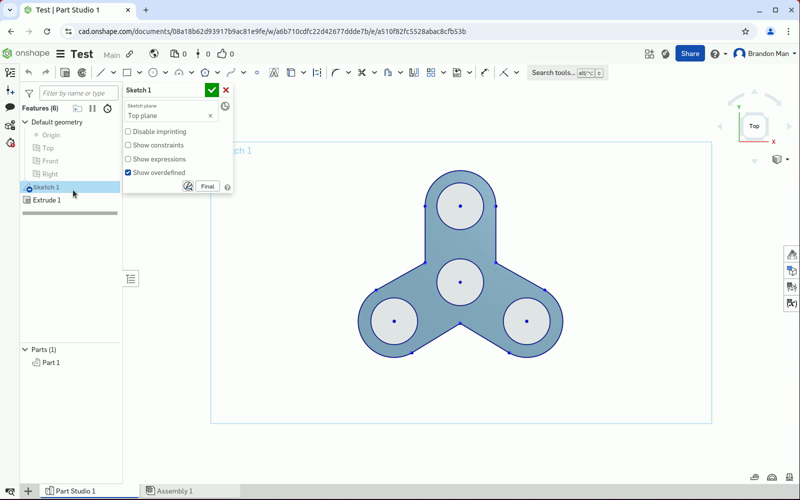
mouse_move(229, 92)
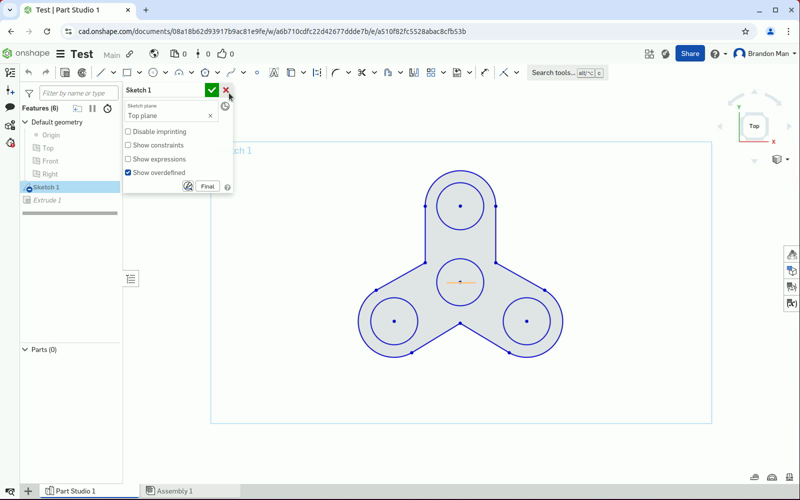
click(229, 92)
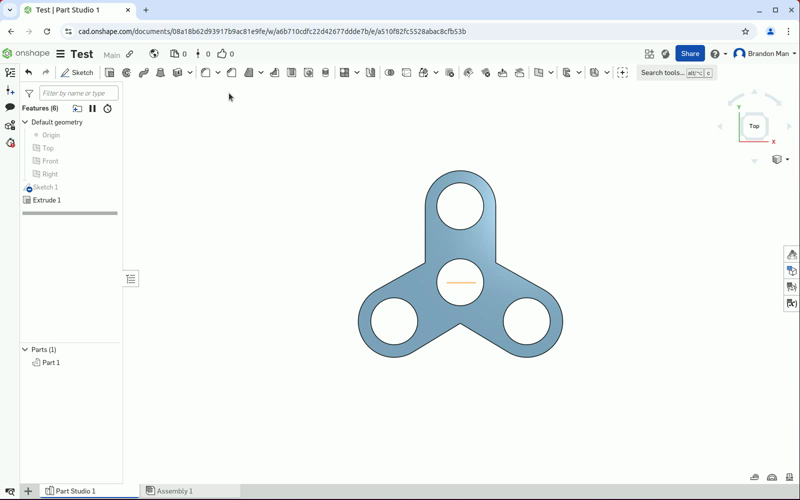
mouse_move(541, 75)
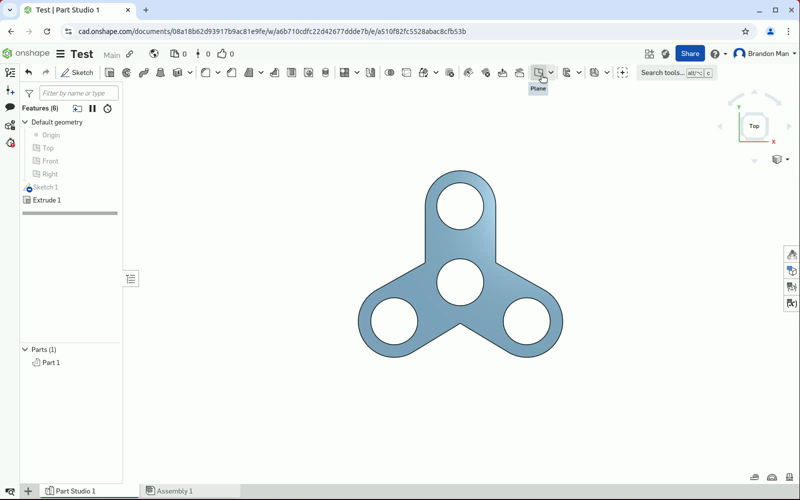
click(541, 75)
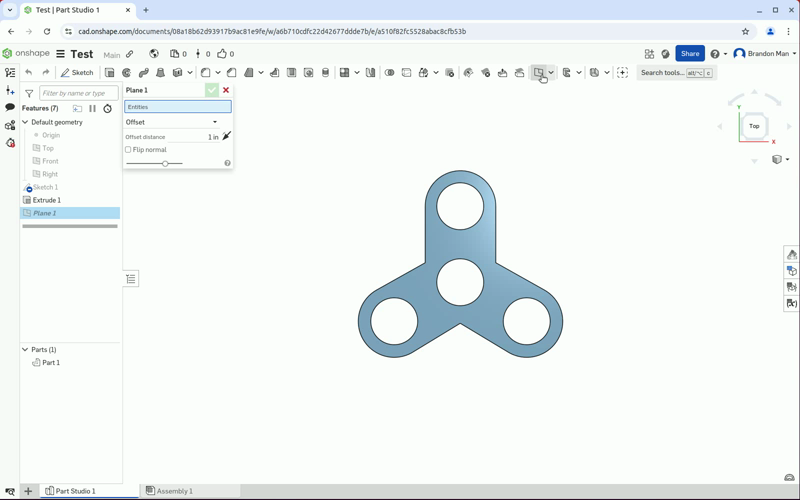
mouse_move(73, 150)
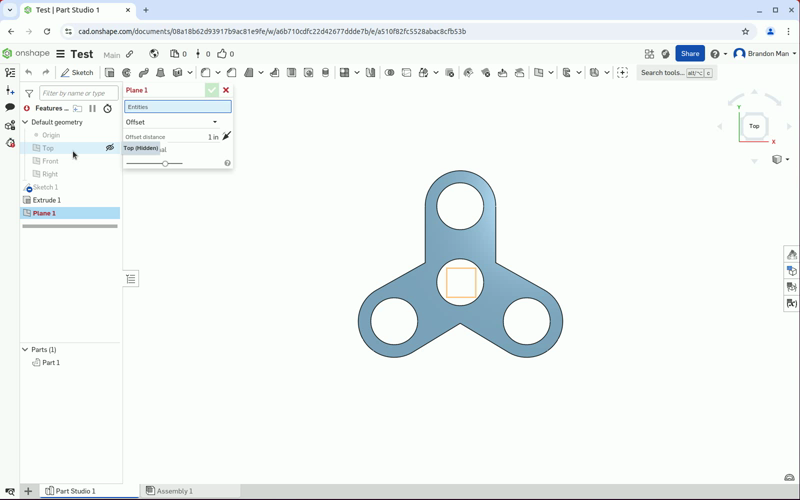
click(73, 150)
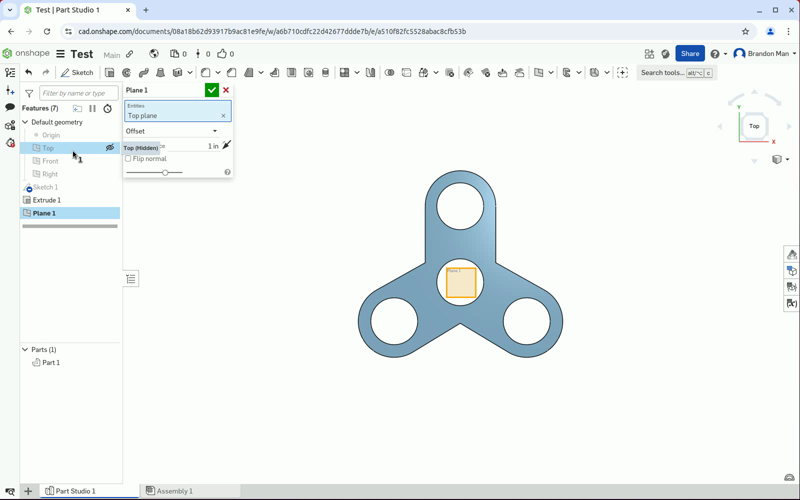
key(tab, 2)
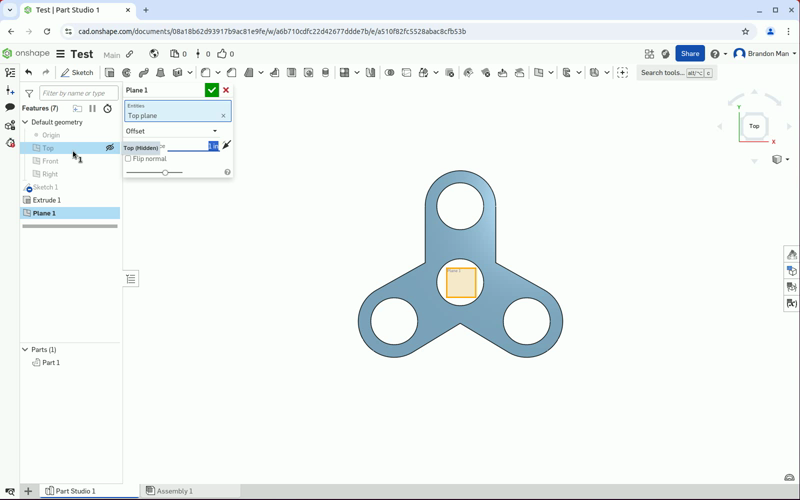
text(3.605)
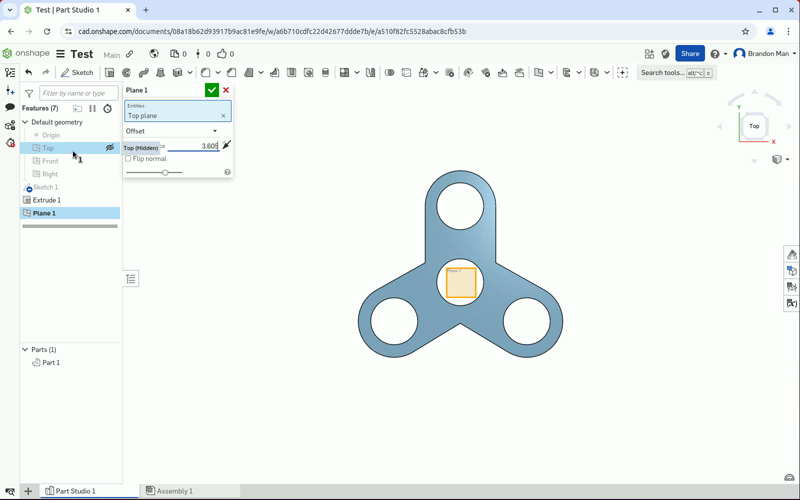
key(enter, 2)
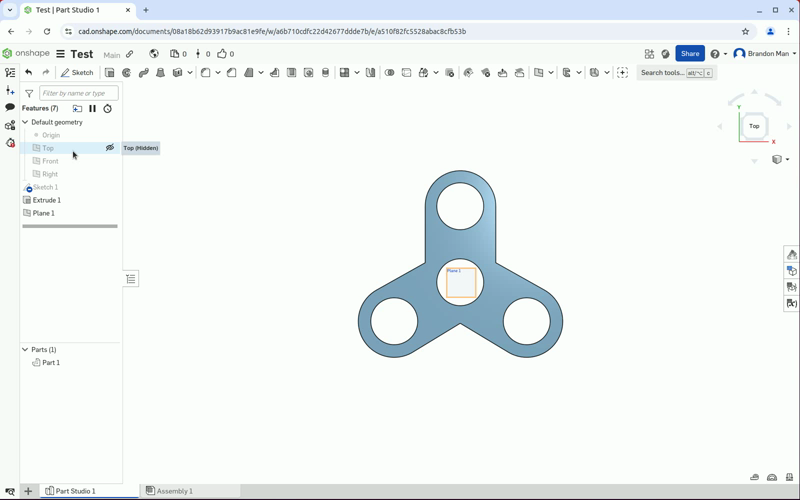
key(shift+s)
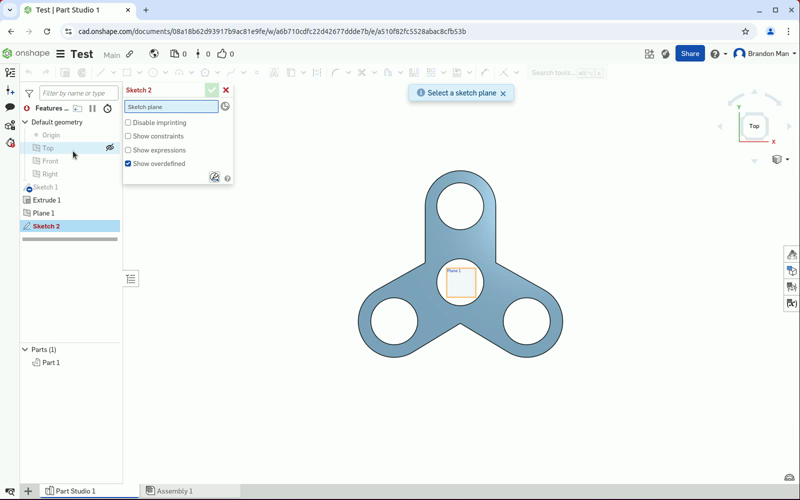
mouse_move(73, 215)
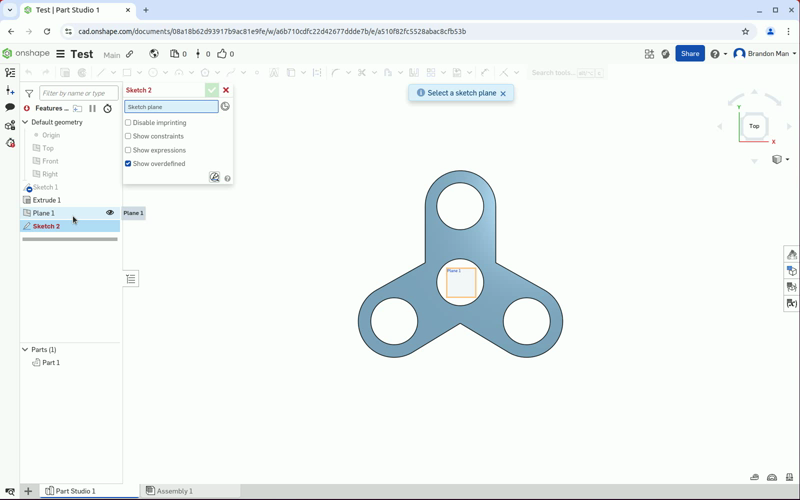
click(73, 215)
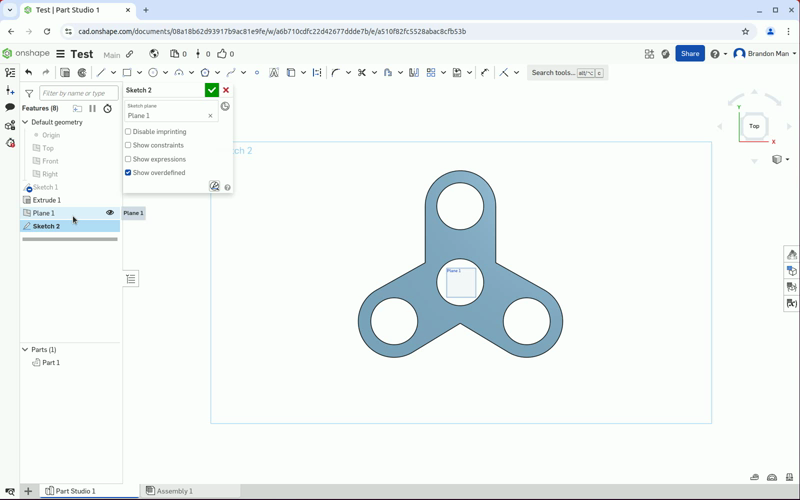
mouse_move(73, 352)
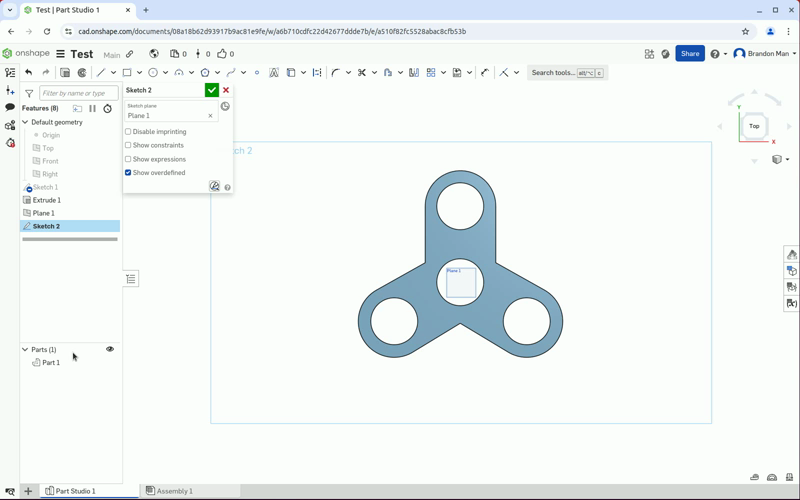
key(y)
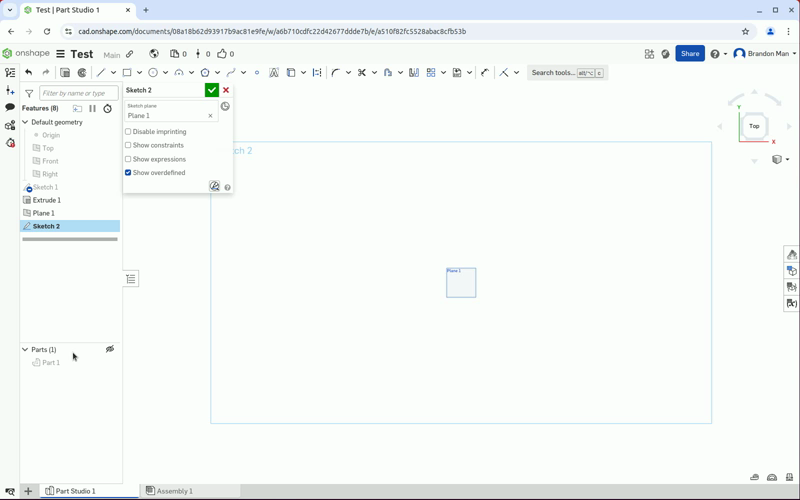
key(c)
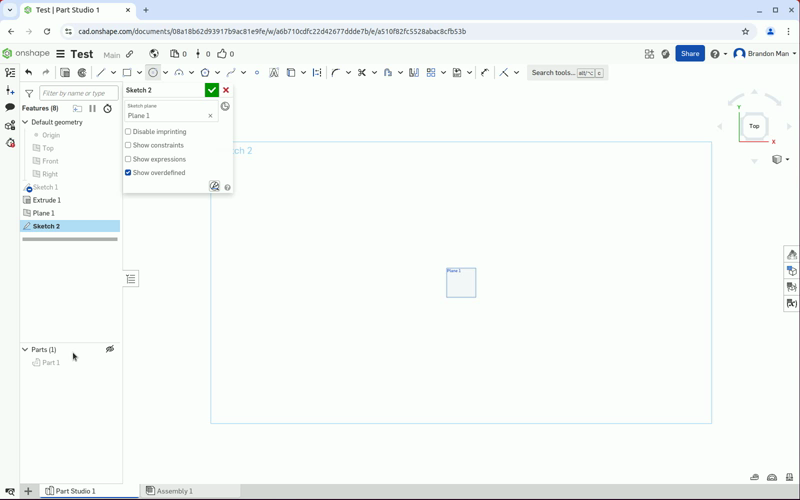
key_down(shift)
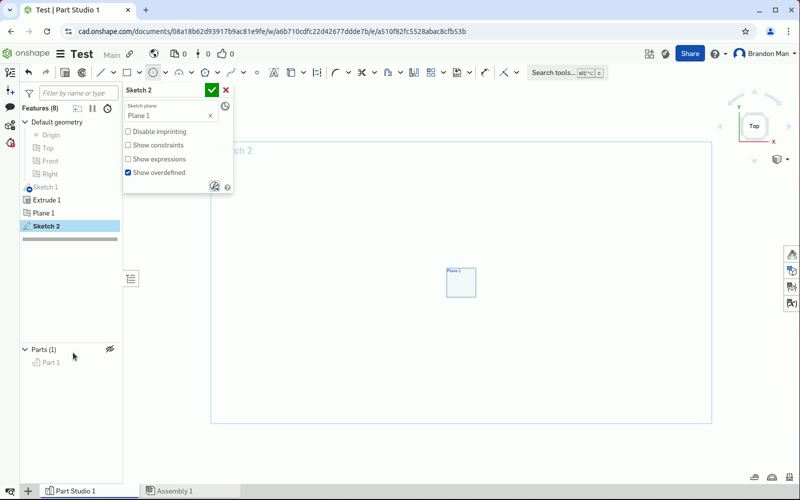
mouse_move(461, 282)
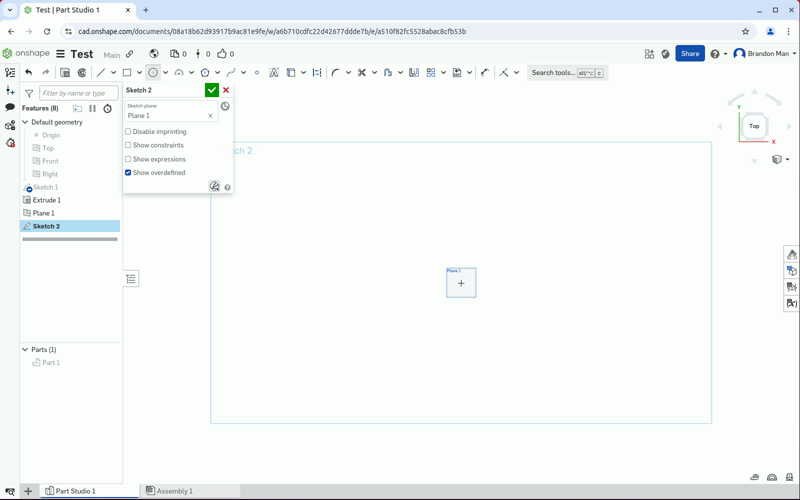
click(461, 282)
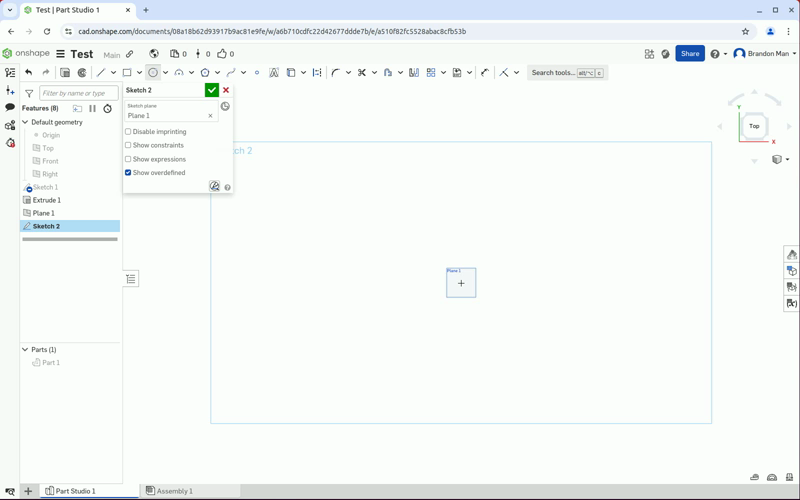
key_up(shift)
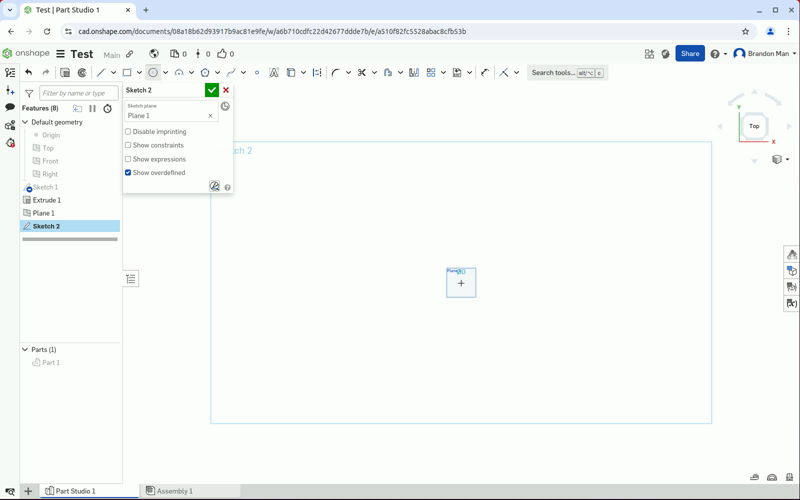
mouse_move(485, 282)
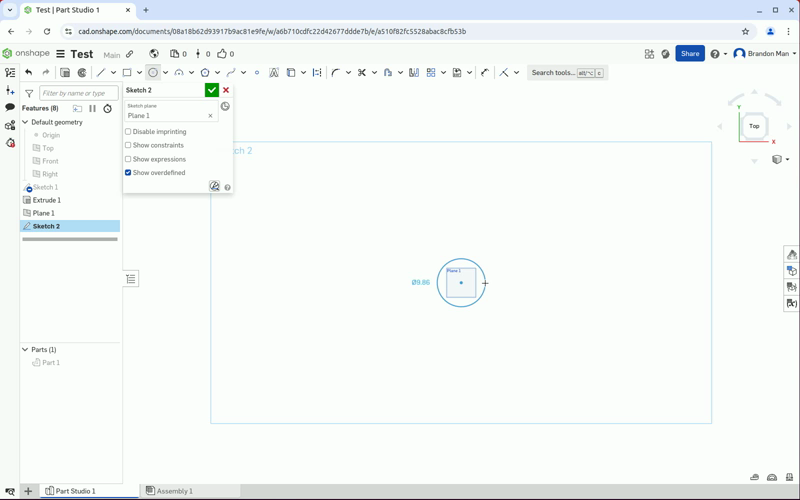
click(485, 282)
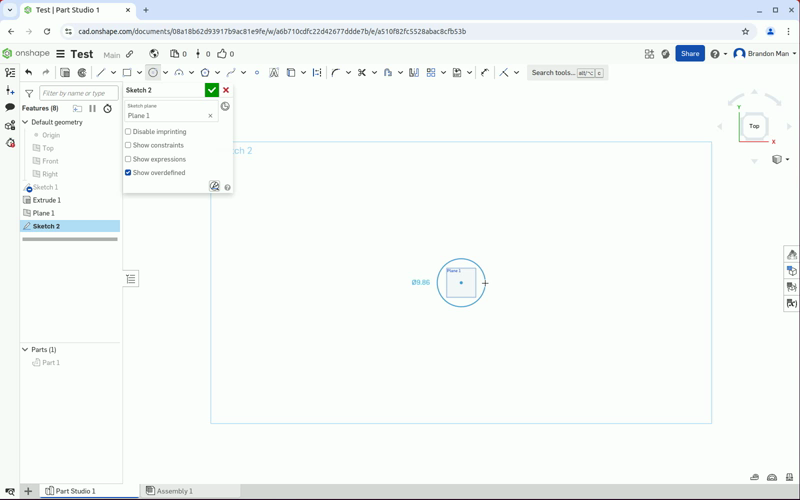
key(esc)
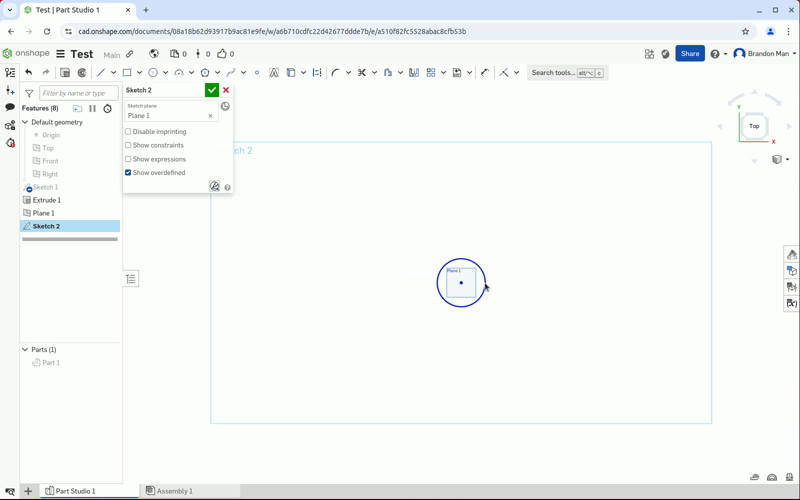
mouse_move(442, 278)
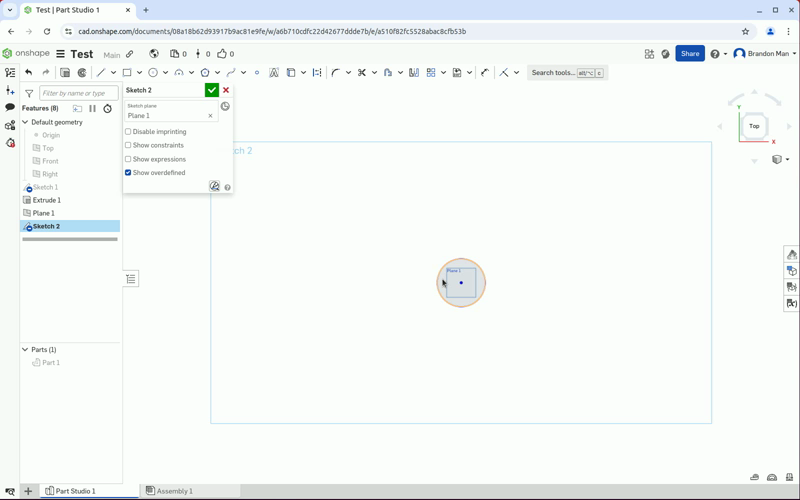
click(442, 278)
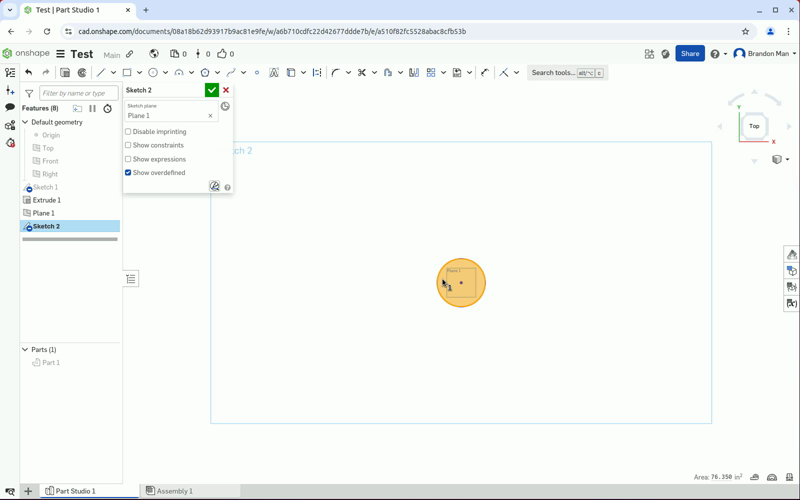
mouse_move(73, 352)
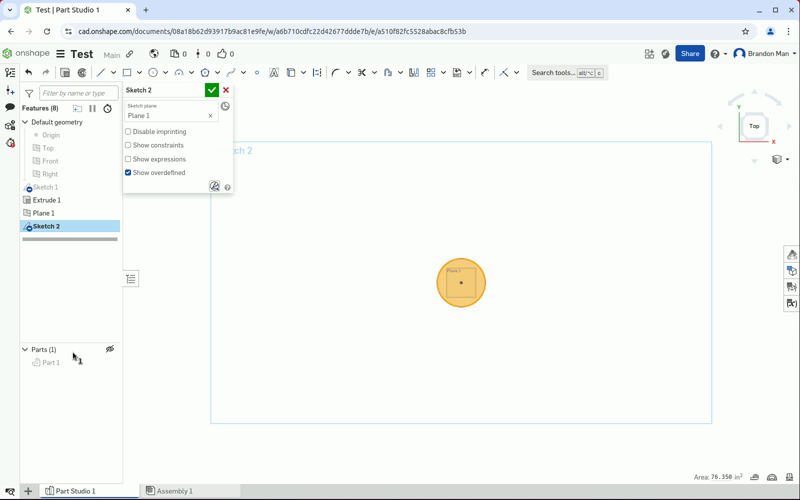
key(shift+y)
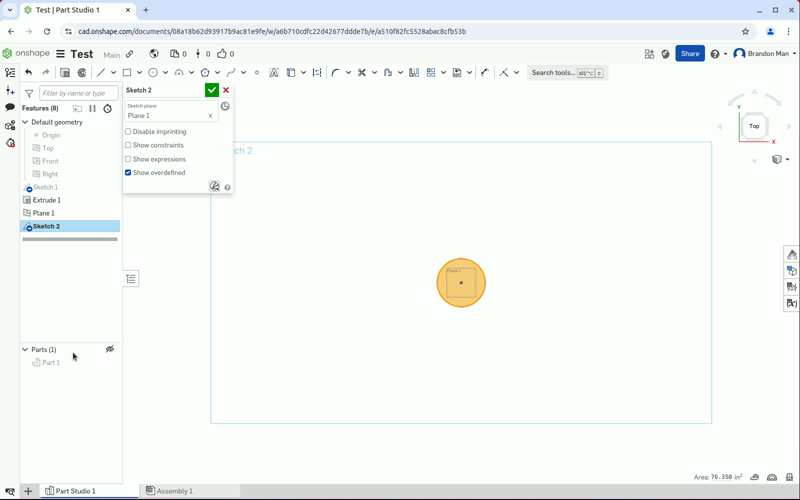
key(shift+e)
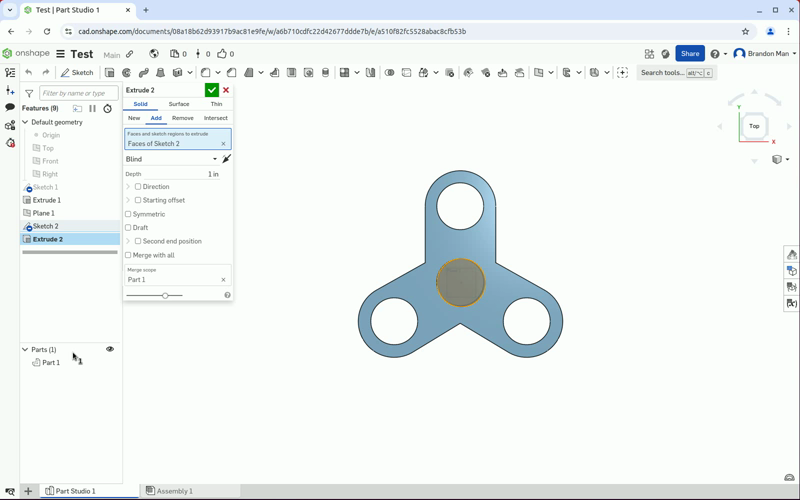
mouse_move(143, 106)
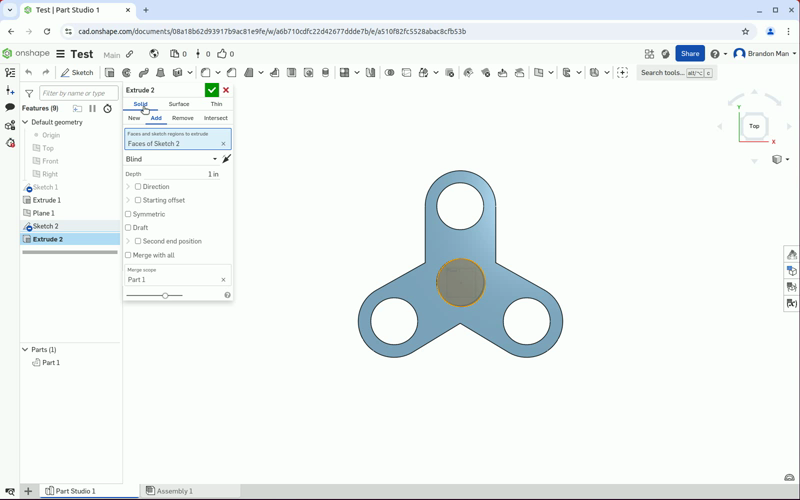
click(143, 106)
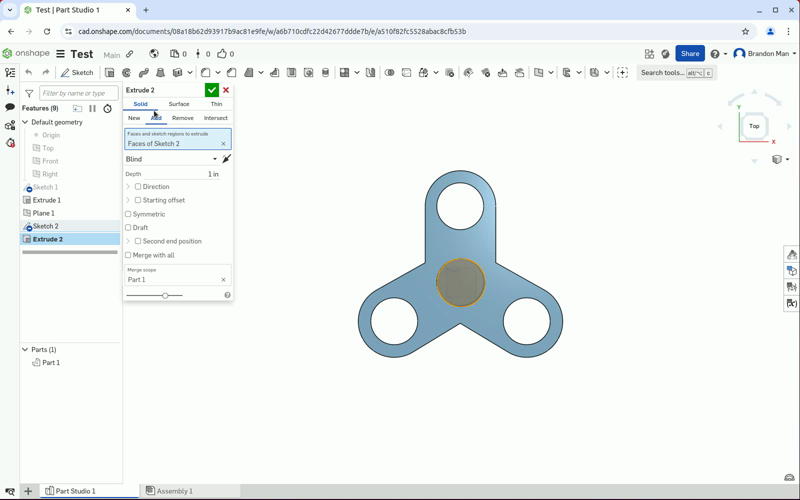
mouse_move(186, 120)
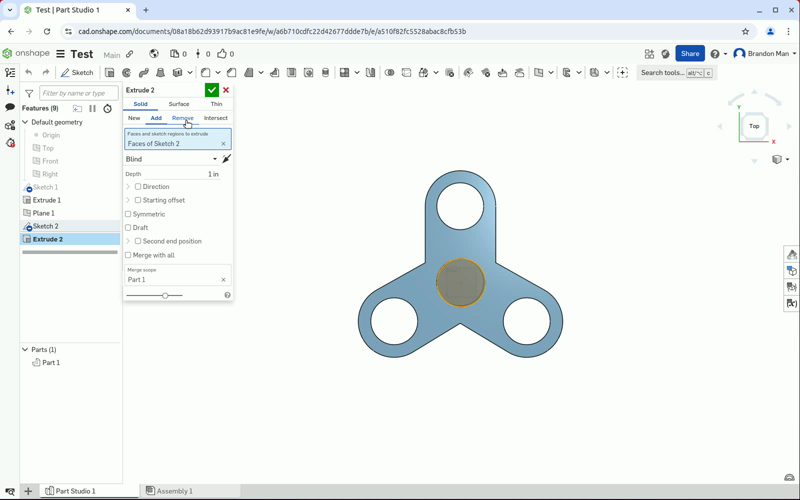
click(186, 120)
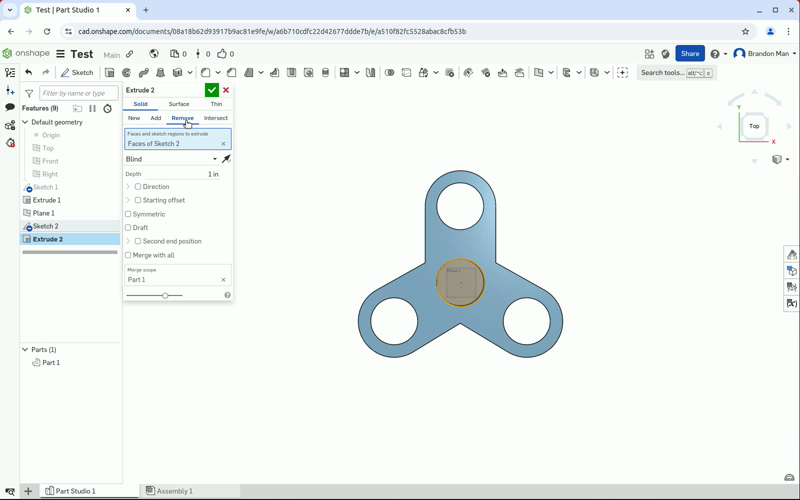
key(tab, 4)
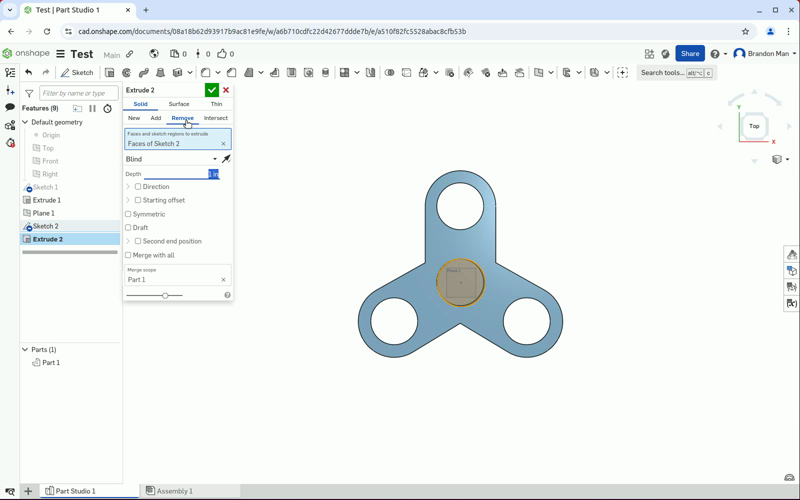
text(3.611)
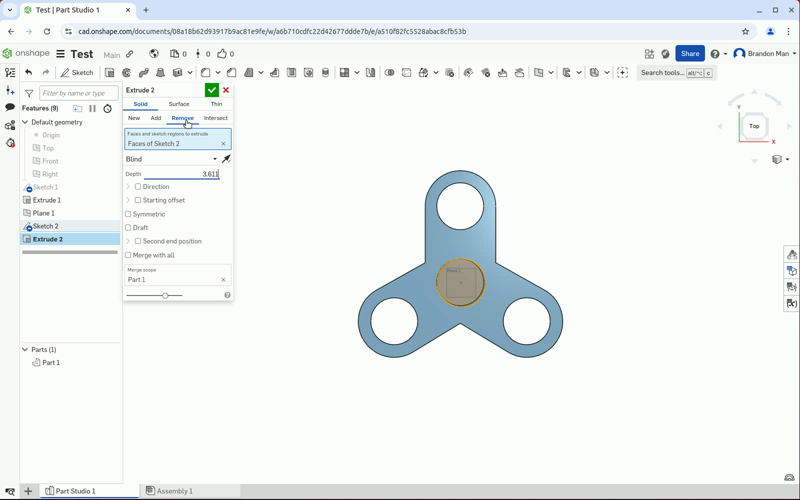
key(tab, 6)
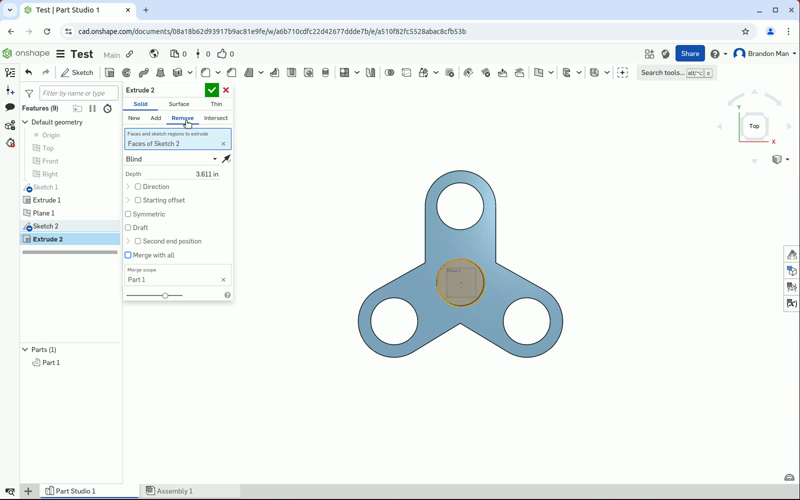
key(space)
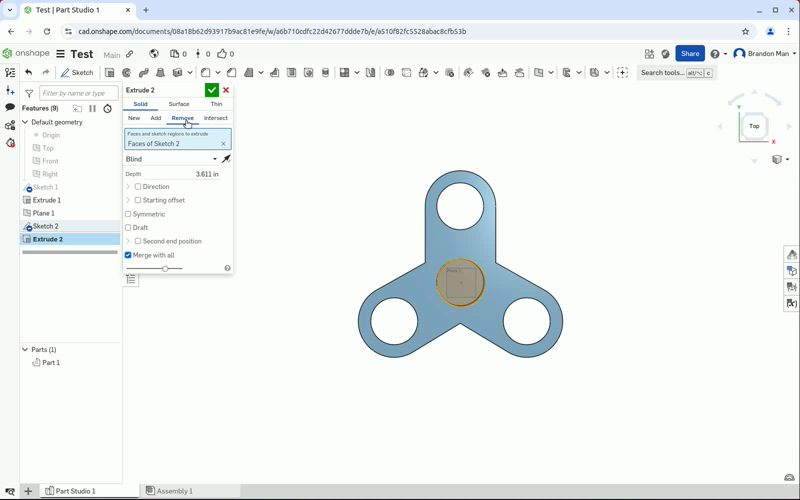
key(enter)
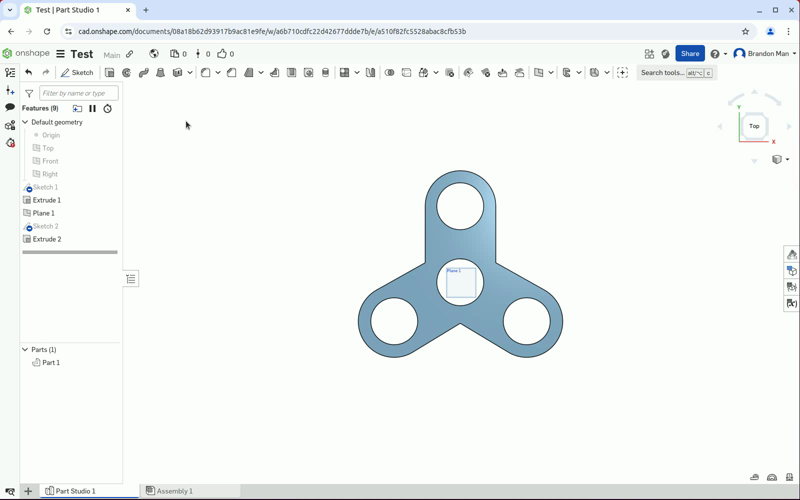
key(shift+h)
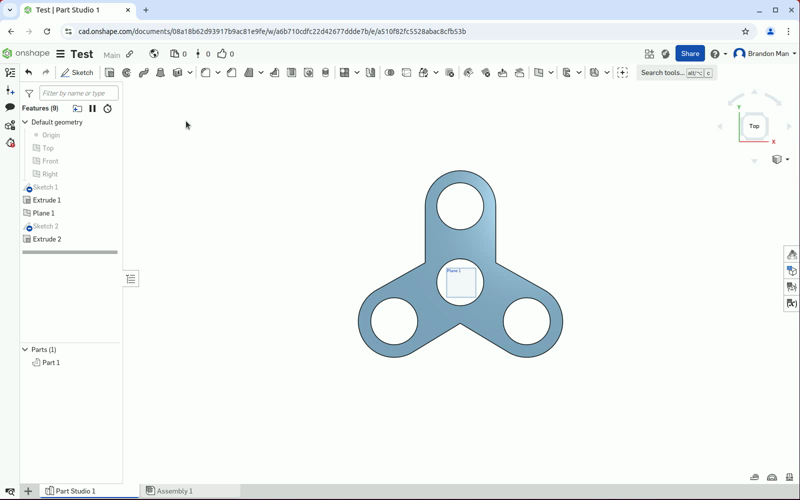
key(shift+h)
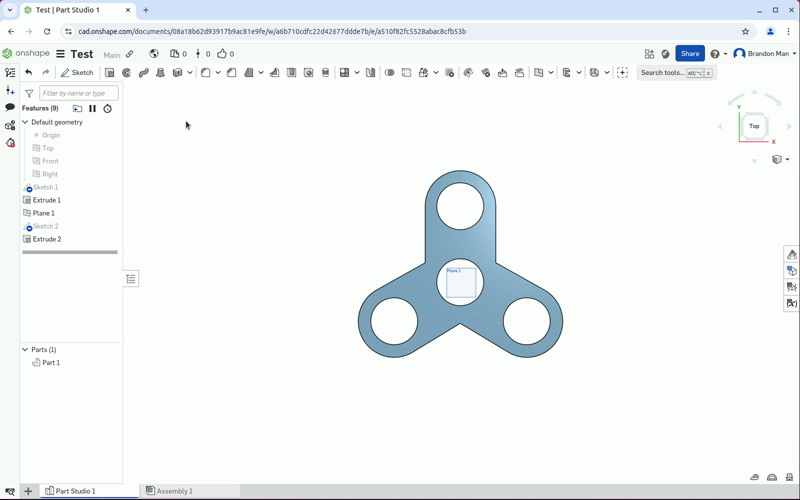
mouse_move(73, 189)
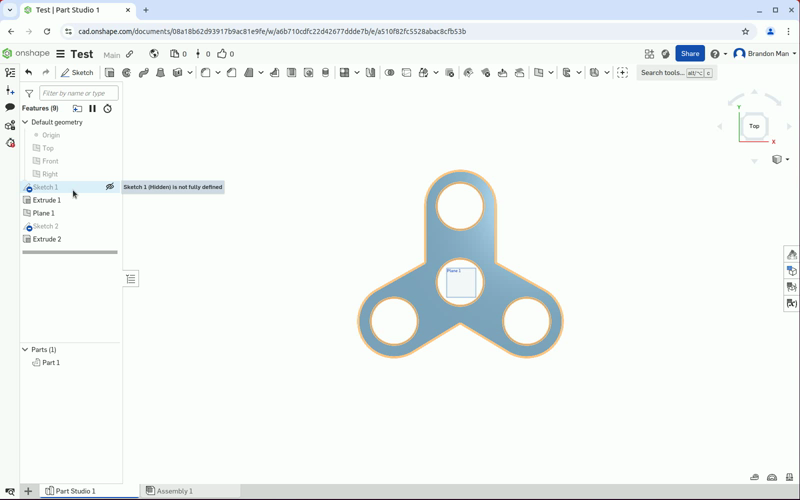
click(73, 189)
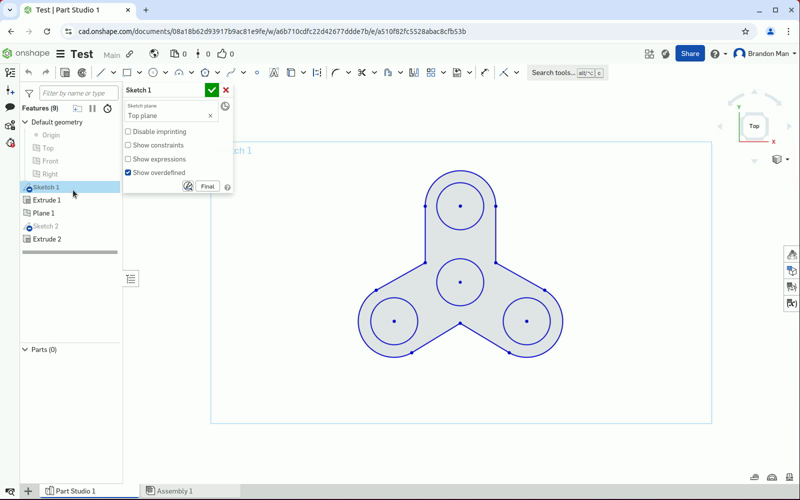
mouse_move(229, 92)
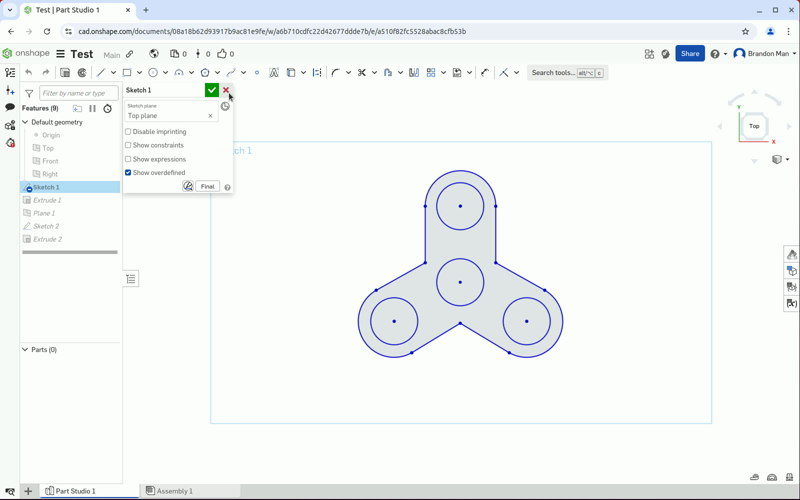
click(229, 92)
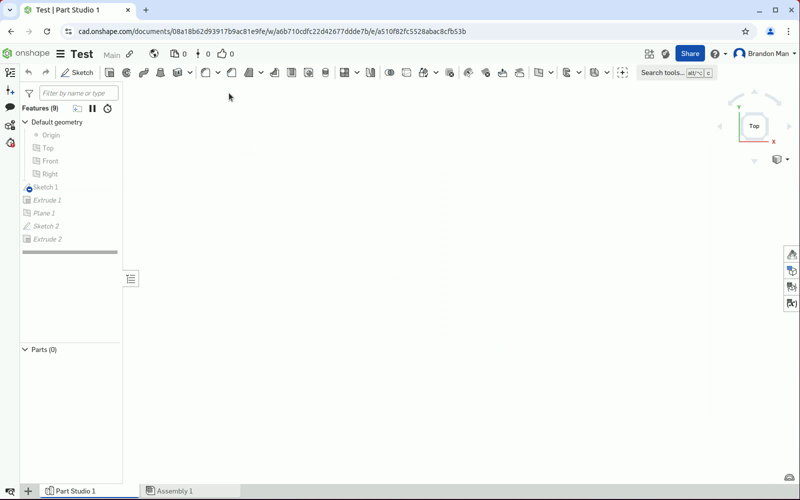
key(shift+s)
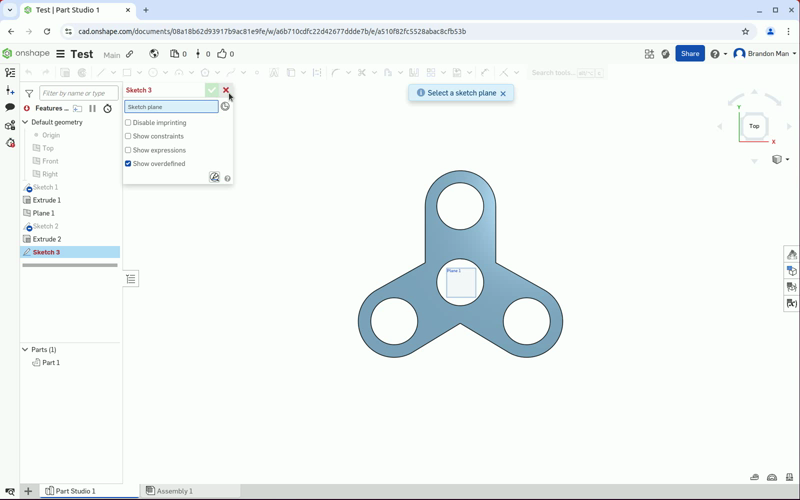
mouse_move(73, 215)
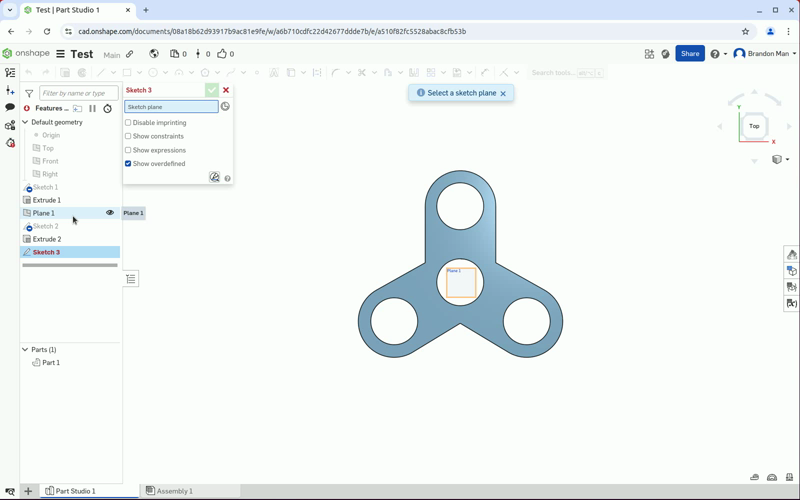
click(73, 215)
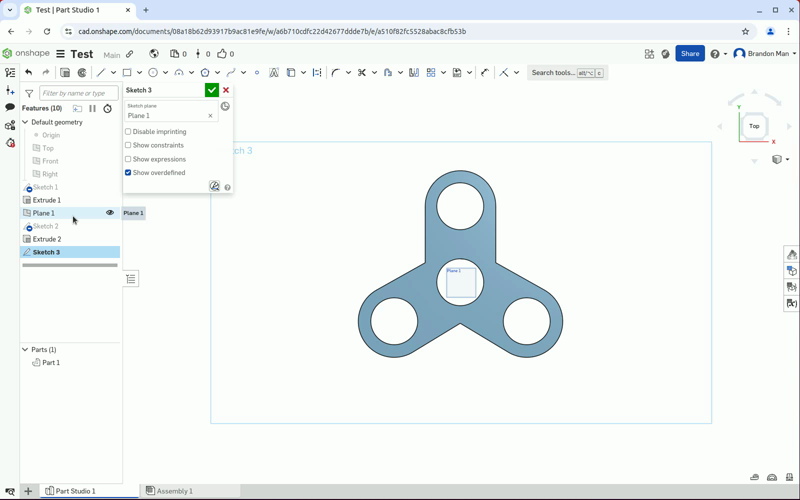
mouse_move(73, 352)
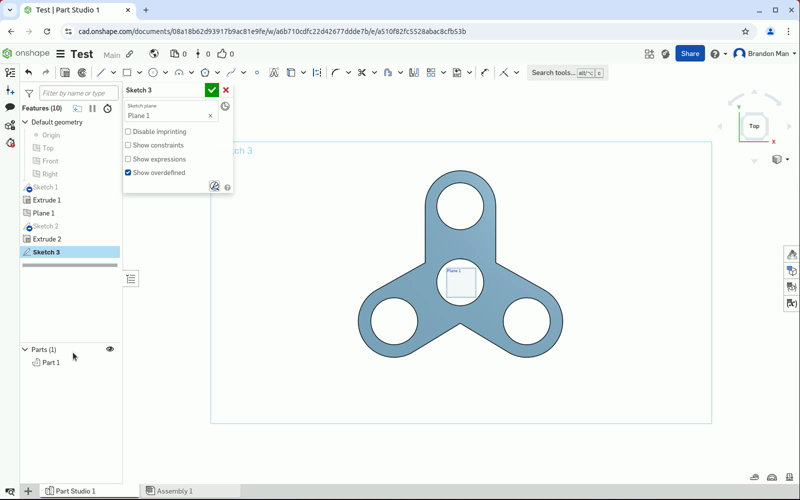
key(y)
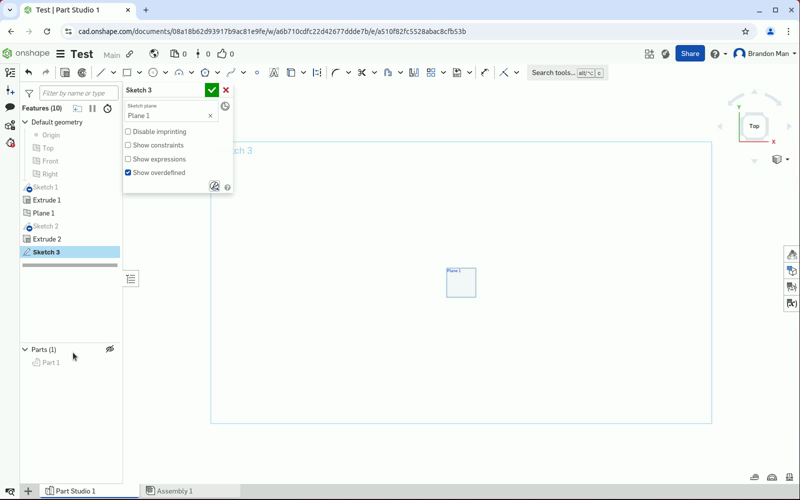
key(c)
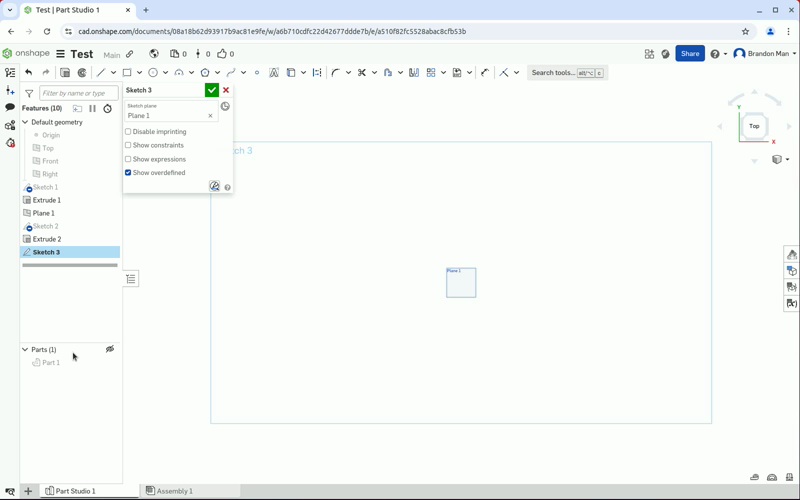
key_down(shift)
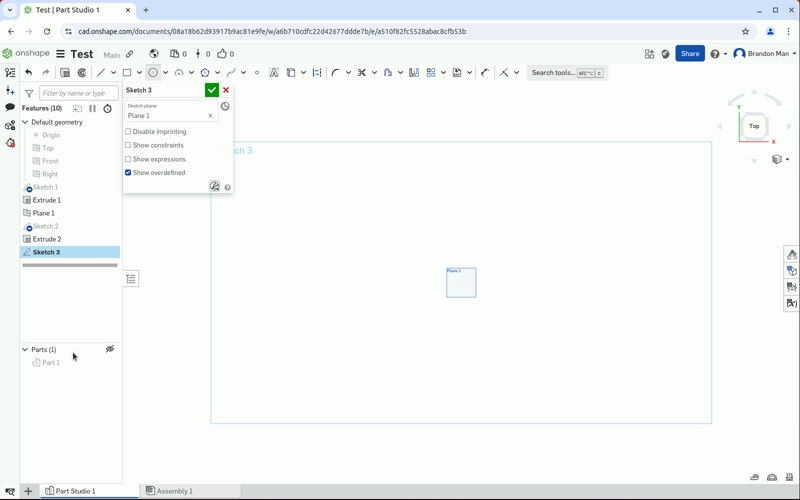
mouse_move(461, 206)
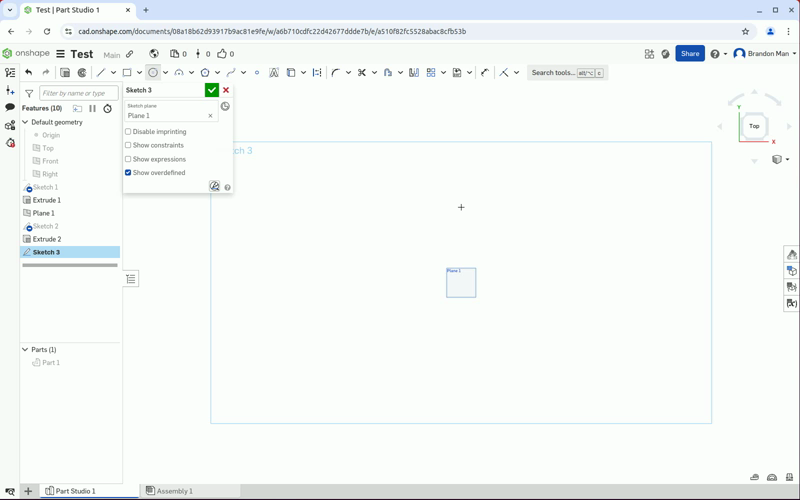
click(461, 206)
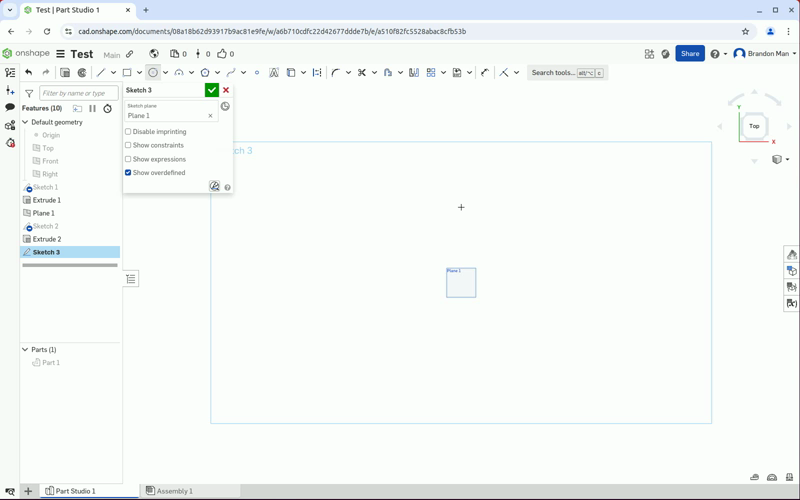
key_up(shift)
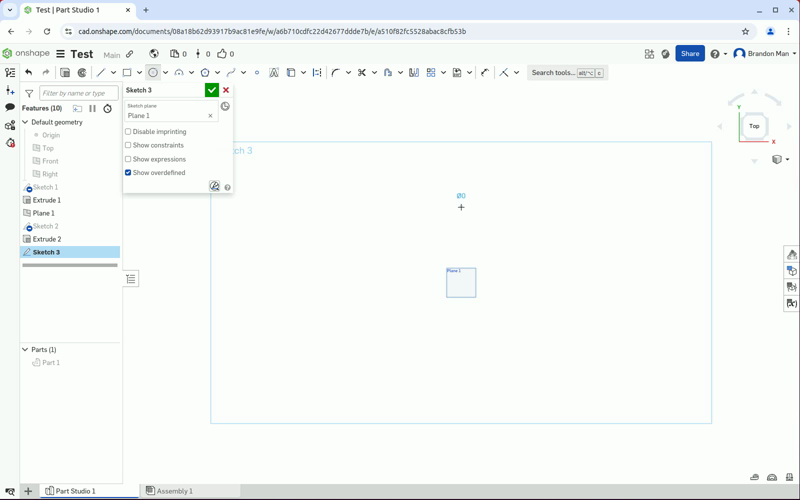
mouse_move(485, 206)
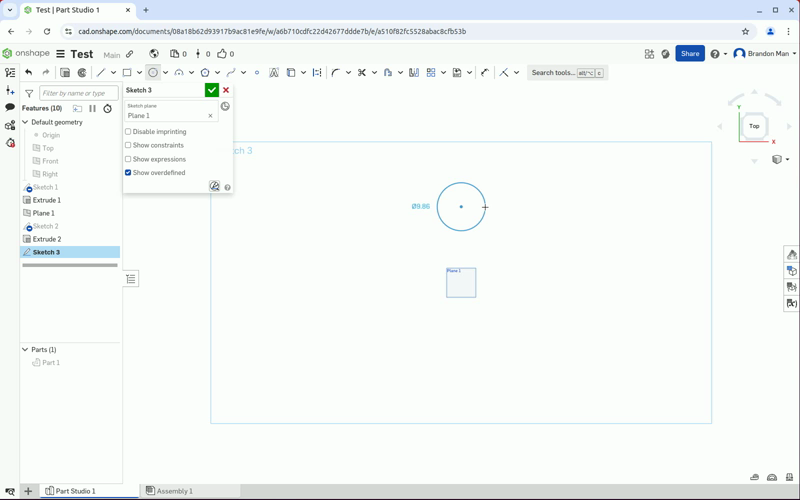
click(485, 206)
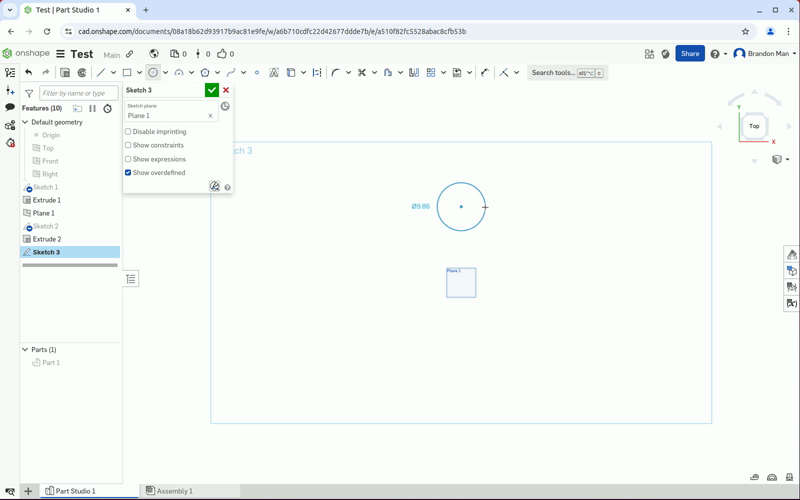
key(esc)
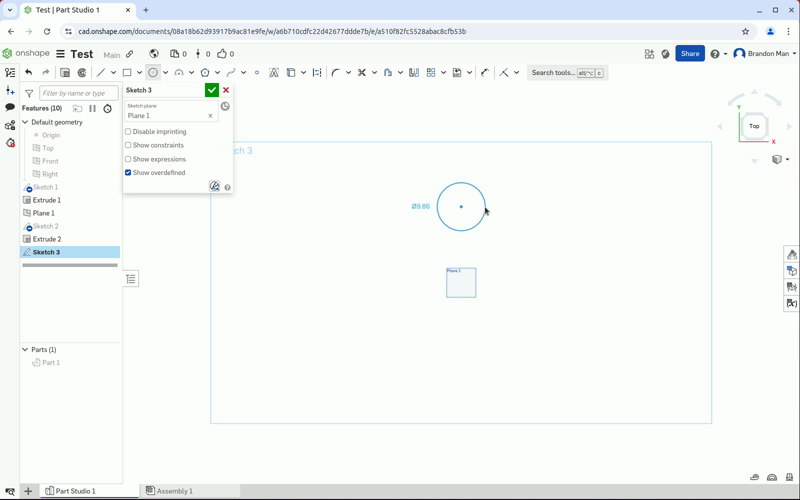
mouse_move(478, 216)
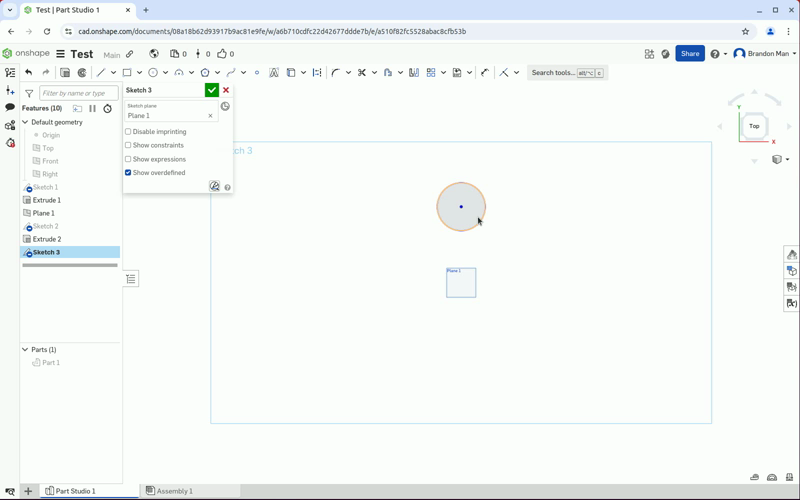
click(478, 216)
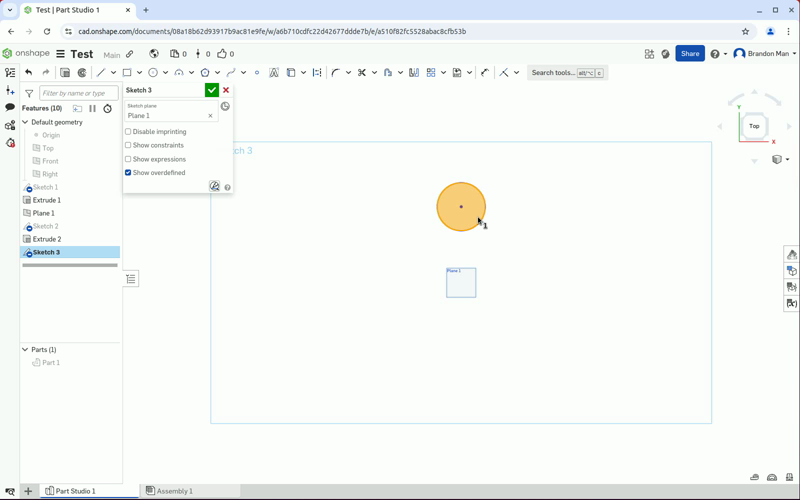
mouse_move(73, 352)
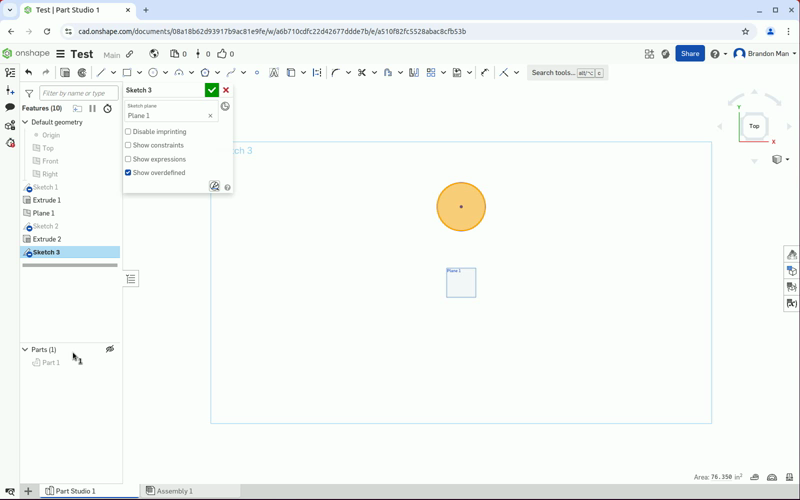
key(shift+y)
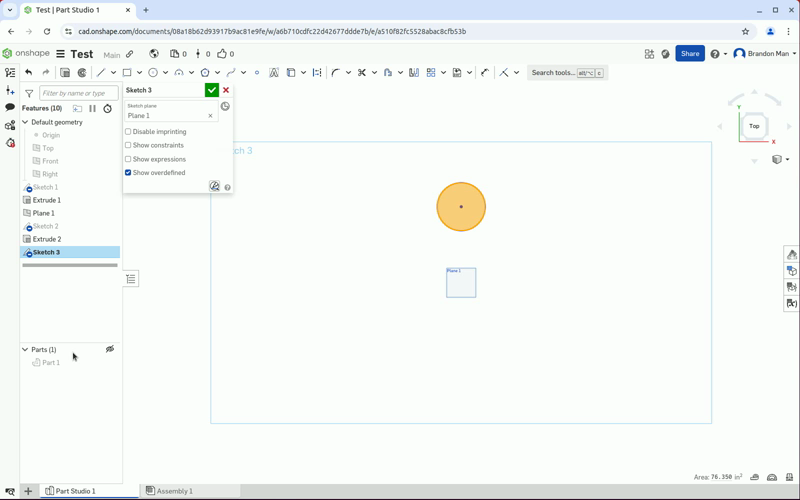
key(shift+e)
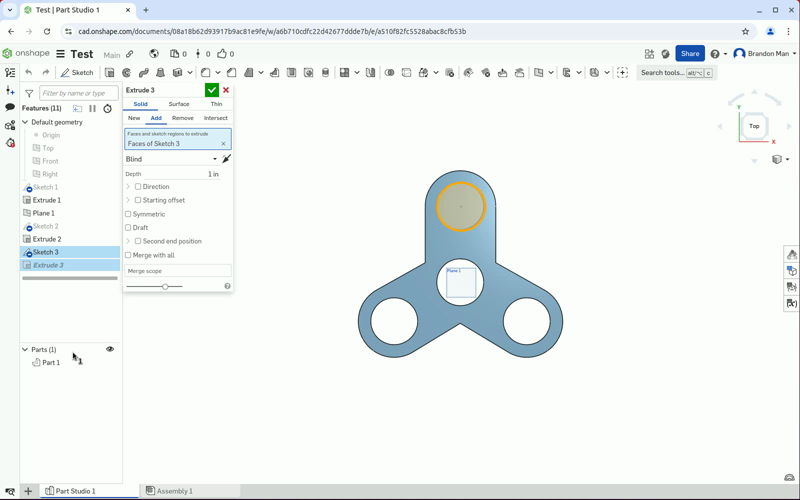
mouse_move(143, 106)
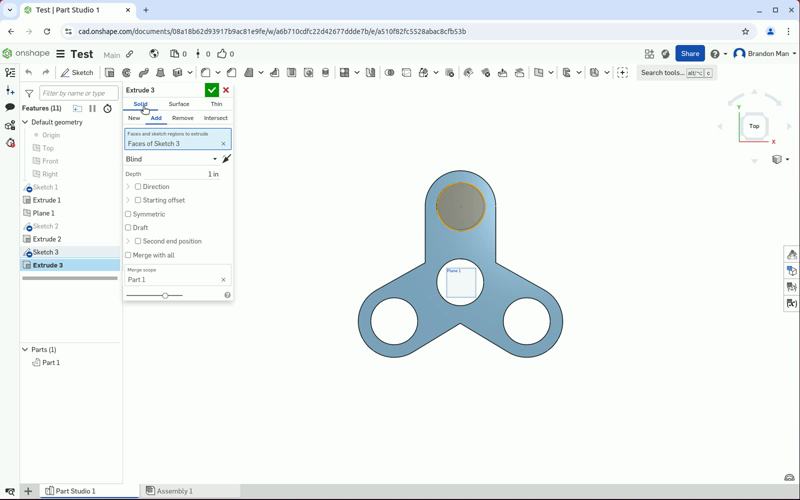
click(143, 106)
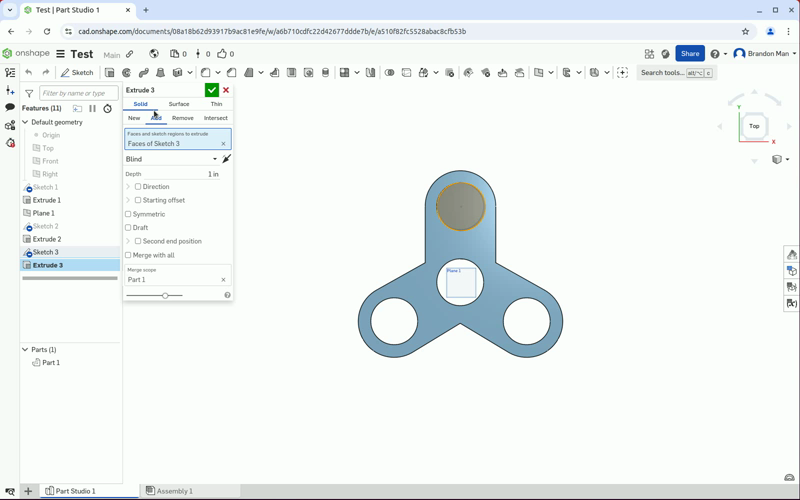
mouse_move(186, 120)
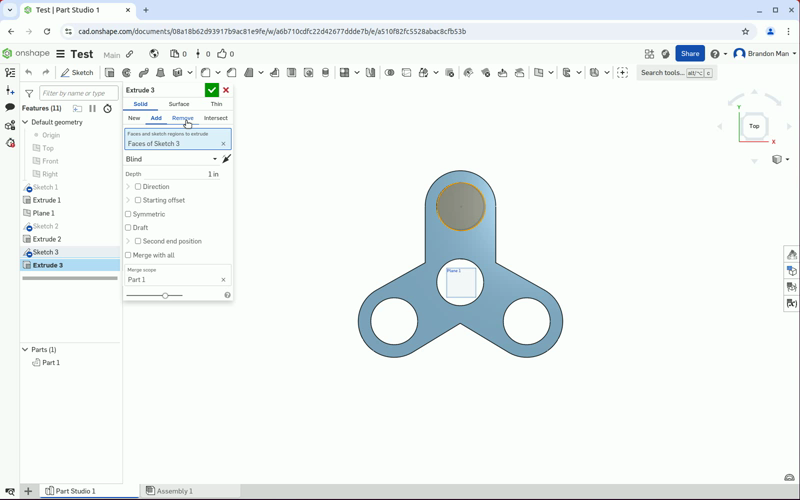
click(186, 120)
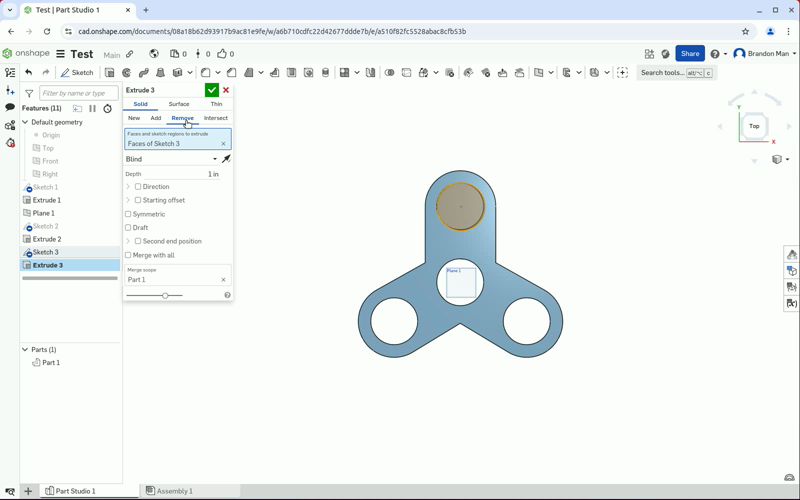
key(tab, 4)
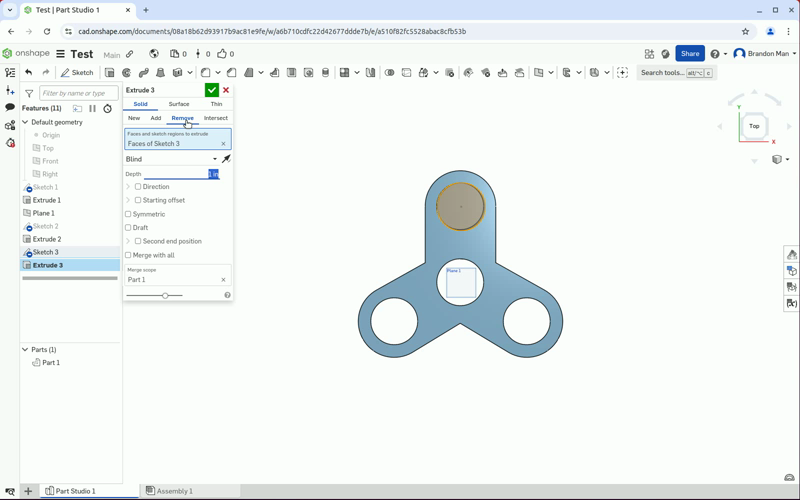
text(3.611)
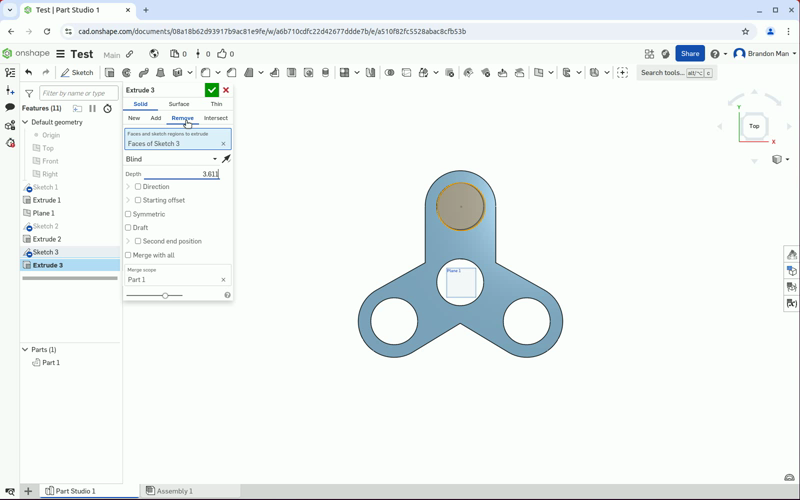
key(tab, 6)
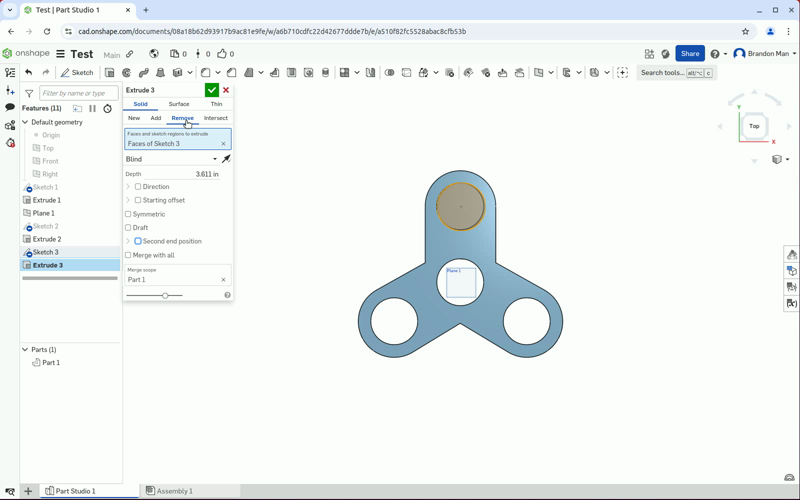
key(space)
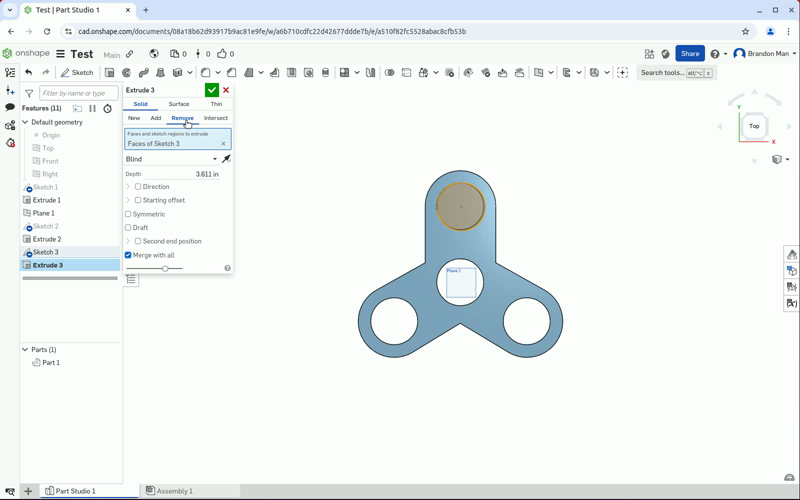
key(enter)
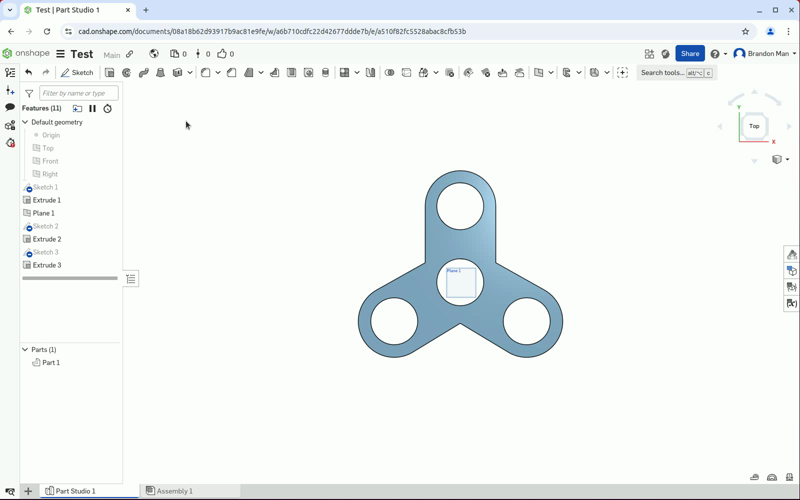
key(shift+h)
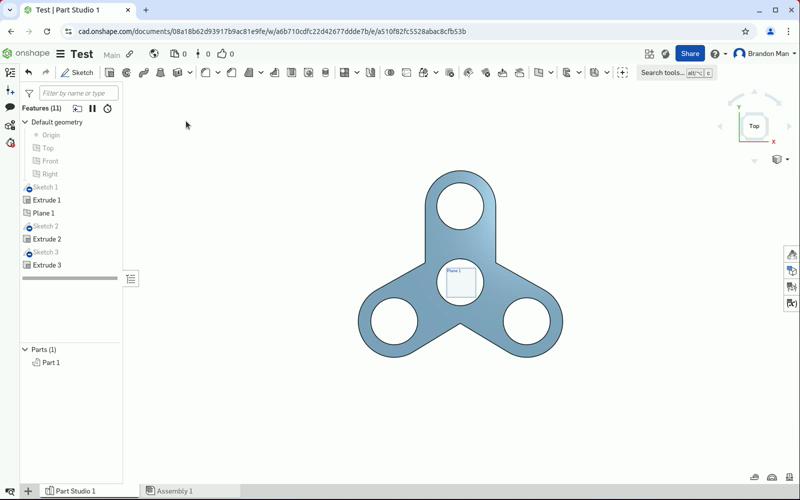
key(shift+h)
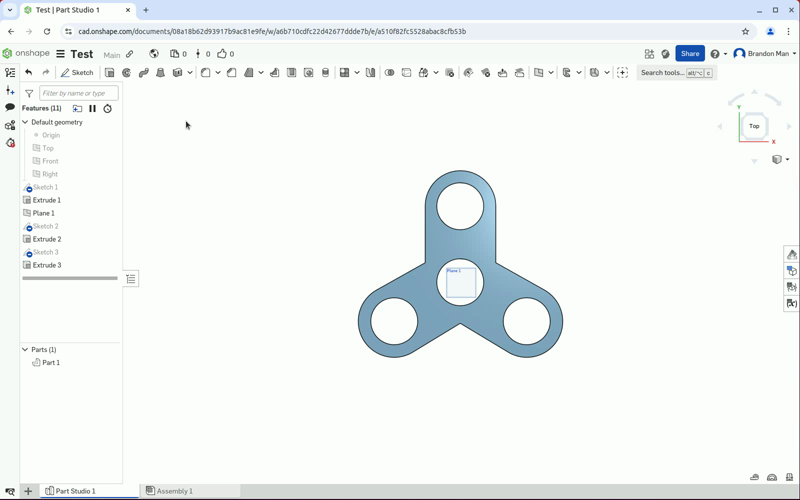
mouse_move(73, 189)
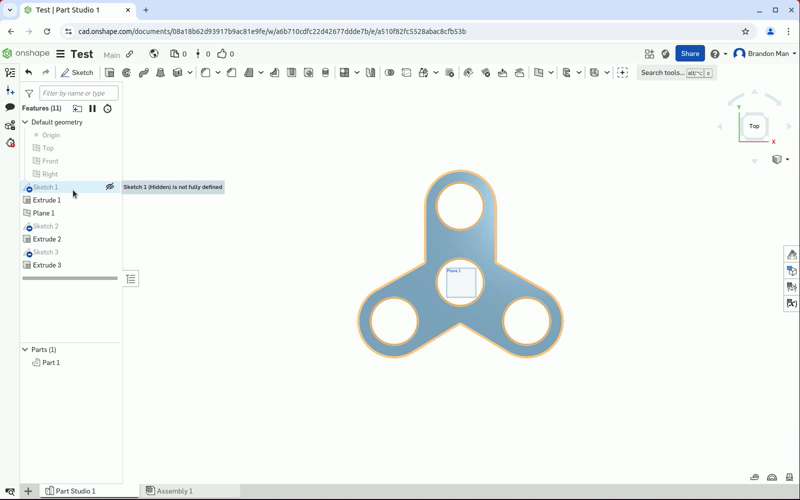
click(73, 189)
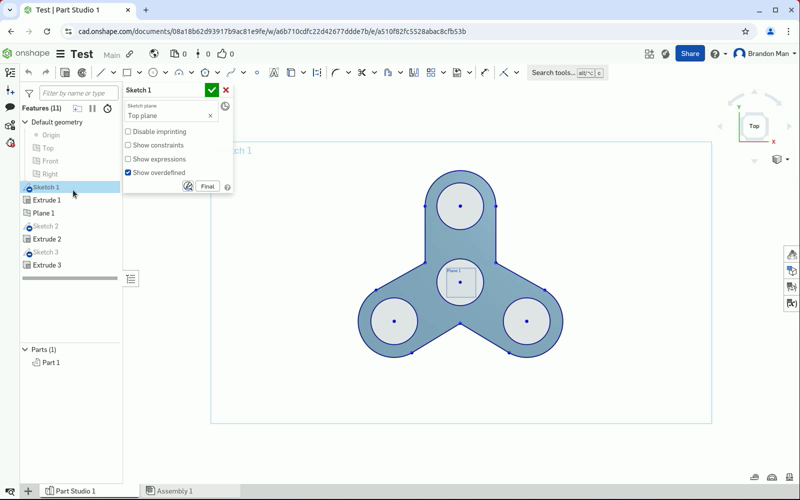
mouse_move(229, 92)
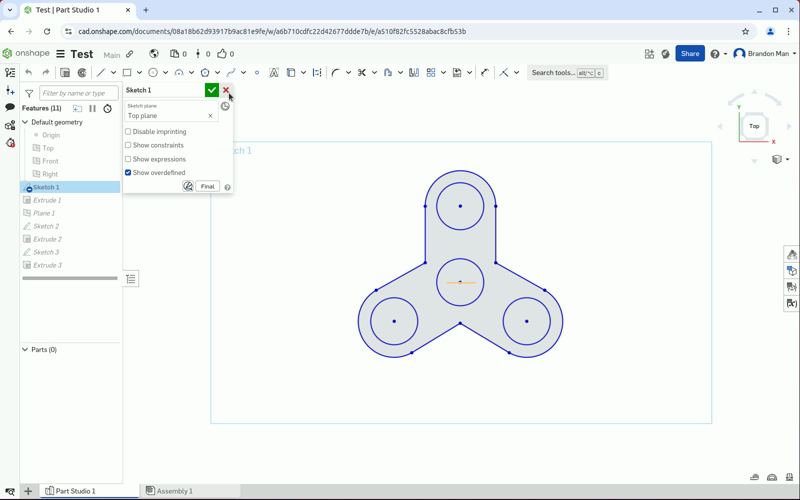
click(229, 92)
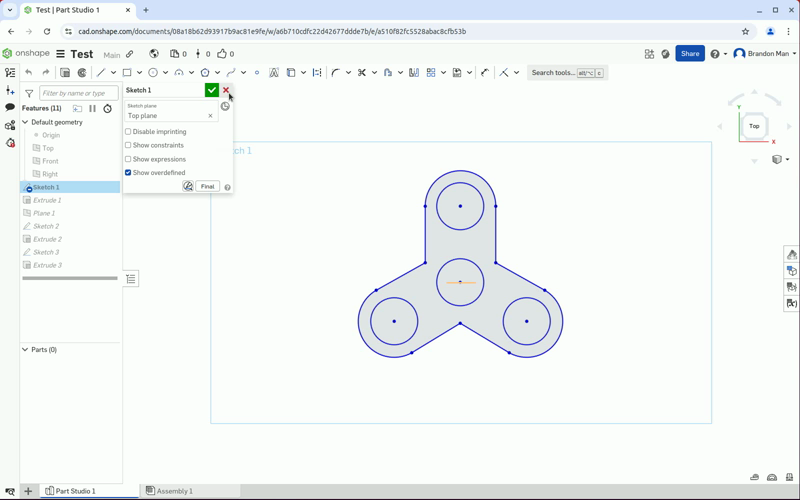
key(shift+s)
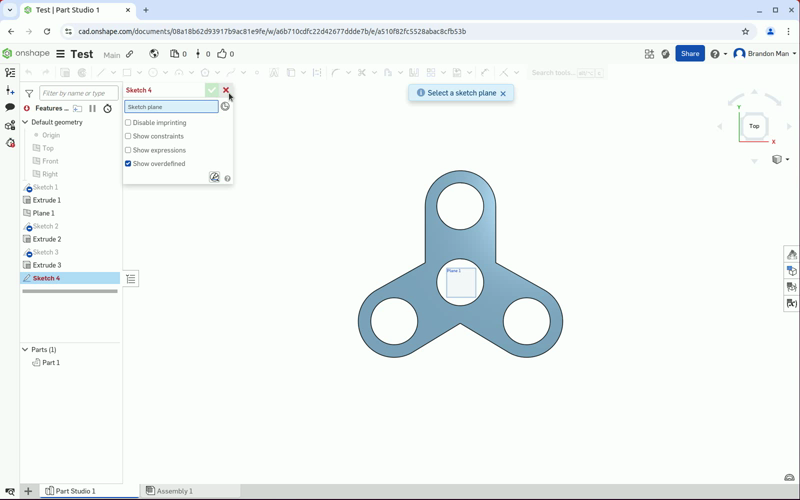
mouse_move(73, 215)
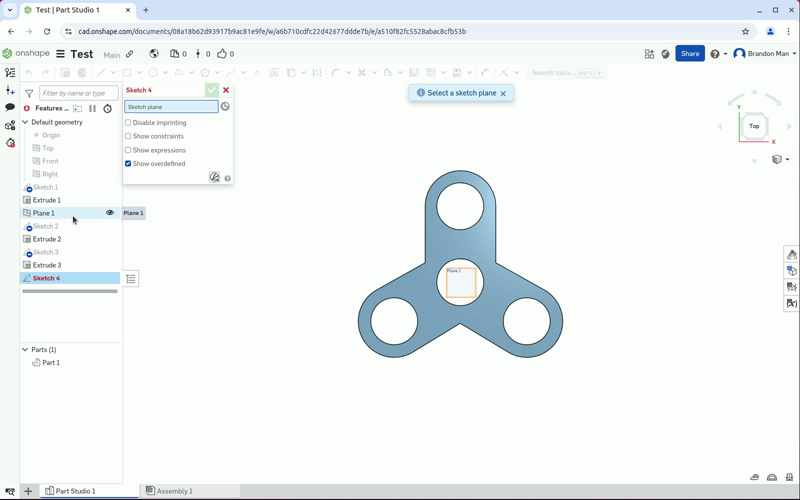
click(73, 215)
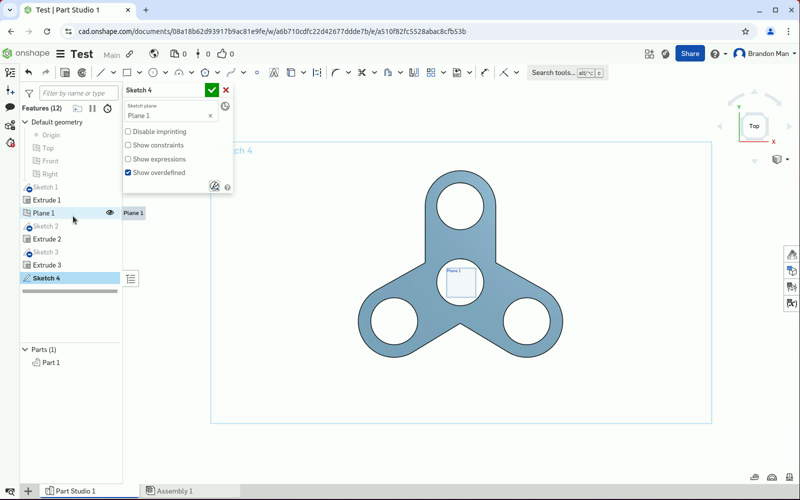
mouse_move(73, 352)
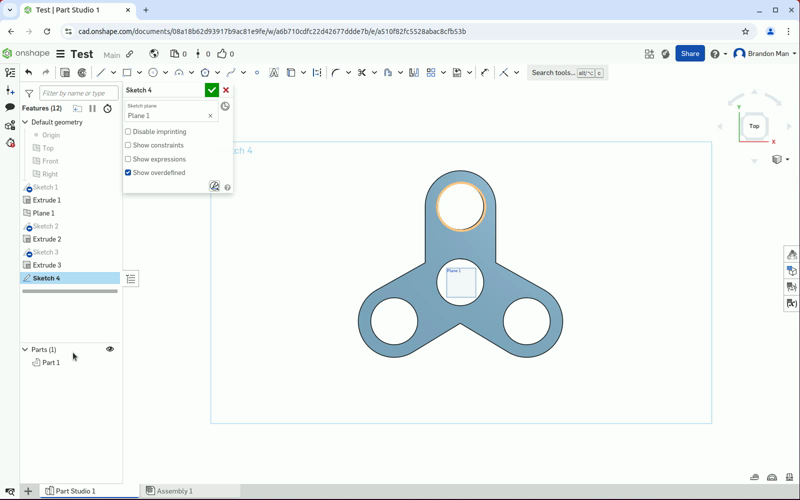
key(y)
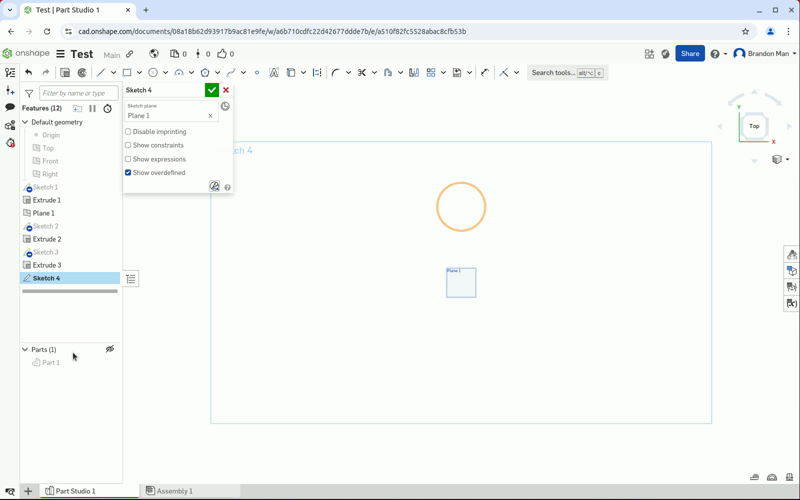
key(c)
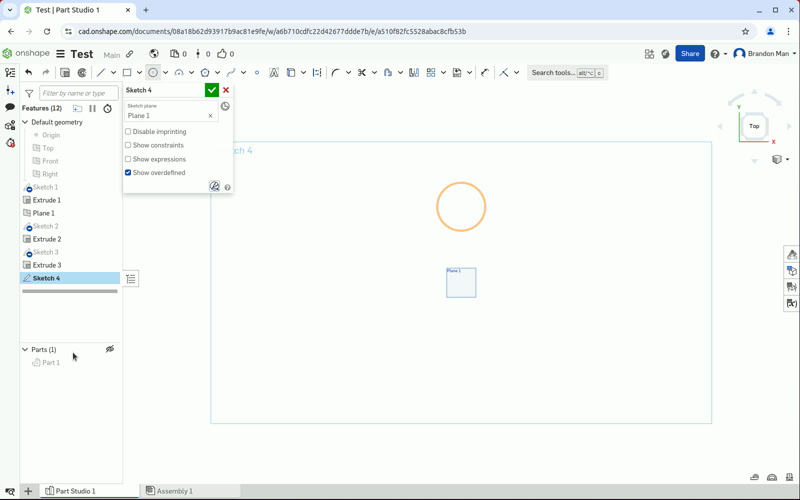
key_down(shift)
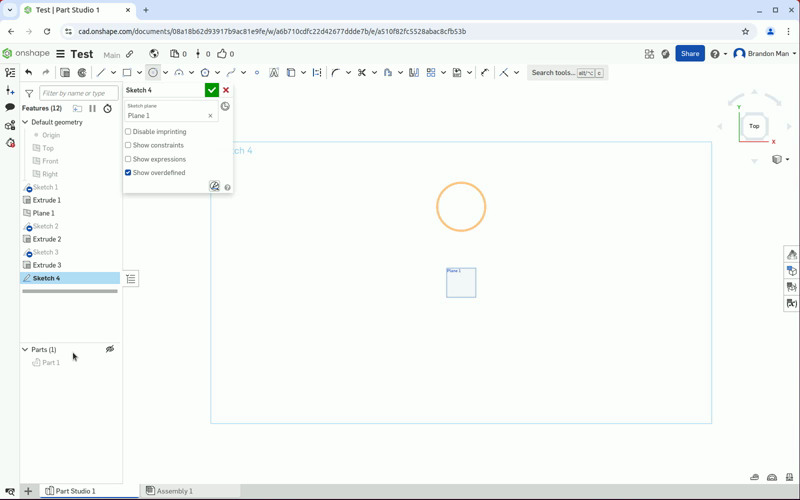
mouse_move(528, 321)
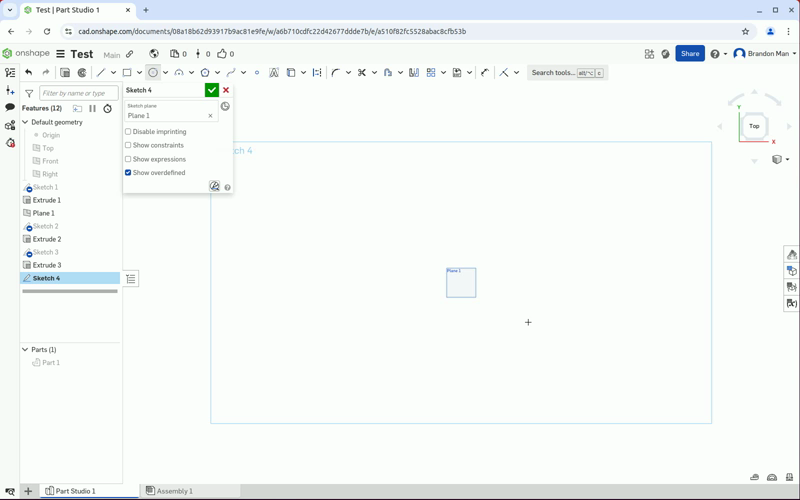
click(528, 321)
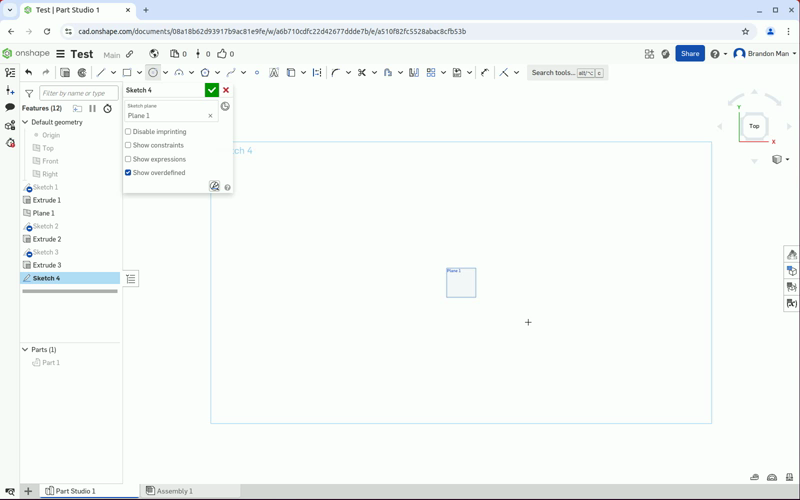
key_up(shift)
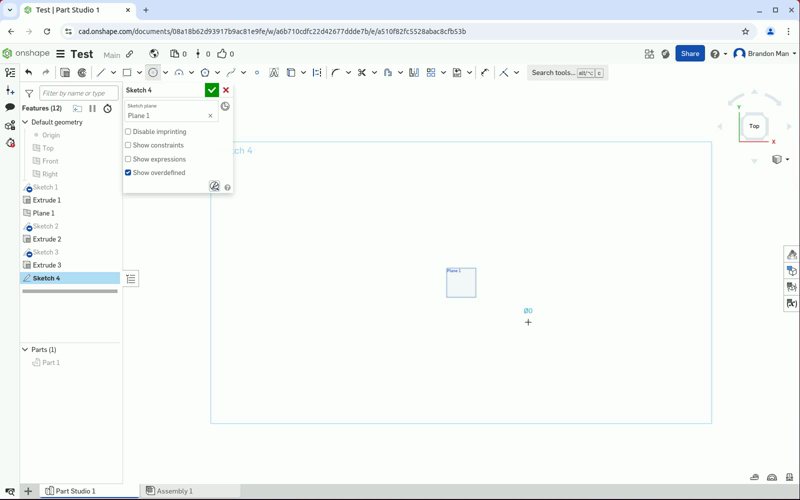
mouse_move(551, 321)
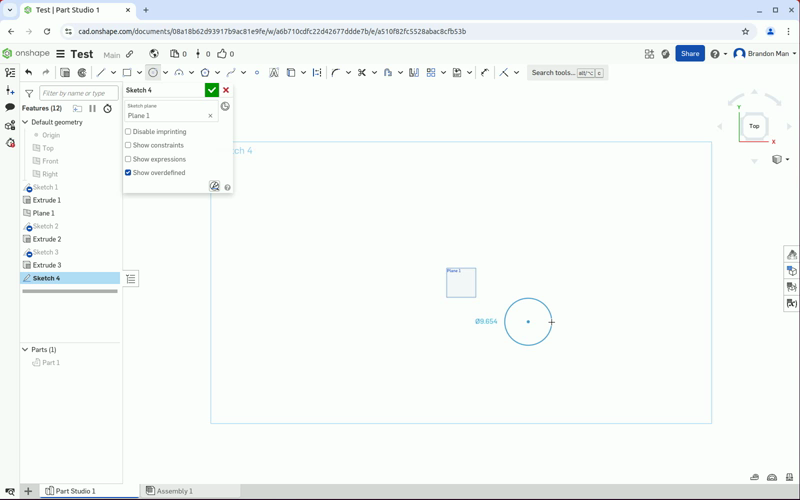
click(551, 321)
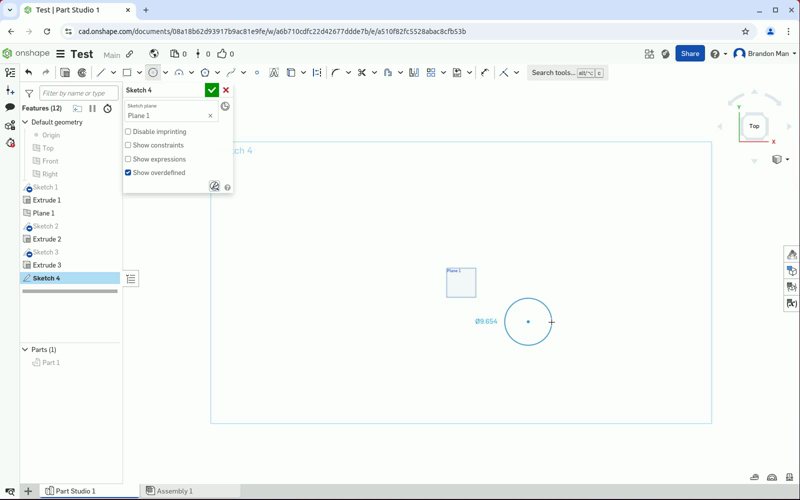
key(esc)
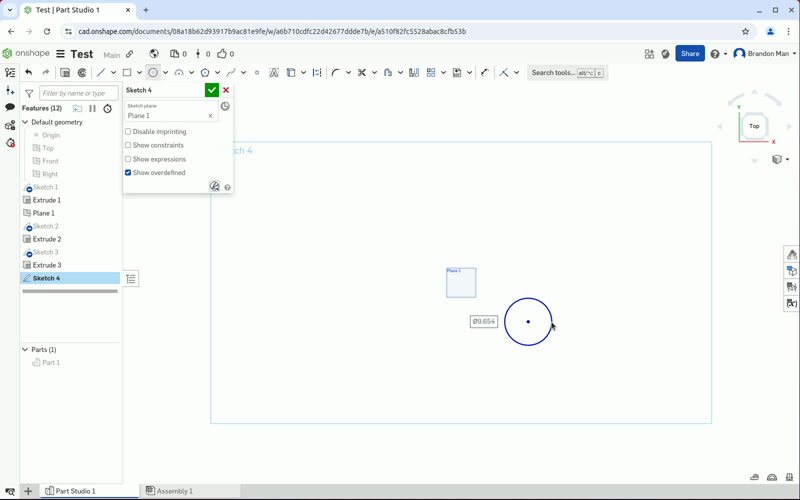
mouse_move(527, 327)
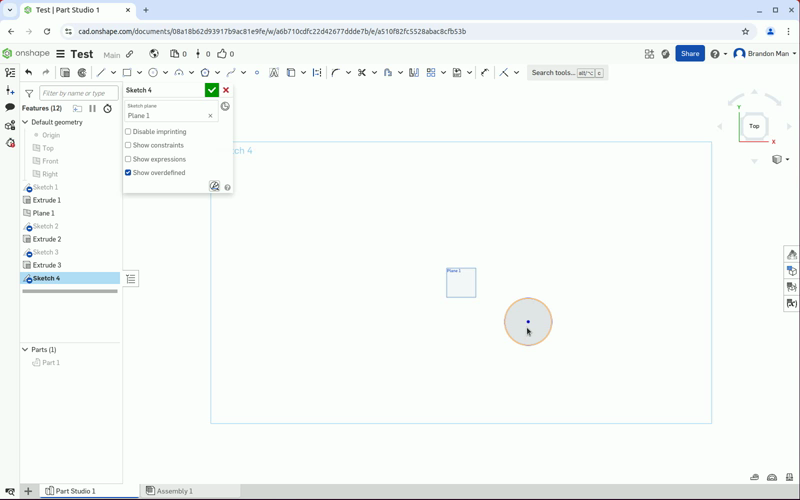
scroll(6)
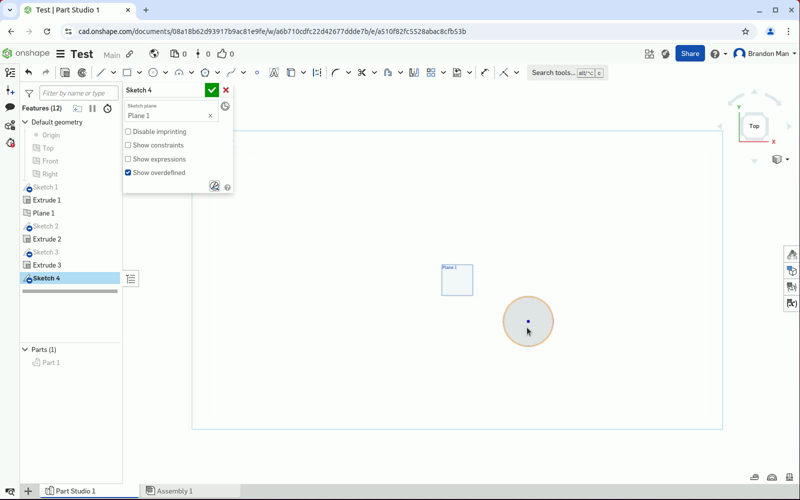
scroll(6)
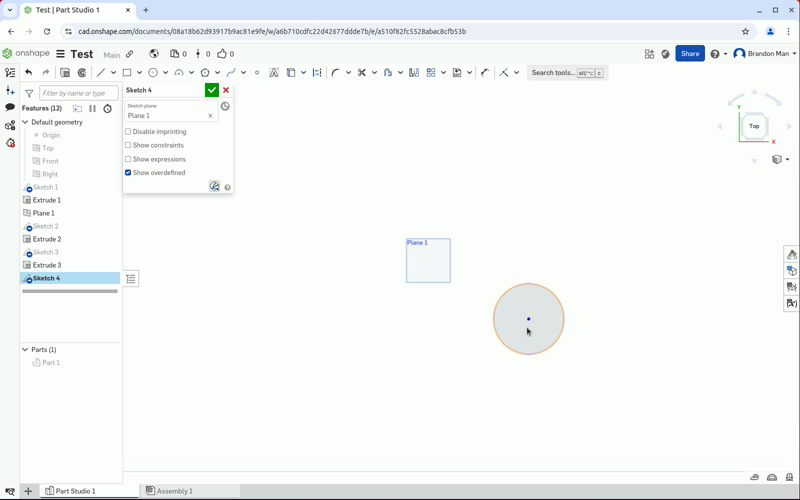
scroll(6)
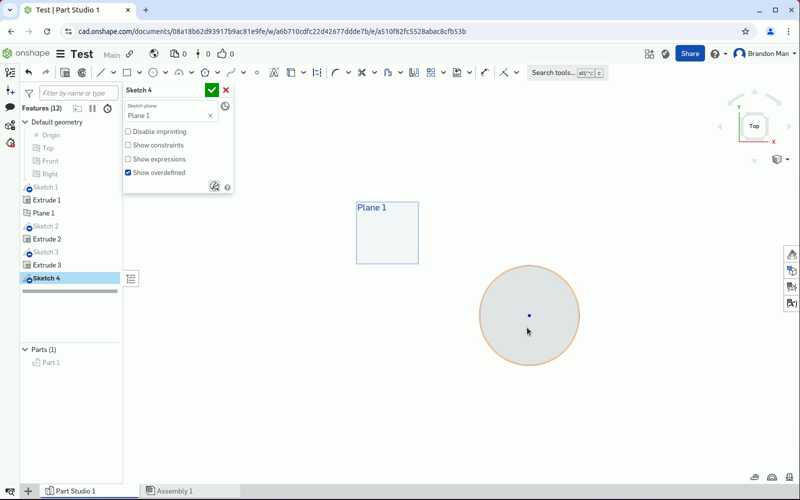
scroll(6)
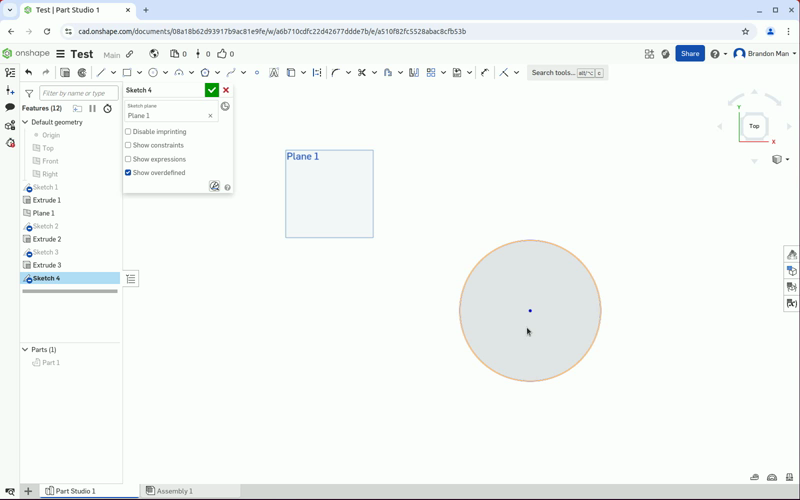
scroll(6)
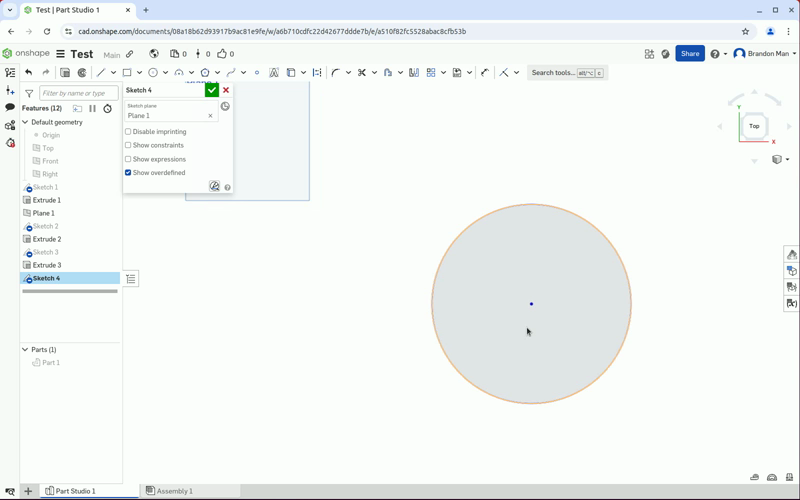
scroll(6)
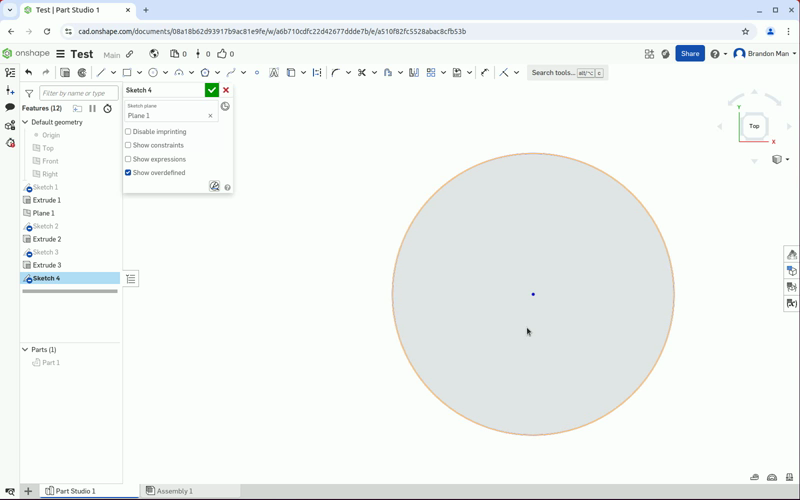
scroll(6)
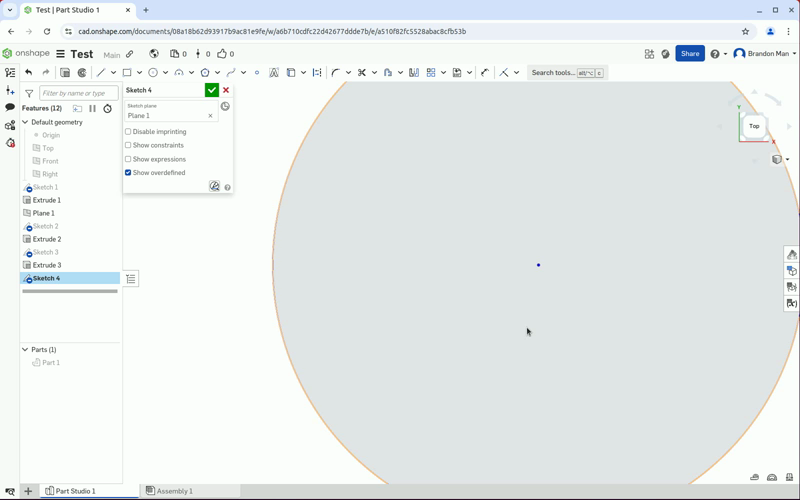
click(527, 327)
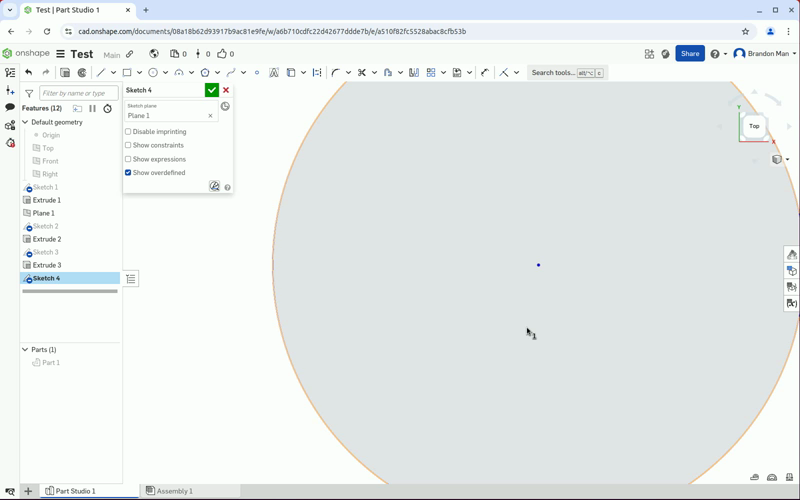
scroll(-6)
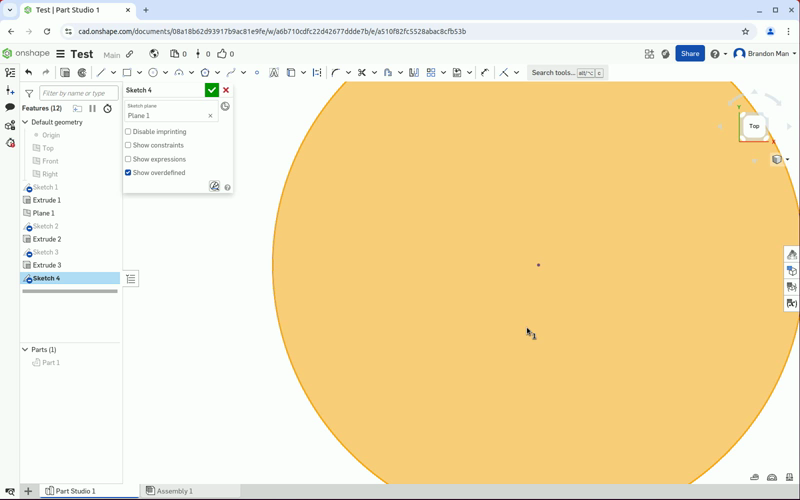
scroll(-6)
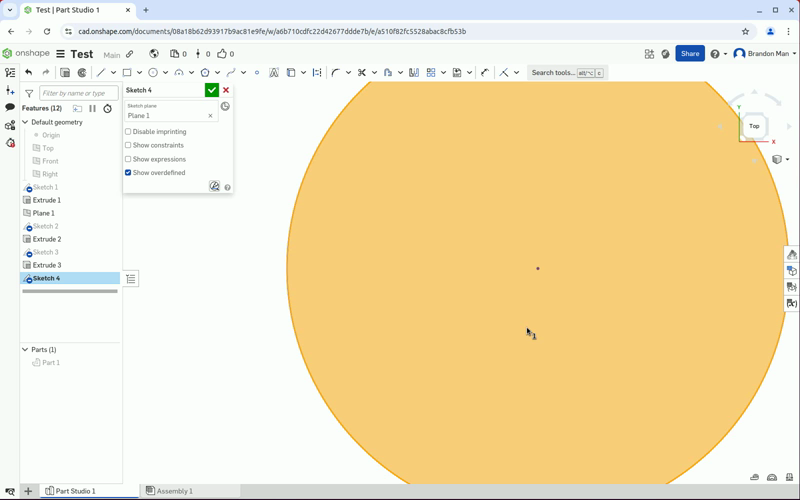
scroll(-6)
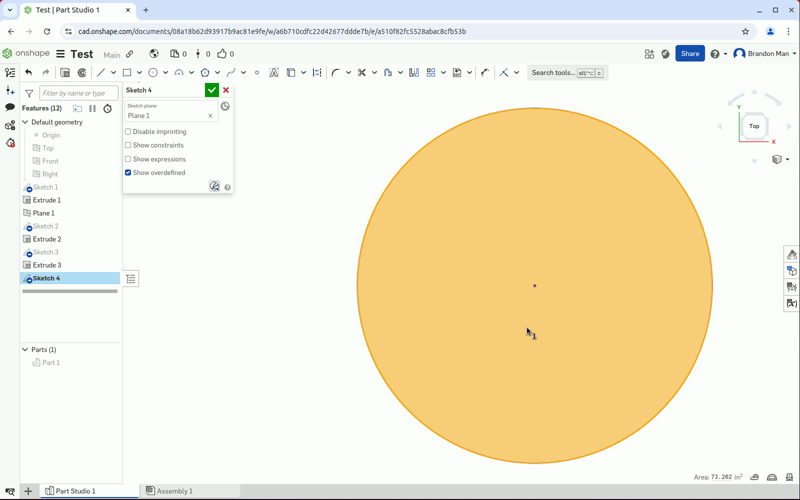
scroll(-6)
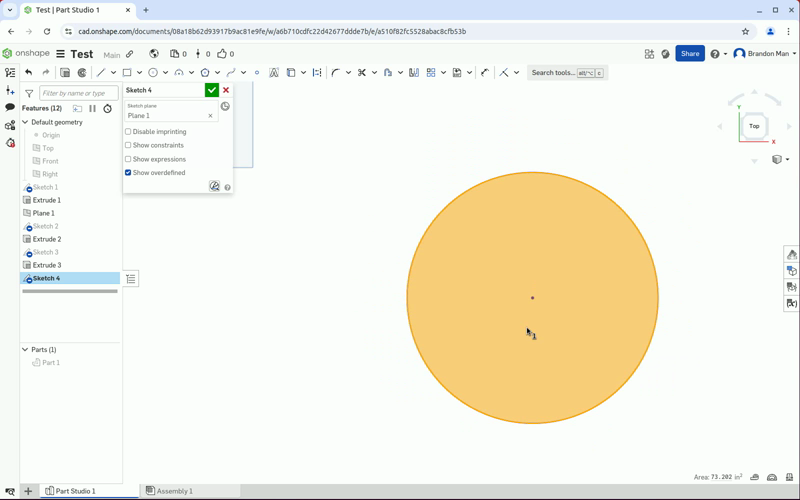
scroll(-6)
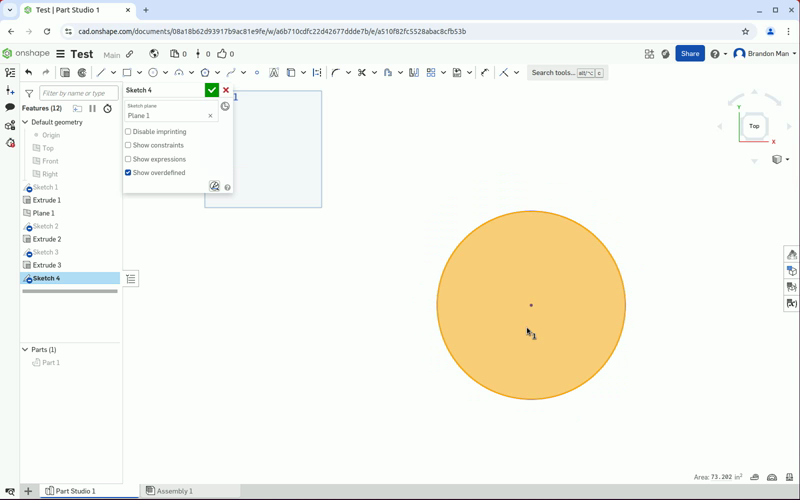
scroll(-6)
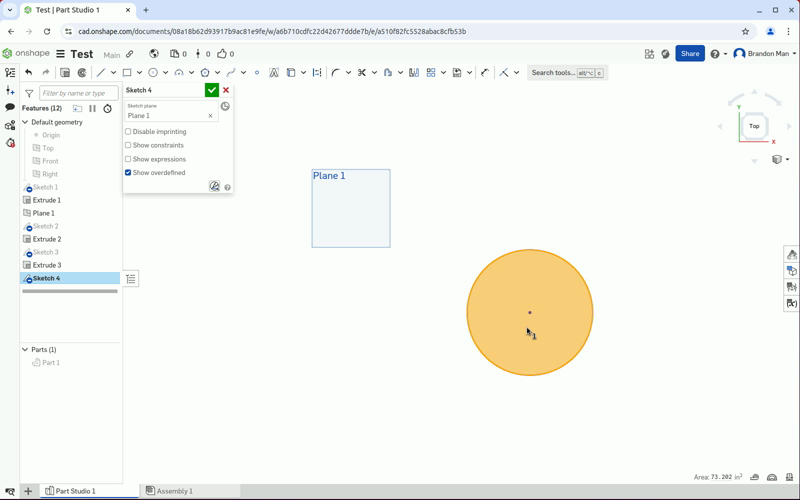
scroll(-6)
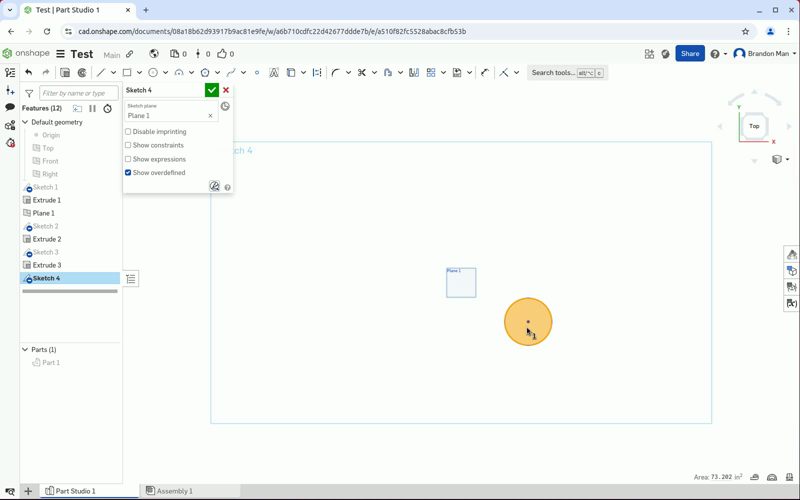
mouse_move(73, 352)
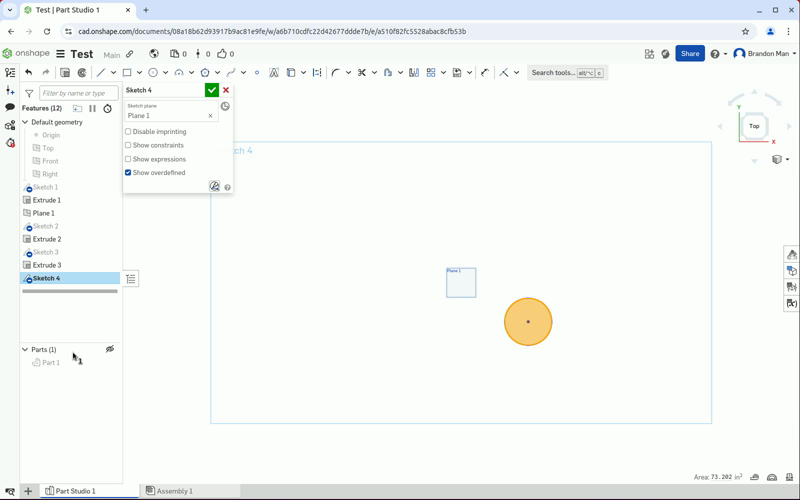
key(shift+y)
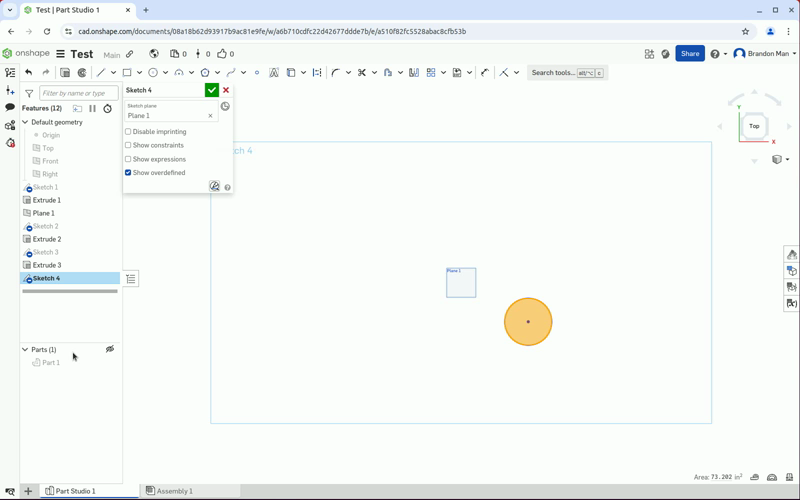
key(shift+e)
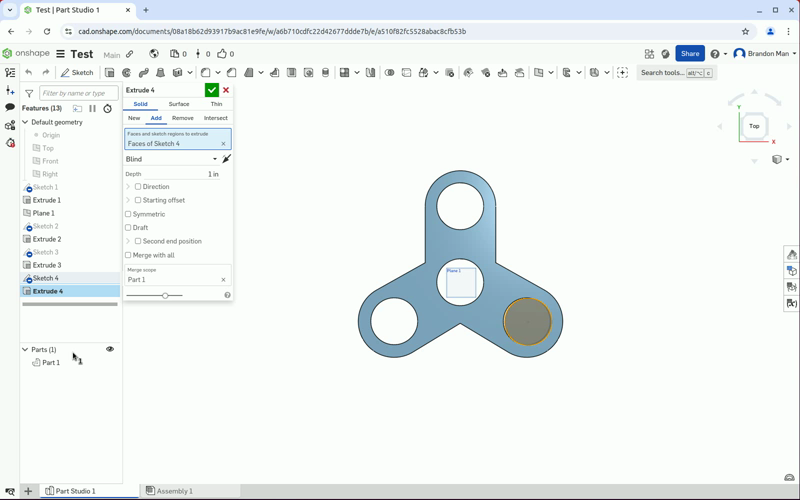
mouse_move(143, 106)
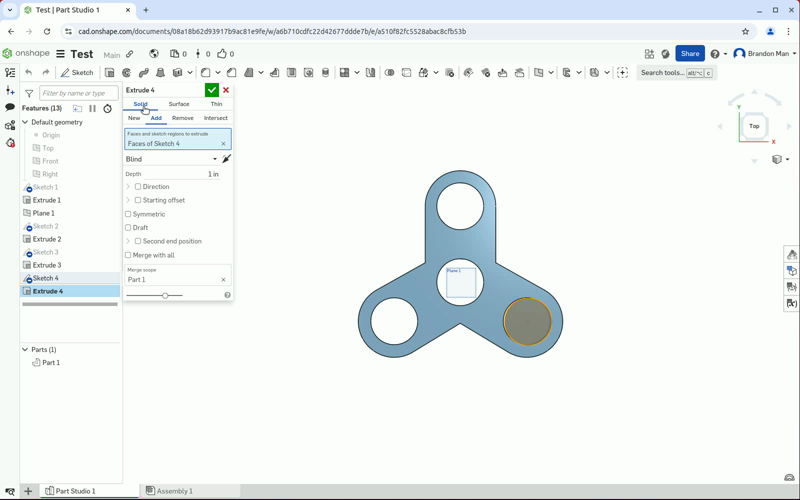
click(143, 106)
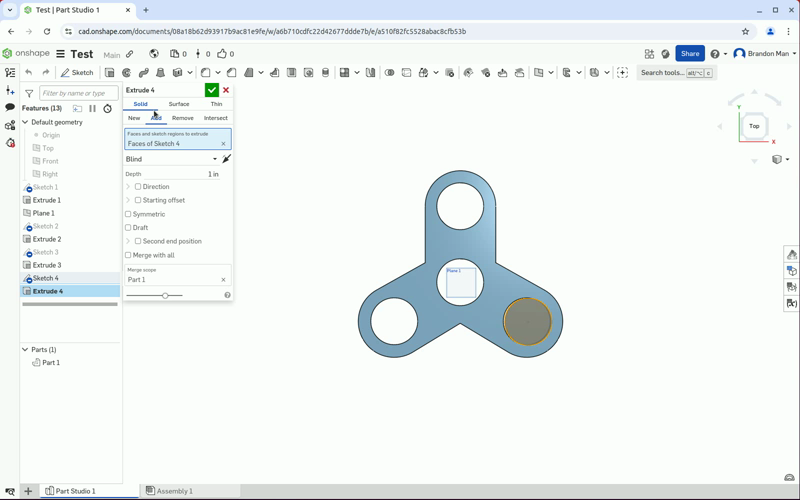
mouse_move(186, 120)
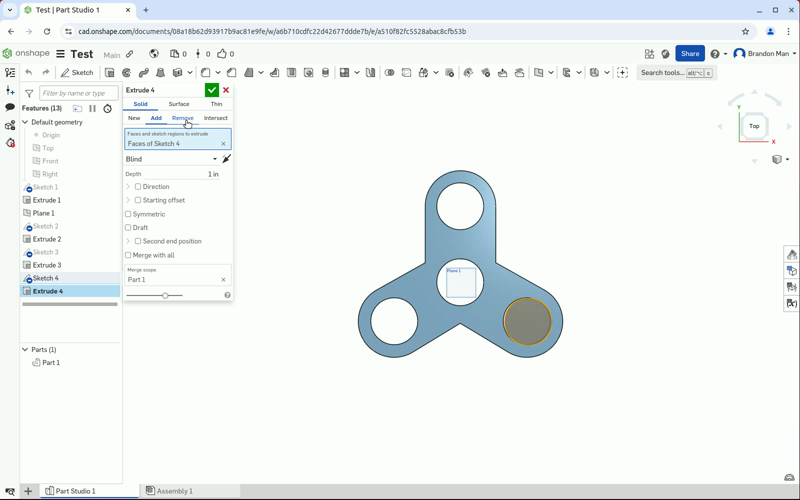
click(186, 120)
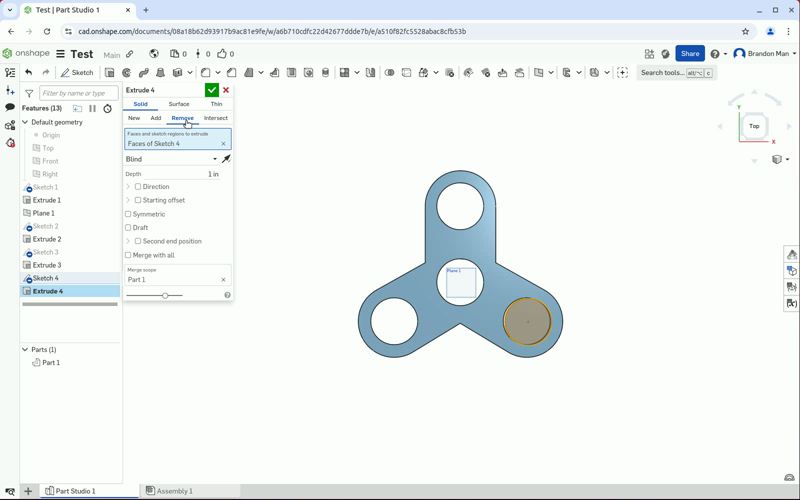
key(tab, 4)
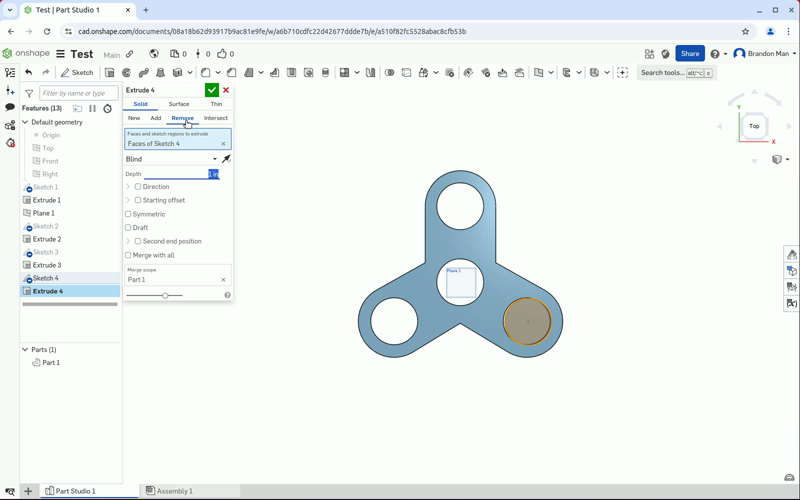
text(3.611)
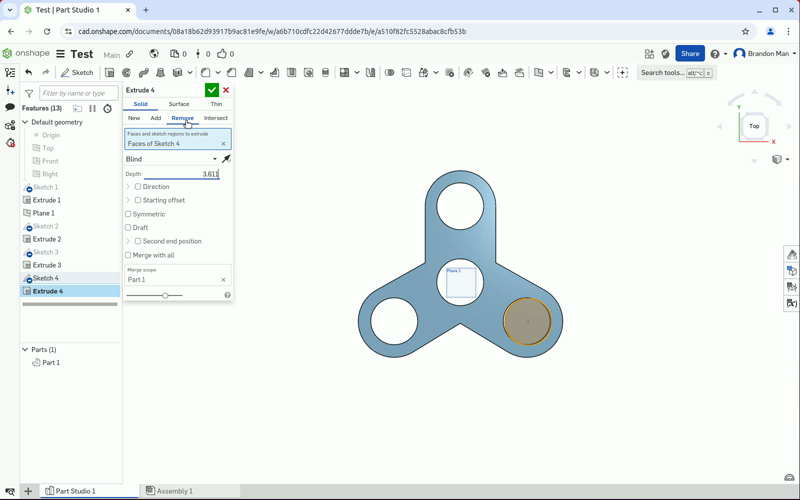
key(tab, 6)
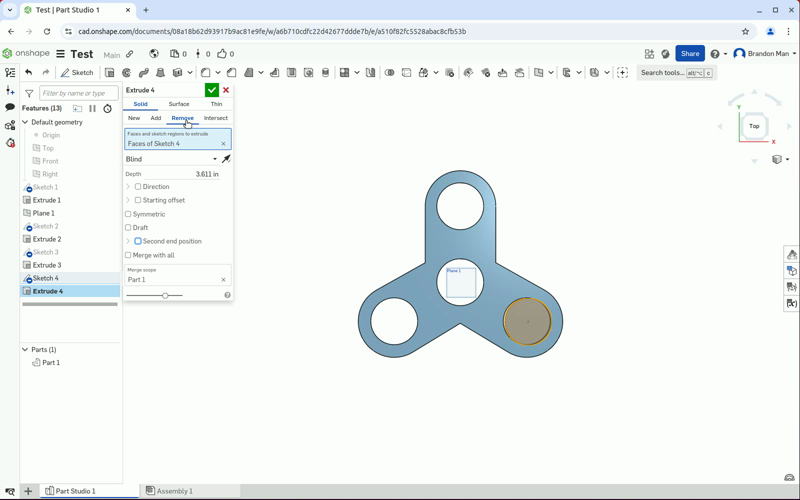
key(space)
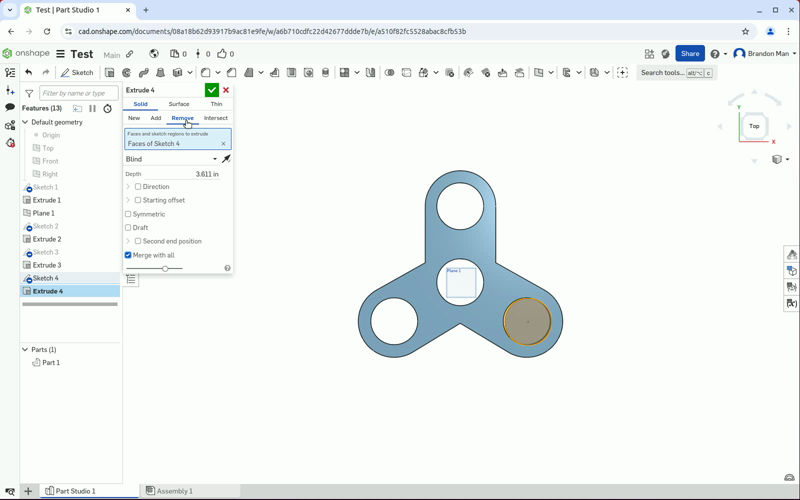
key(enter)
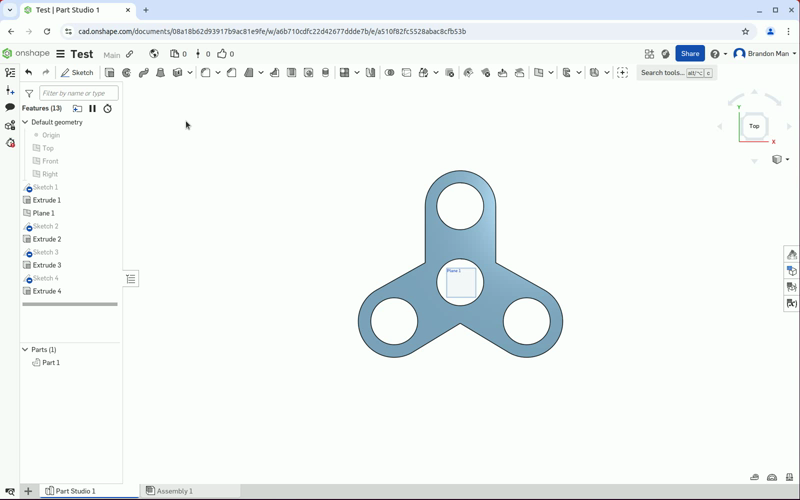
key(shift+h)
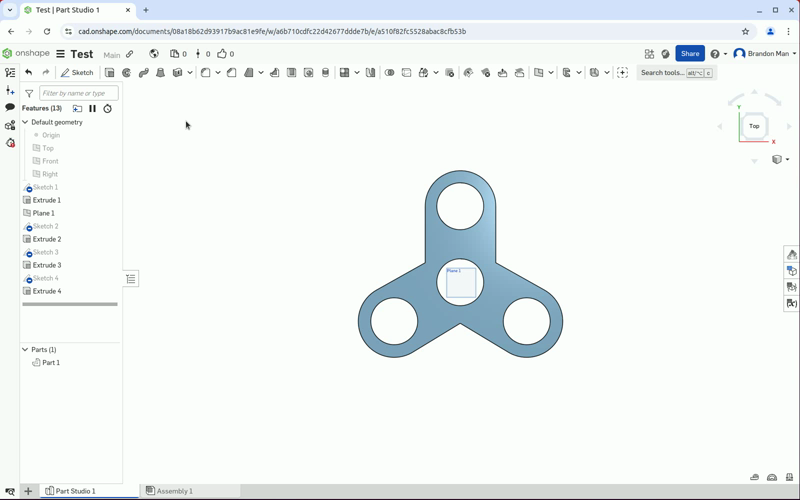
key(shift+h)
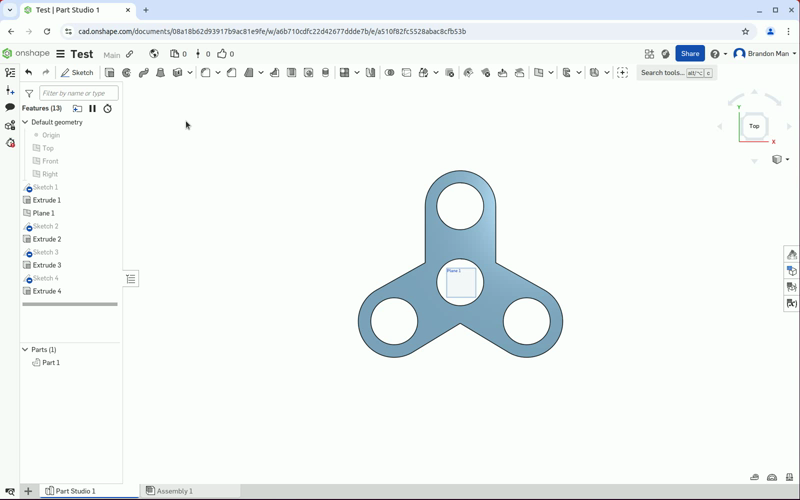
mouse_move(73, 189)
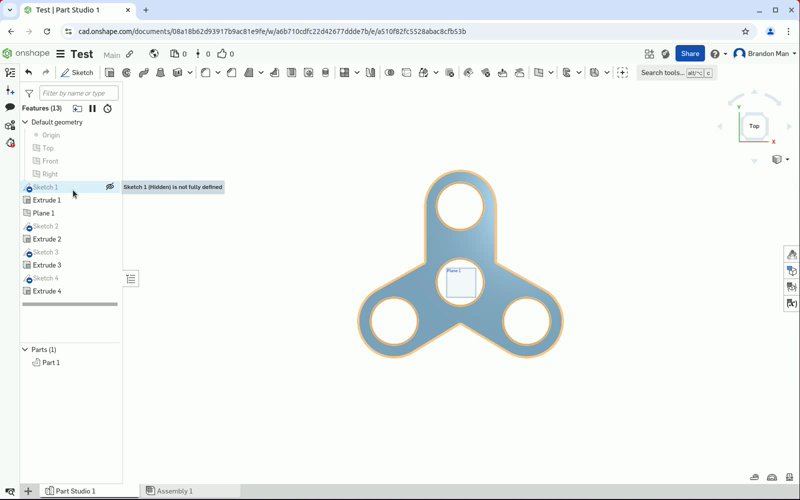
click(73, 189)
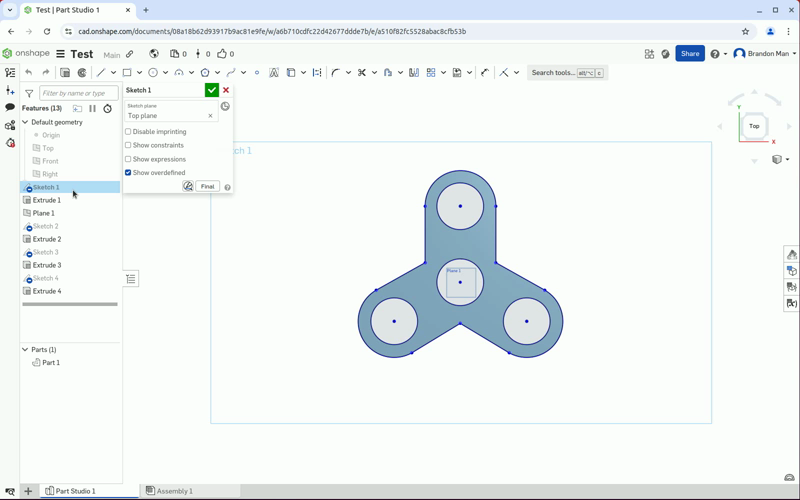
mouse_move(229, 92)
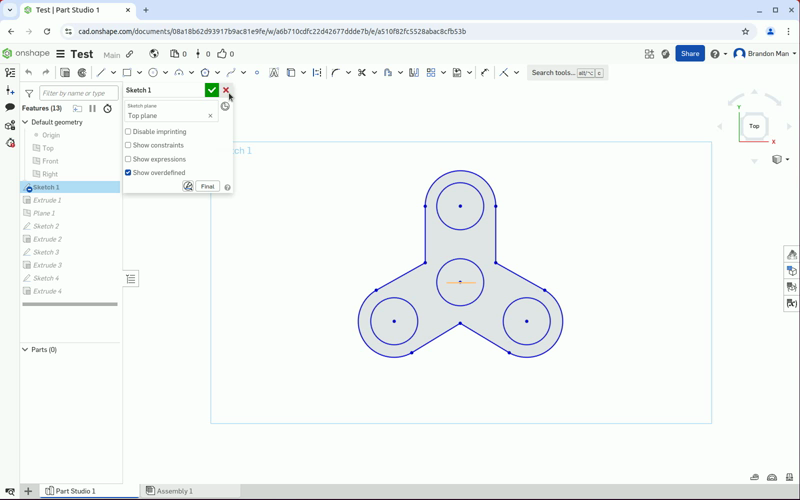
click(229, 92)
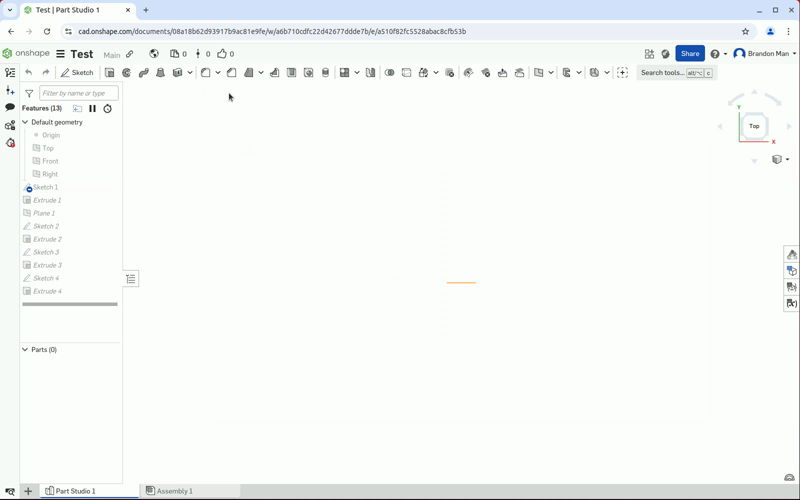
key(shift+s)
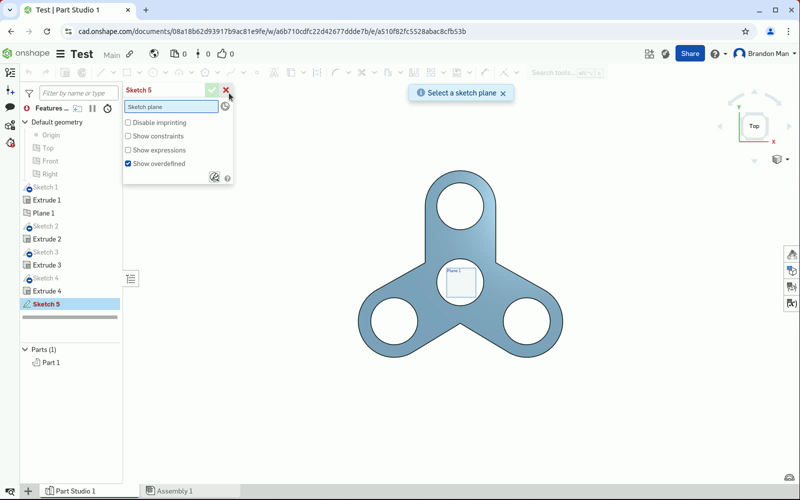
mouse_move(73, 215)
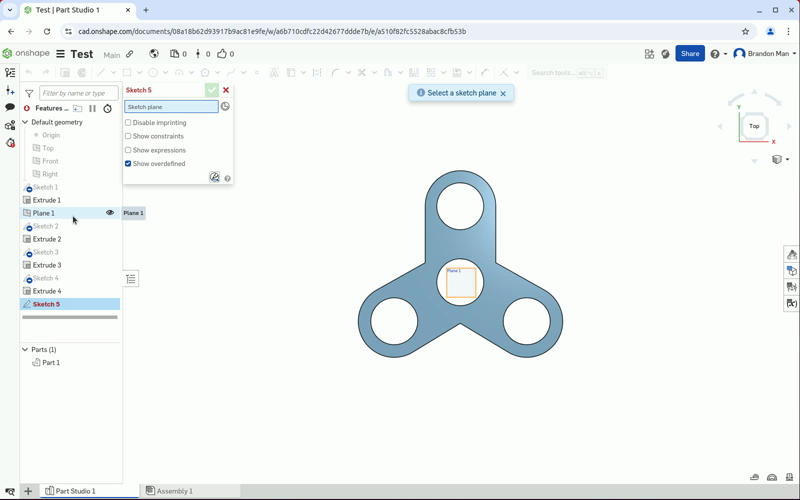
click(73, 215)
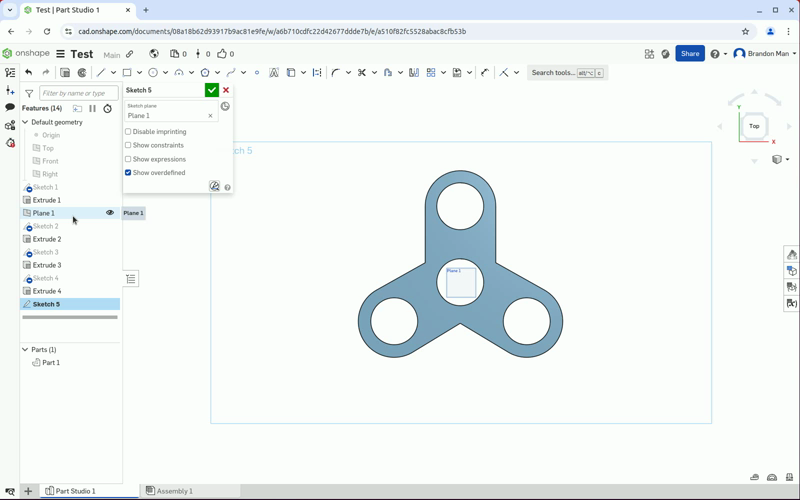
mouse_move(73, 352)
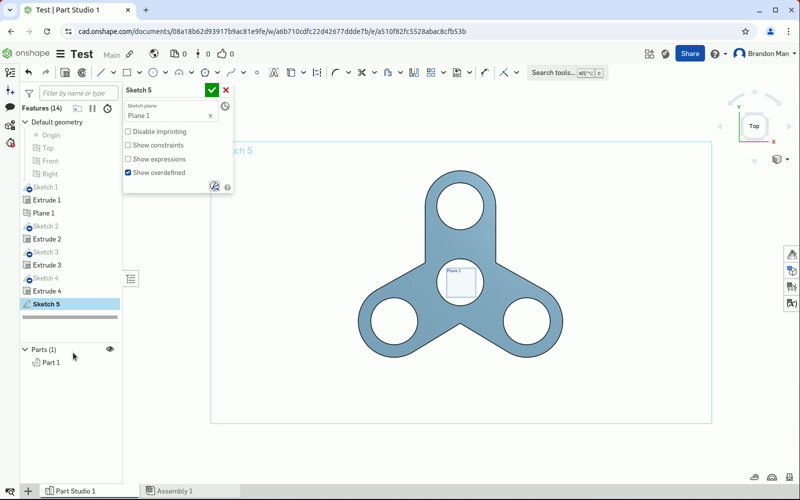
key(y)
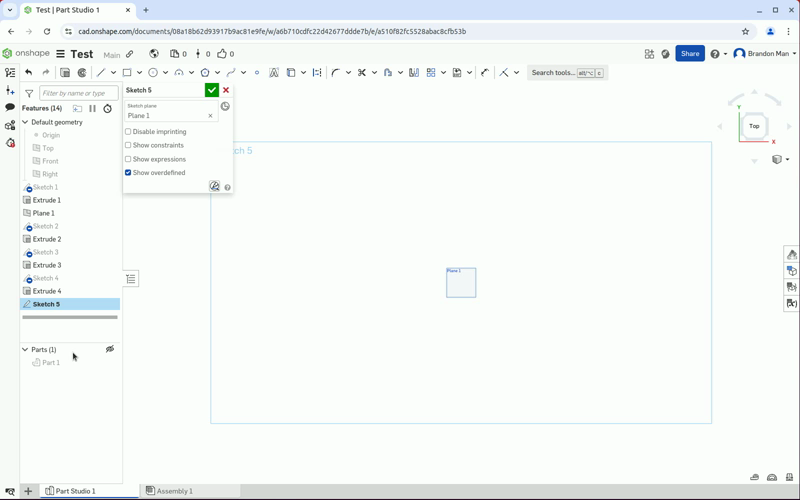
key(c)
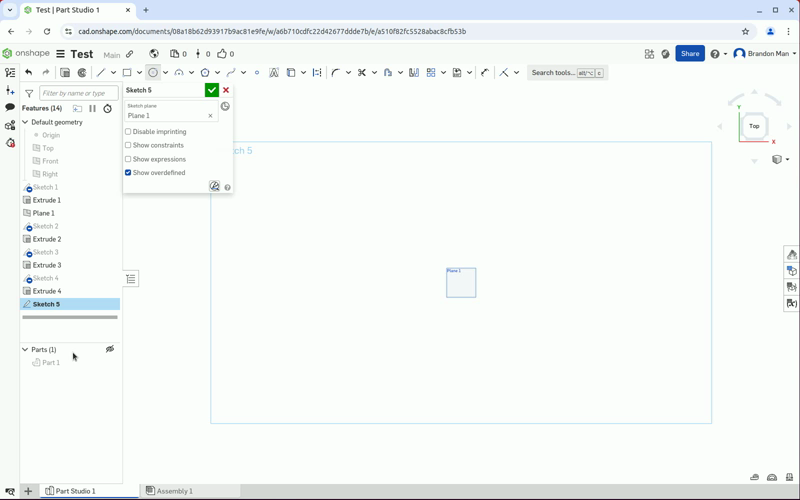
key_down(shift)
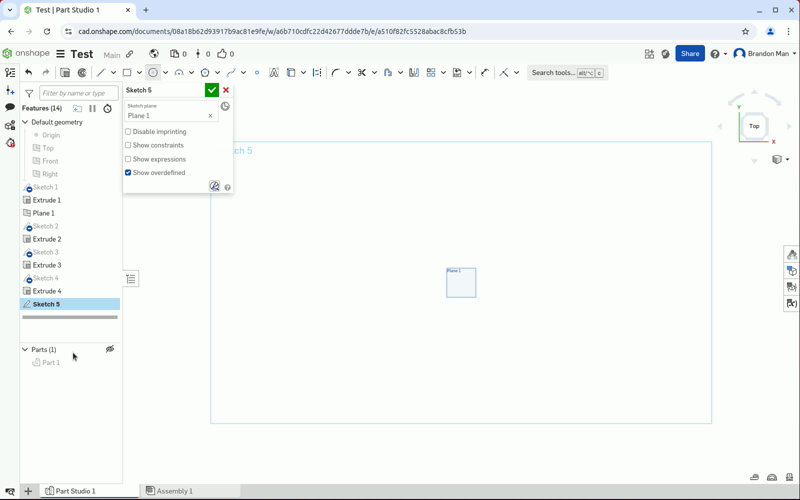
mouse_move(394, 321)
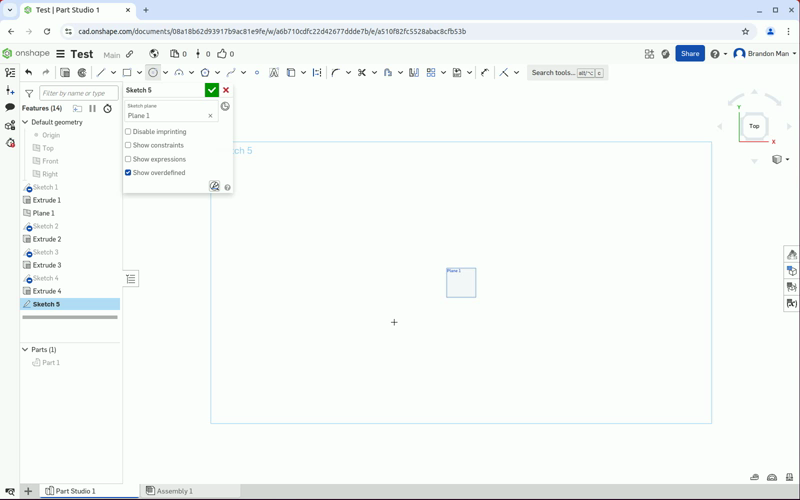
click(394, 321)
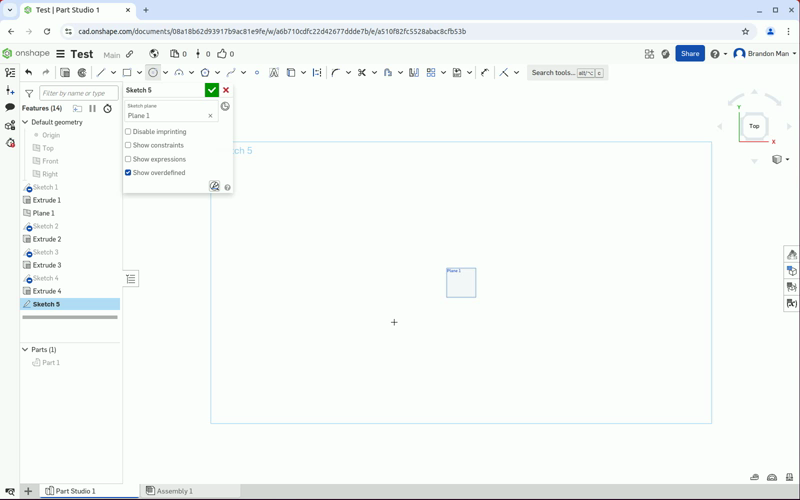
key_up(shift)
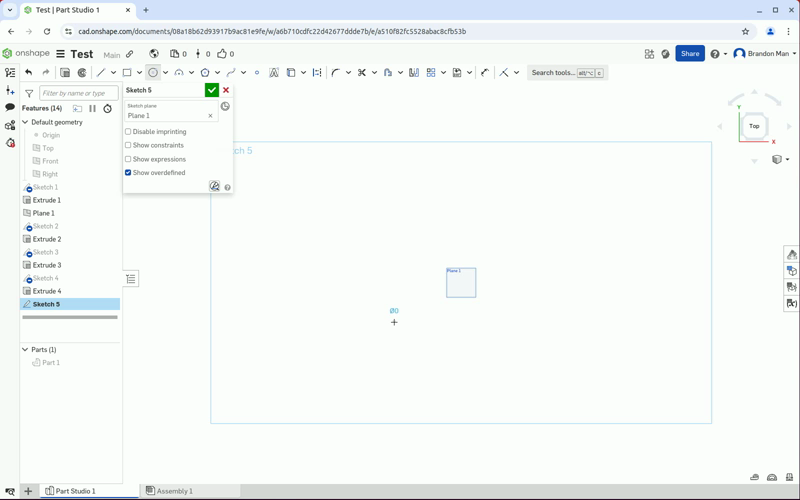
mouse_move(417, 321)
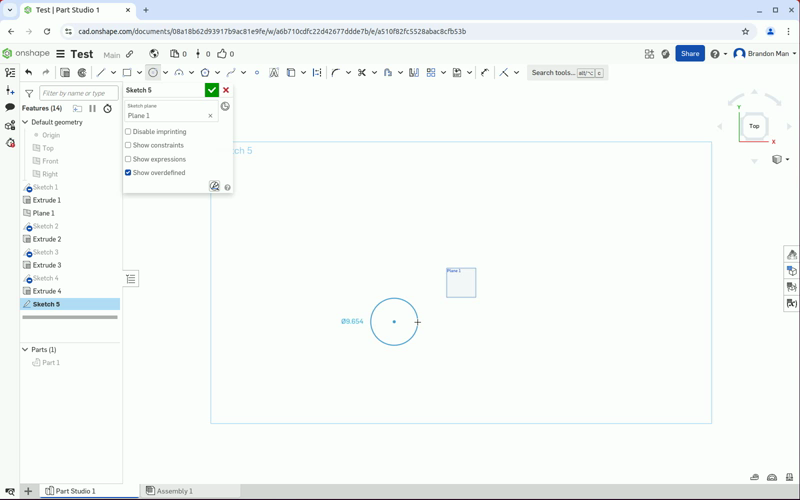
click(417, 321)
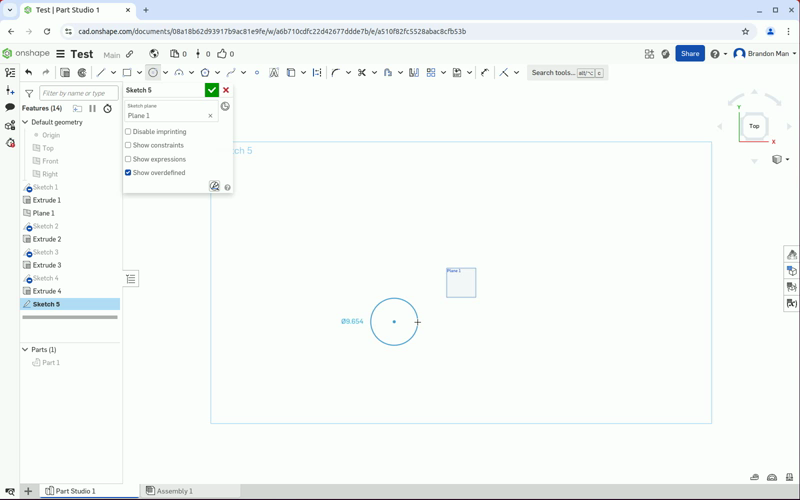
key(esc)
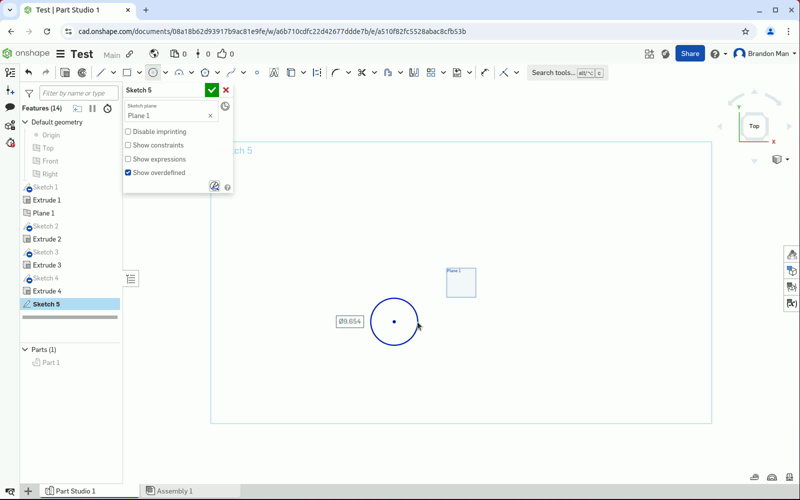
mouse_move(411, 310)
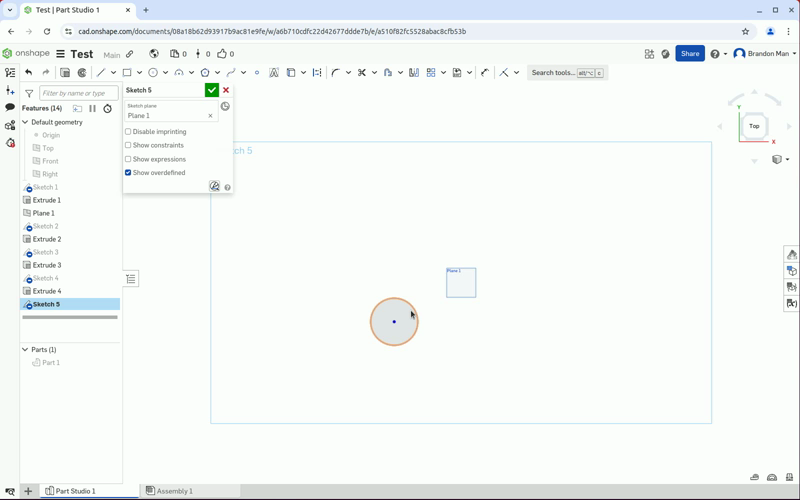
scroll(6)
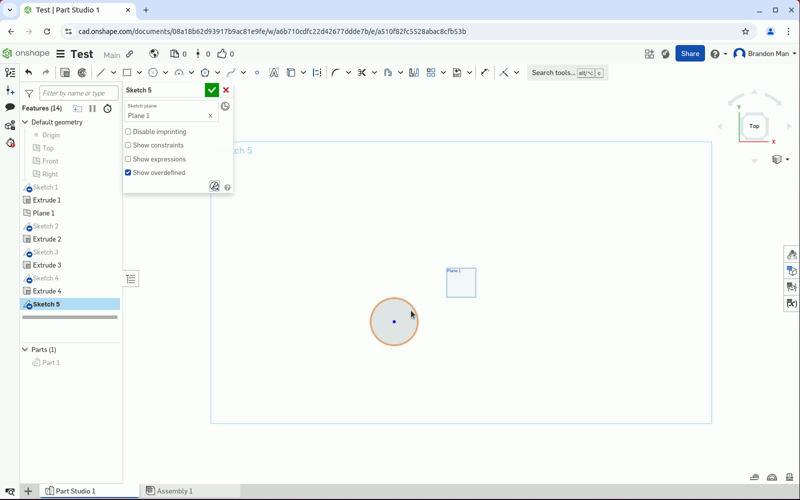
scroll(6)
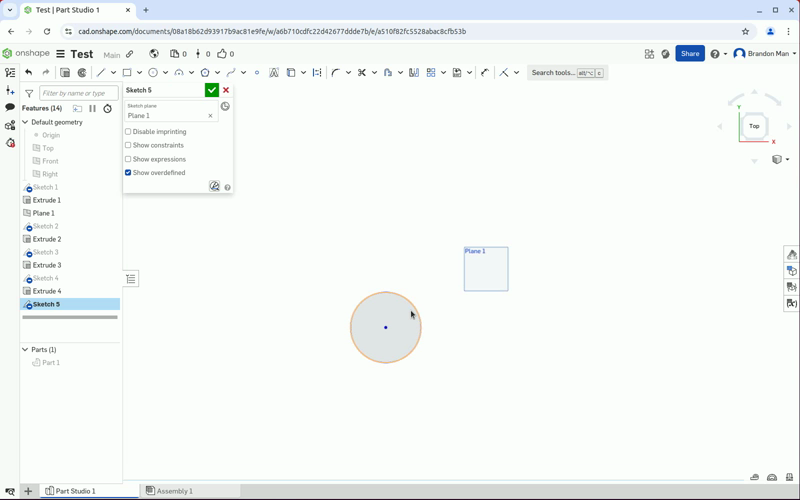
scroll(6)
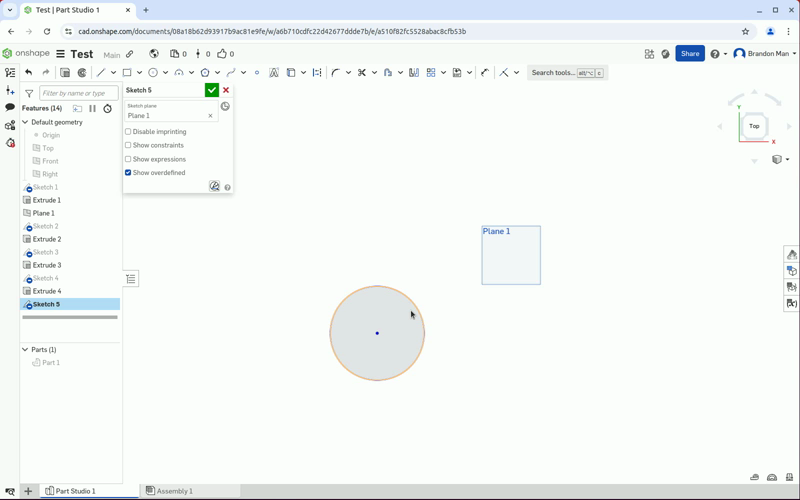
scroll(6)
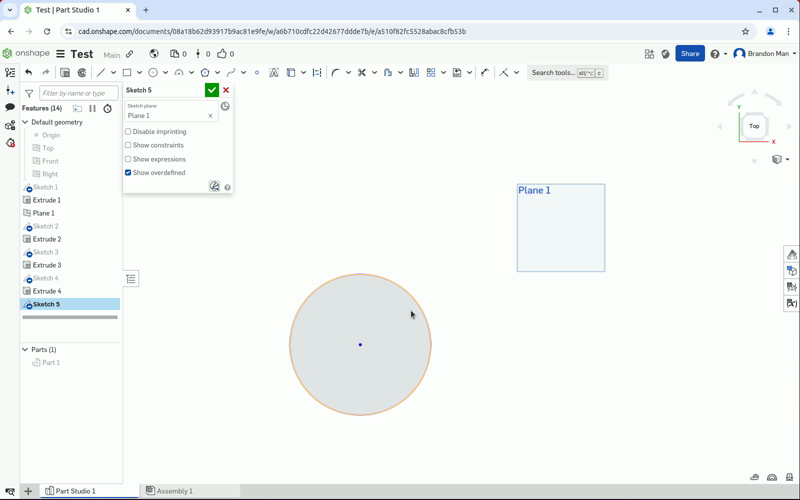
scroll(6)
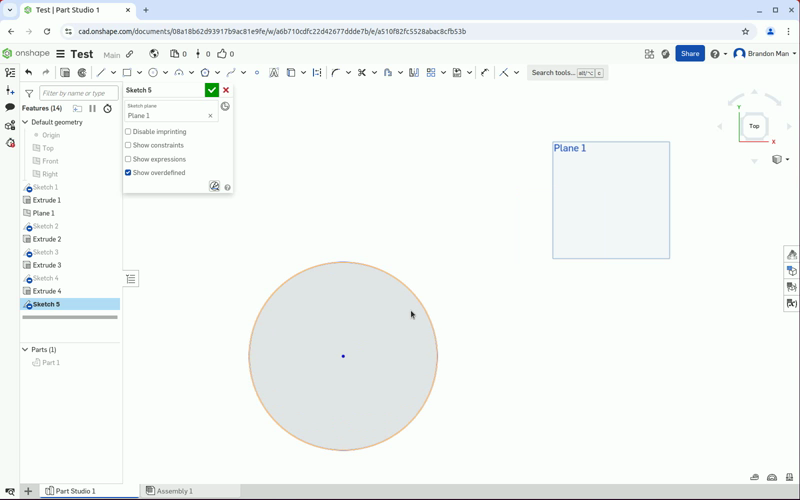
scroll(6)
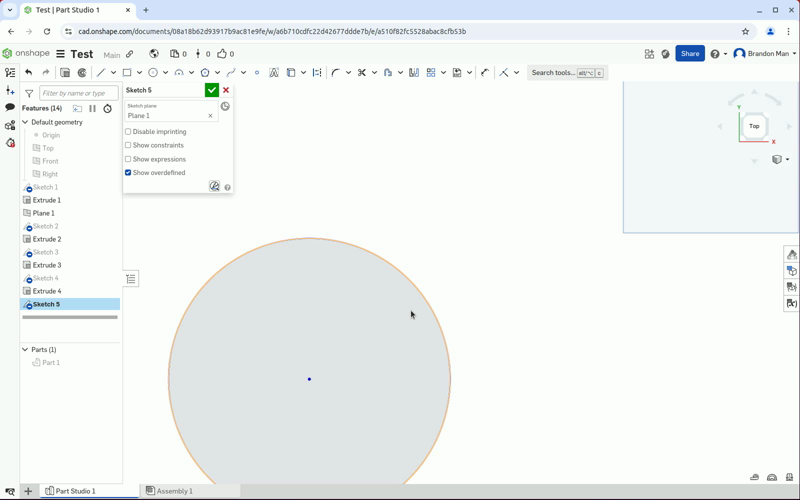
scroll(6)
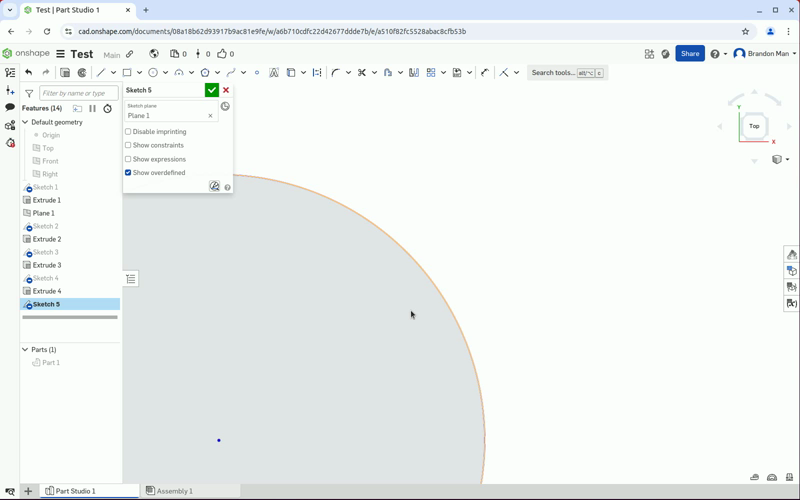
click(411, 310)
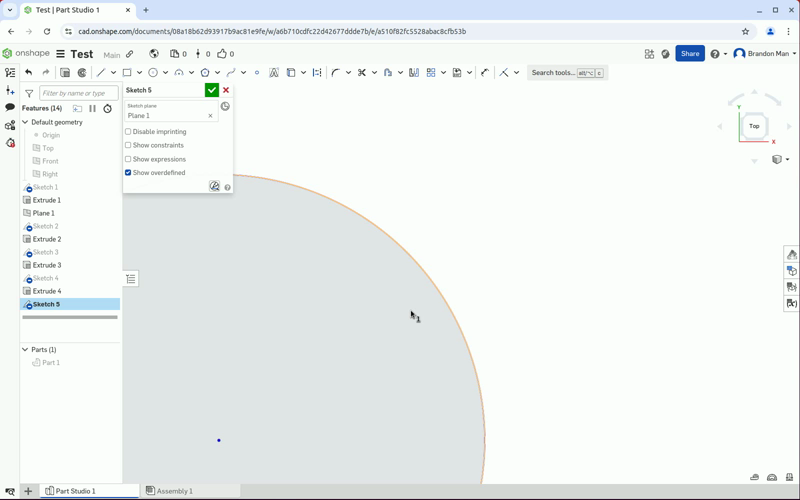
scroll(-6)
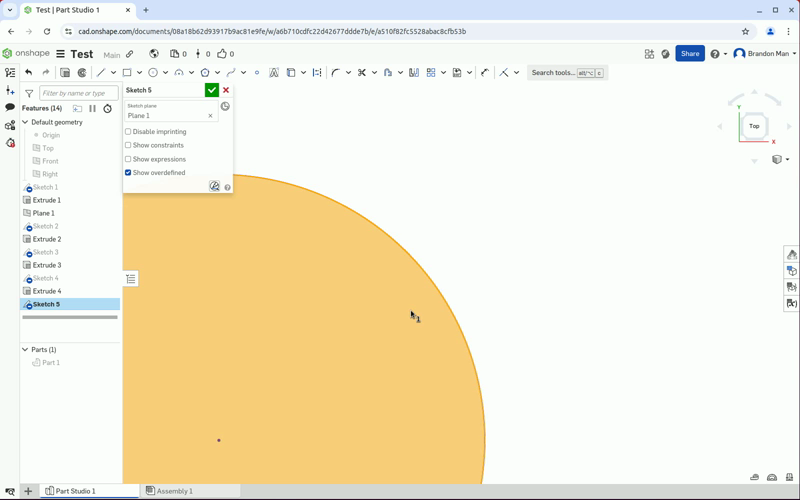
scroll(-6)
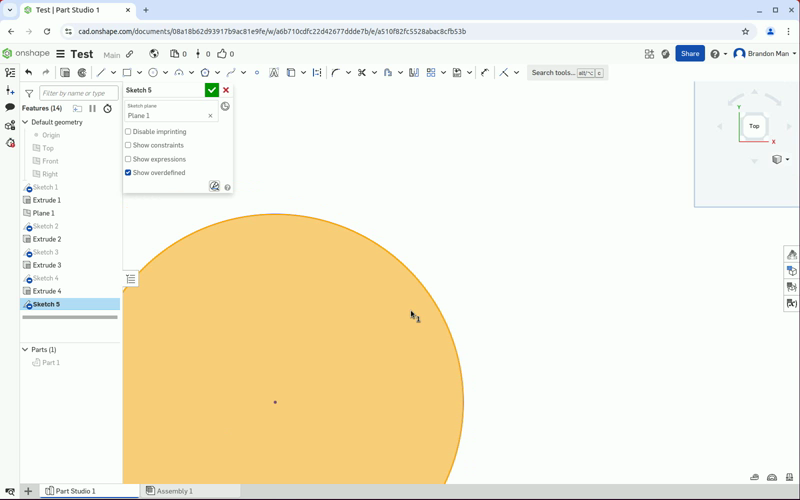
scroll(-6)
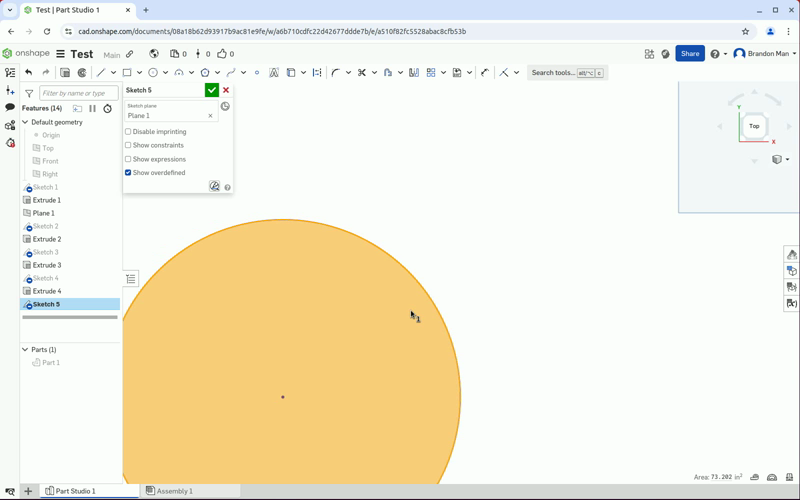
scroll(-6)
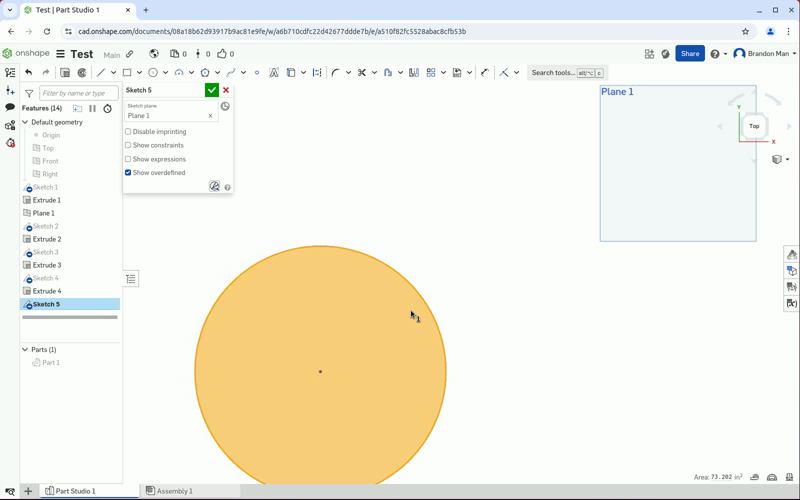
scroll(-6)
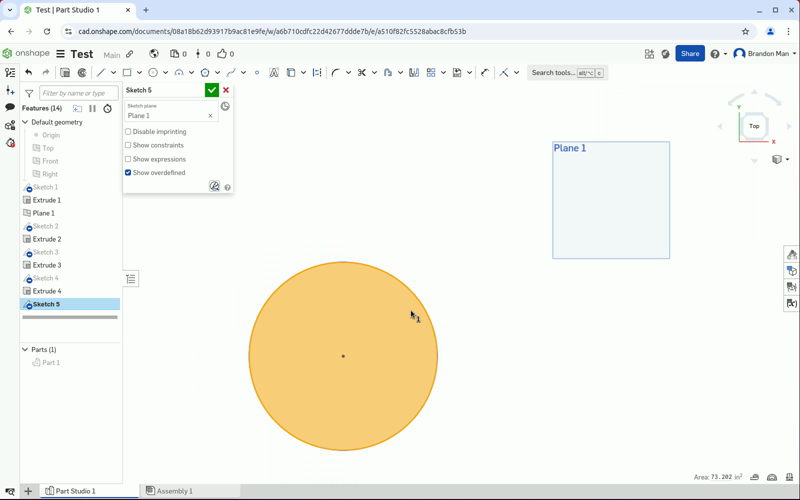
scroll(-6)
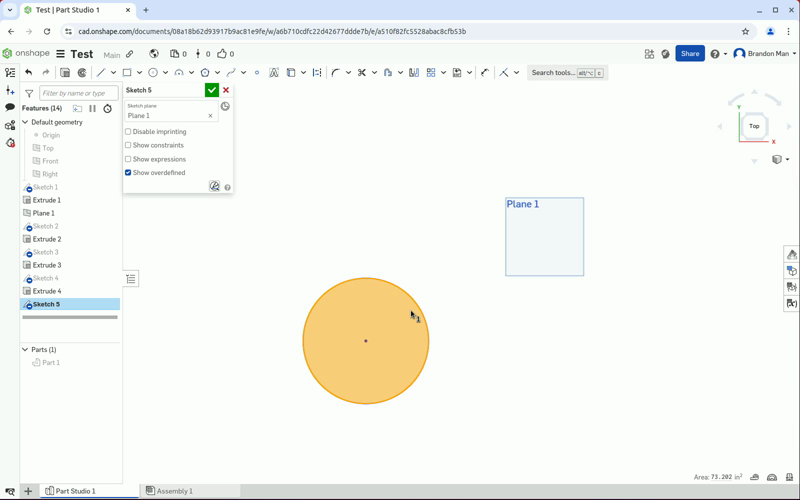
scroll(-6)
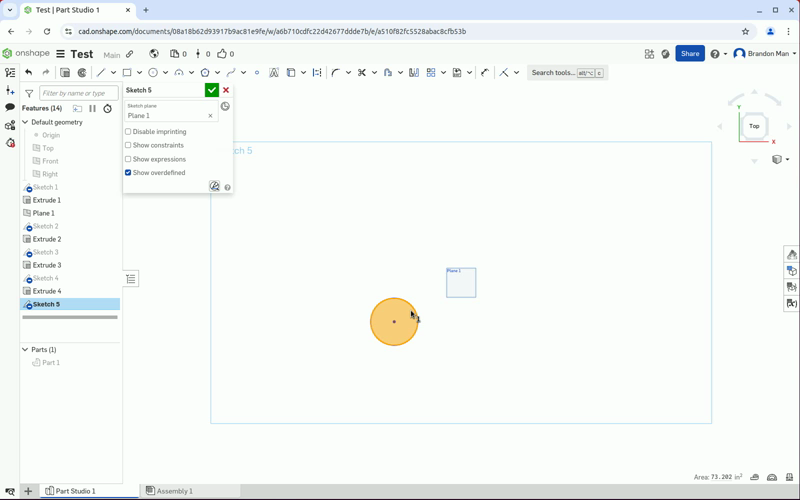
mouse_move(73, 352)
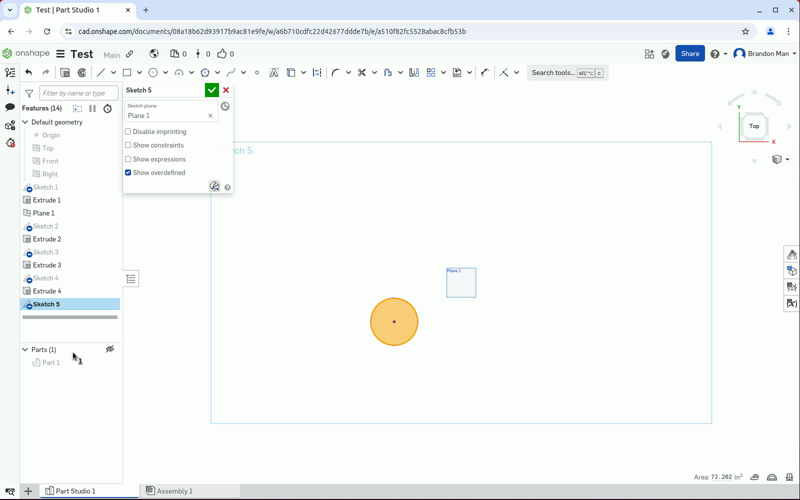
key(shift+y)
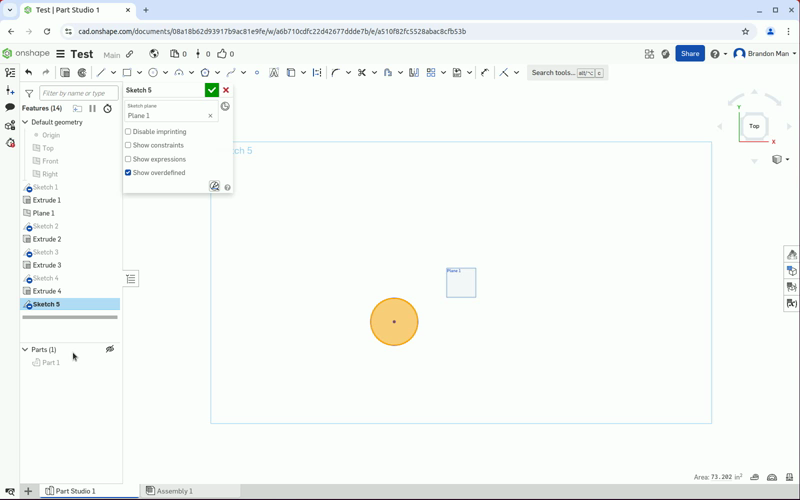
key(shift+e)
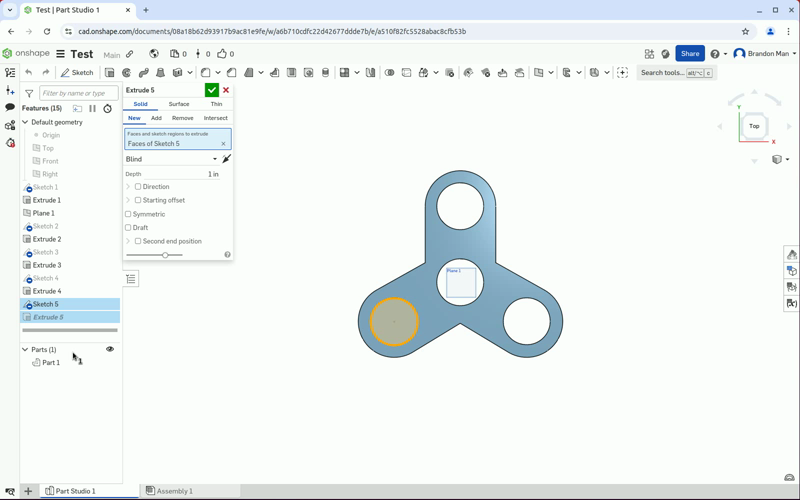
mouse_move(143, 106)
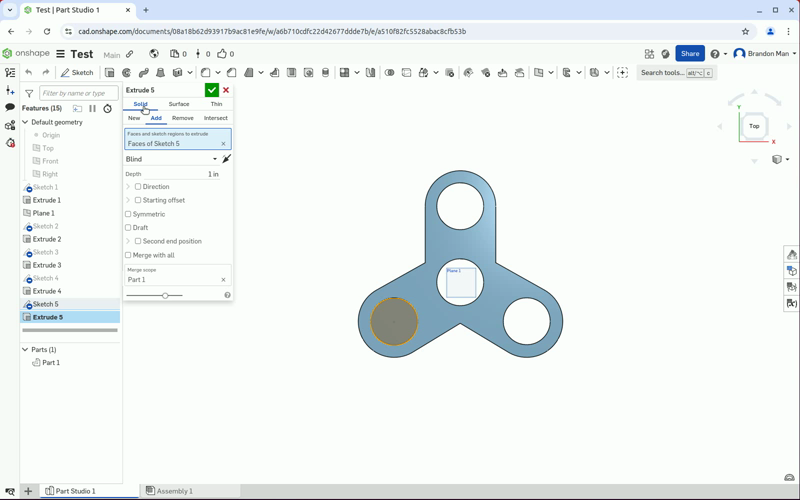
click(143, 106)
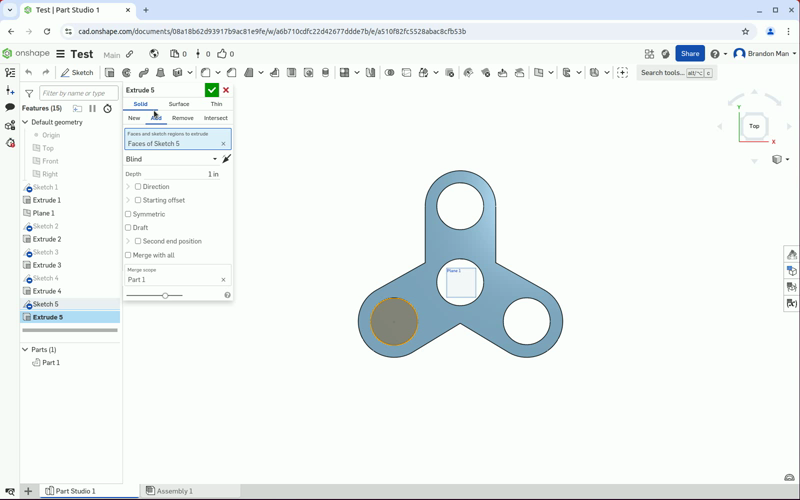
mouse_move(186, 120)
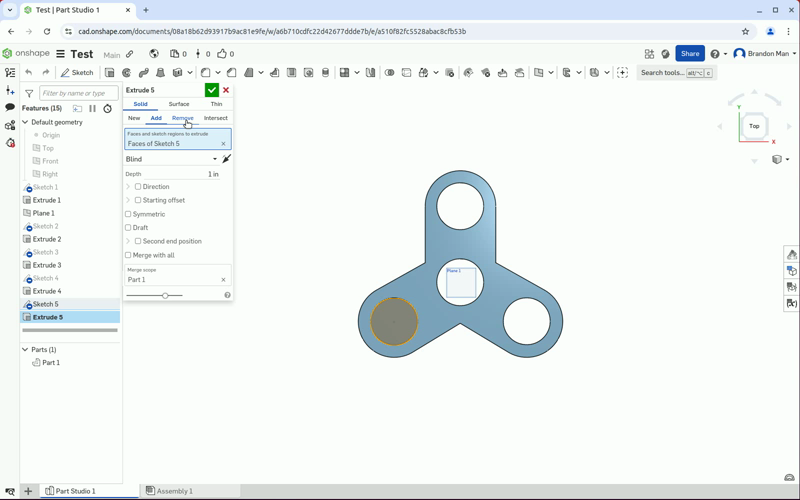
click(186, 120)
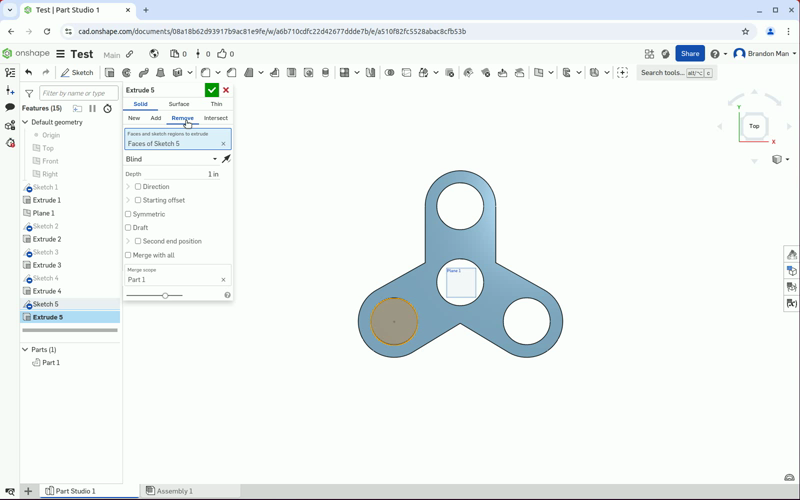
key(tab, 4)
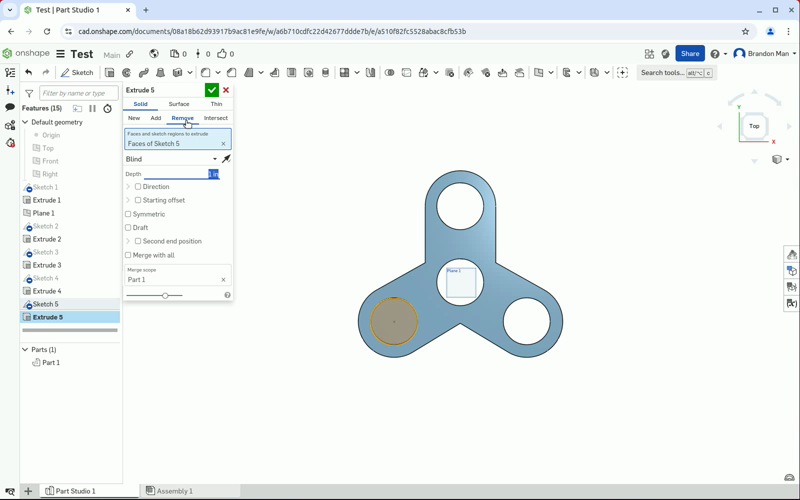
text(3.611)
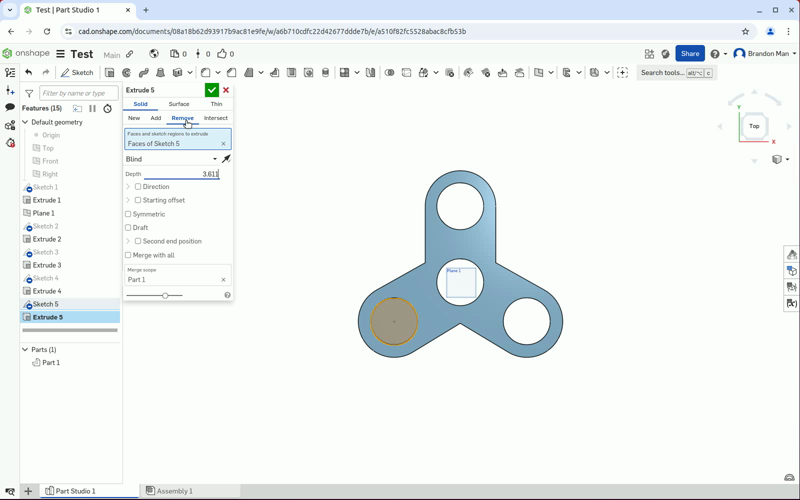
key(tab, 6)
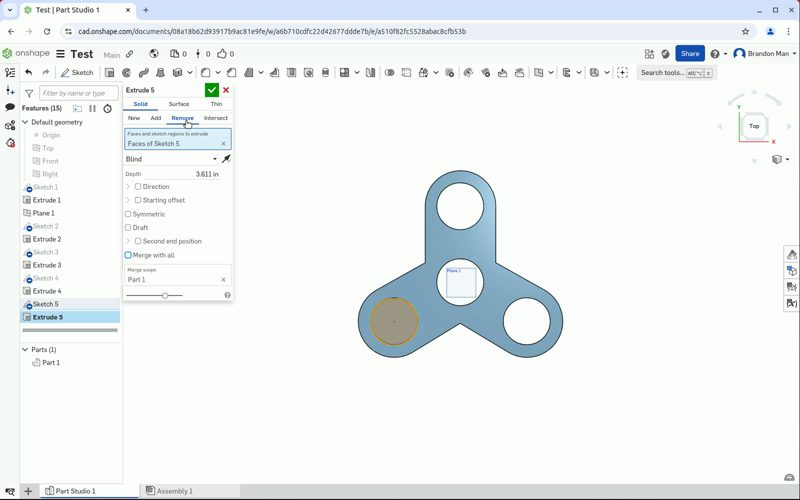
key(space)
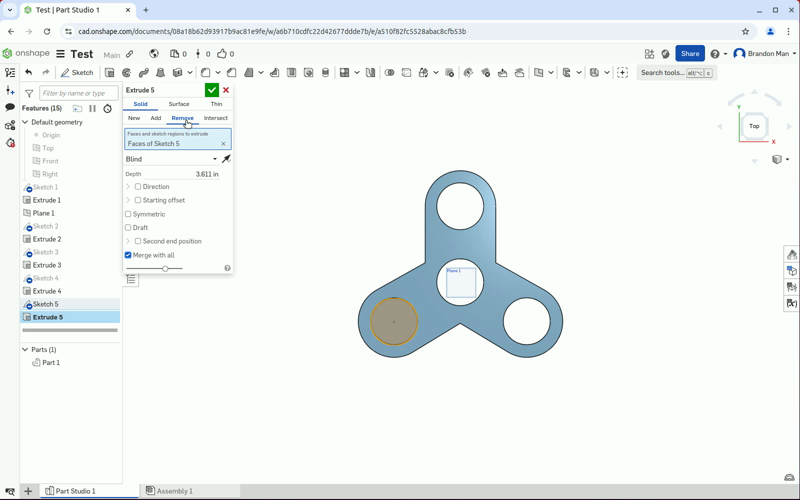
key(enter)
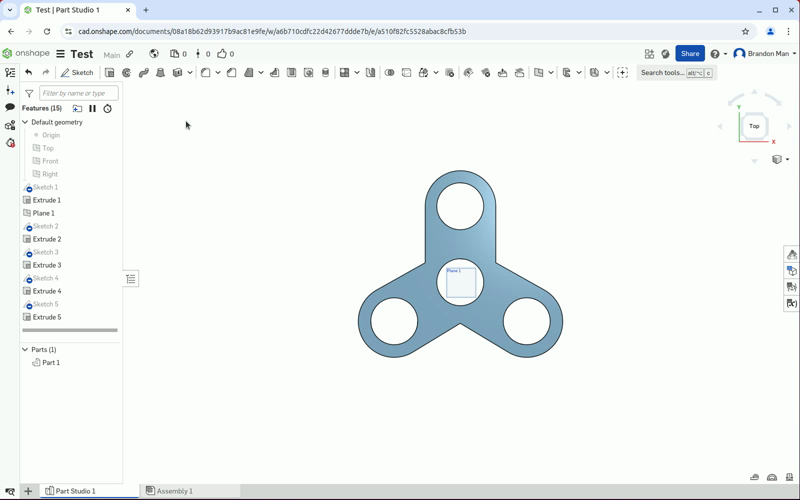
key(shift+h)
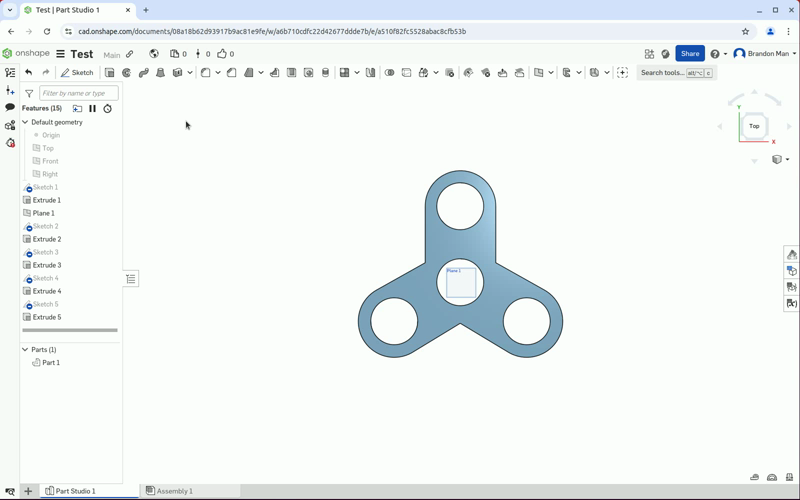
key(shift+h)
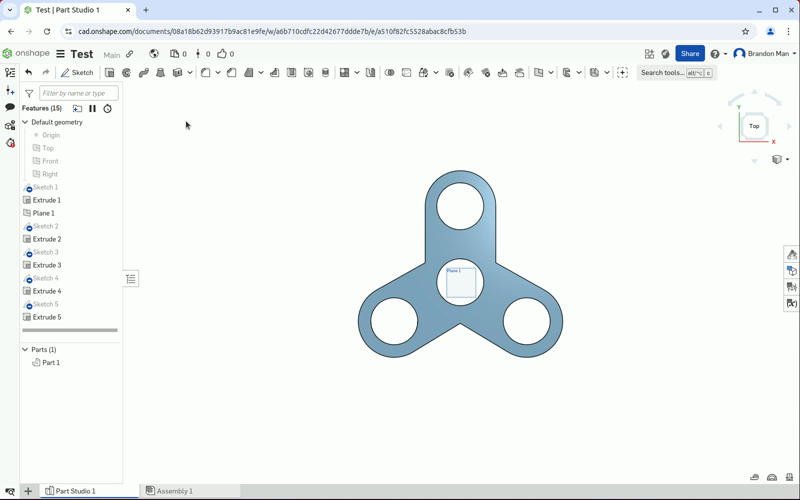
mouse_move(73, 189)
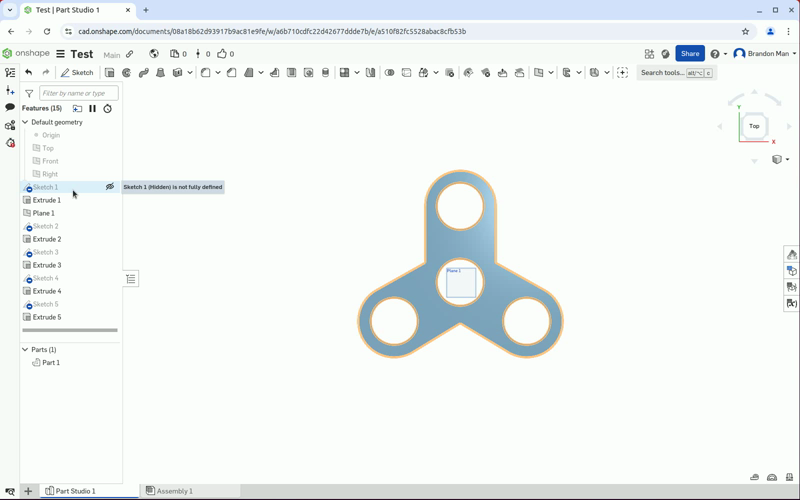
click(73, 189)
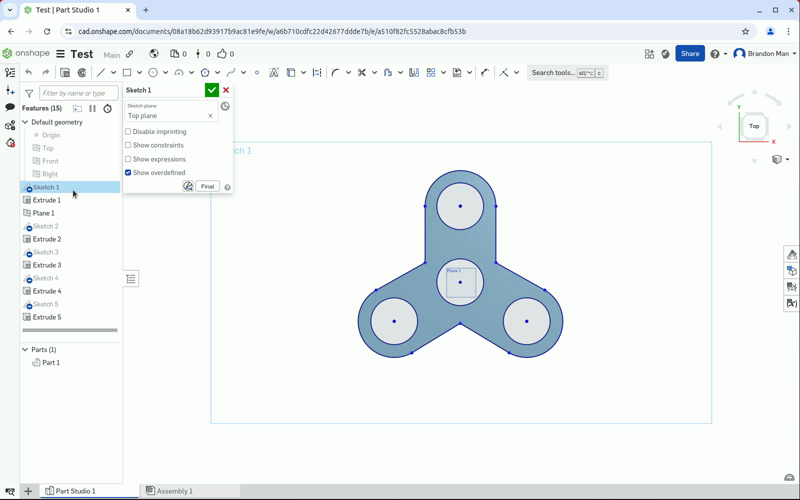
mouse_move(229, 92)
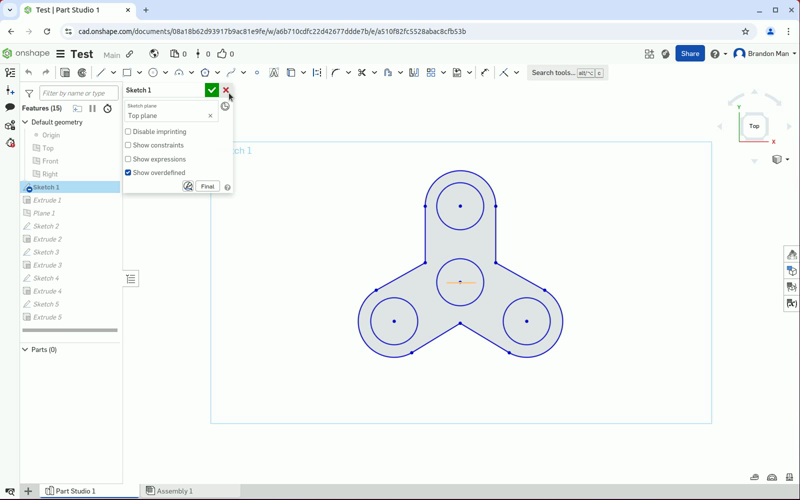
click(229, 92)
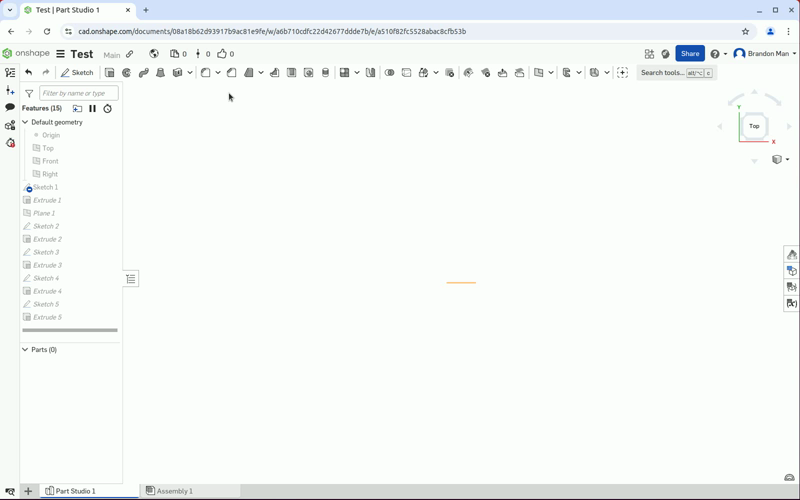
key(shift+s)
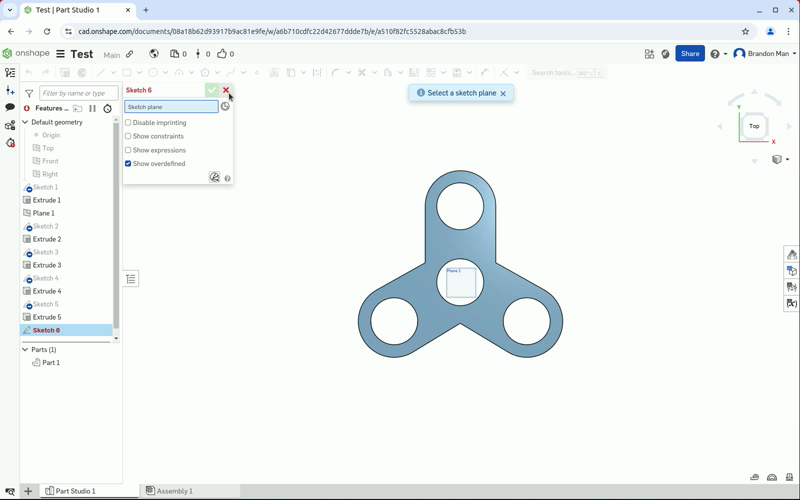
mouse_move(69, 215)
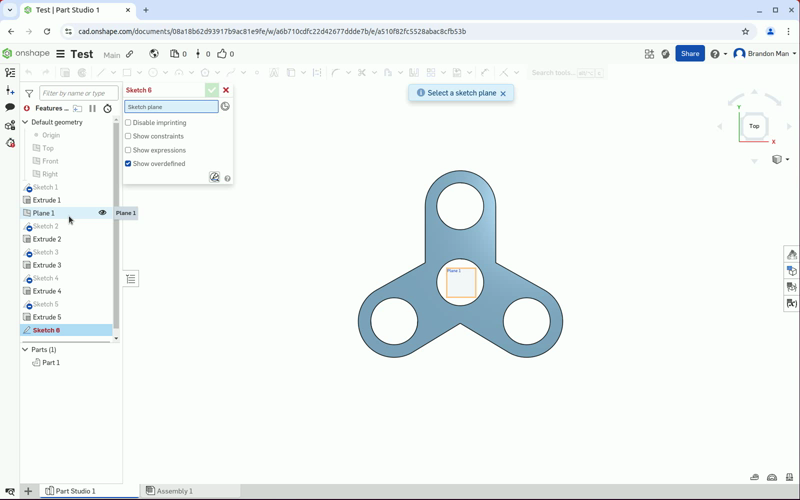
click(69, 215)
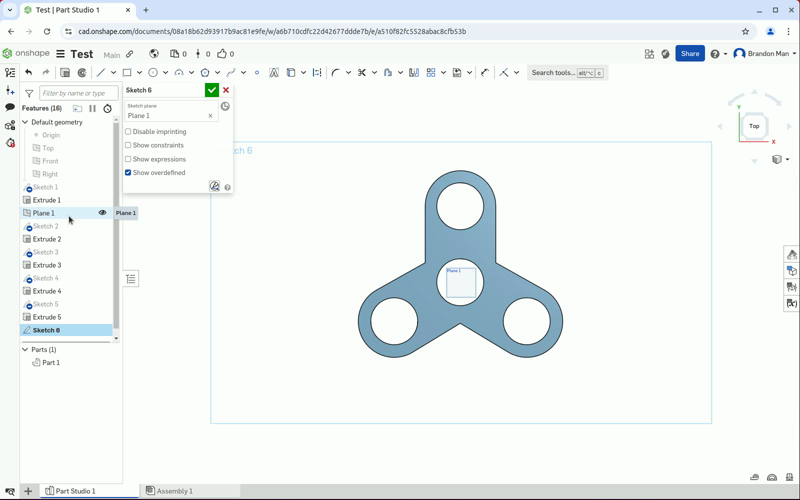
mouse_move(73, 352)
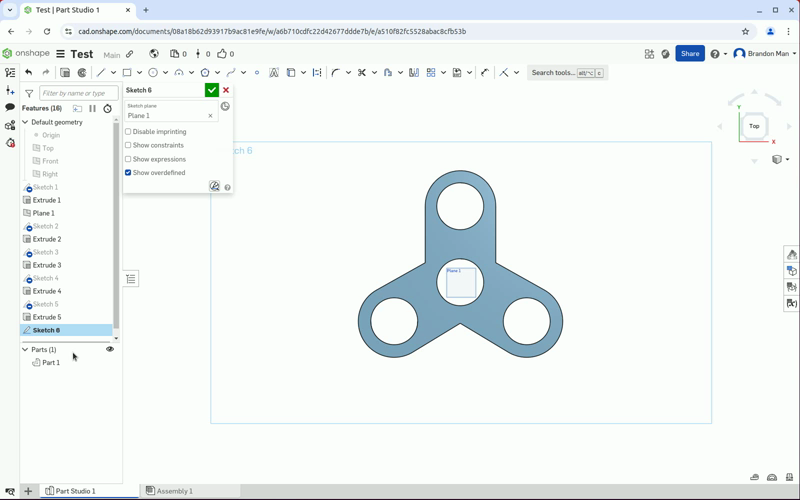
key(y)
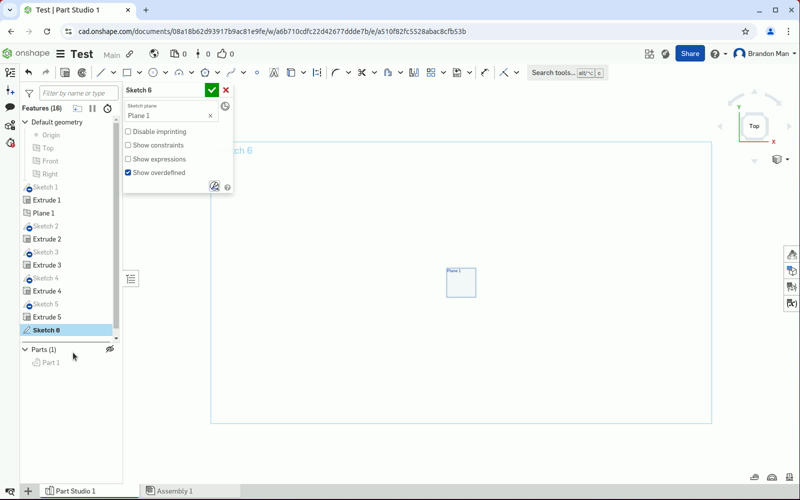
key(c)
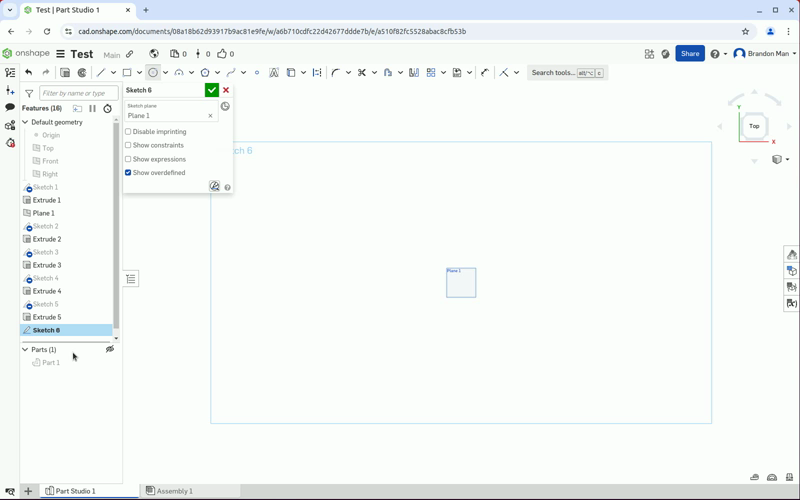
key_down(shift)
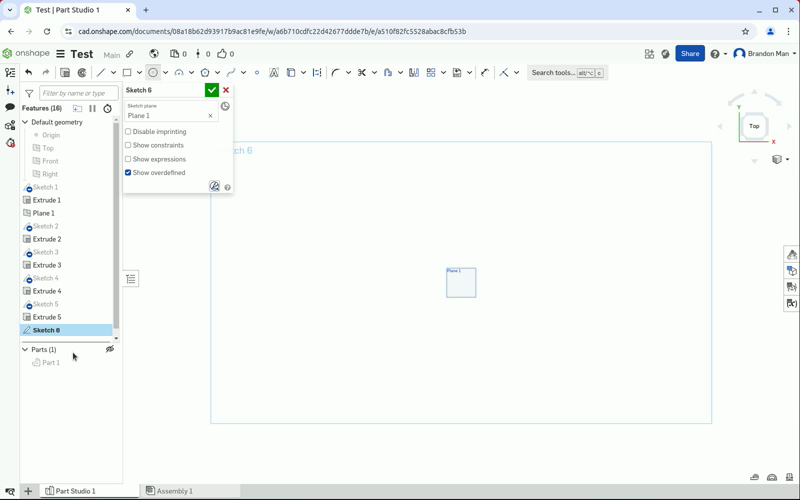
mouse_move(461, 206)
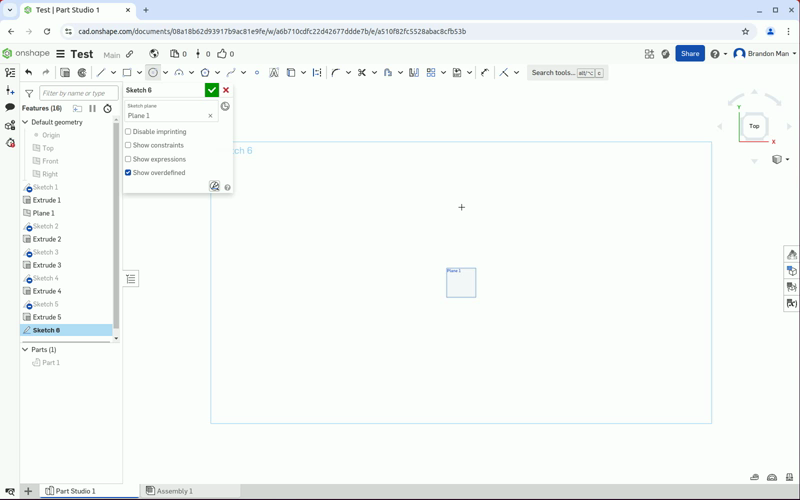
click(461, 206)
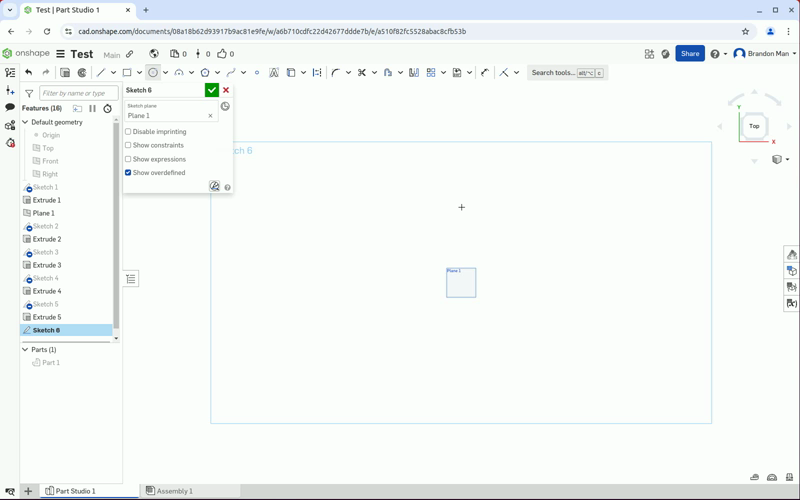
key_up(shift)
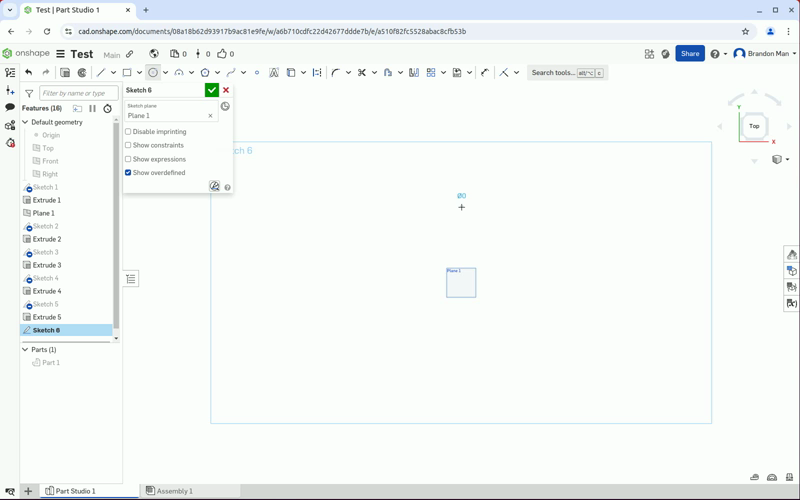
mouse_move(491, 206)
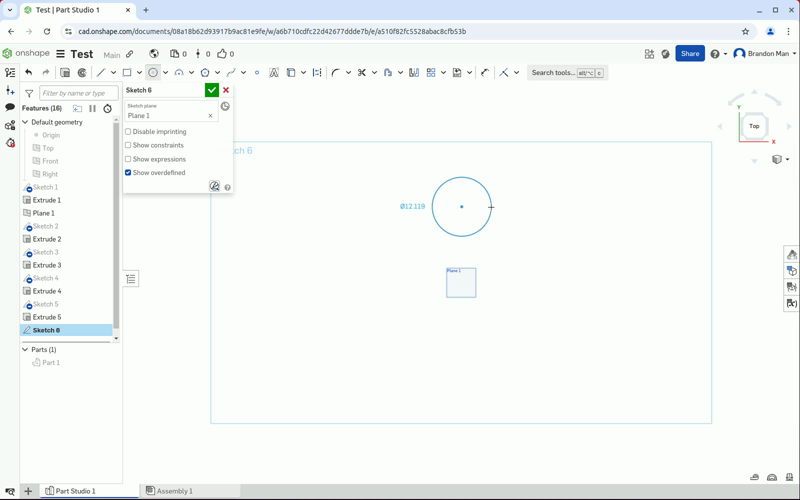
click(491, 206)
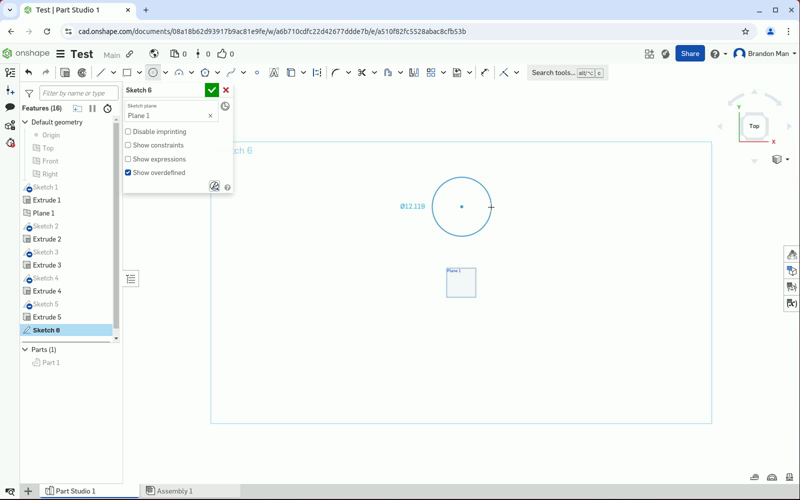
key(esc)
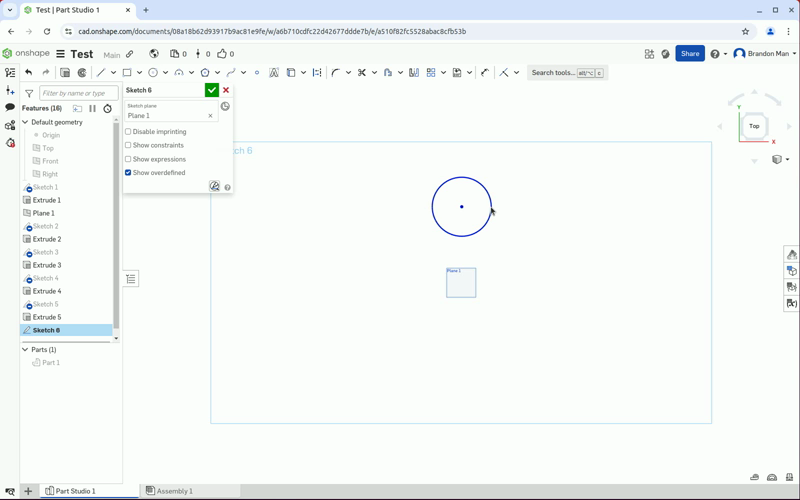
key(c)
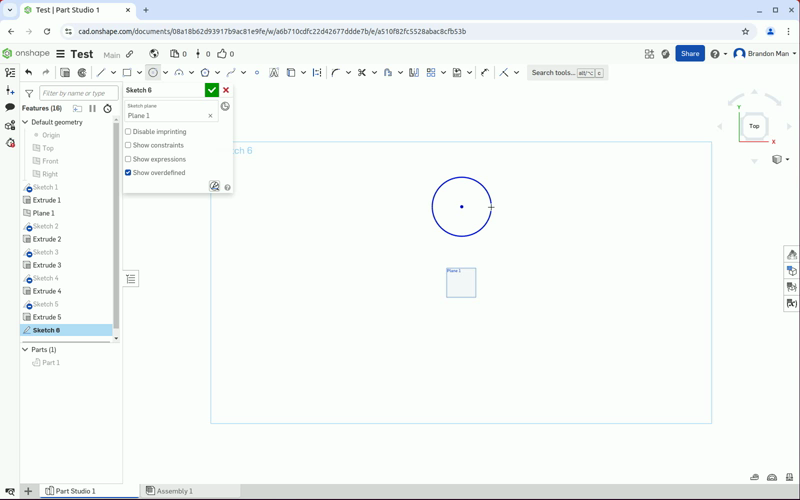
key_down(shift)
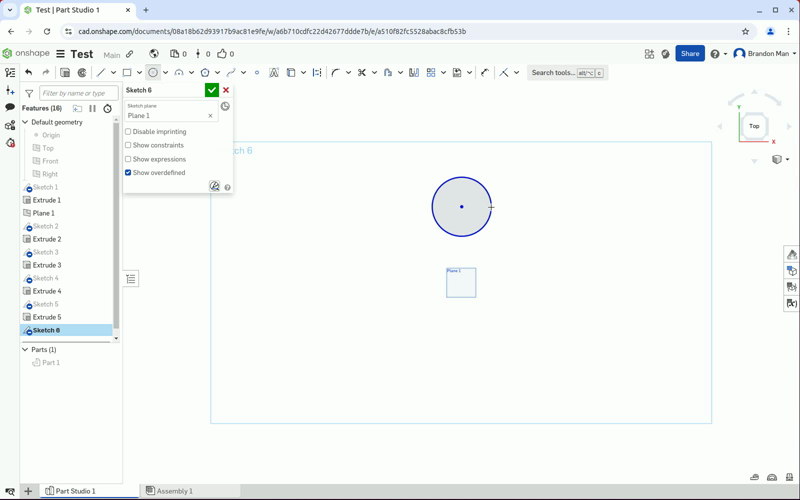
mouse_move(461, 206)
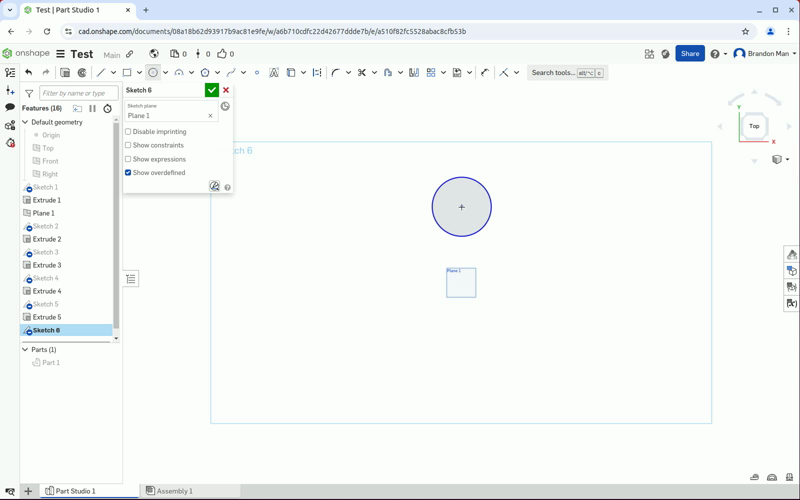
click(461, 206)
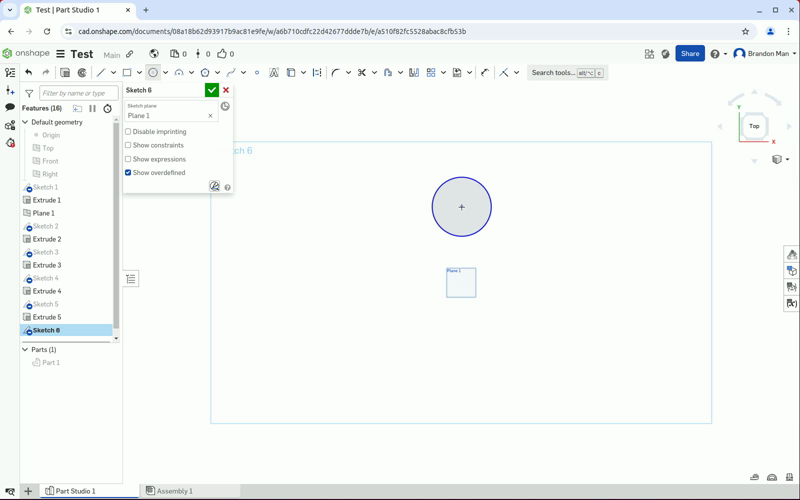
key_up(shift)
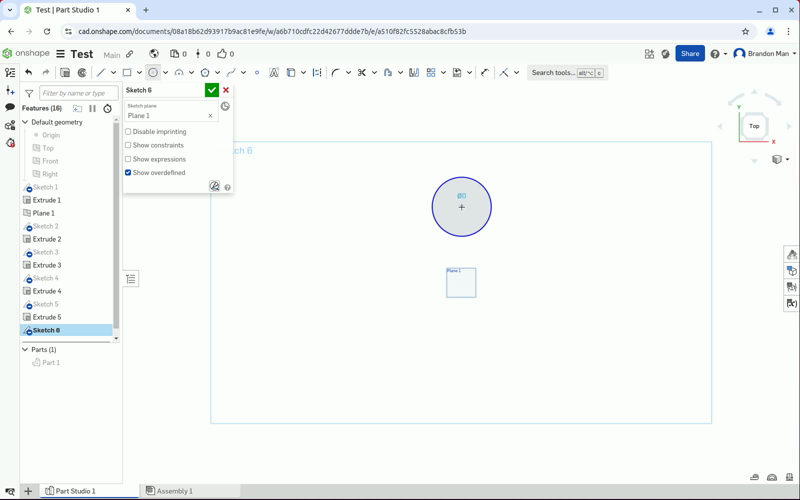
mouse_move(485, 206)
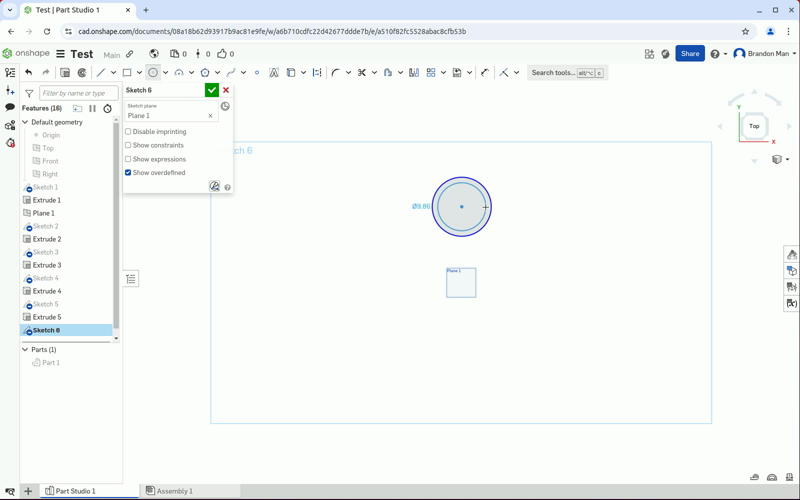
click(485, 206)
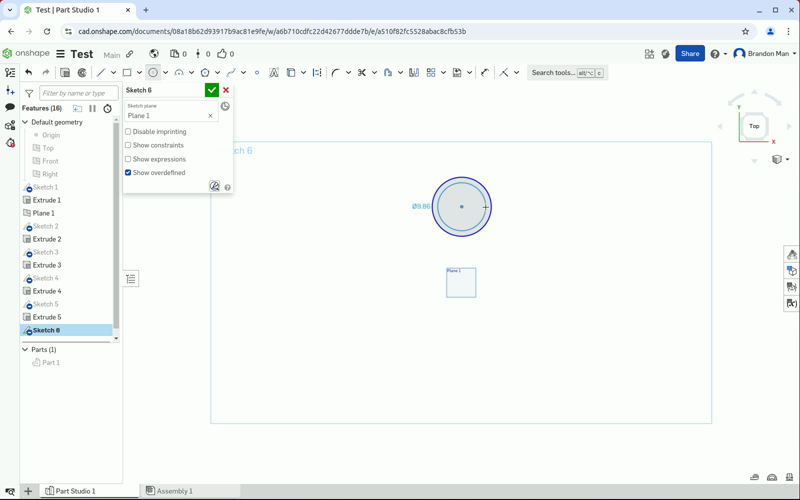
key(esc)
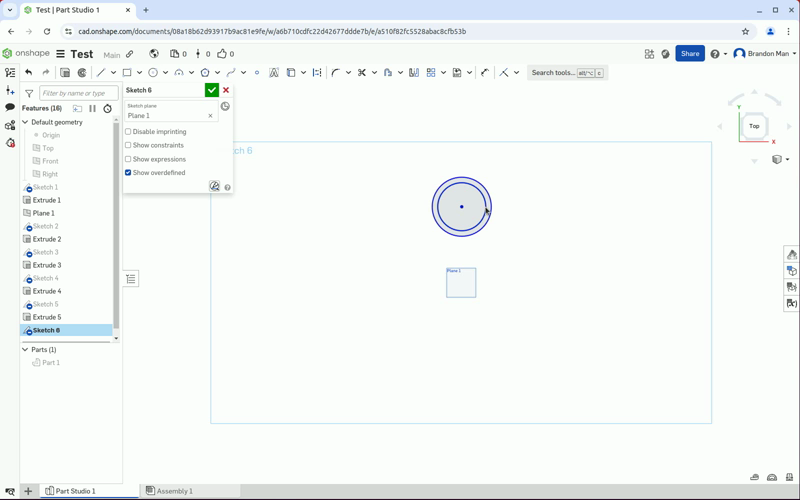
mouse_move(435, 212)
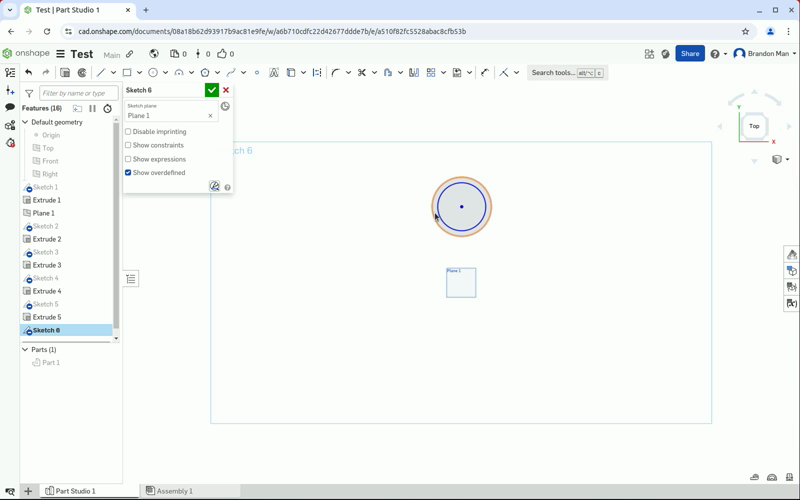
scroll(6)
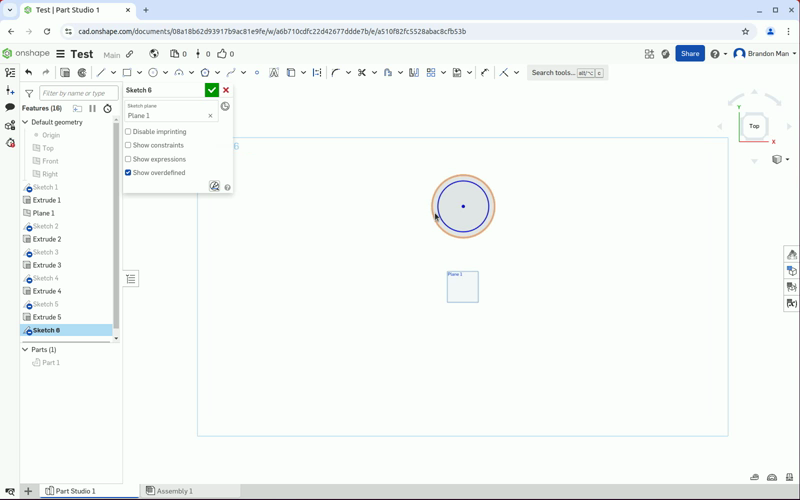
scroll(6)
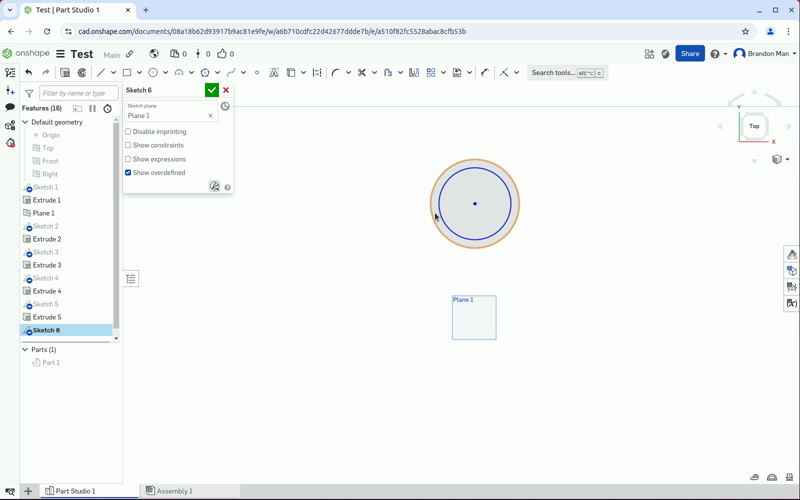
scroll(6)
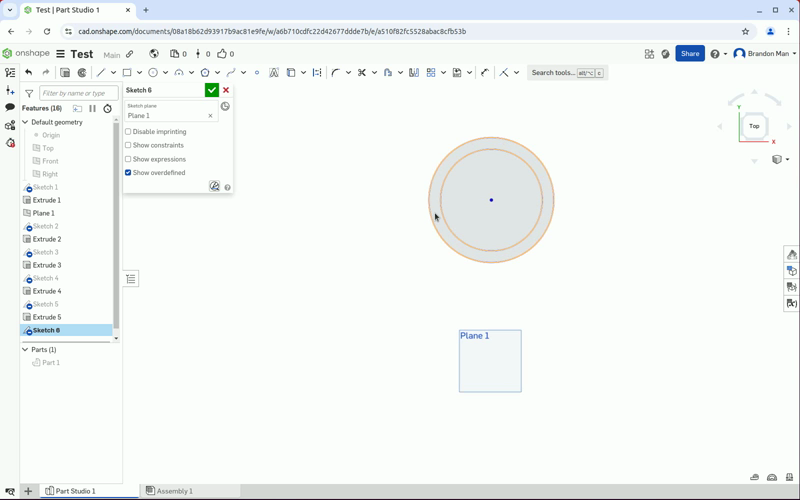
scroll(6)
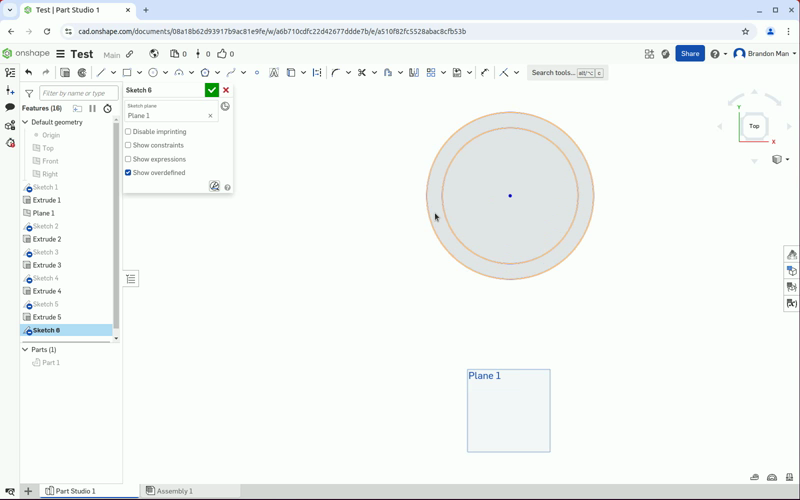
scroll(6)
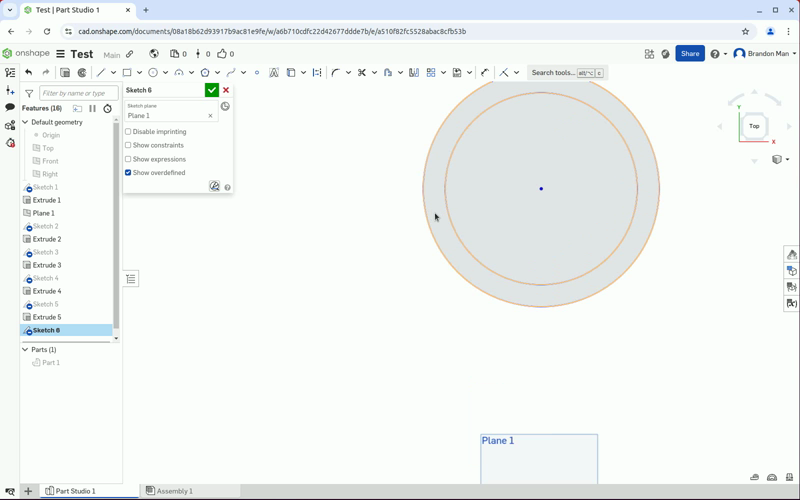
scroll(6)
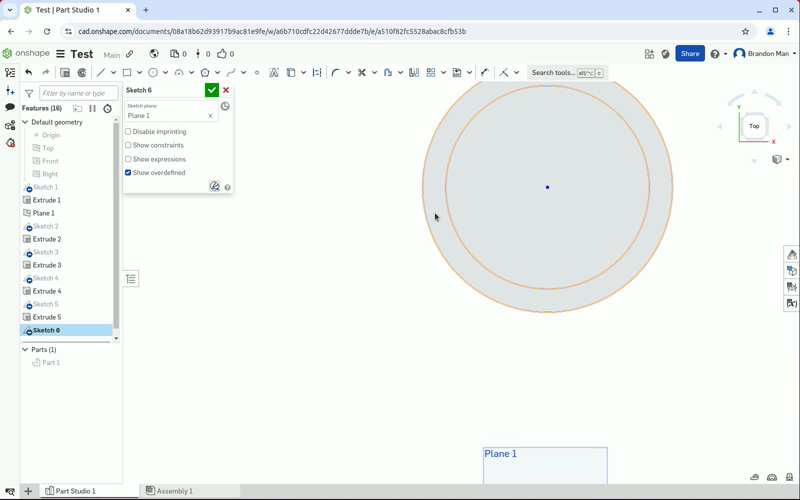
scroll(6)
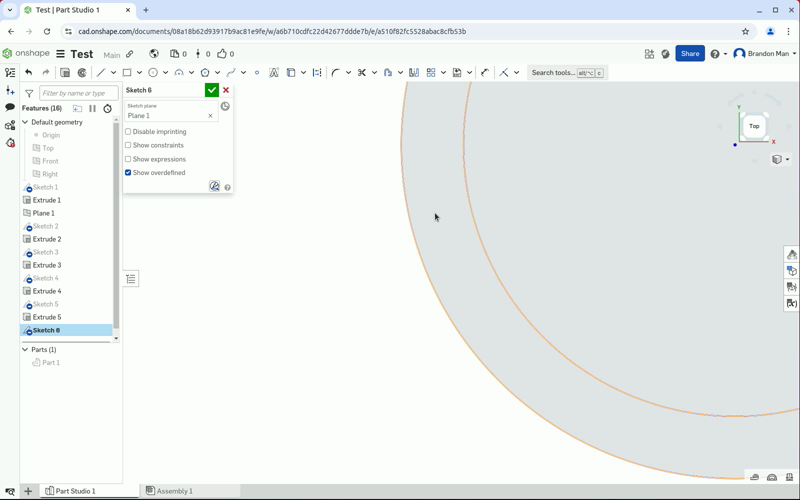
click(435, 212)
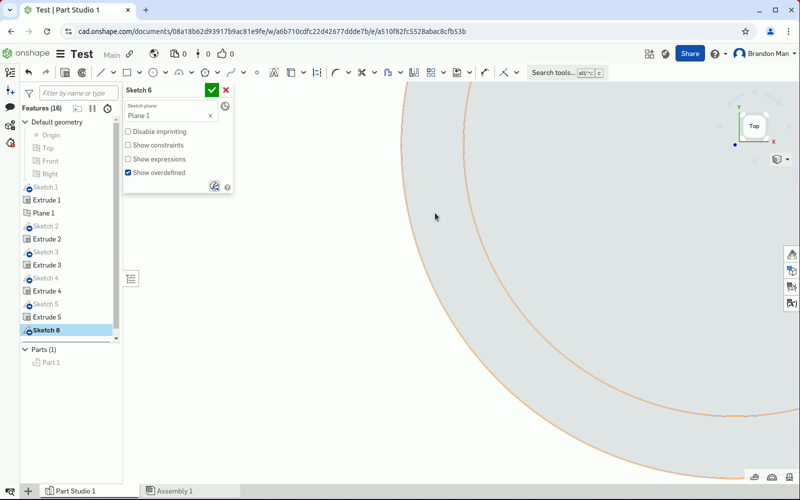
scroll(-6)
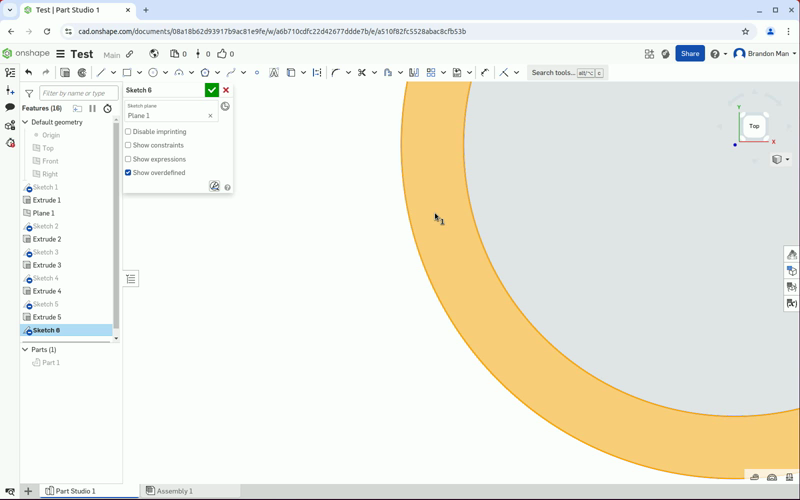
scroll(-6)
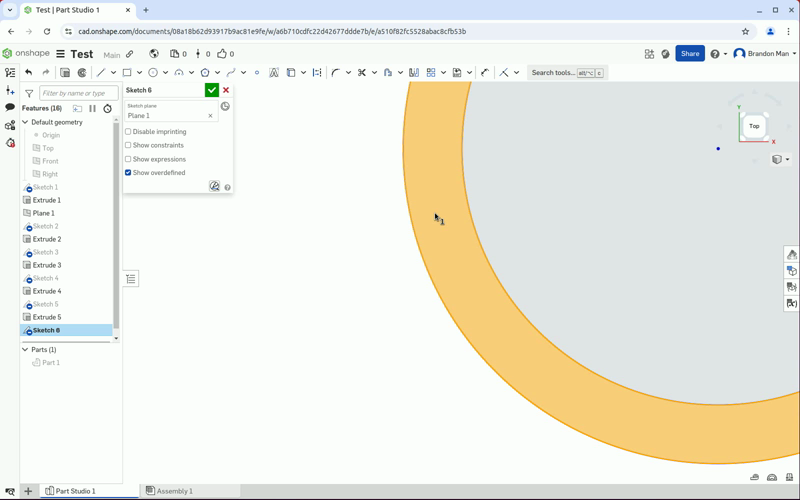
scroll(-6)
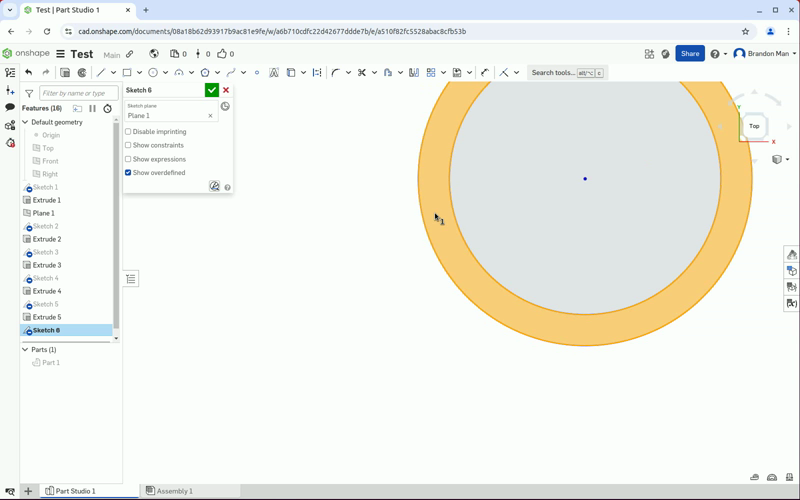
scroll(-6)
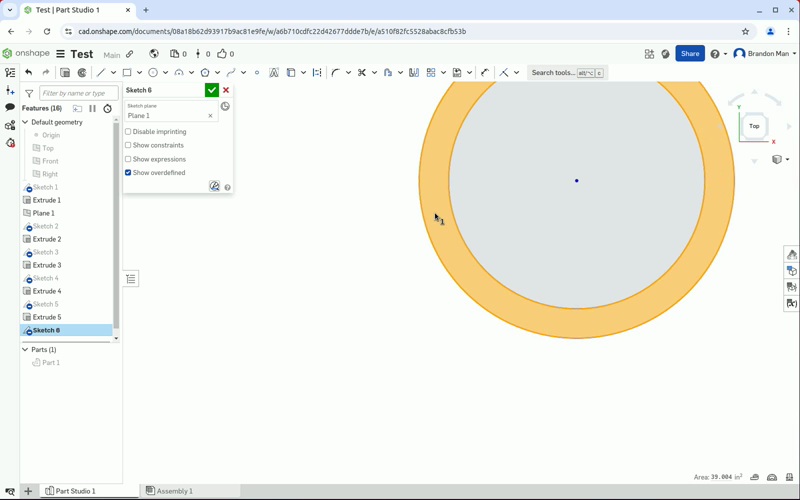
scroll(-6)
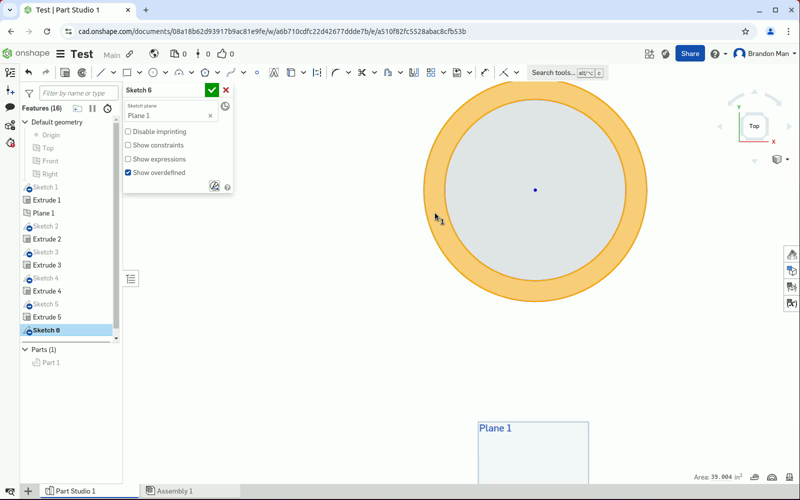
scroll(-6)
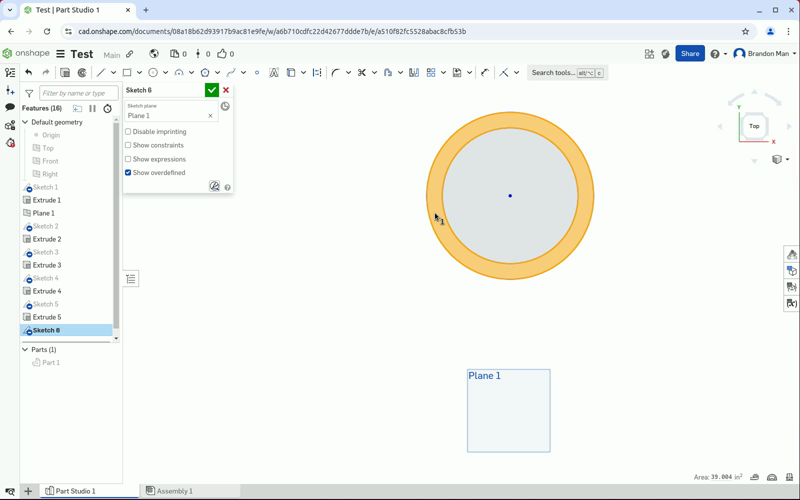
scroll(-6)
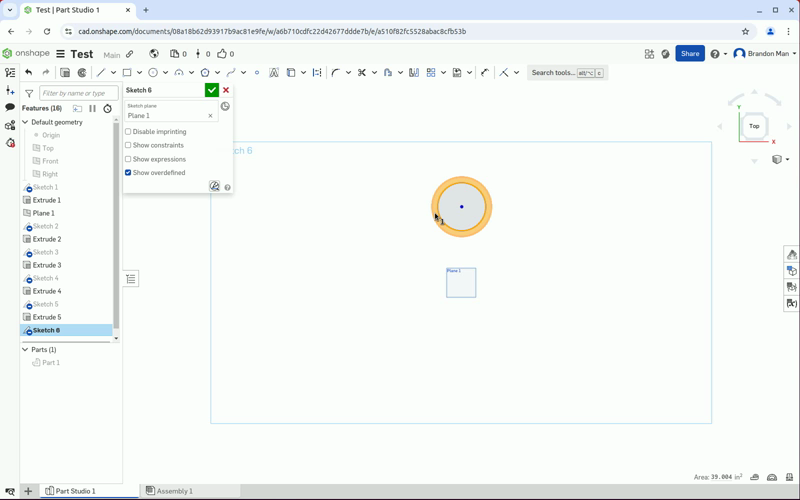
mouse_move(73, 352)
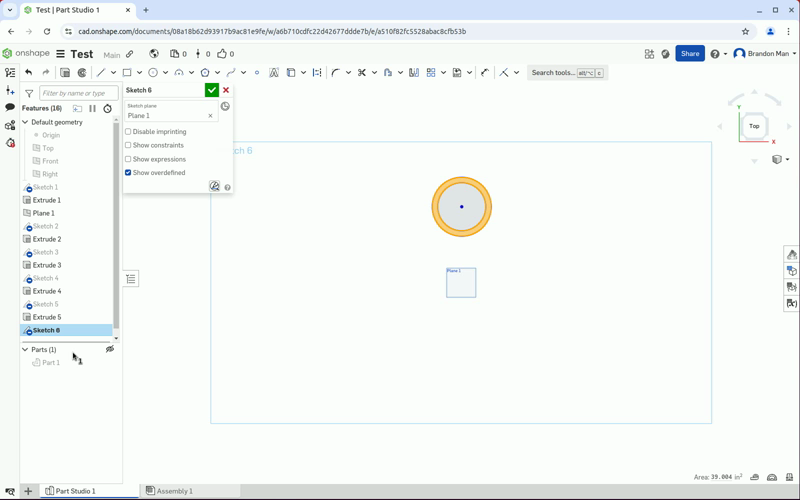
key(shift+y)
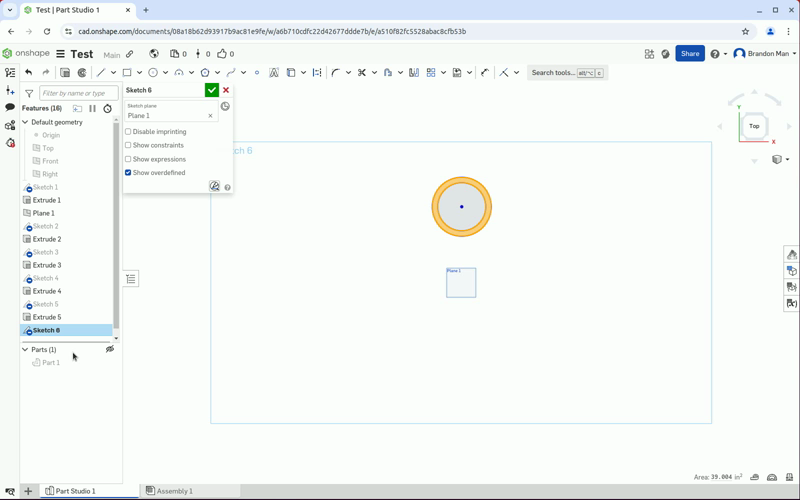
key(shift+e)
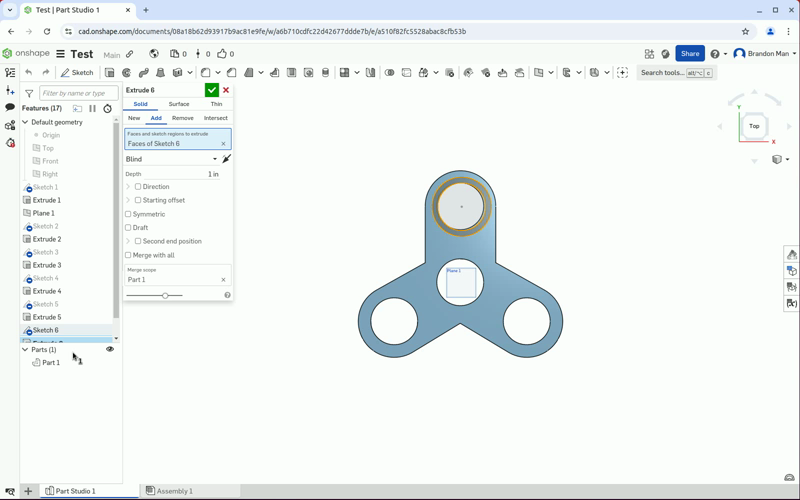
mouse_move(143, 106)
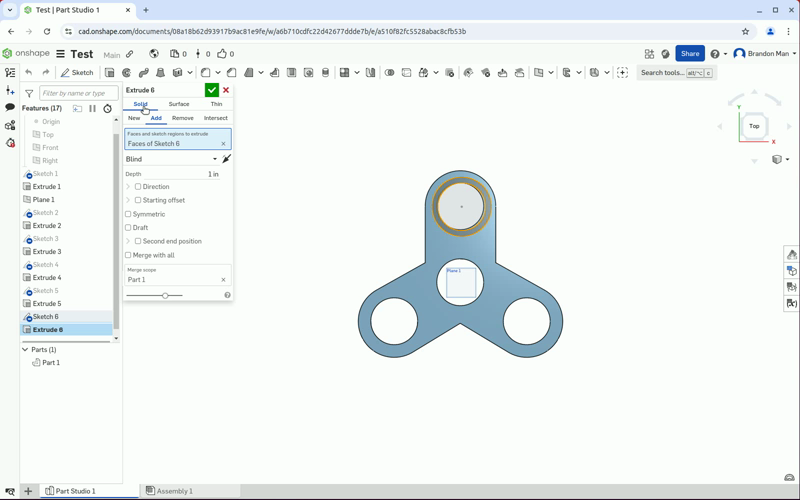
click(143, 106)
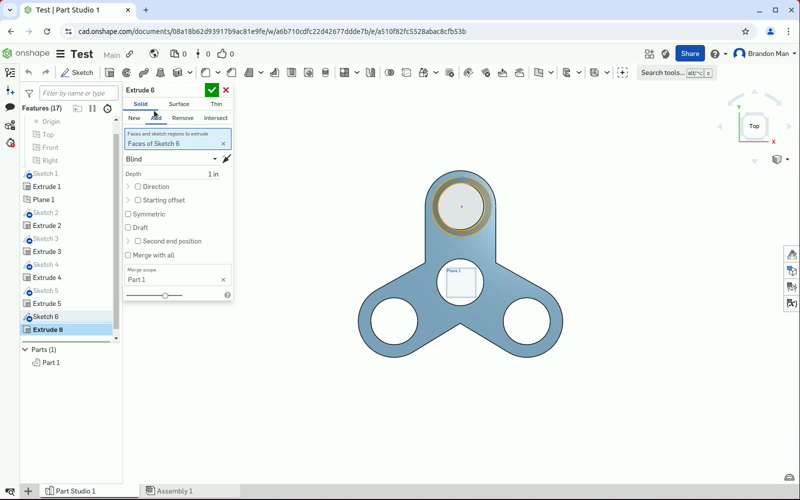
mouse_move(186, 120)
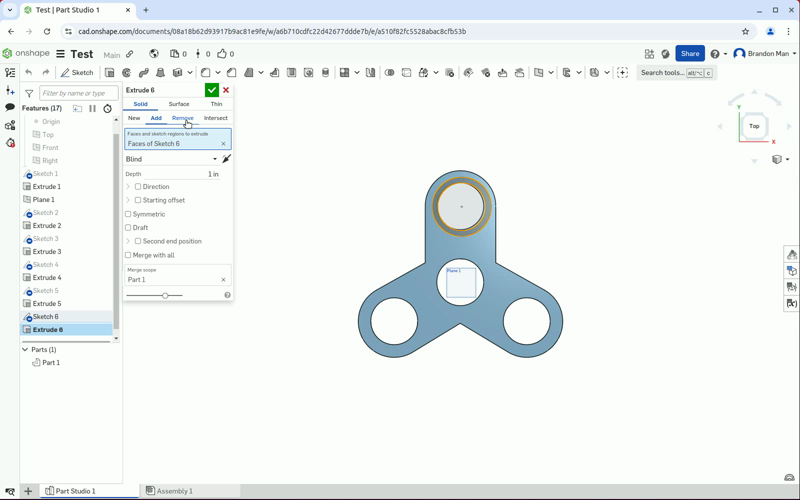
click(186, 120)
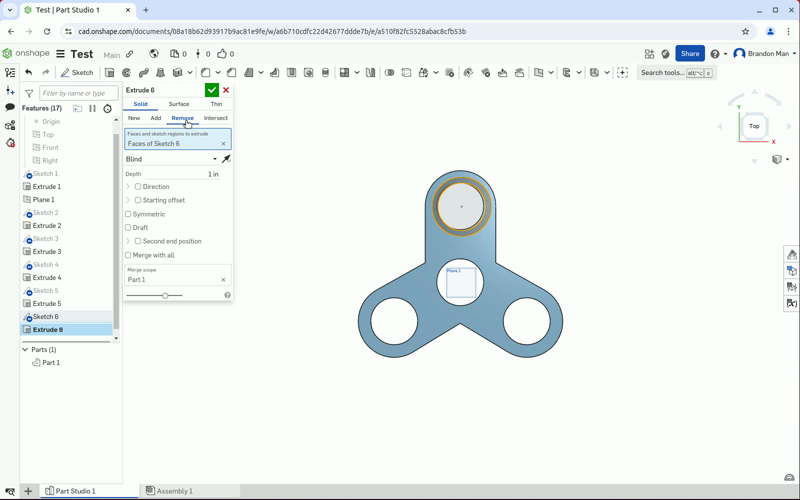
key(tab, 4)
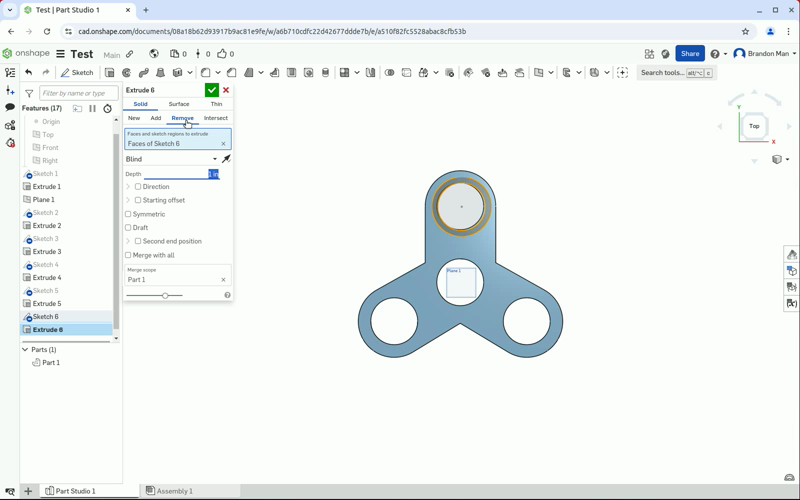
text(3.611)
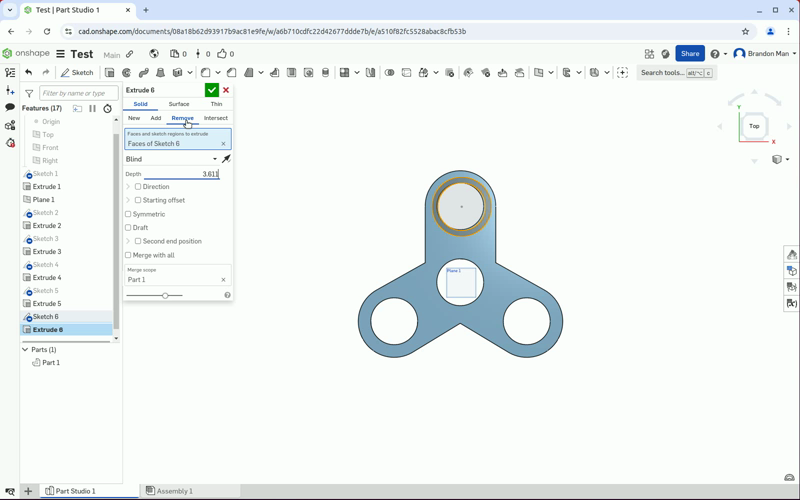
key(tab, 6)
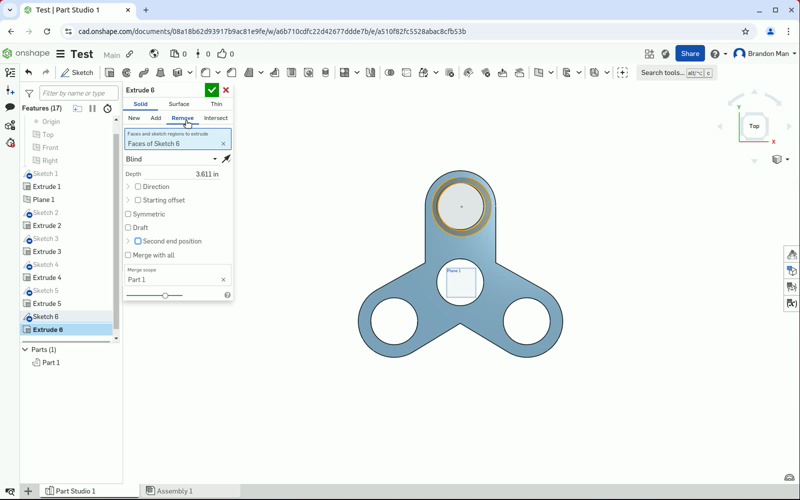
key(space)
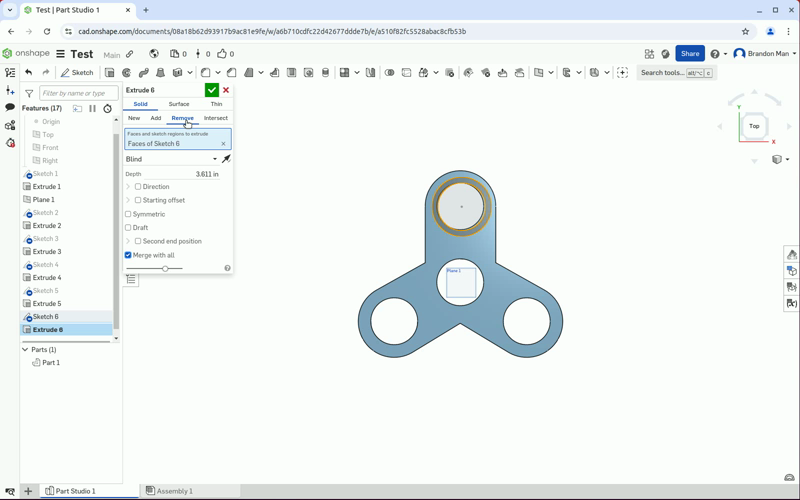
key(enter)
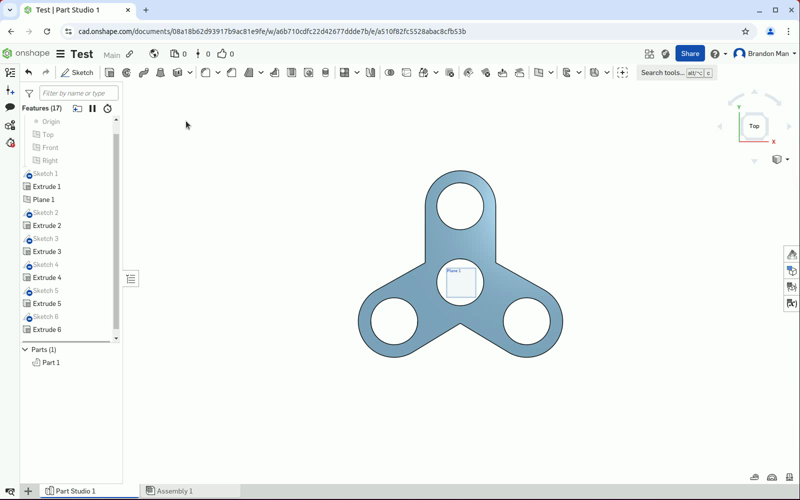
key(shift+h)
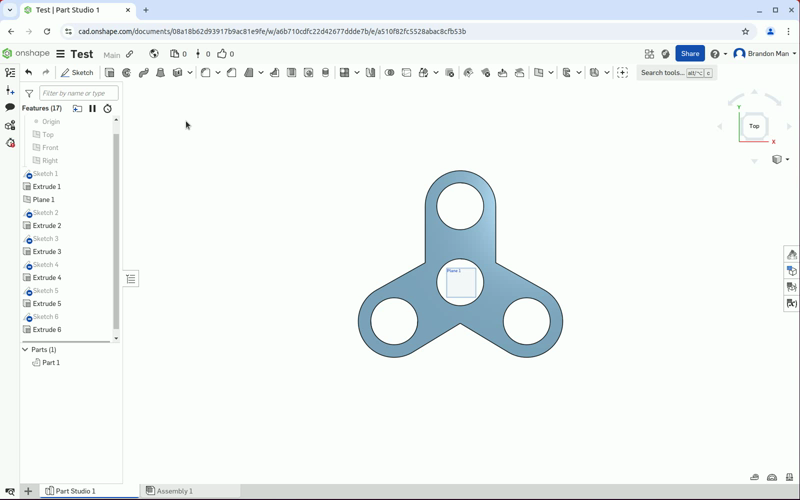
key(shift+h)
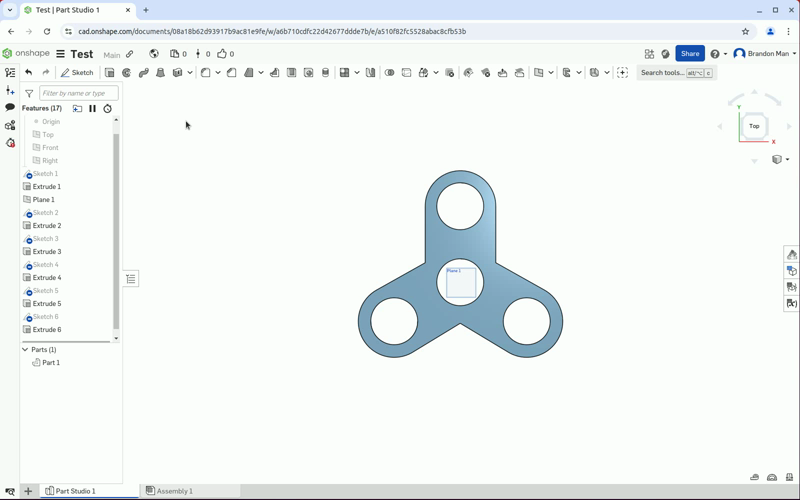
mouse_move(69, 176)
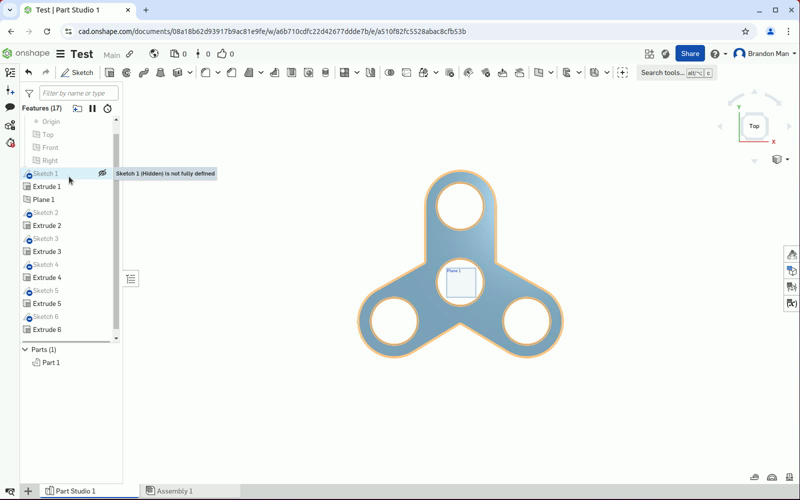
click(69, 176)
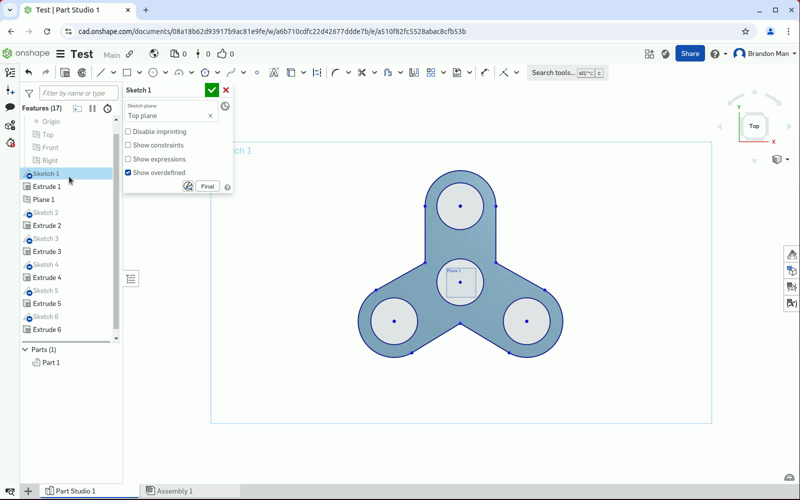
mouse_move(229, 92)
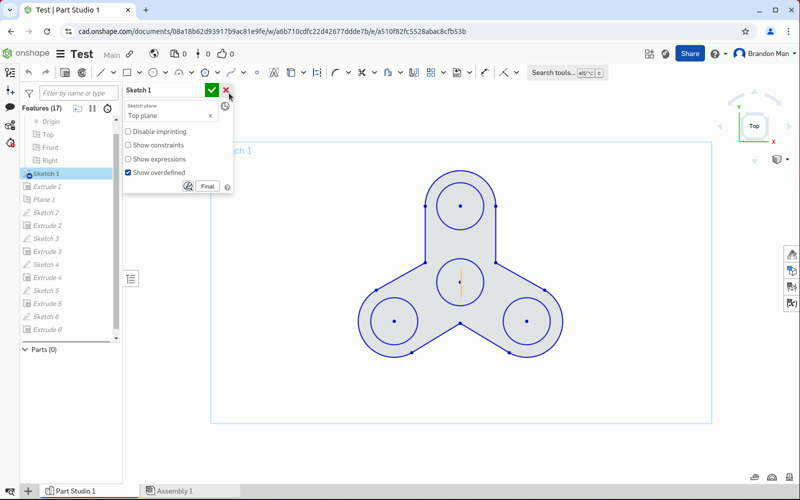
click(229, 92)
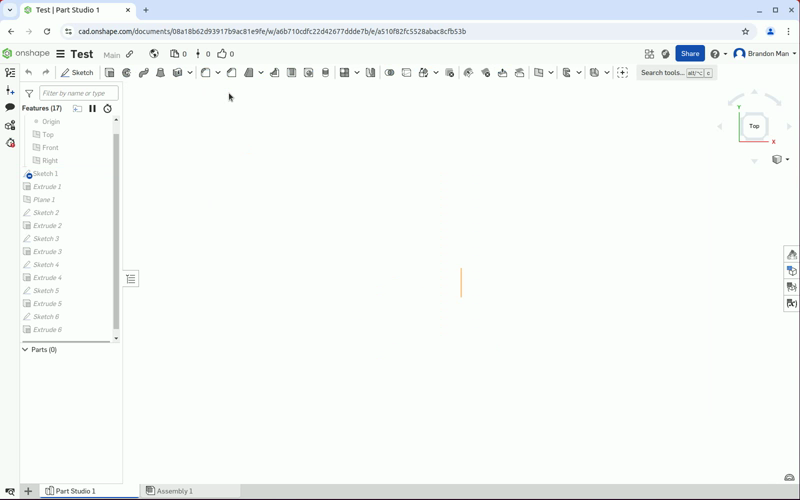
key(shift+s)
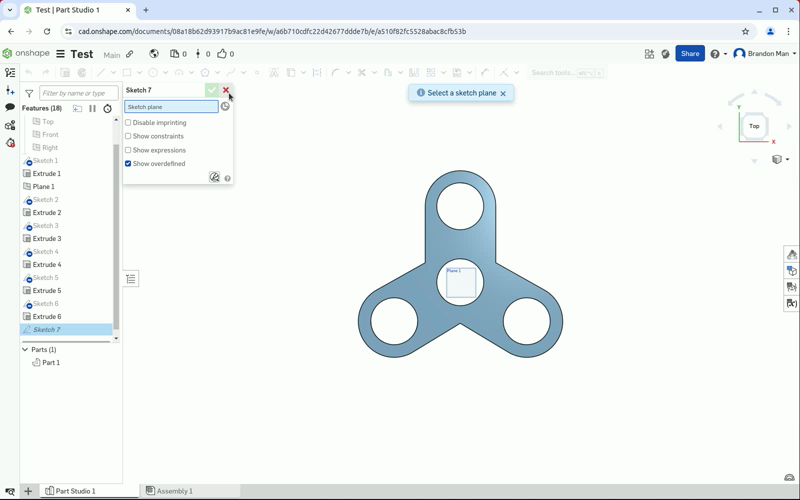
mouse_move(69, 189)
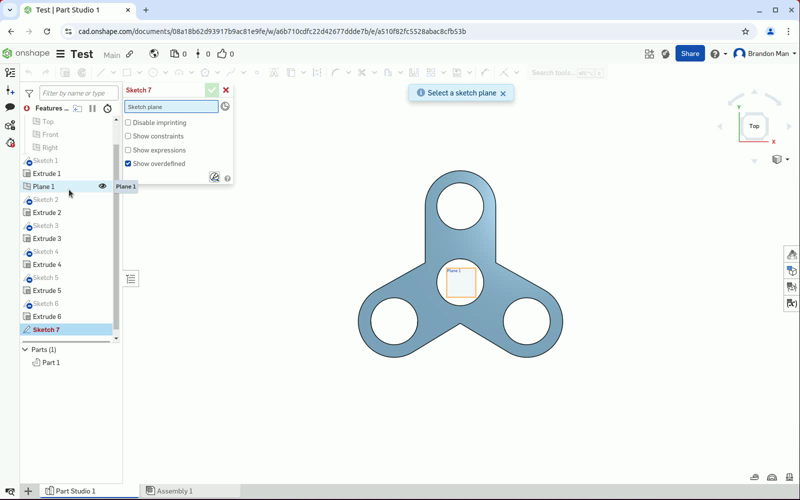
click(69, 189)
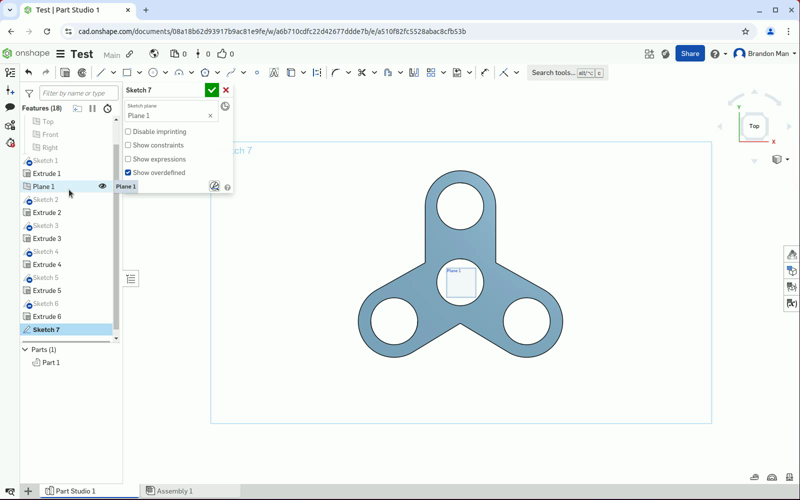
mouse_move(73, 352)
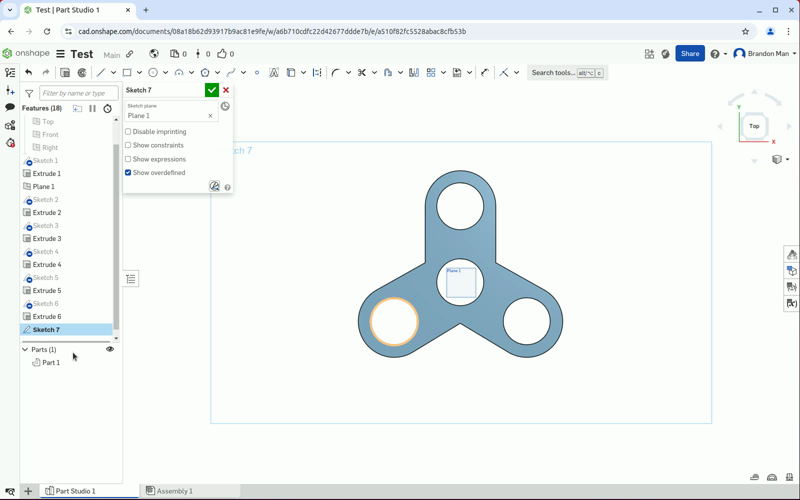
key(y)
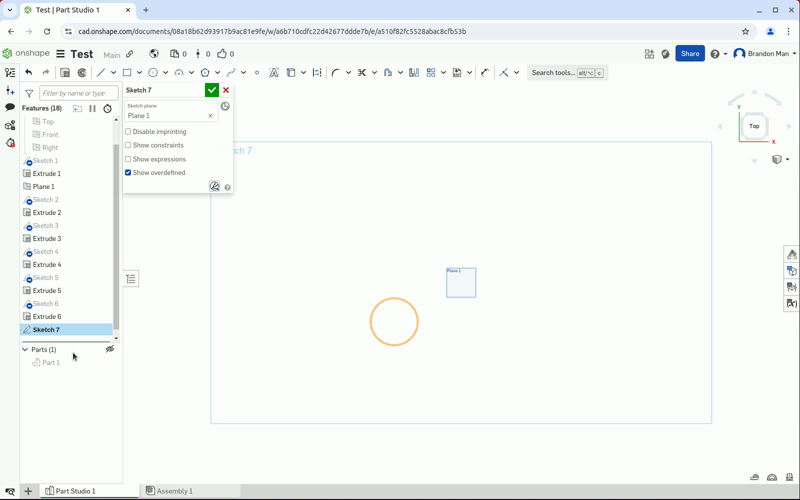
key(c)
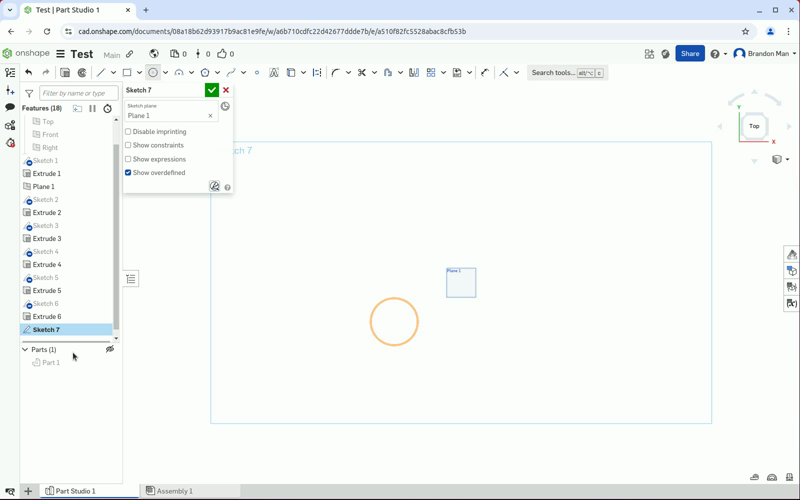
key_down(shift)
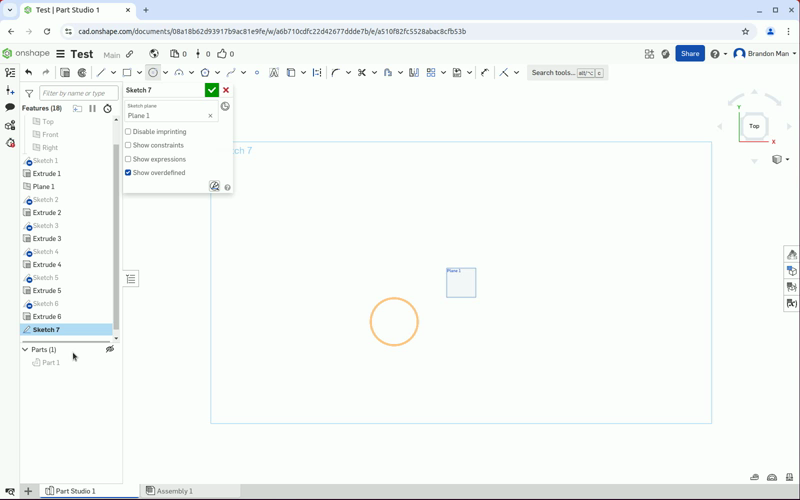
mouse_move(527, 321)
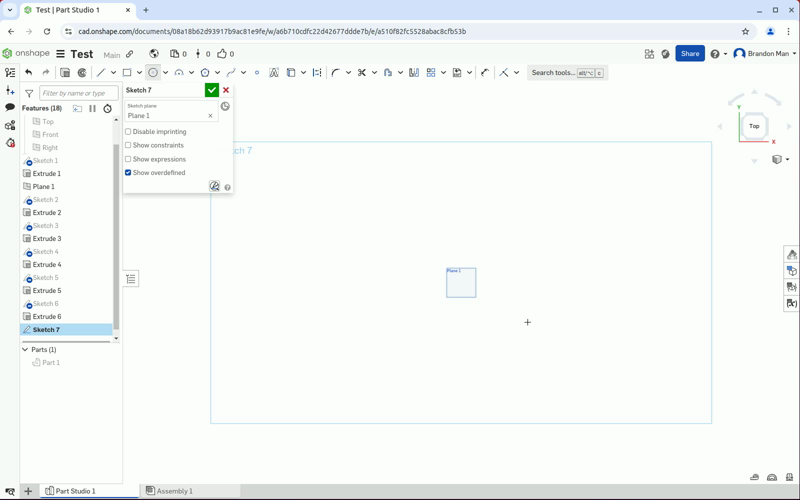
click(527, 321)
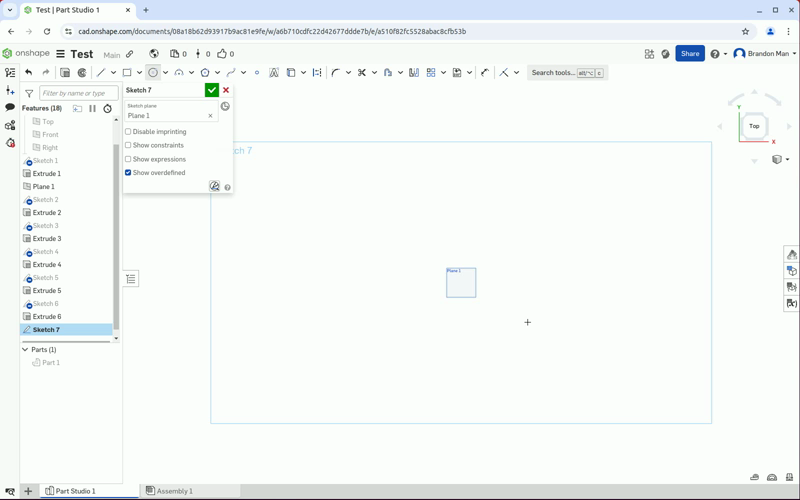
key_up(shift)
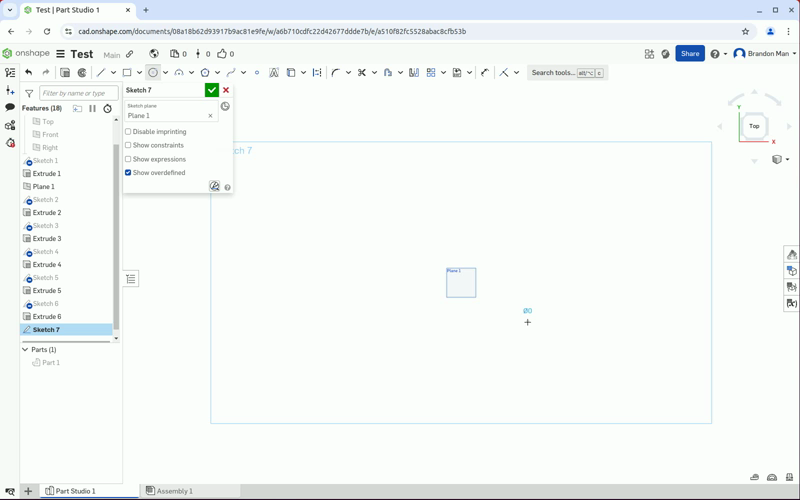
mouse_move(556, 321)
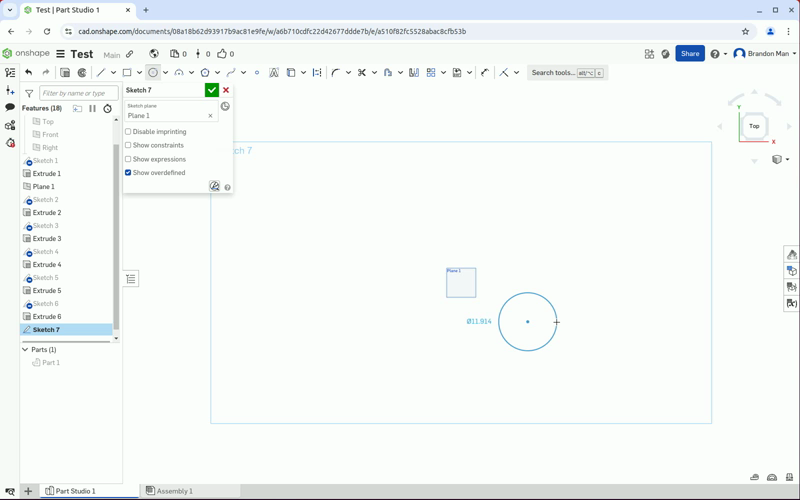
click(556, 321)
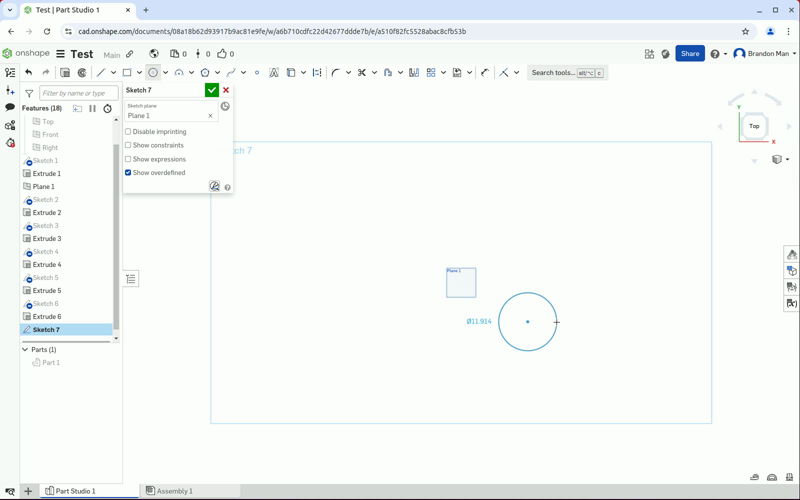
key(esc)
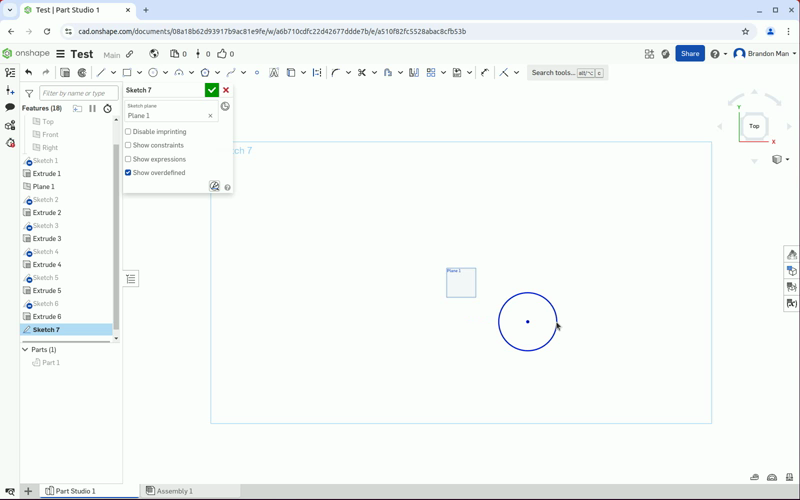
key(c)
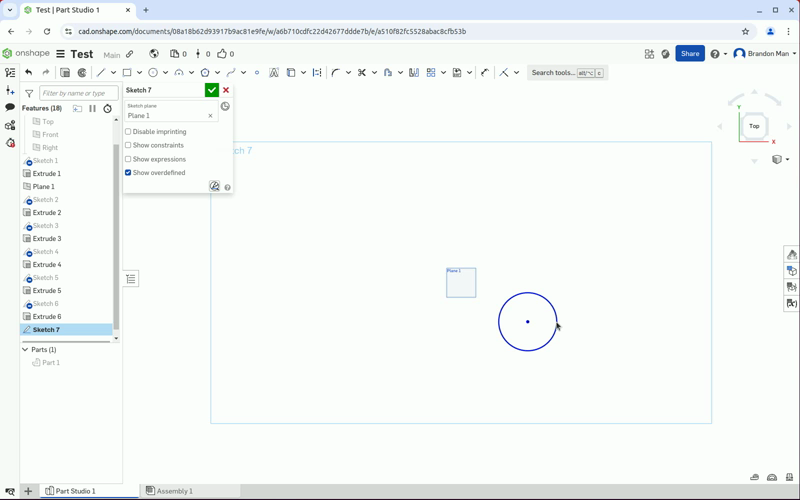
key_down(shift)
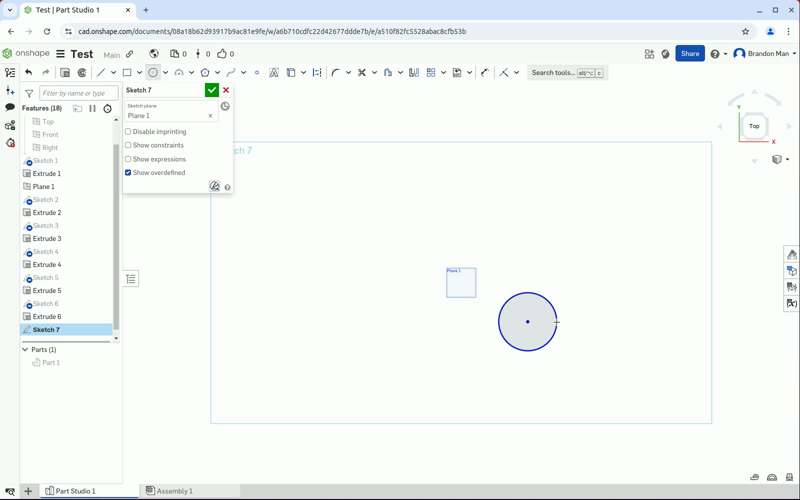
mouse_move(527, 321)
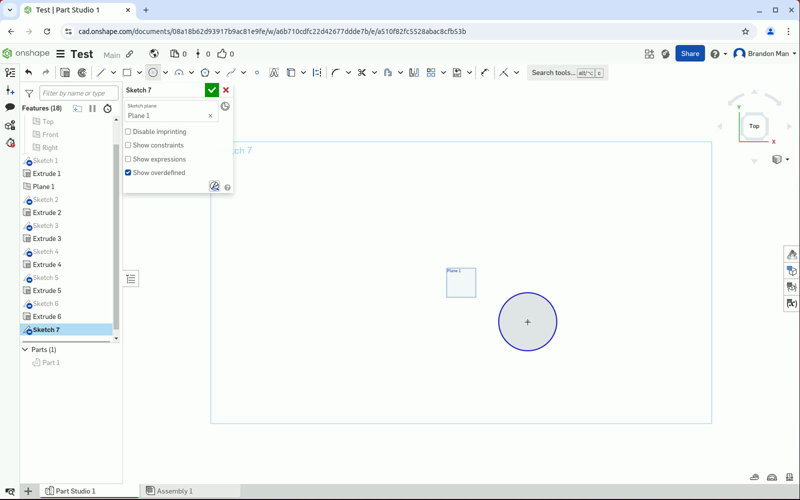
click(527, 321)
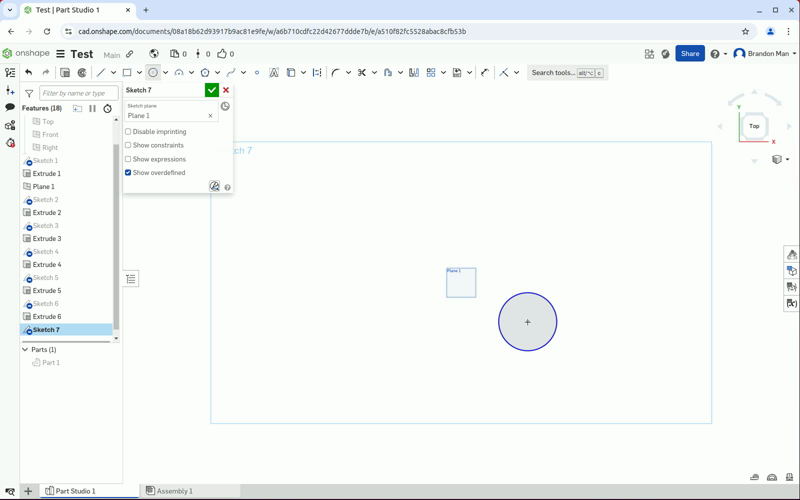
key_up(shift)
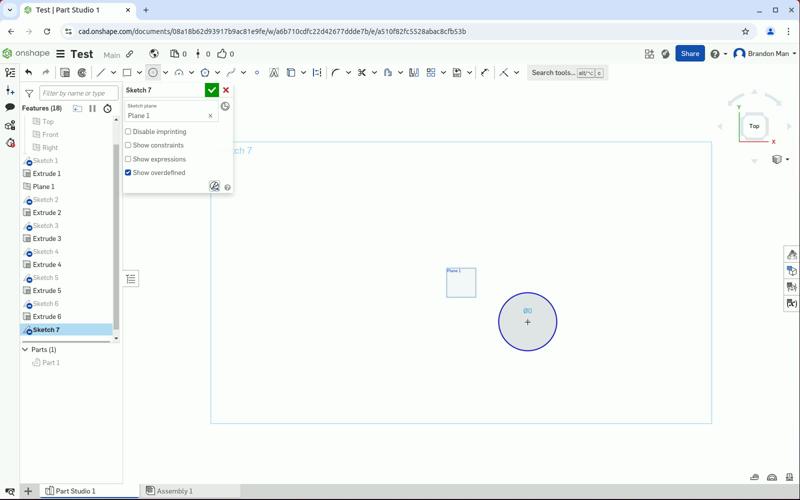
mouse_move(551, 321)
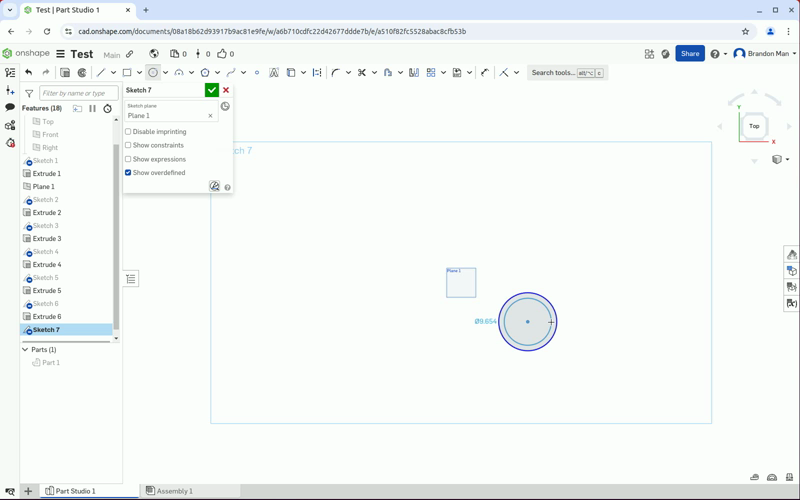
click(551, 321)
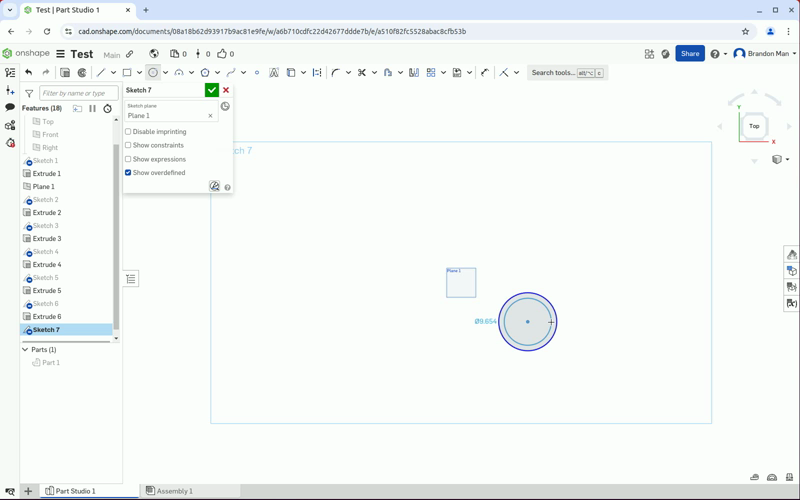
key(esc)
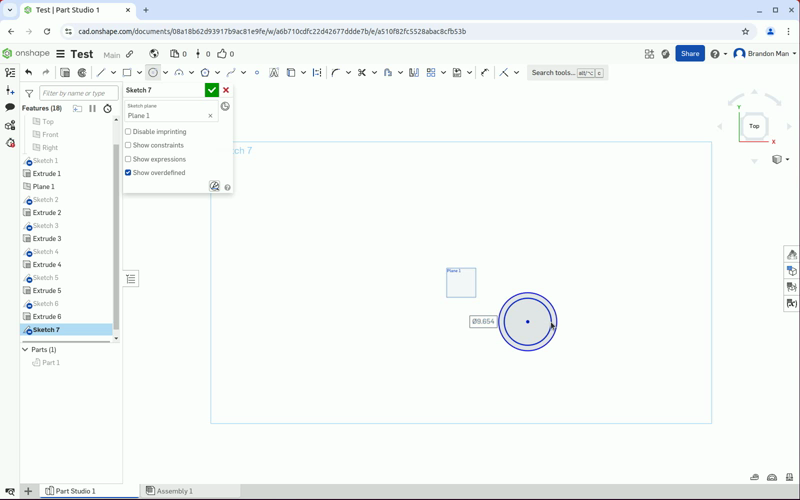
mouse_move(503, 333)
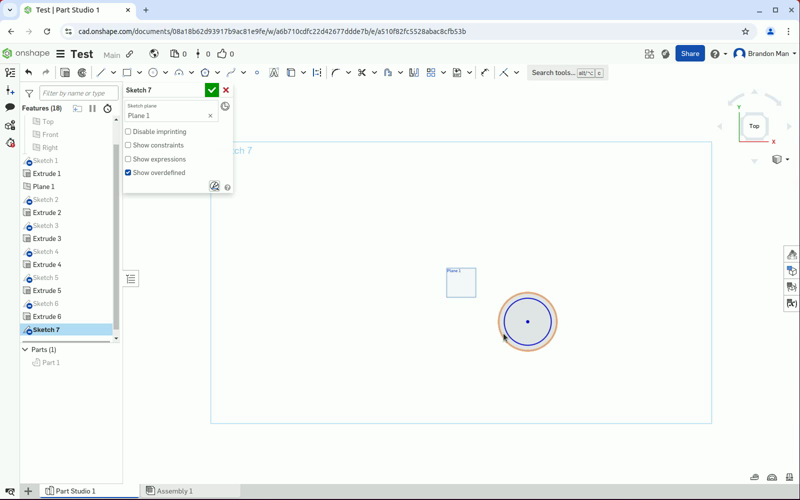
scroll(6)
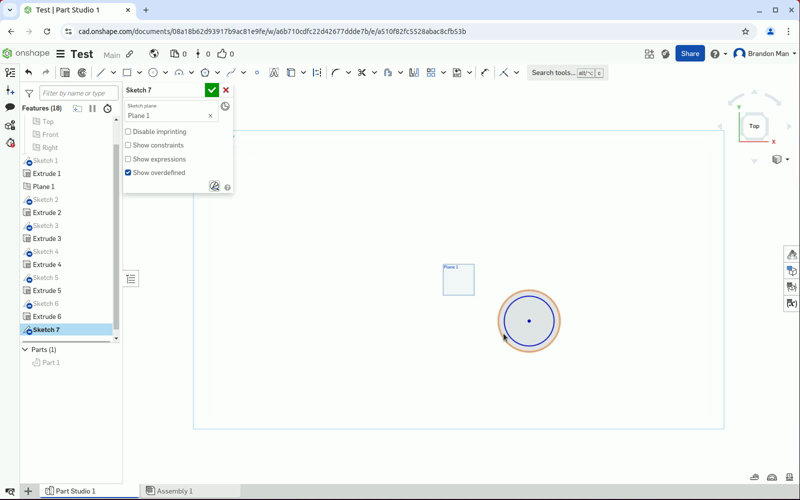
scroll(6)
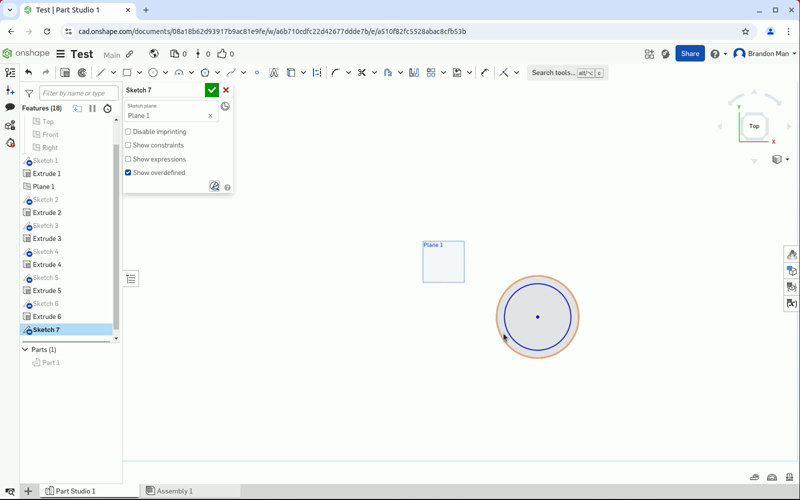
scroll(6)
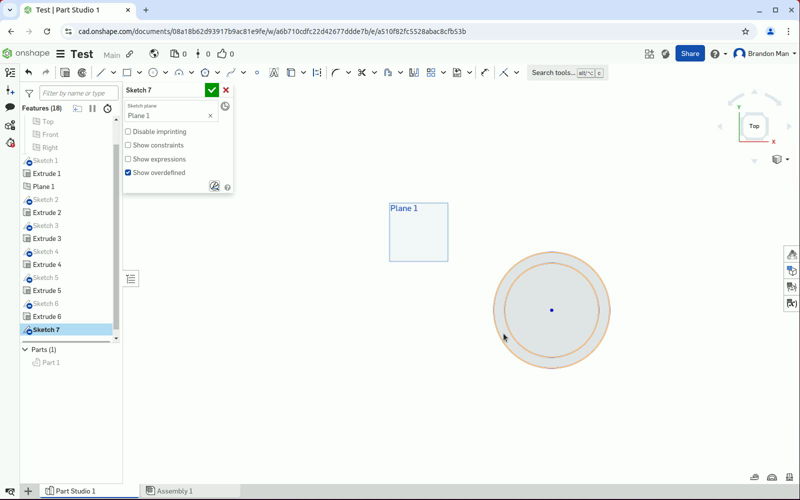
scroll(6)
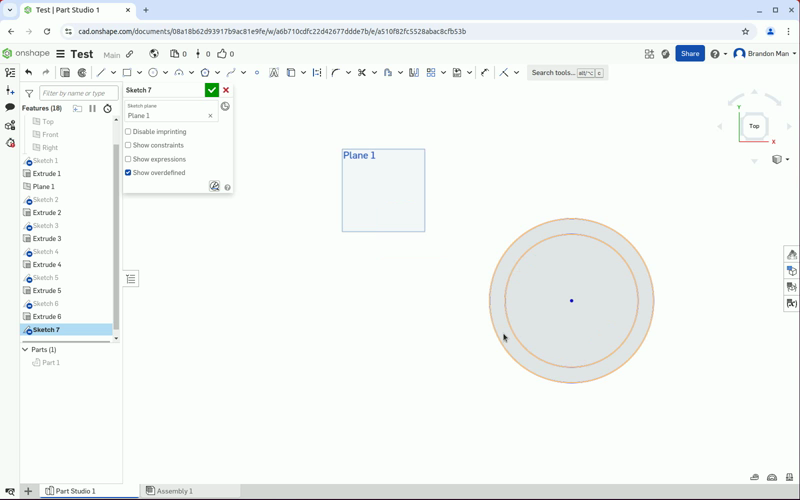
scroll(6)
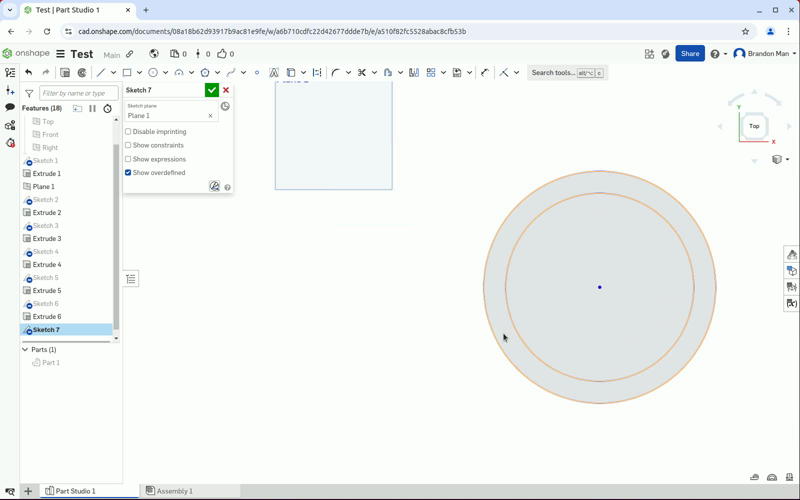
scroll(6)
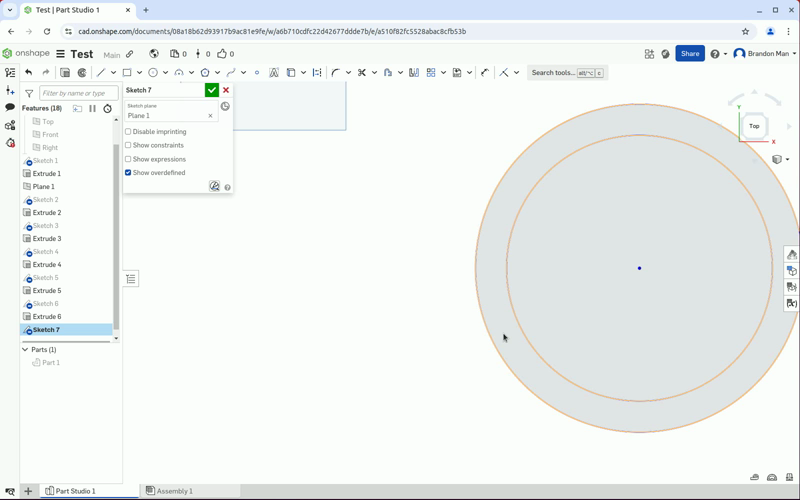
scroll(6)
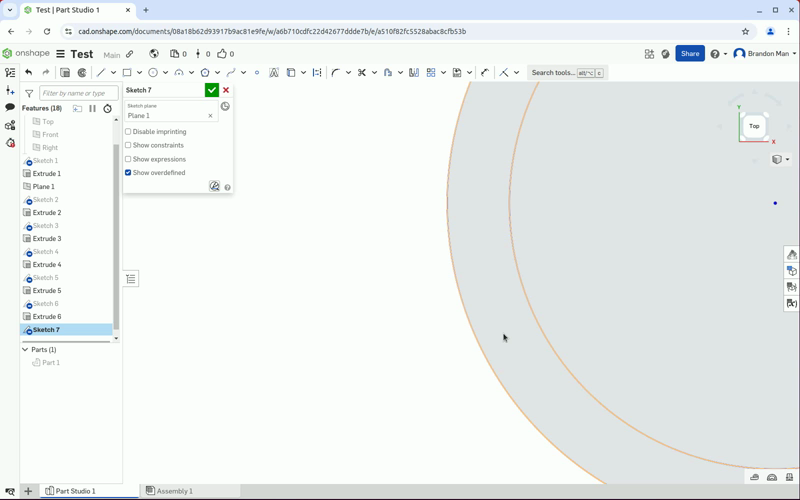
click(503, 333)
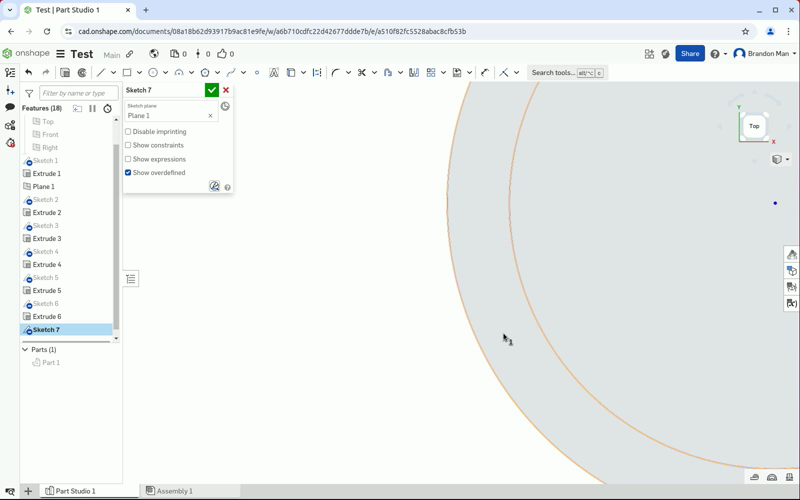
scroll(-6)
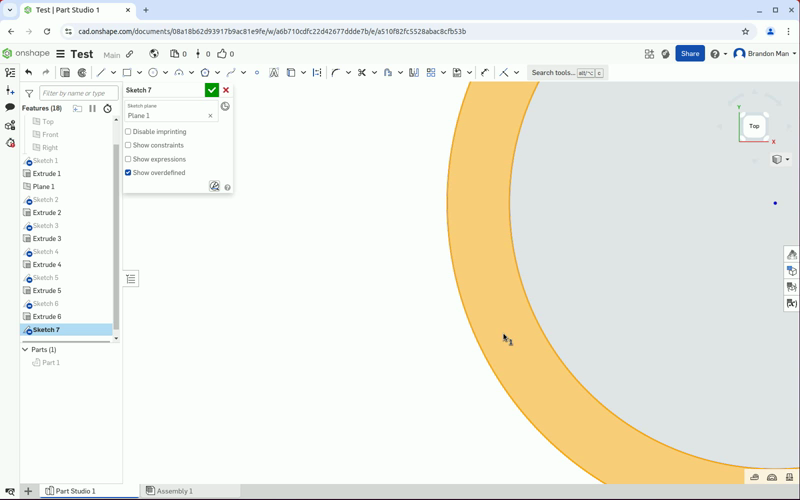
scroll(-6)
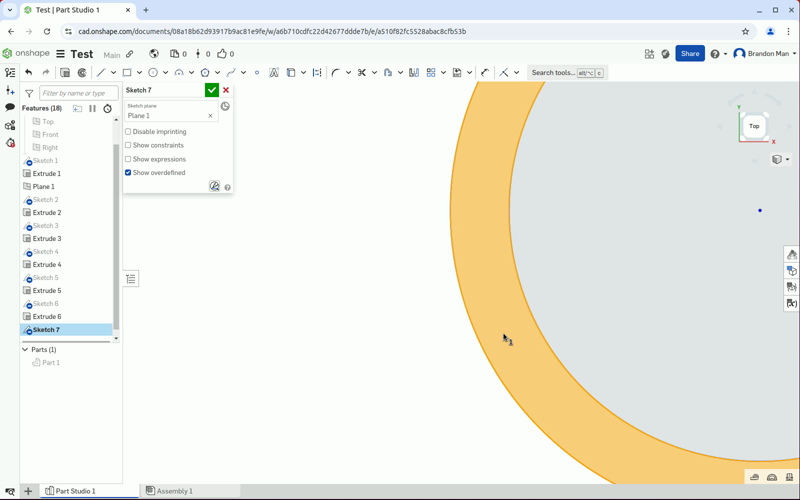
scroll(-6)
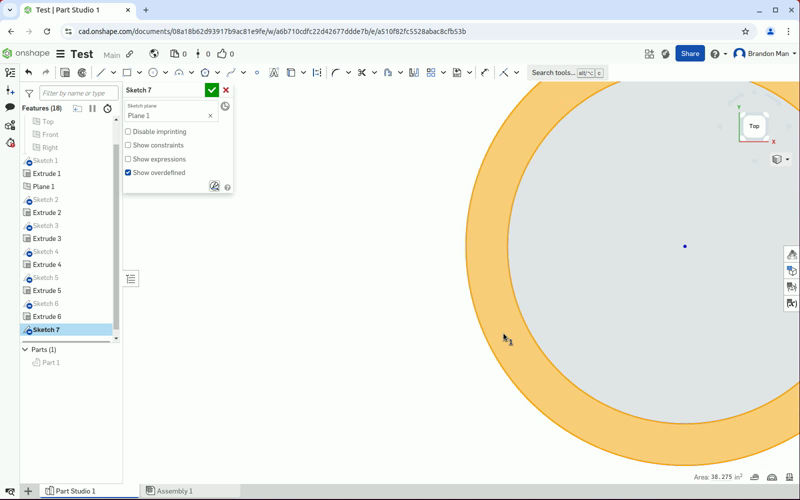
scroll(-6)
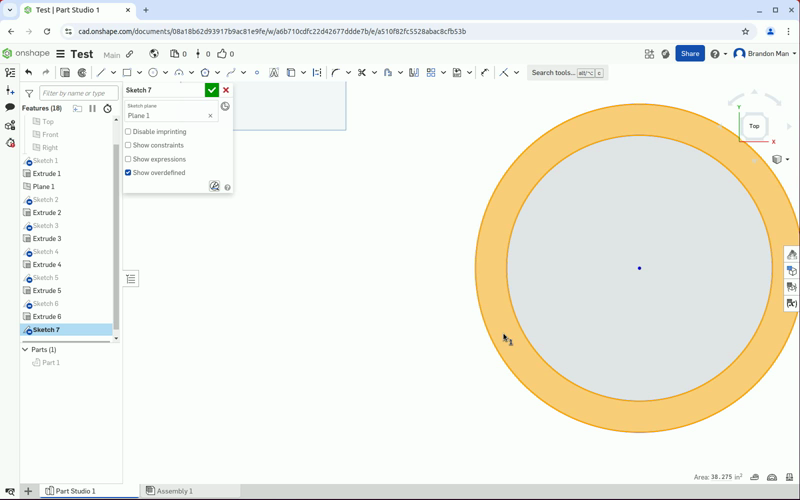
scroll(-6)
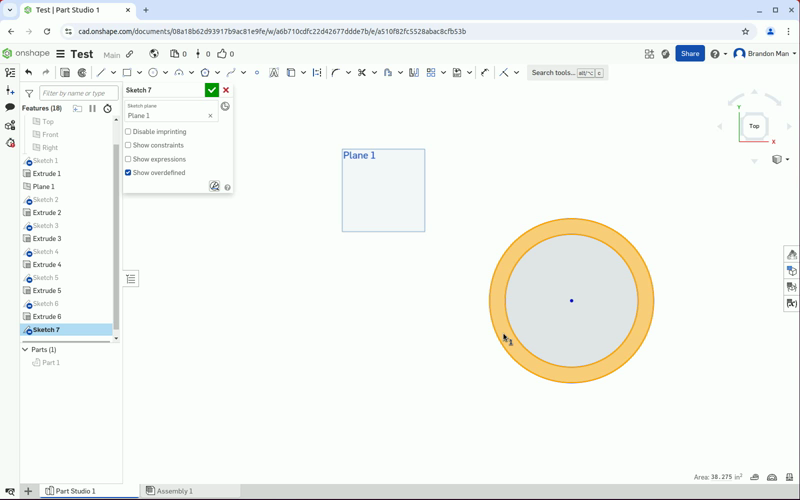
scroll(-6)
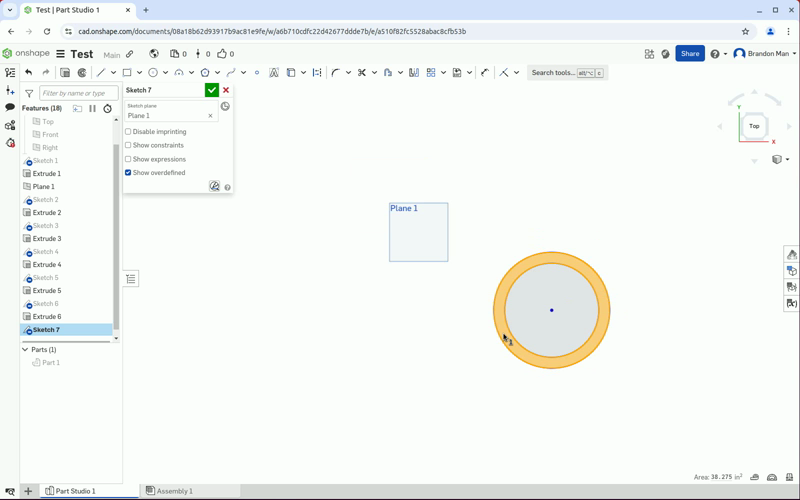
scroll(-6)
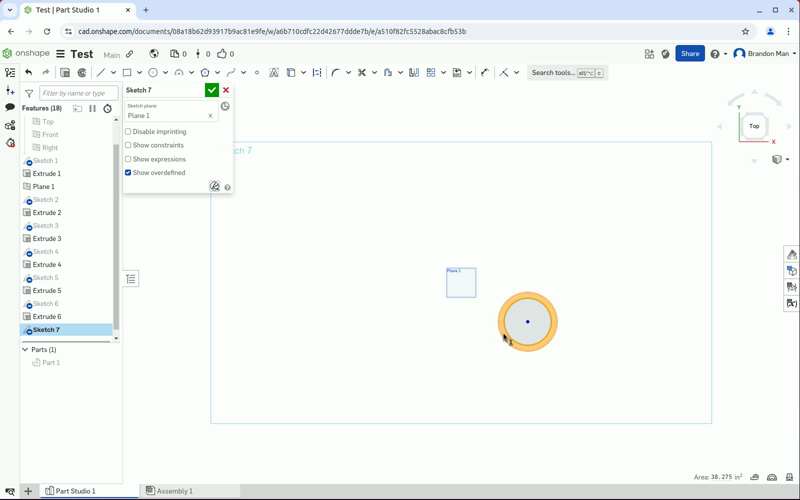
mouse_move(73, 352)
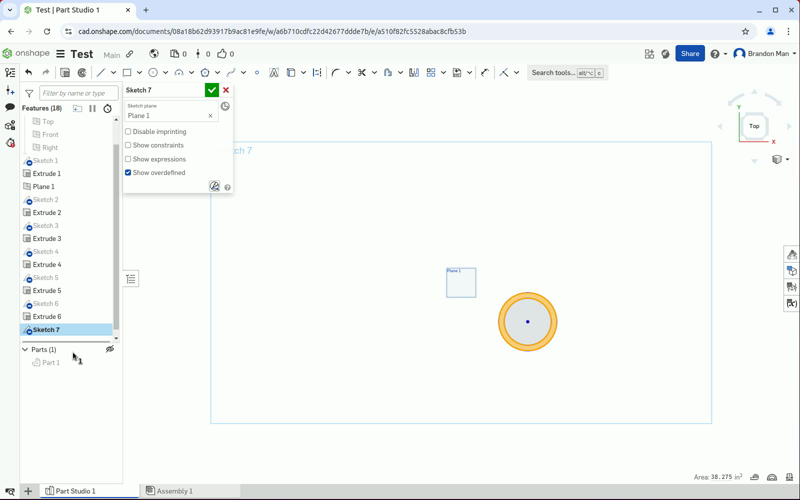
key(shift+y)
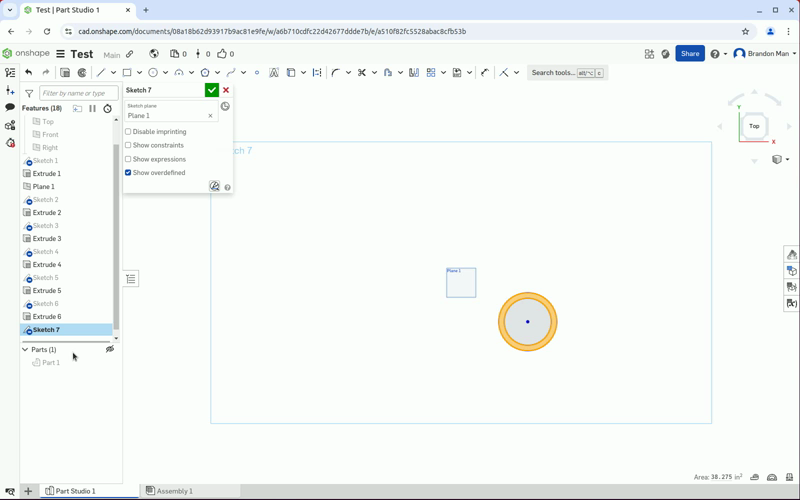
key(shift+e)
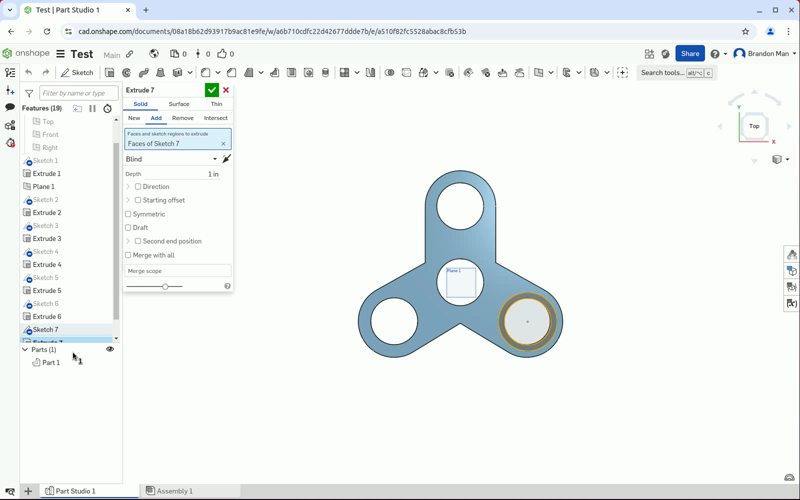
mouse_move(143, 106)
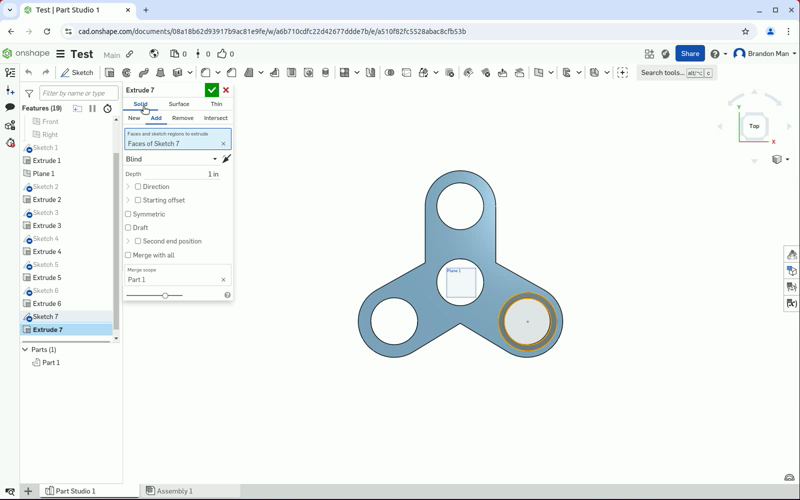
click(143, 106)
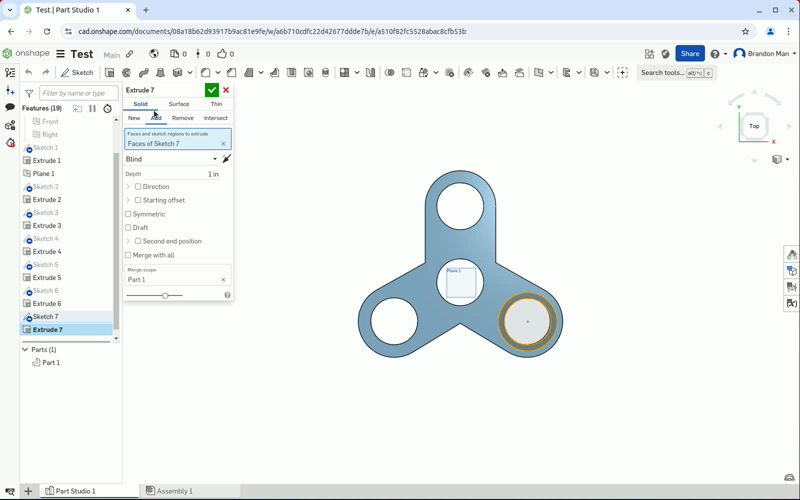
mouse_move(186, 120)
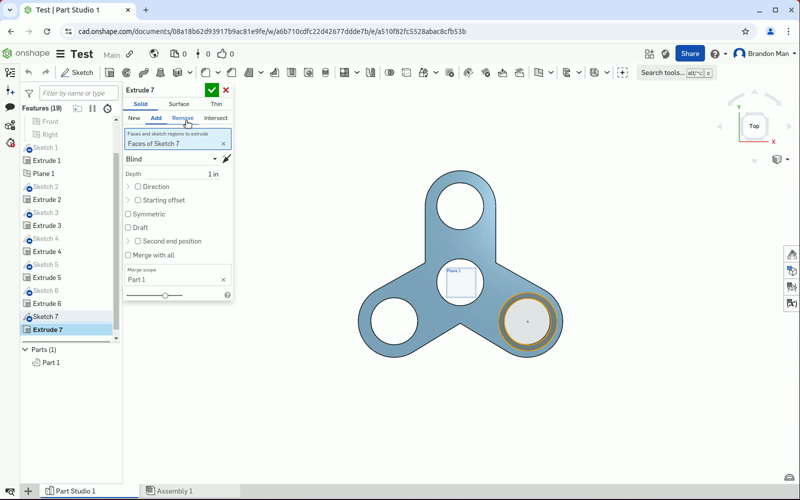
click(186, 120)
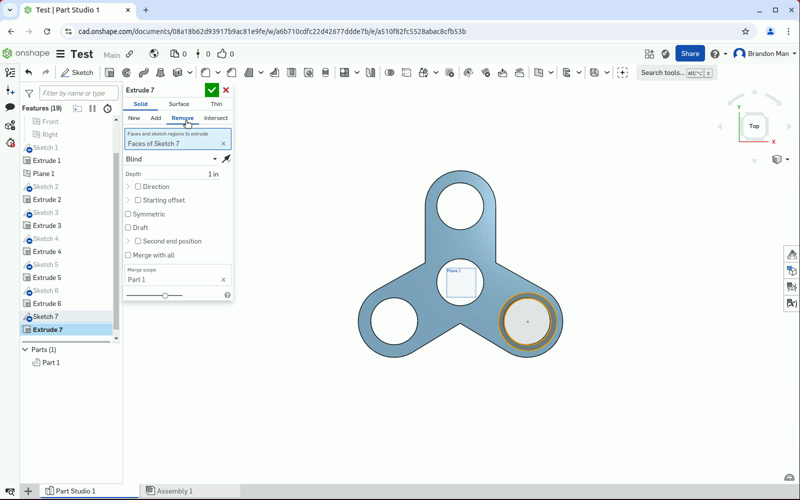
key(tab, 4)
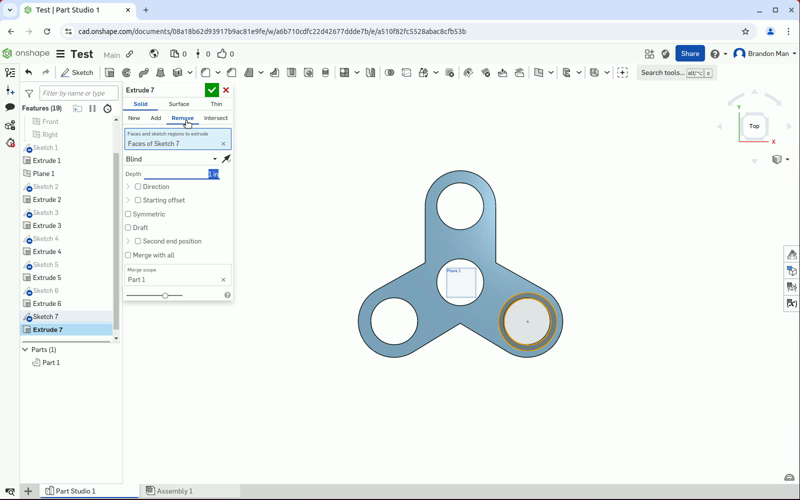
text(3.611)
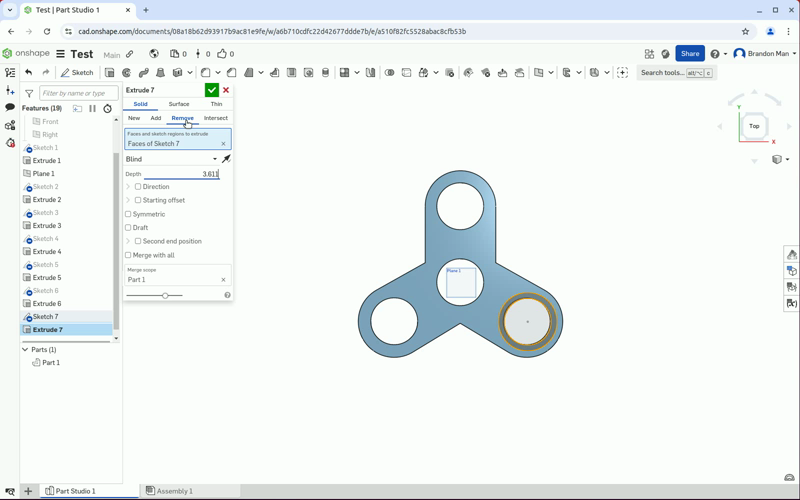
key(tab, 6)
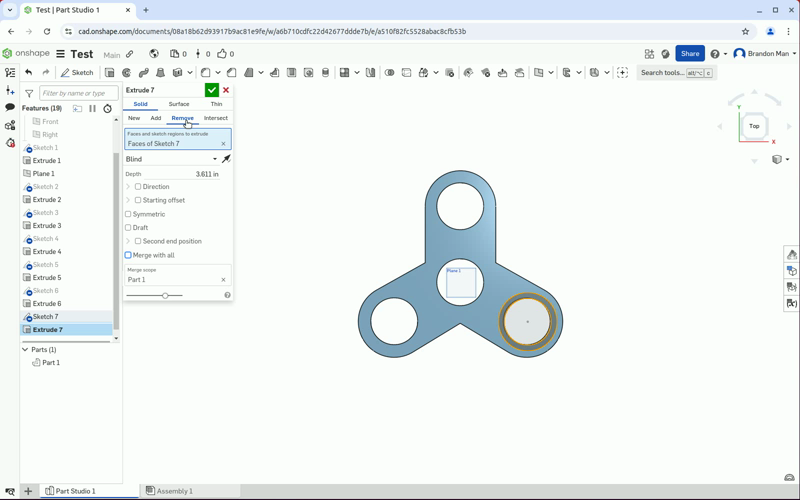
key(space)
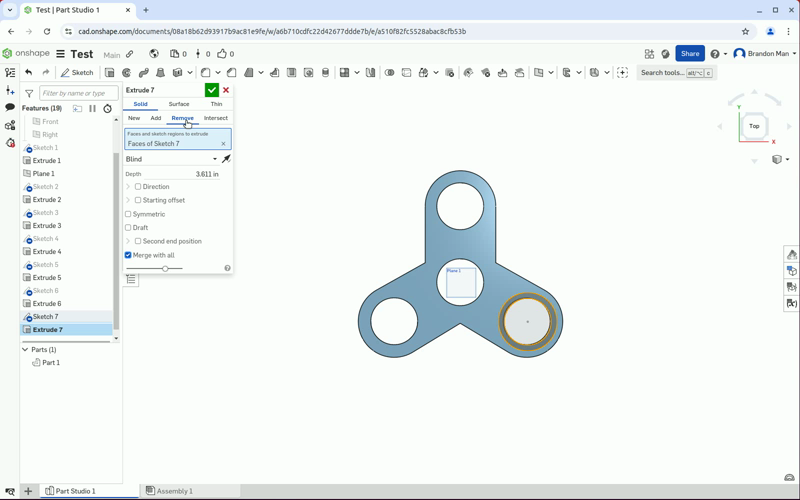
key(enter)
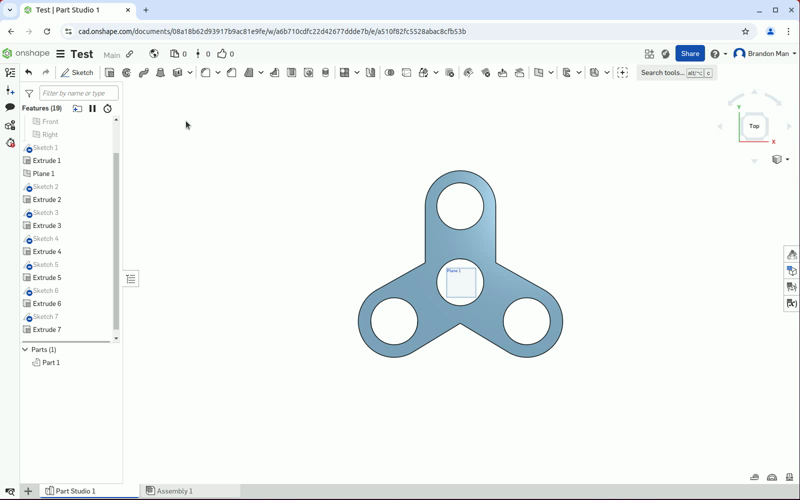
key(shift+h)
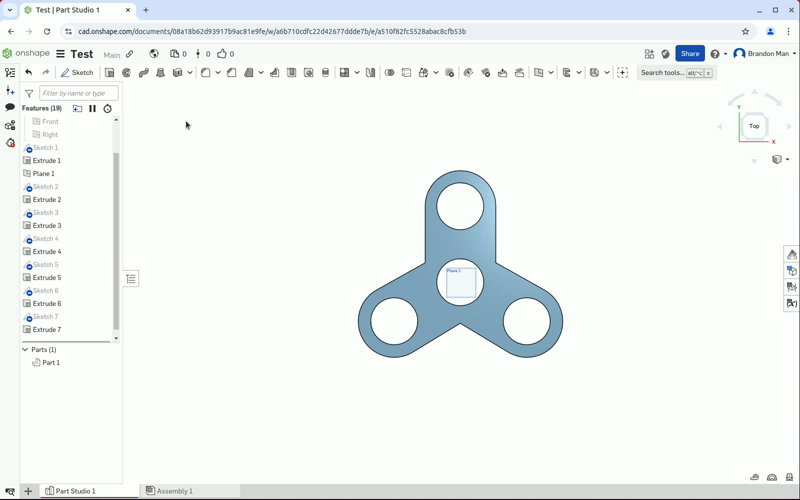
key(shift+h)
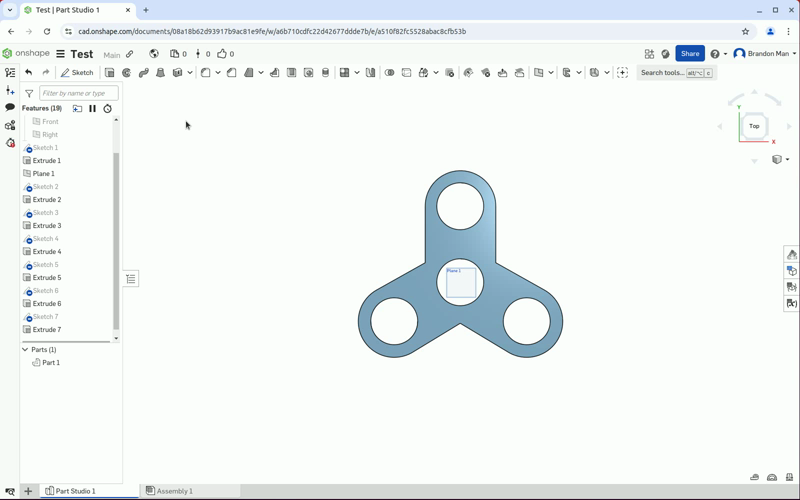
mouse_move(69, 150)
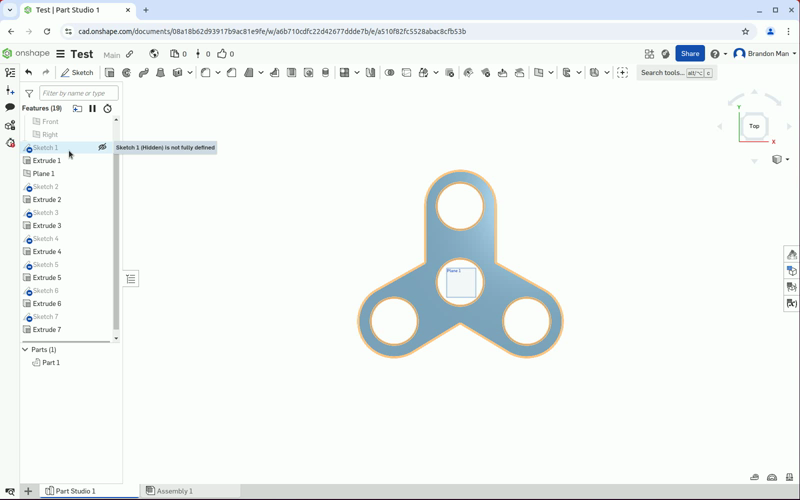
click(69, 150)
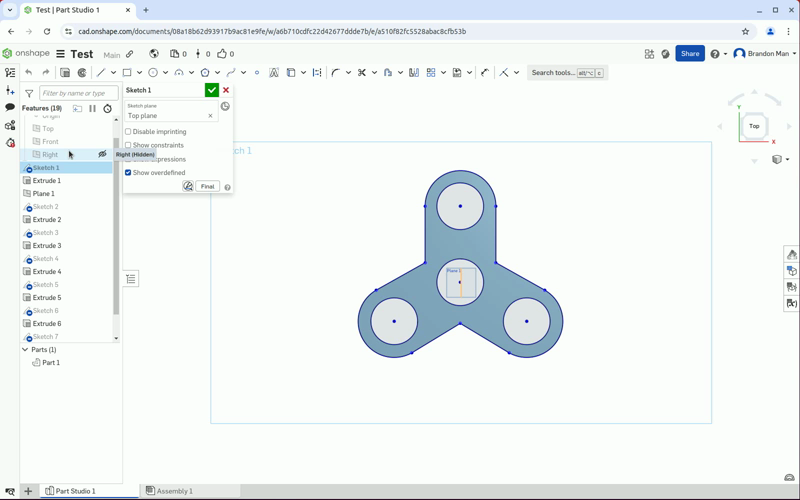
mouse_move(229, 92)
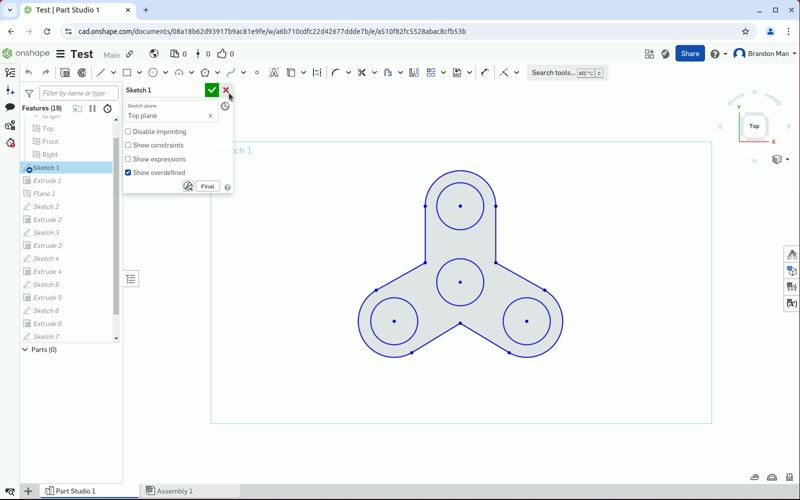
click(229, 92)
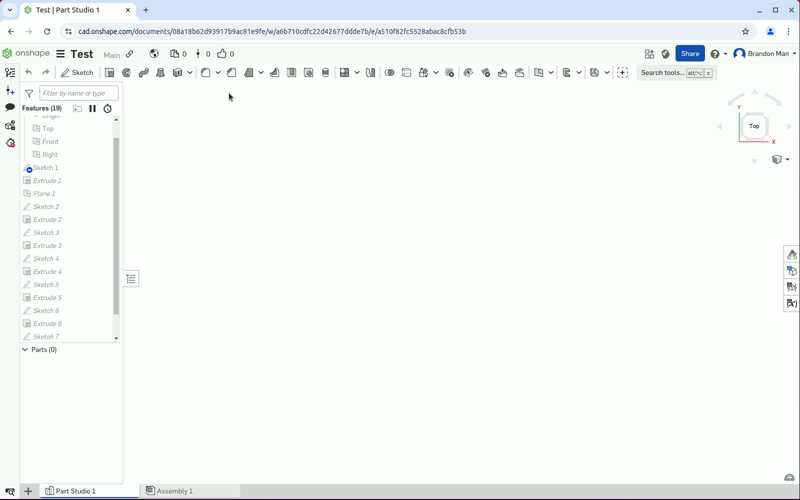
key(shift+s)
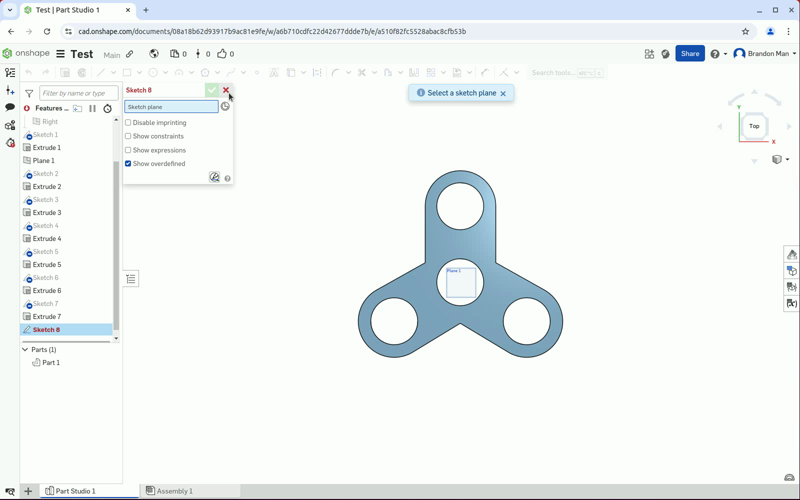
mouse_move(69, 163)
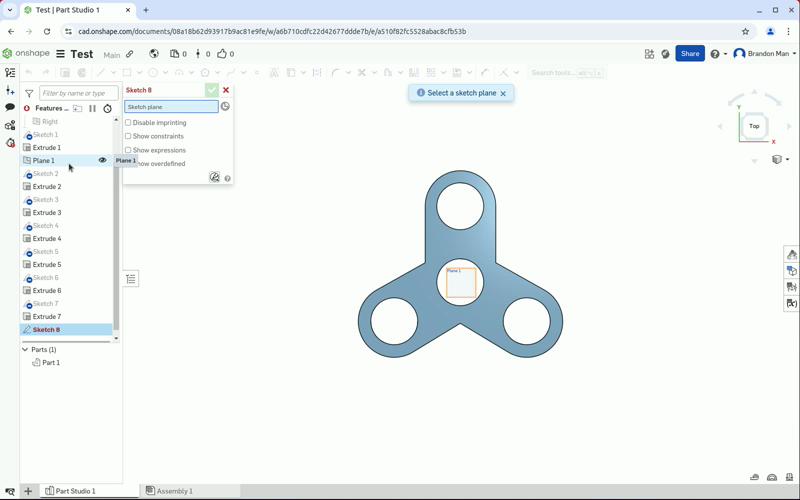
click(69, 163)
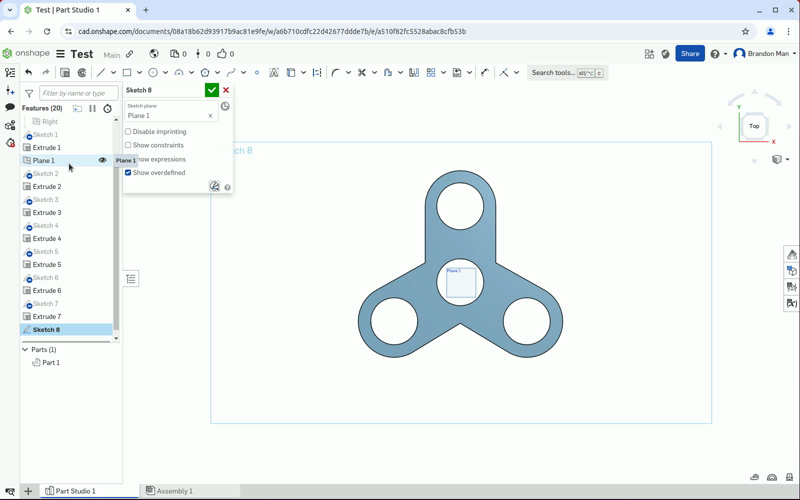
mouse_move(73, 352)
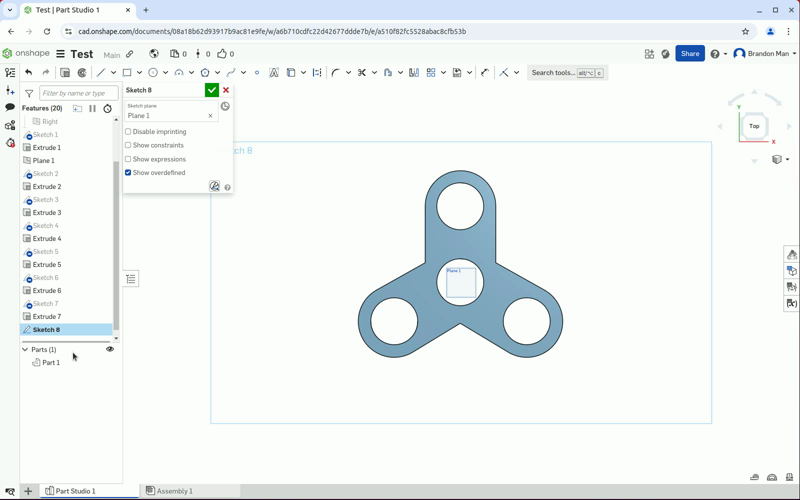
key(y)
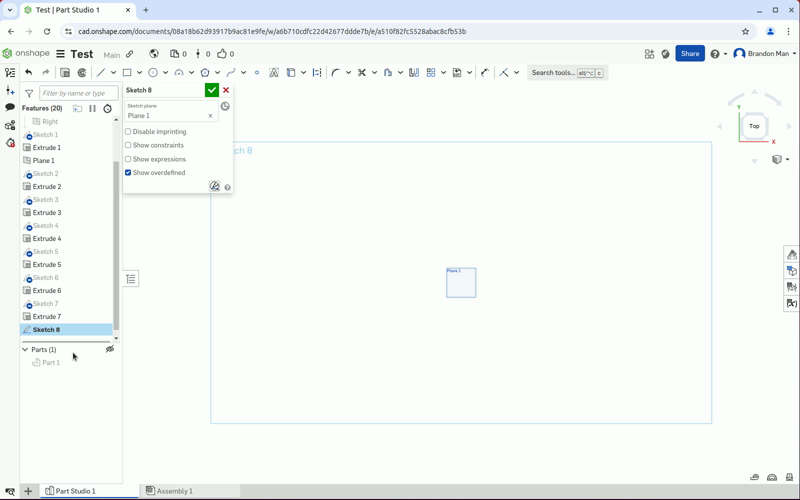
key(c)
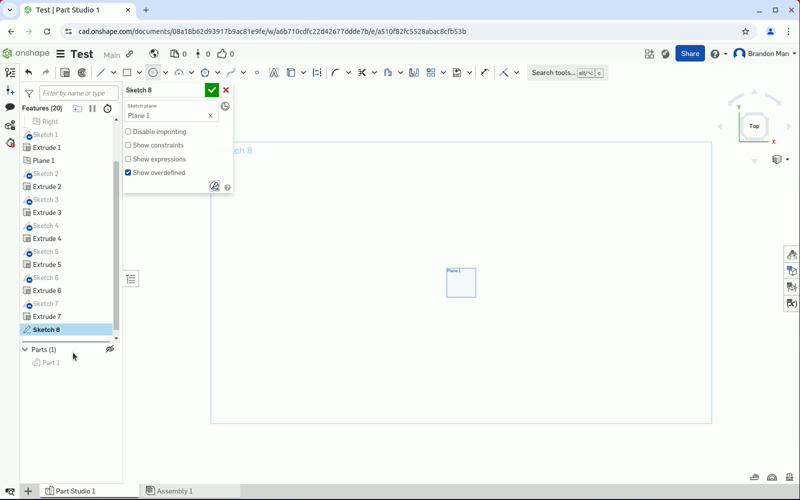
key_down(shift)
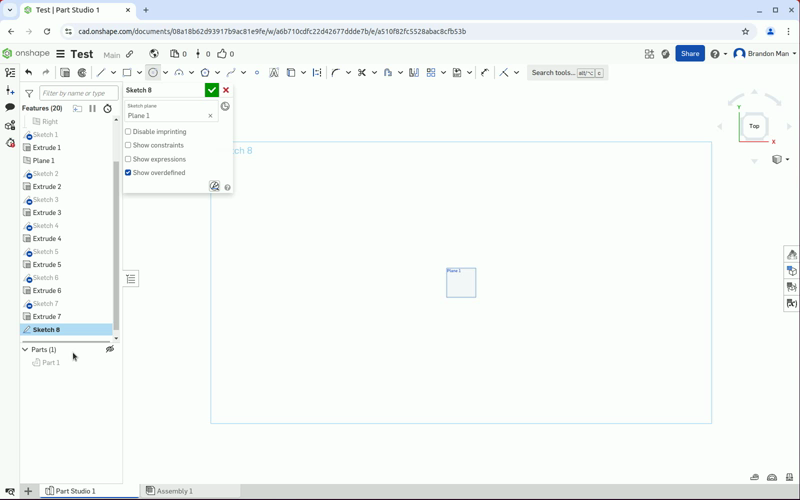
mouse_move(395, 321)
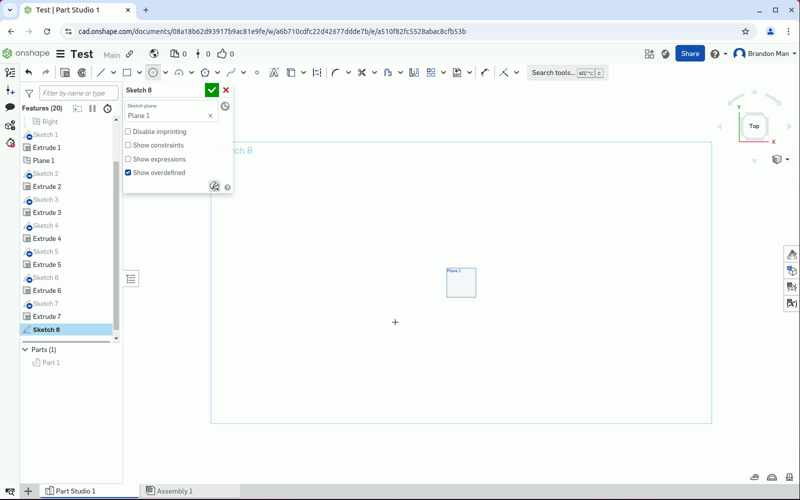
click(395, 321)
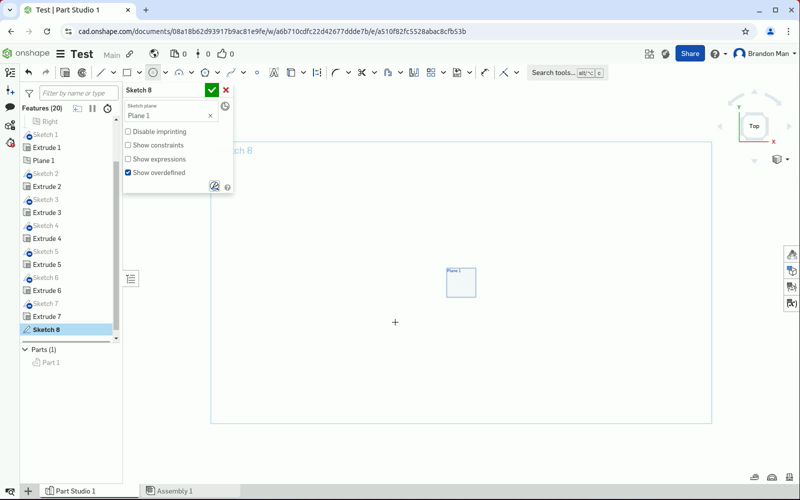
key_up(shift)
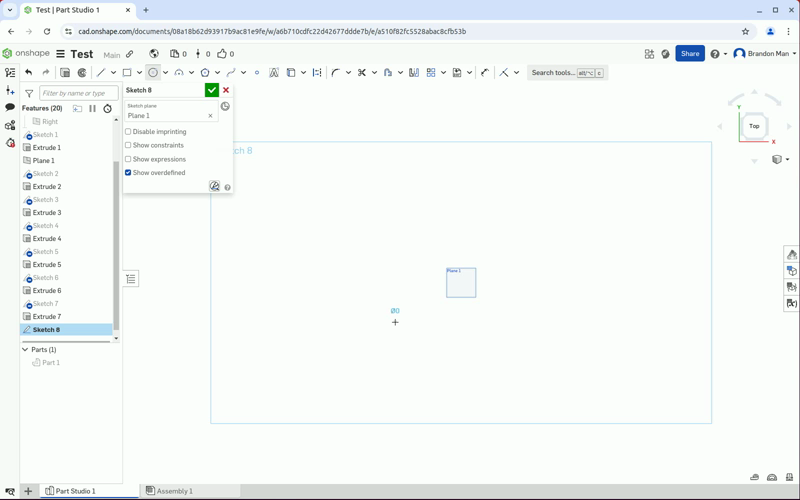
mouse_move(423, 321)
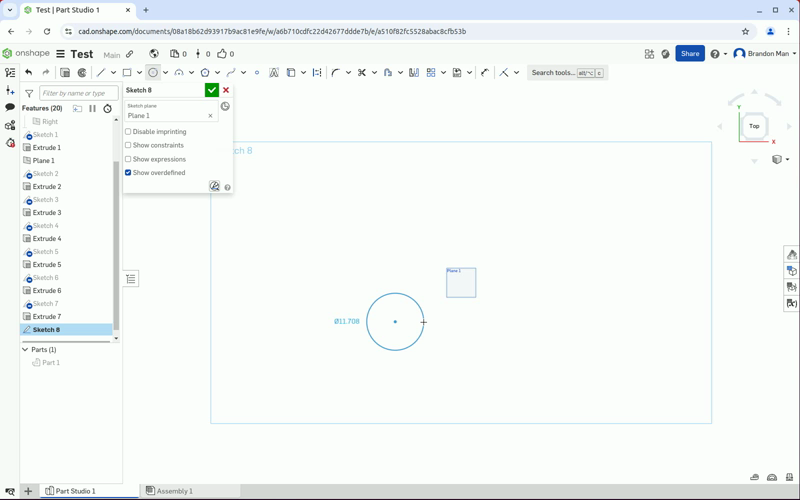
click(423, 321)
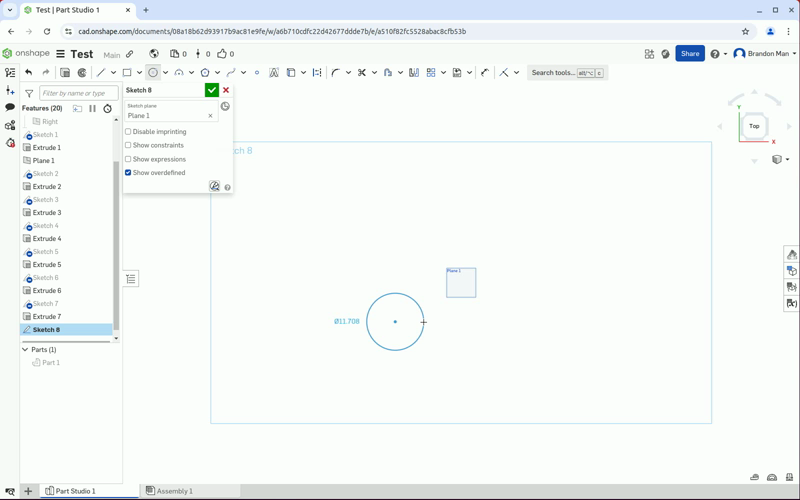
key(esc)
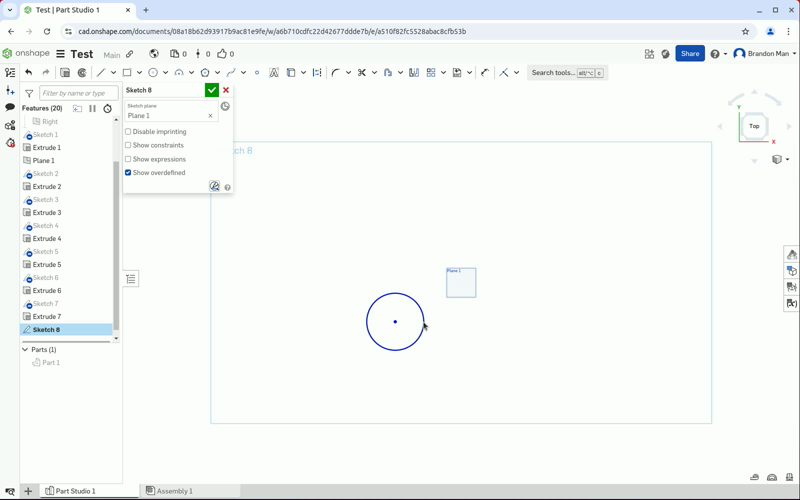
key(c)
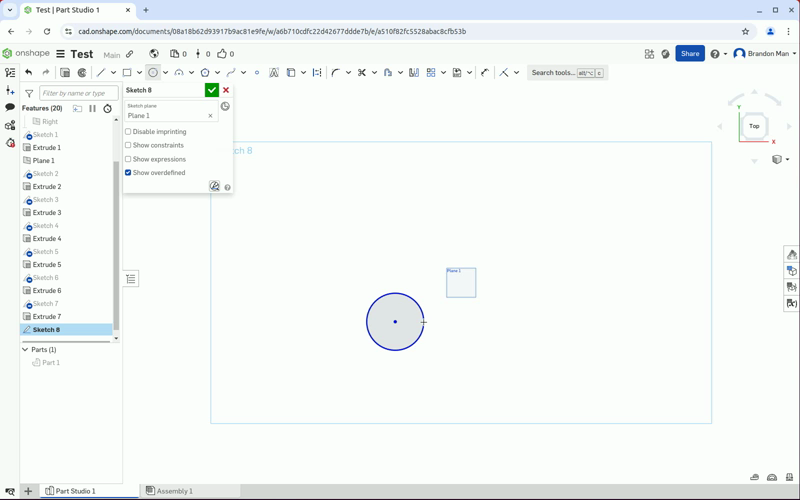
key_down(shift)
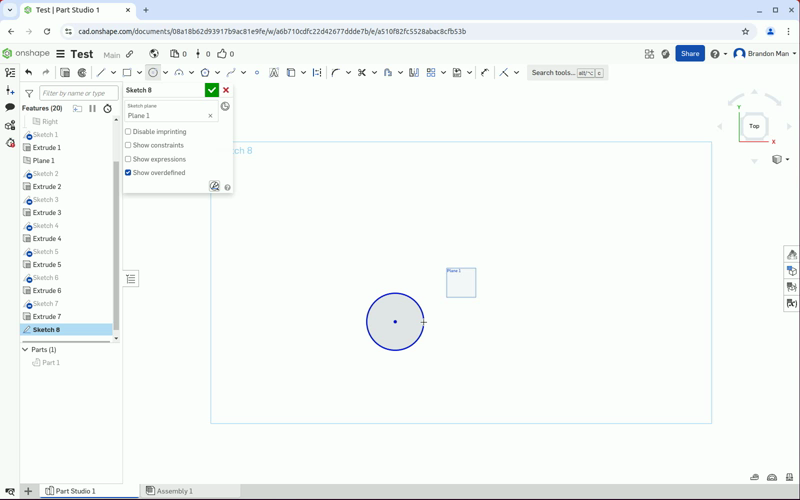
mouse_move(395, 321)
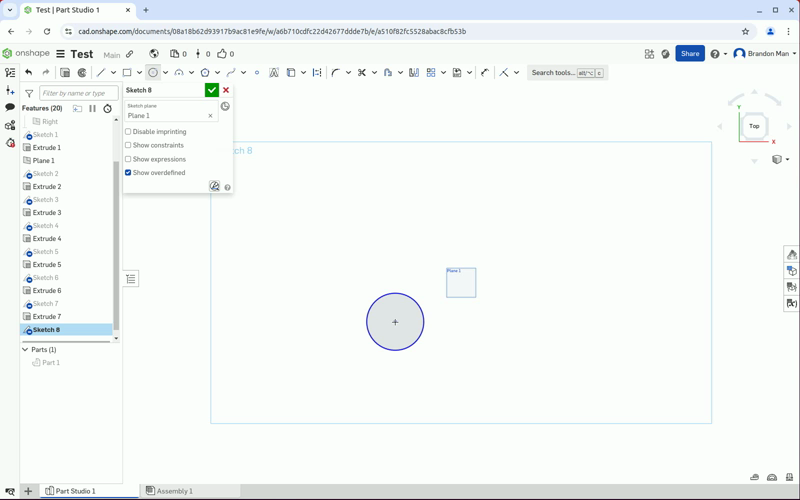
click(395, 321)
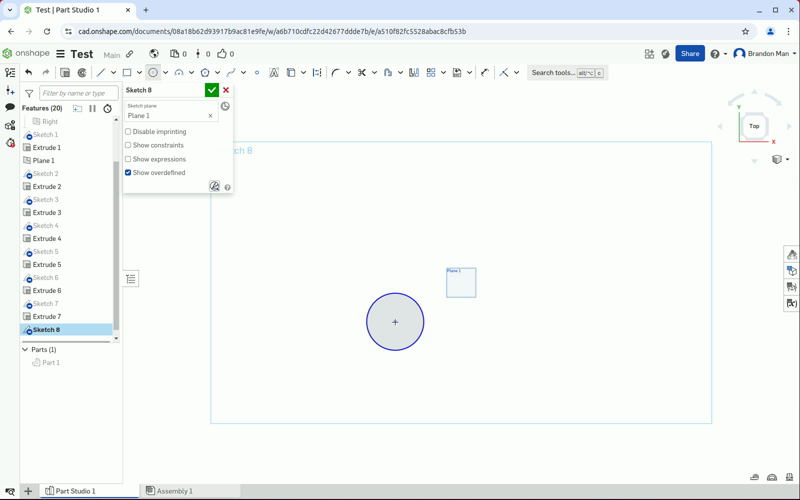
key_up(shift)
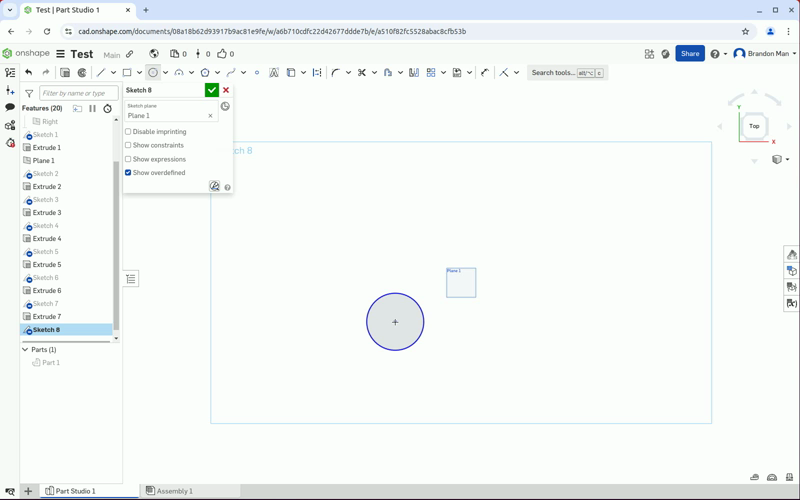
mouse_move(418, 321)
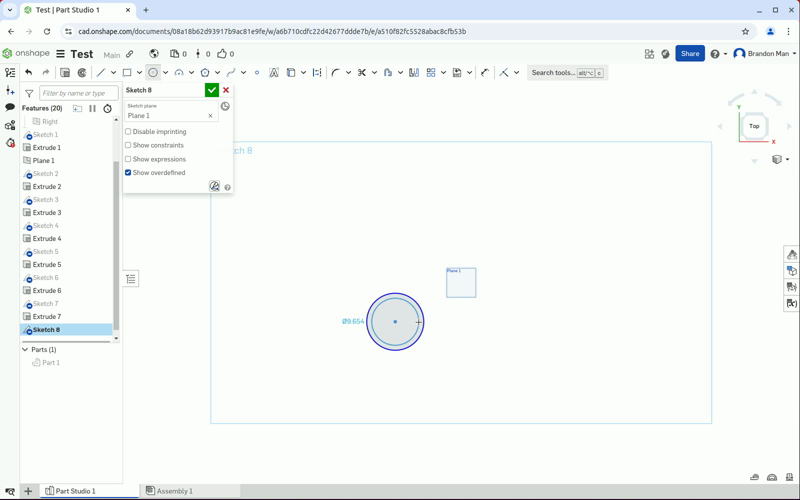
click(418, 321)
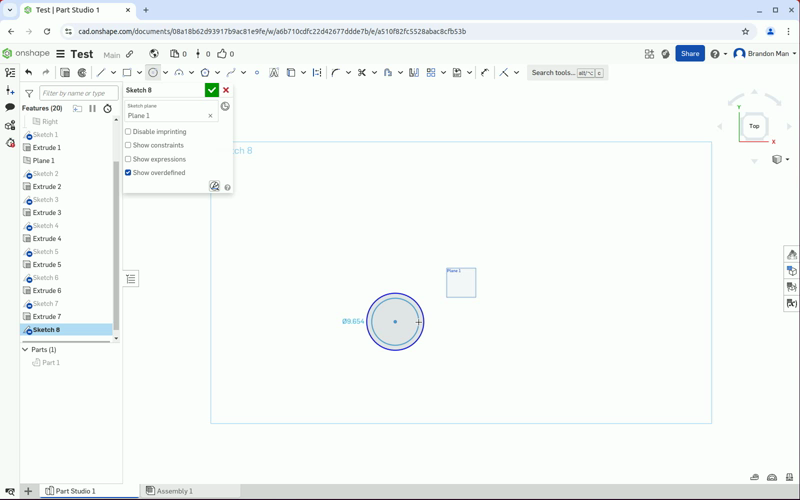
key(esc)
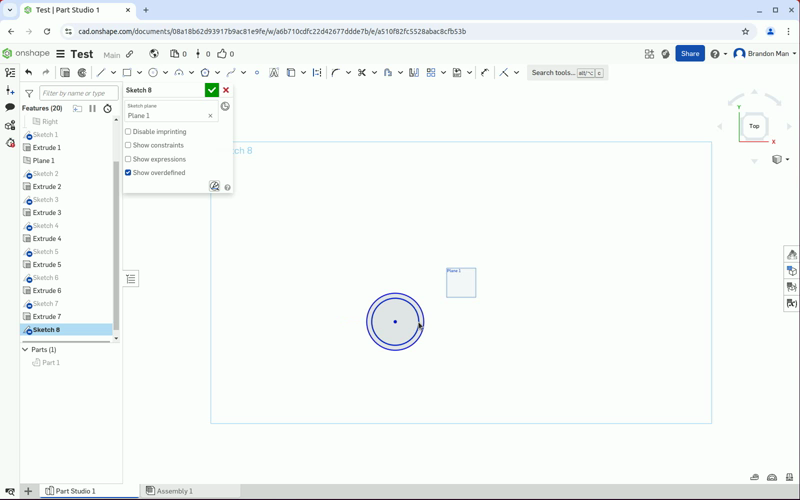
mouse_move(396, 297)
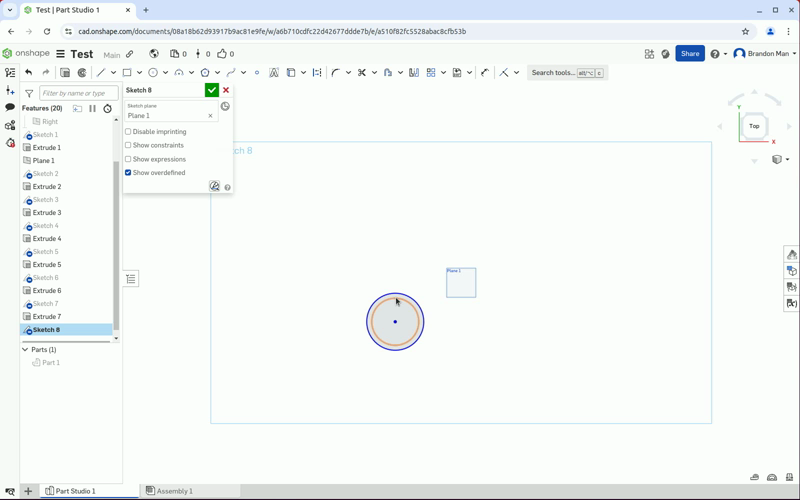
scroll(6)
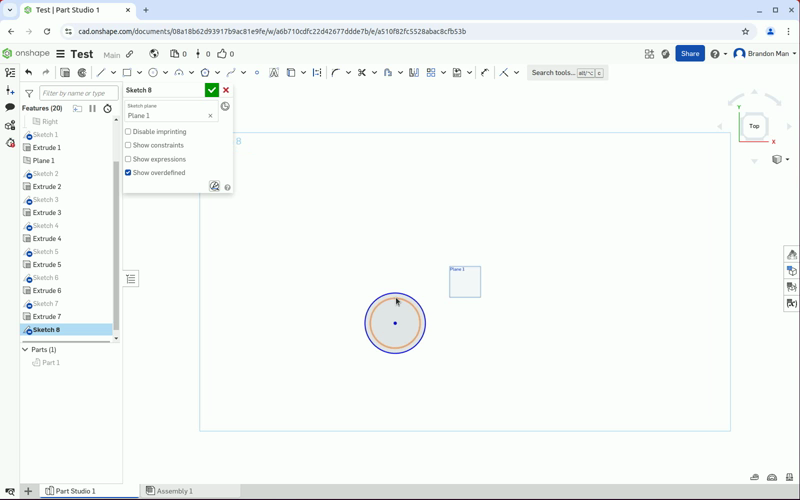
scroll(6)
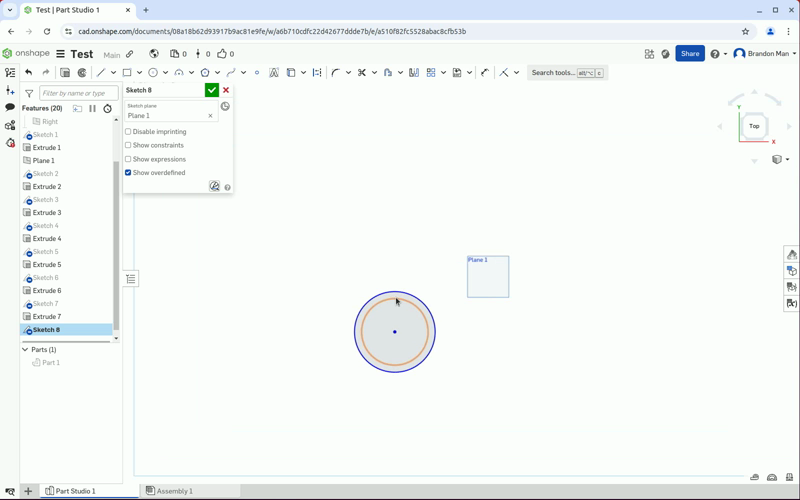
scroll(6)
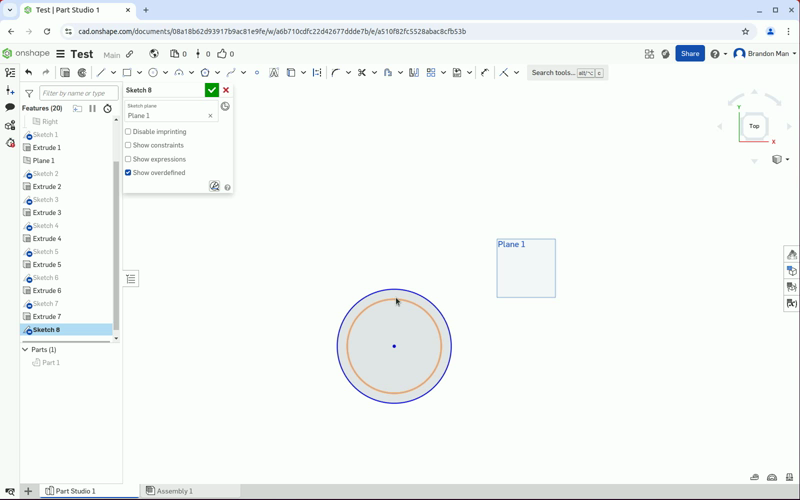
scroll(6)
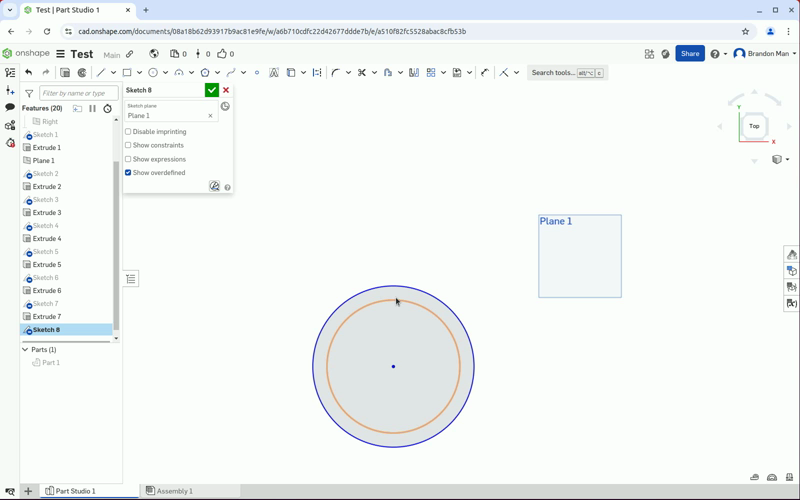
scroll(6)
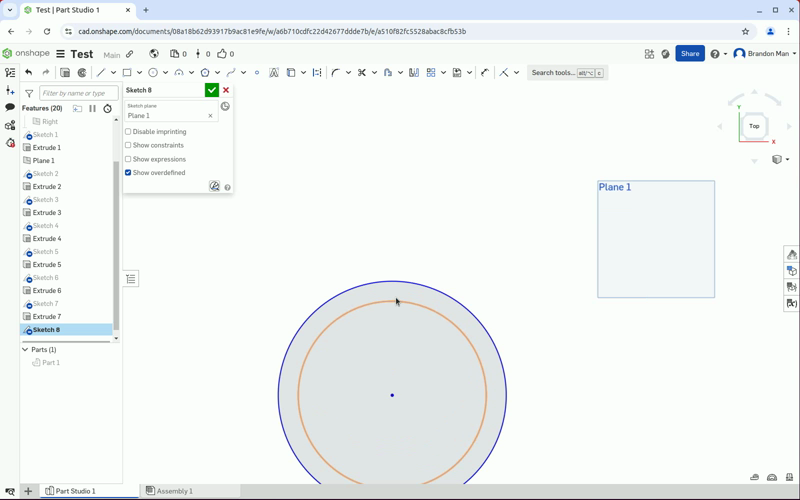
scroll(6)
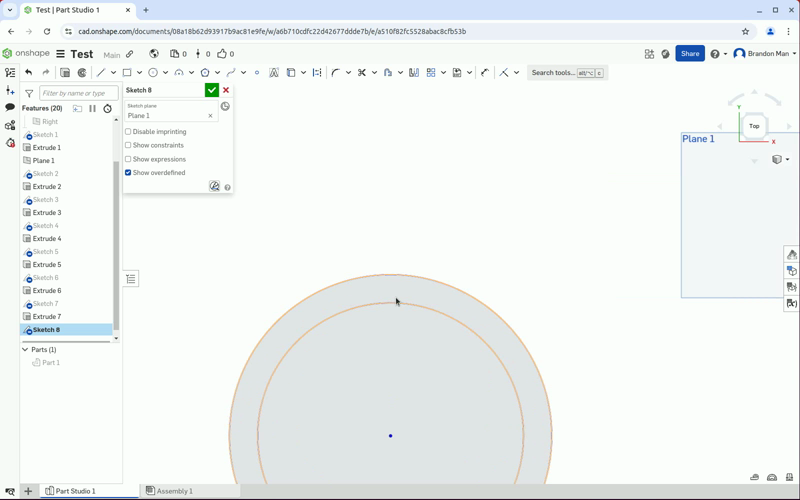
scroll(6)
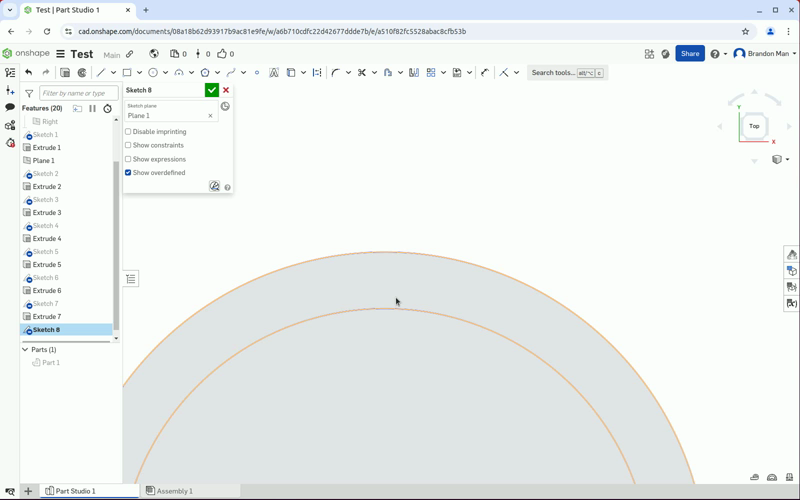
click(396, 297)
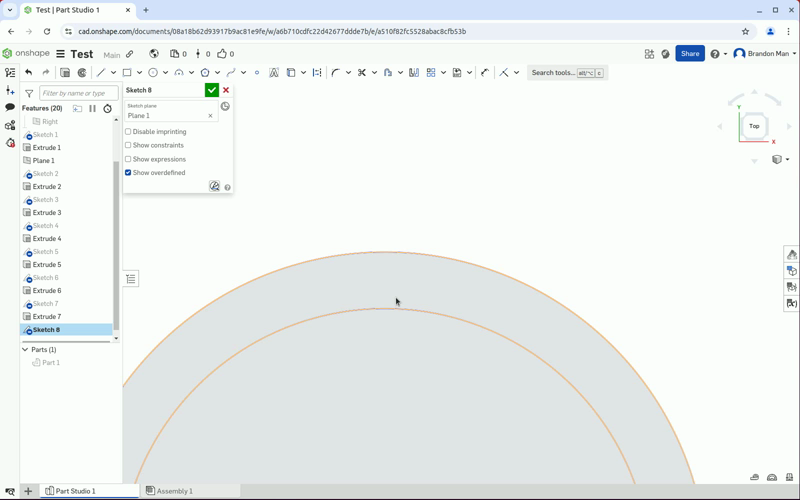
scroll(-6)
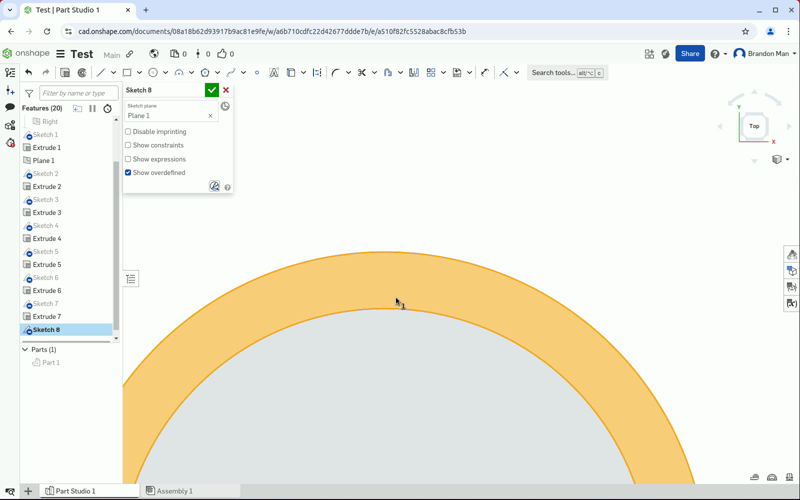
scroll(-6)
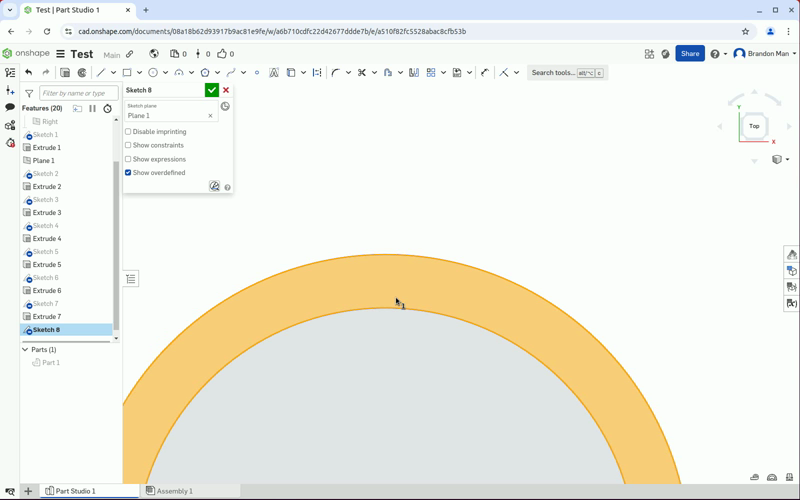
scroll(-6)
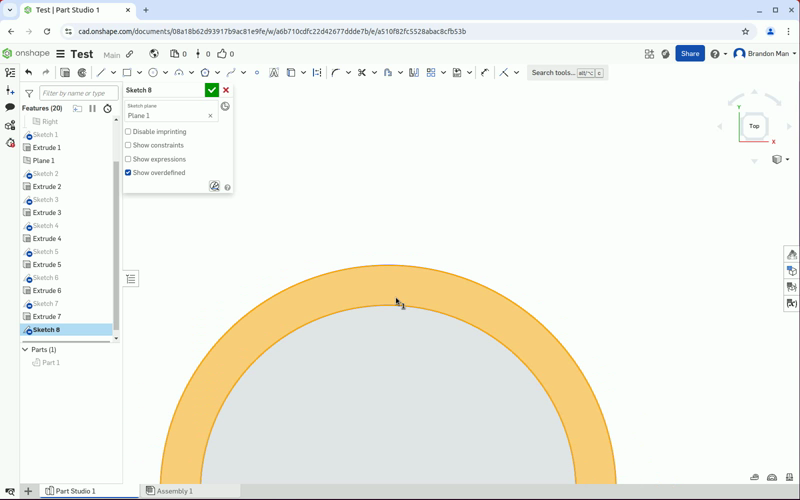
scroll(-6)
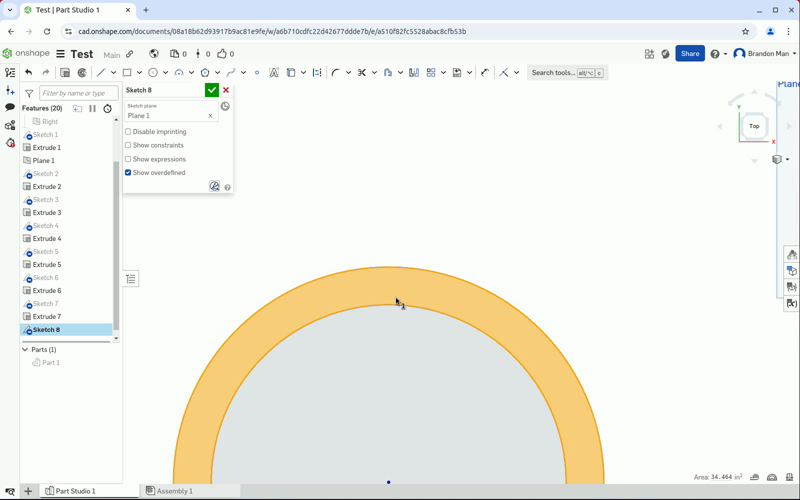
scroll(-6)
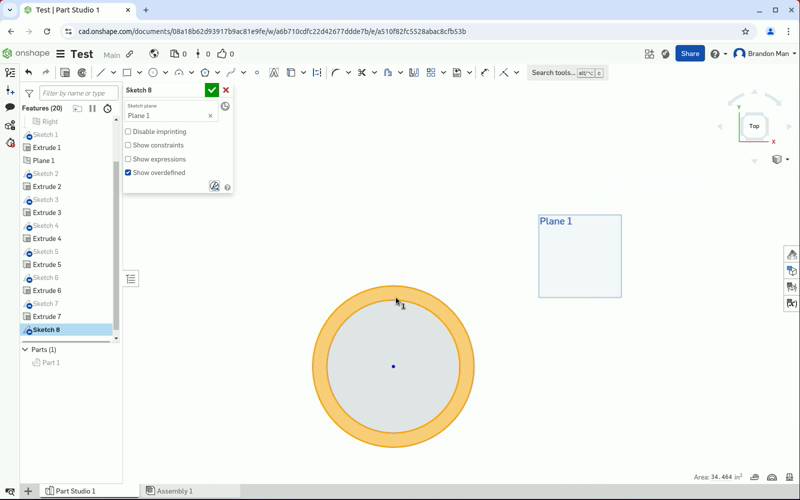
scroll(-6)
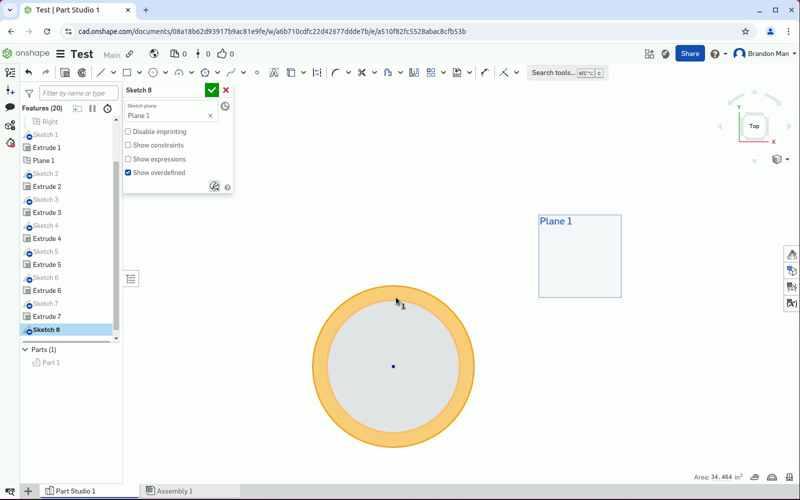
scroll(-6)
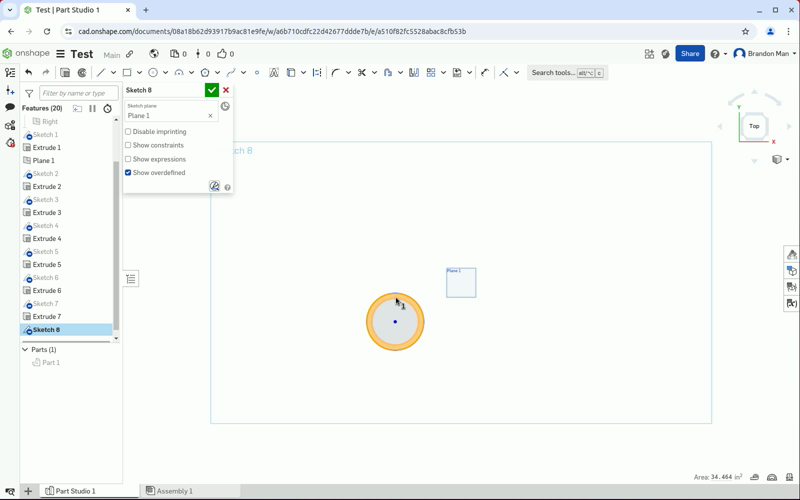
mouse_move(73, 352)
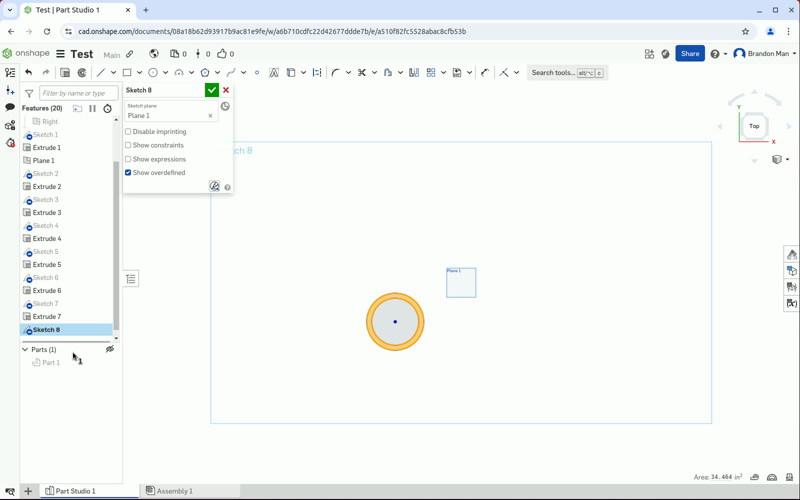
key(shift+y)
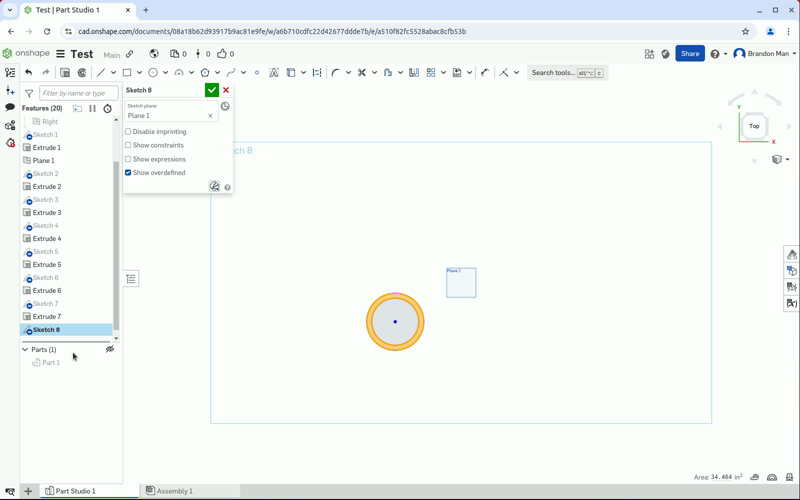
key(shift+e)
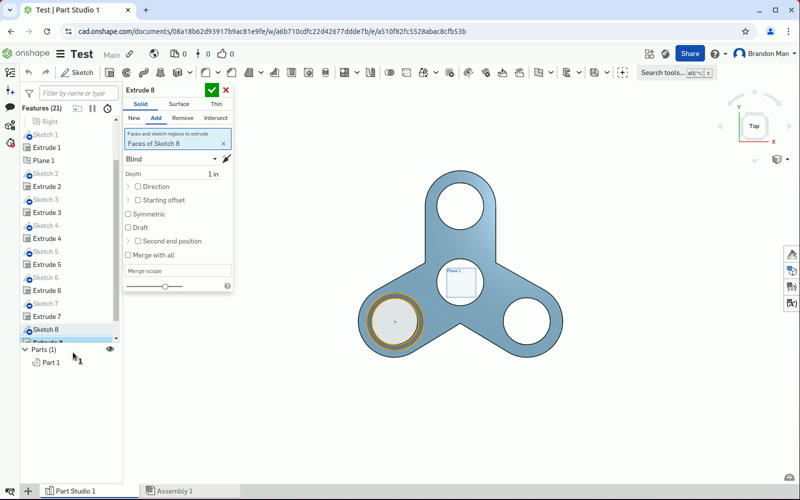
mouse_move(143, 106)
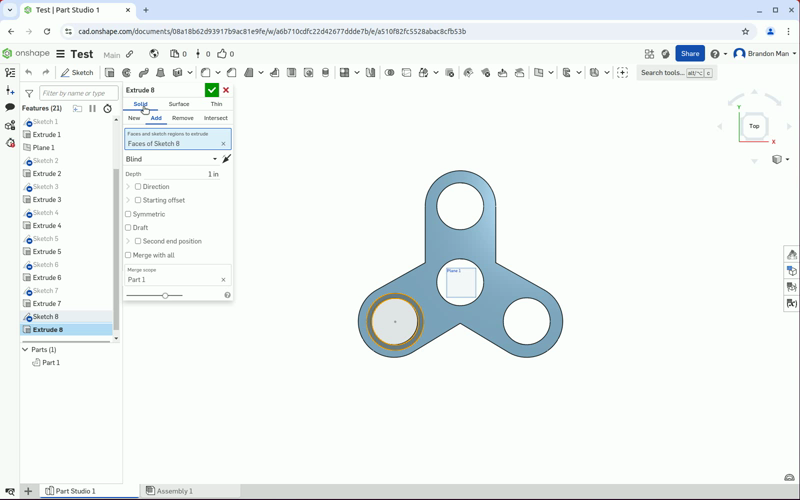
click(143, 106)
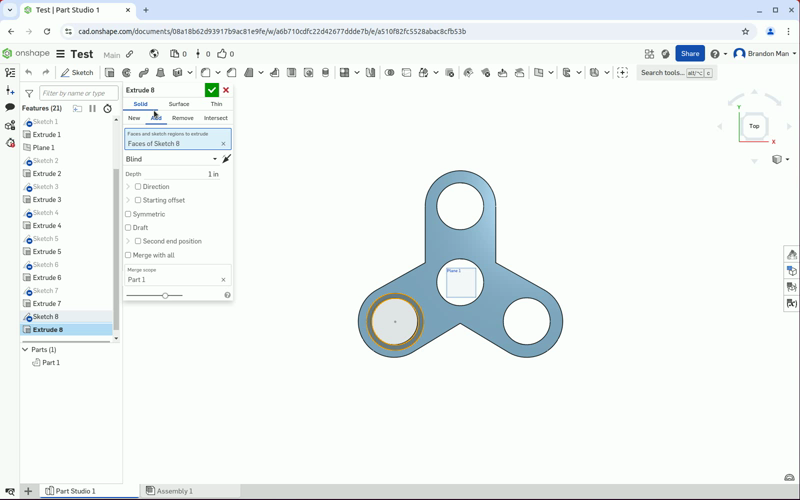
mouse_move(186, 120)
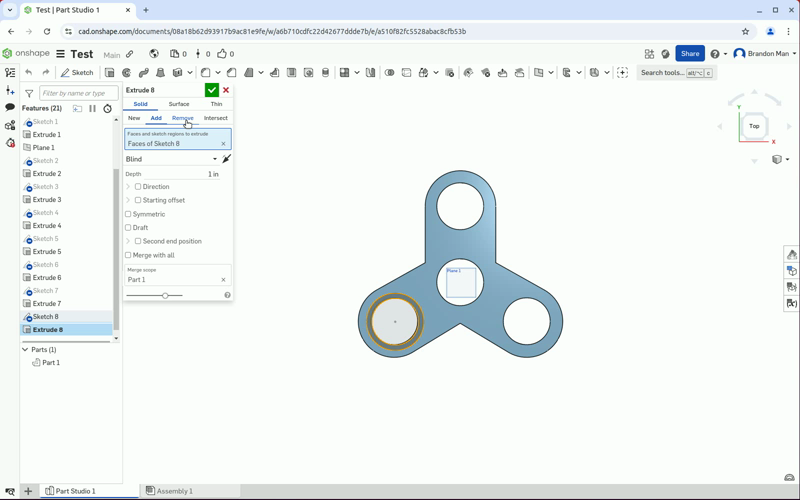
click(186, 120)
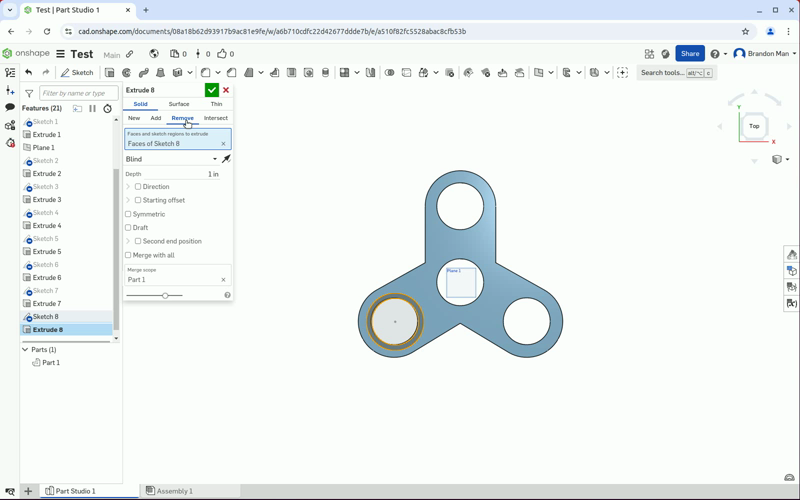
key(tab, 4)
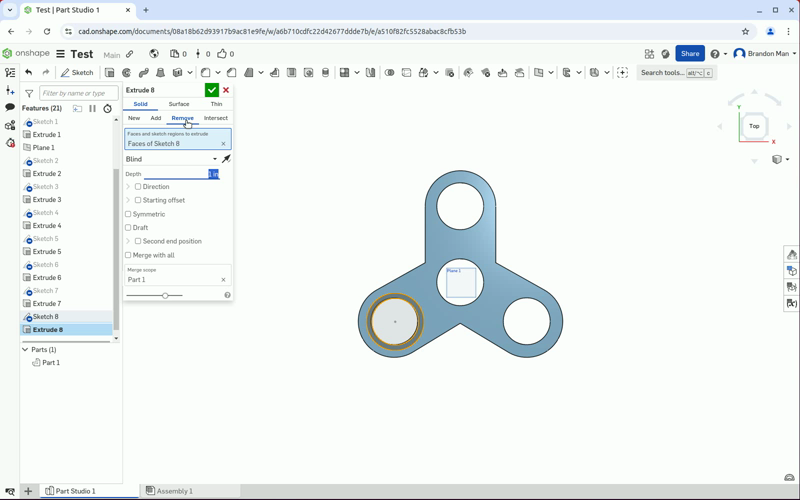
text(3.611)
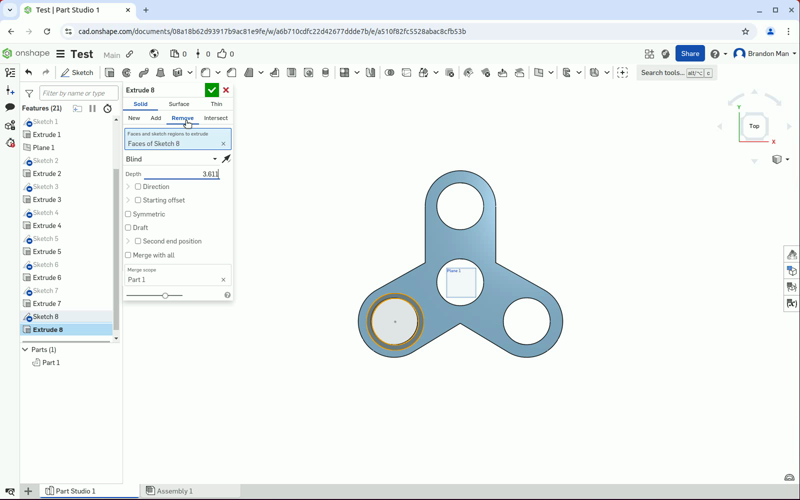
key(tab, 6)
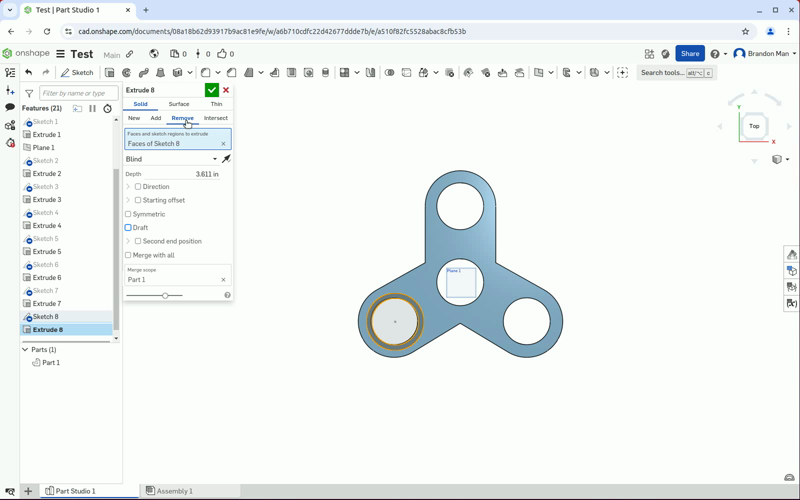
key(space)
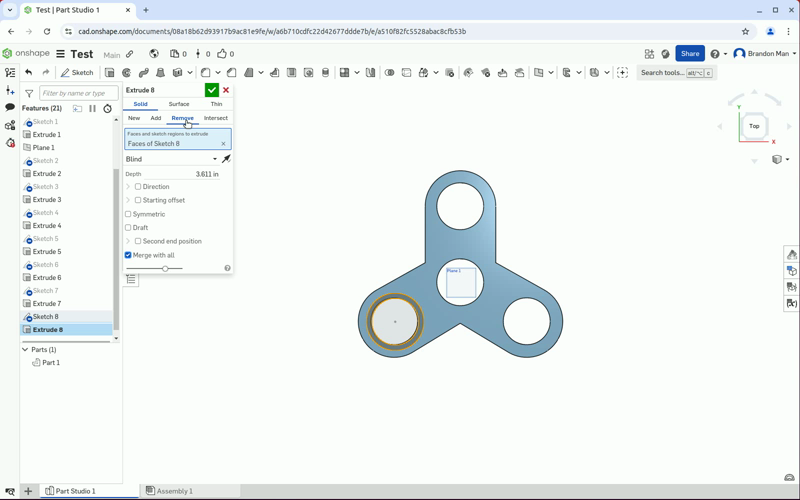
key(enter)
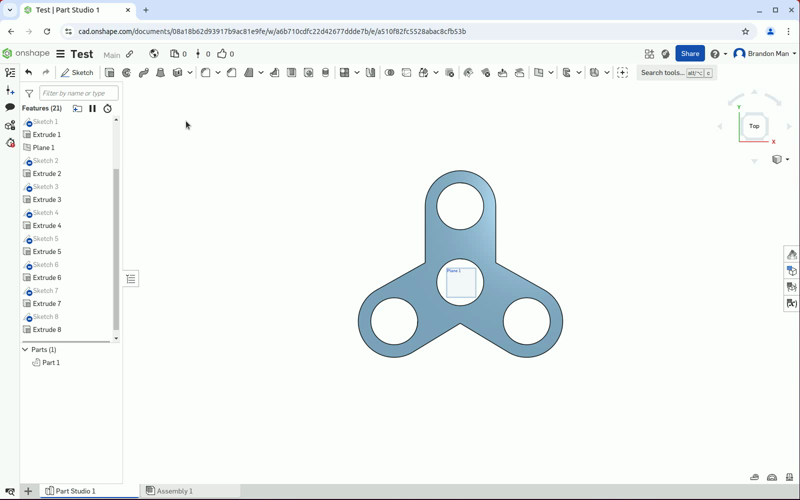
key(shift+h)
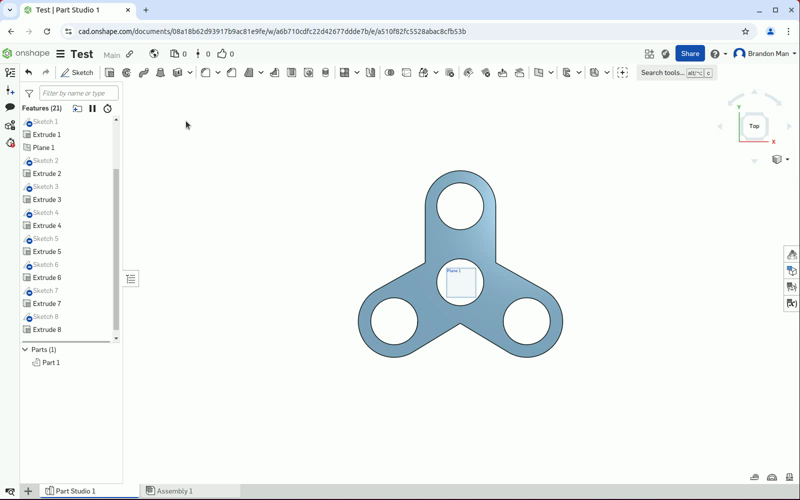
key(shift+h)
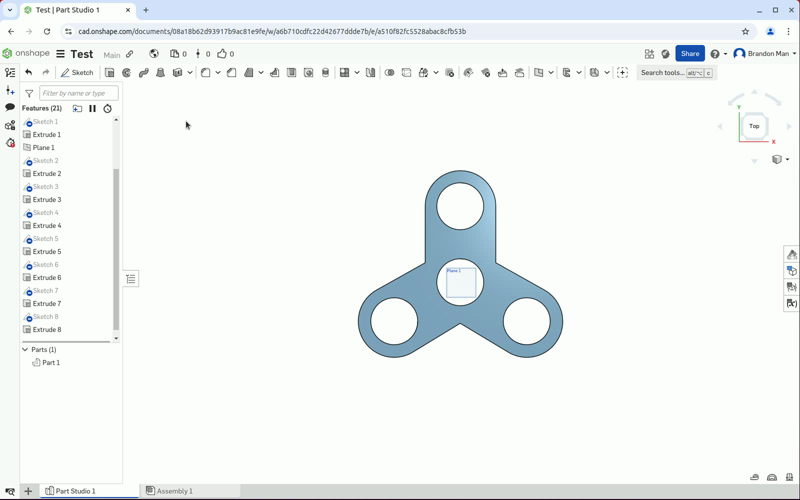
mouse_move(69, 124)
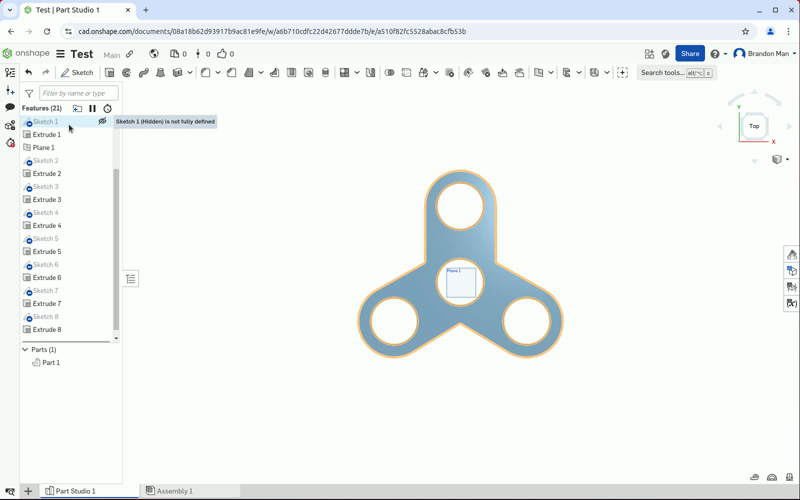
click(69, 124)
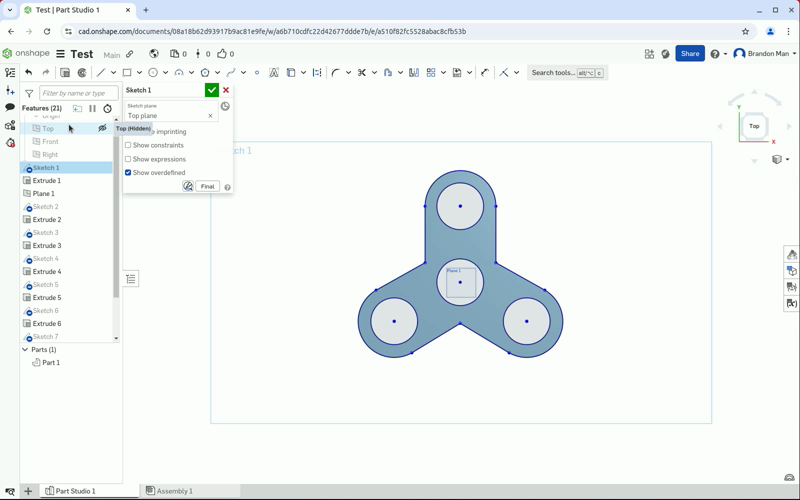
mouse_move(229, 92)
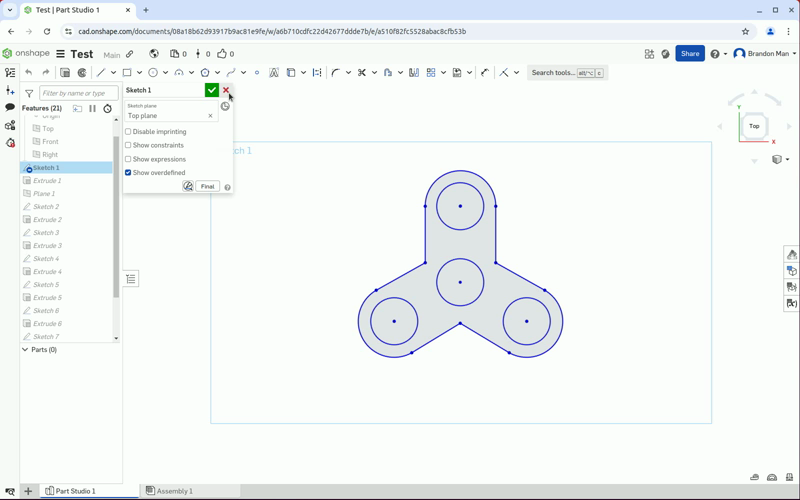
click(229, 92)
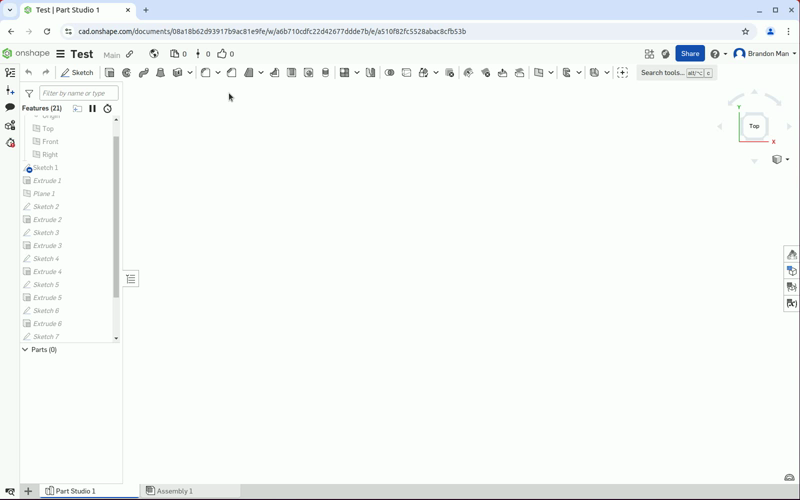
key(shift+s)
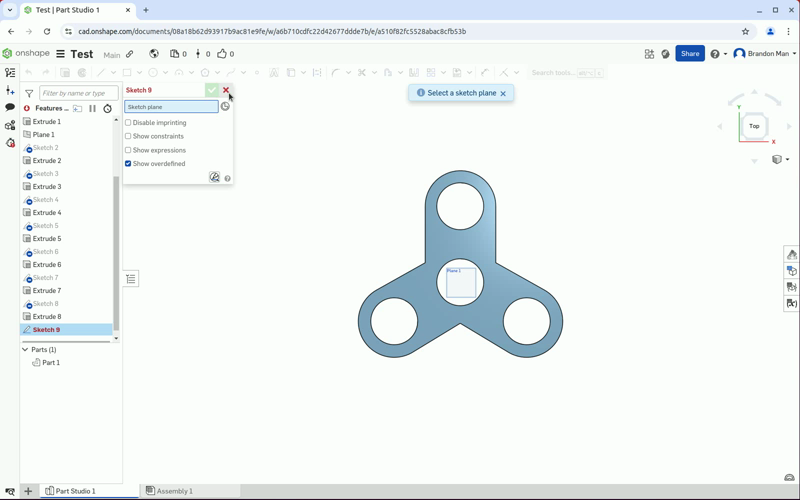
mouse_move(69, 137)
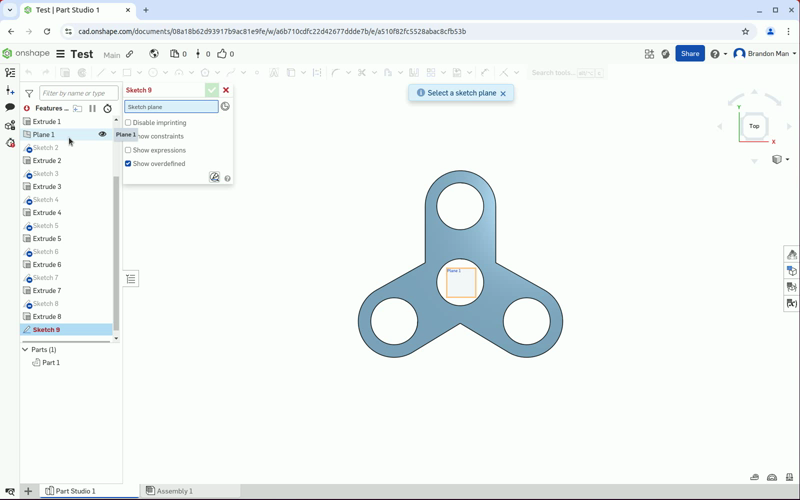
click(69, 137)
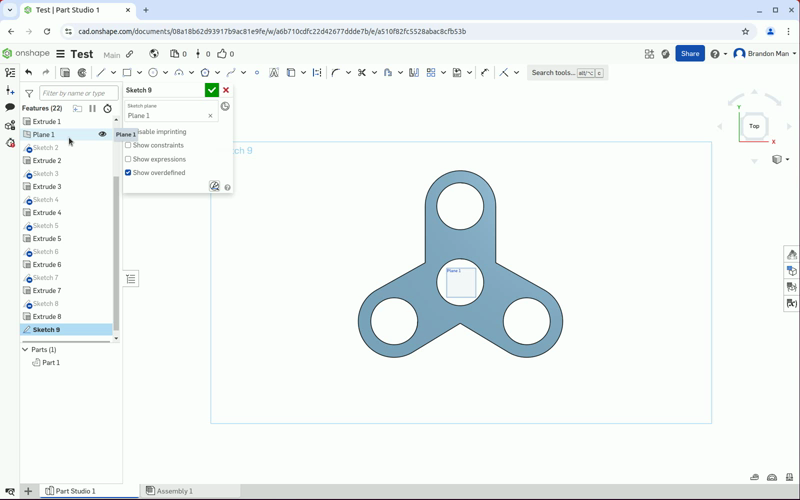
mouse_move(73, 352)
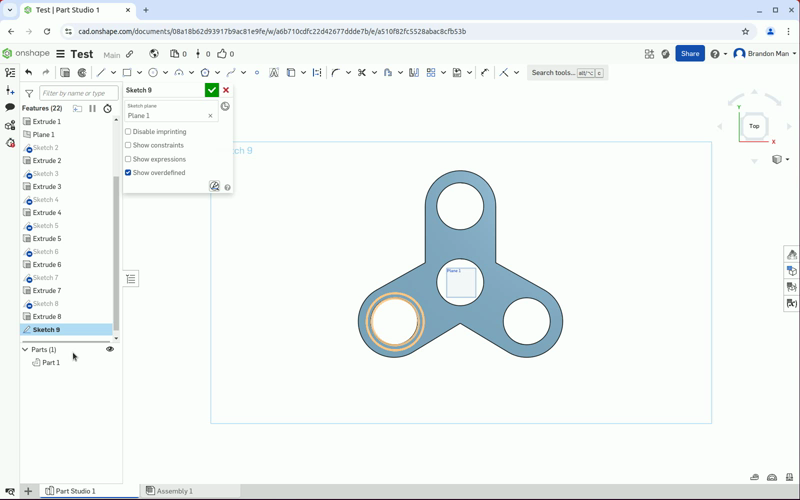
key(y)
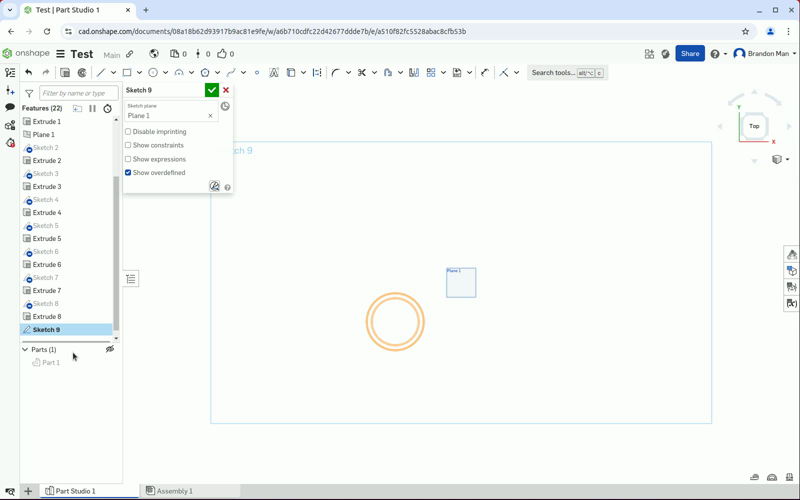
key(c)
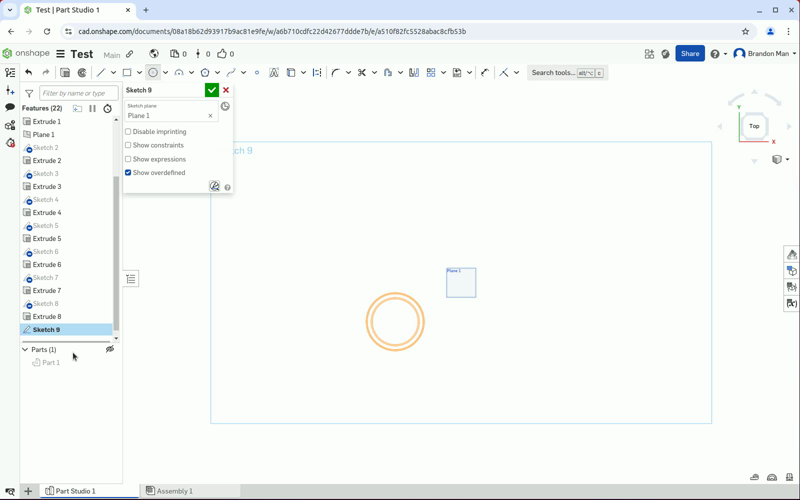
key_down(shift)
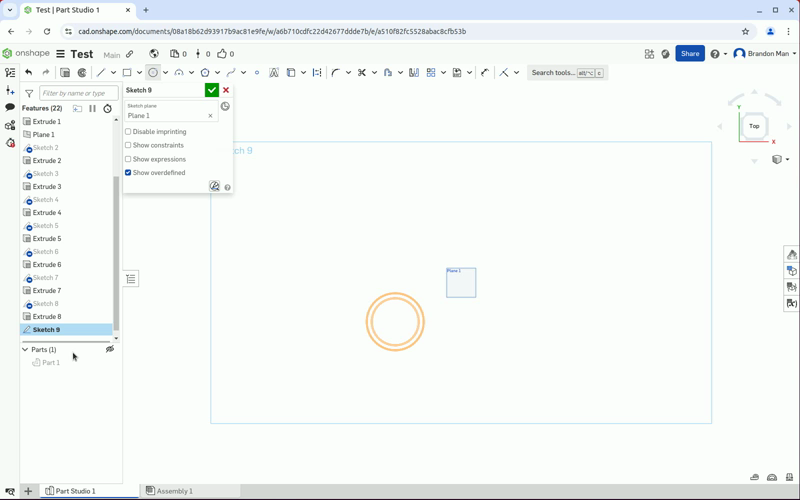
mouse_move(461, 282)
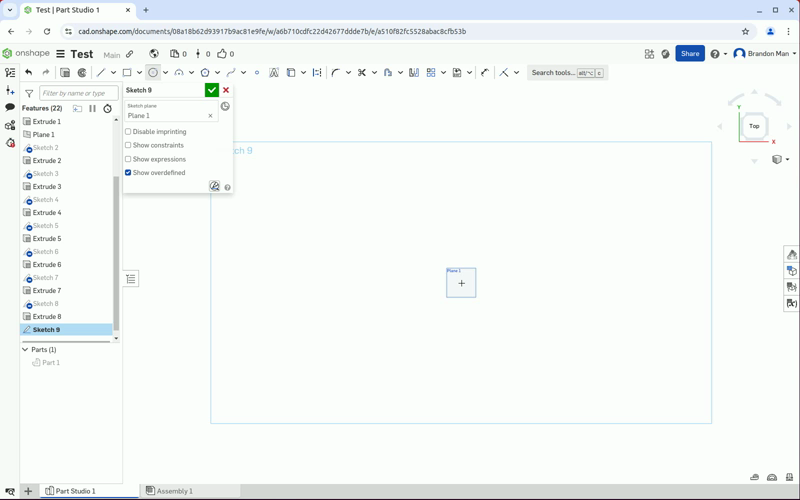
click(461, 282)
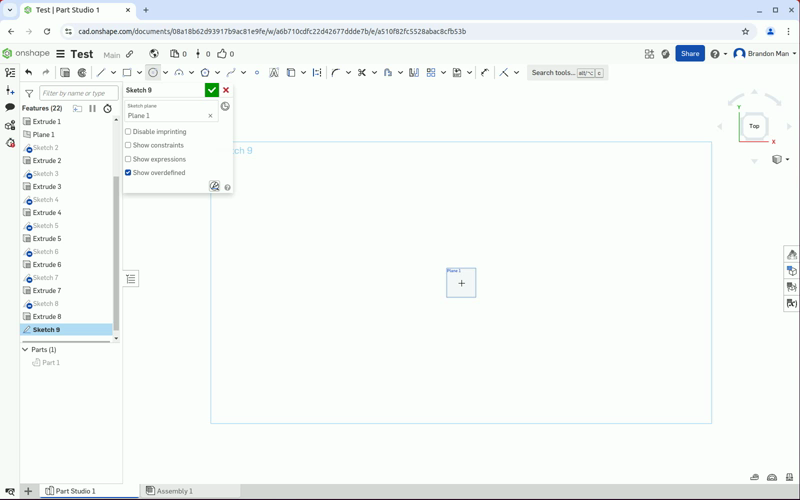
key_up(shift)
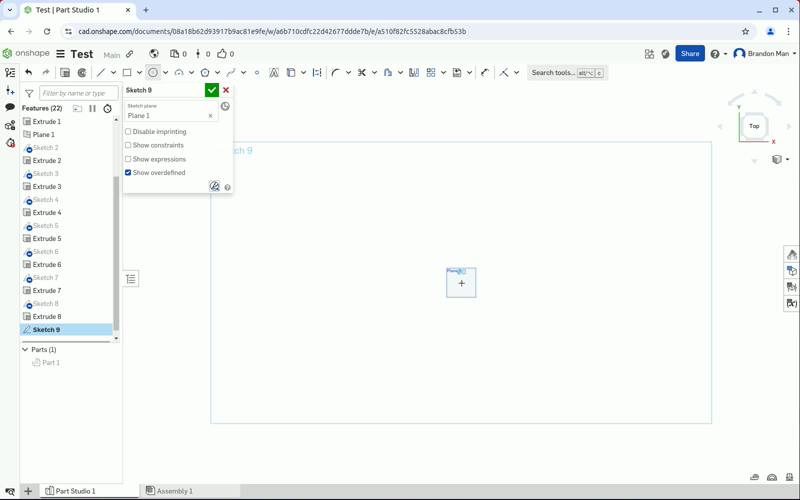
mouse_move(491, 282)
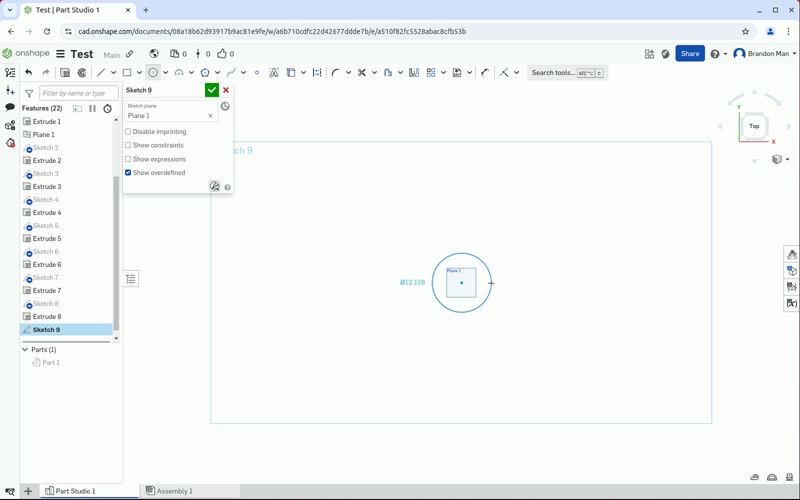
click(491, 282)
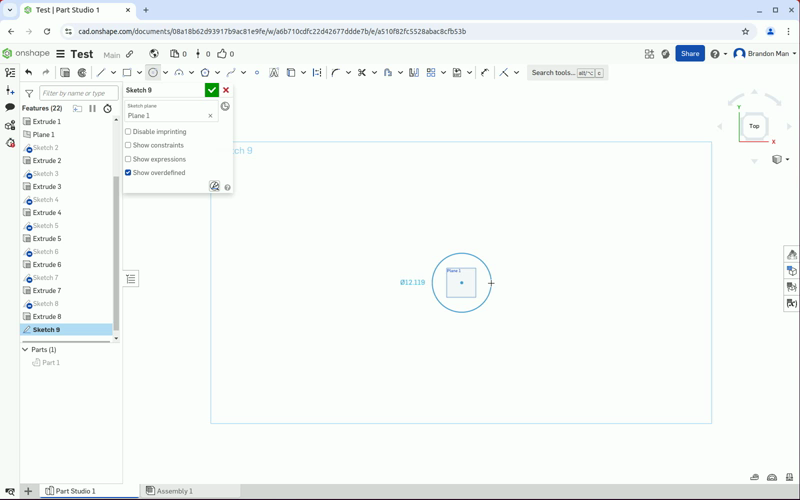
key(esc)
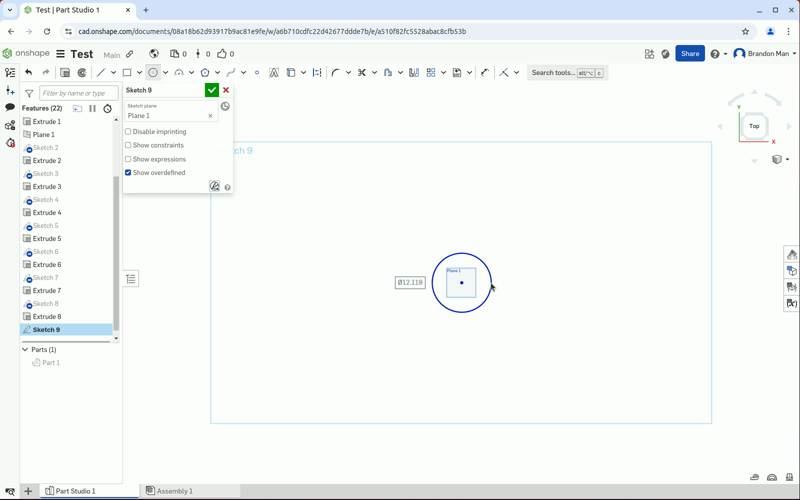
key(c)
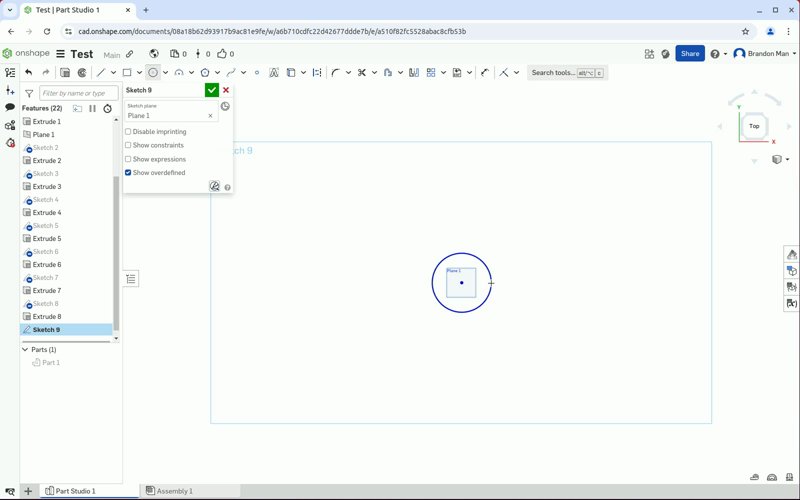
key_down(shift)
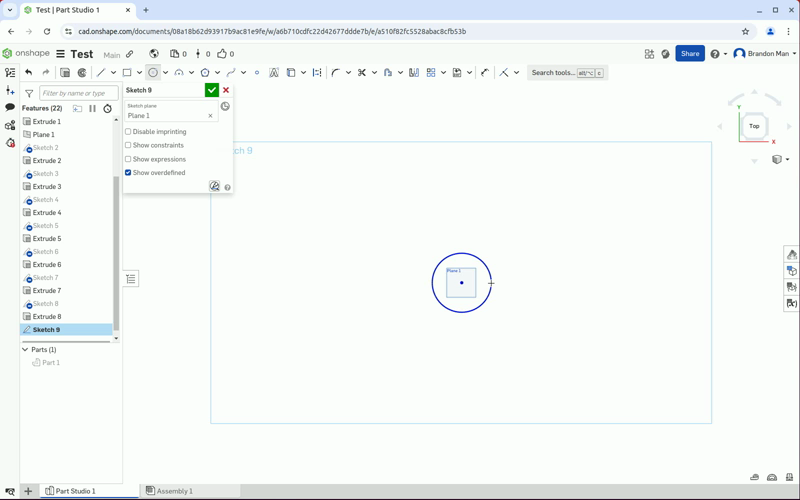
mouse_move(461, 282)
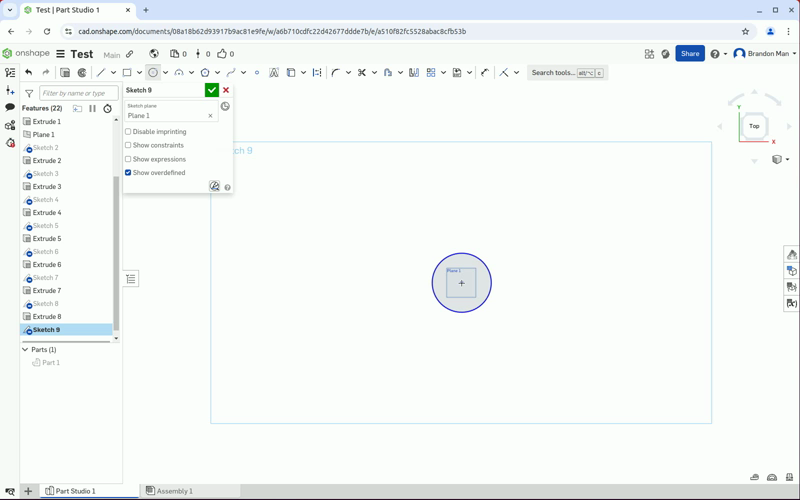
click(461, 282)
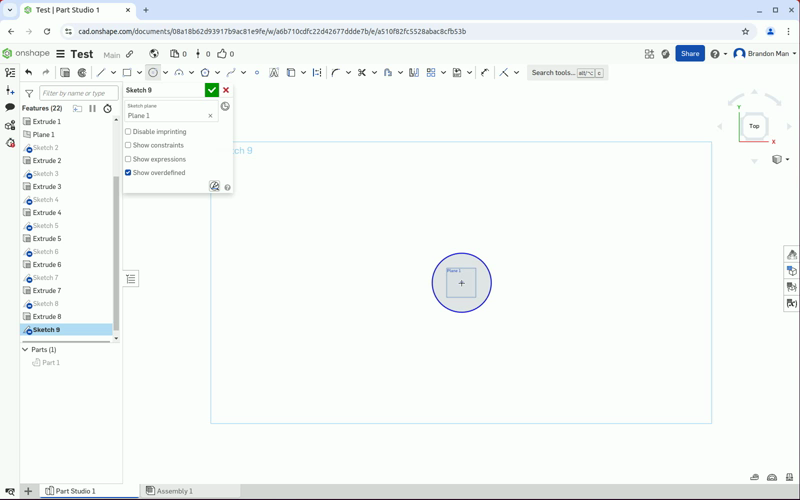
key_up(shift)
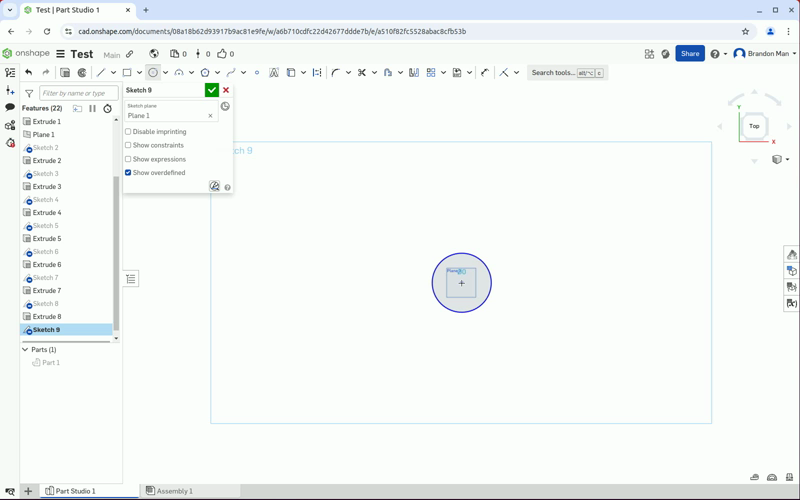
mouse_move(485, 282)
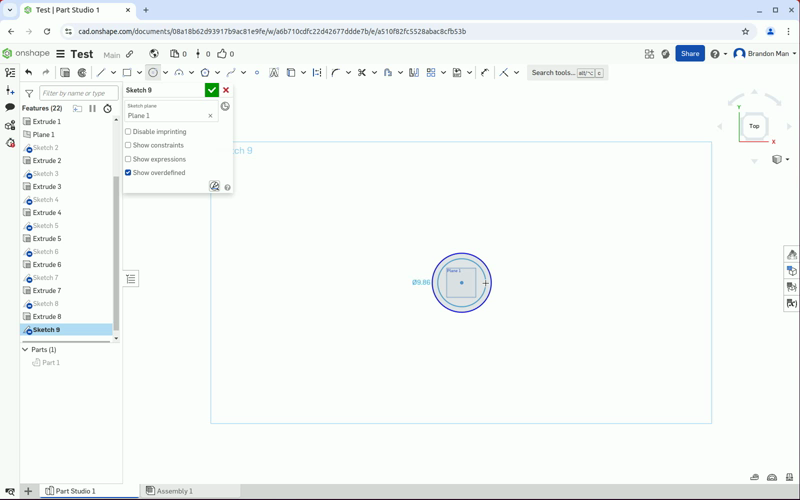
click(485, 282)
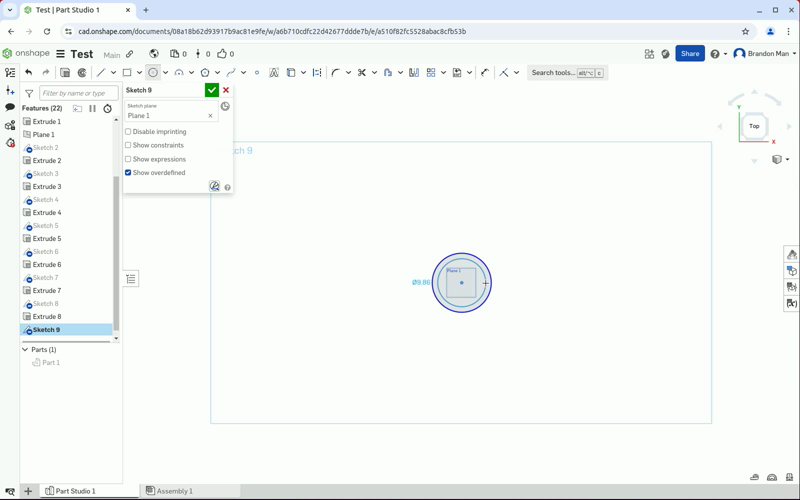
key(esc)
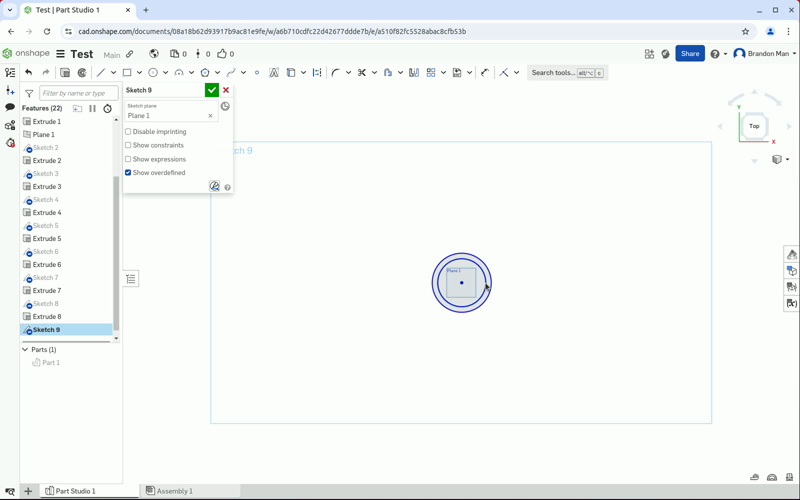
mouse_move(455, 255)
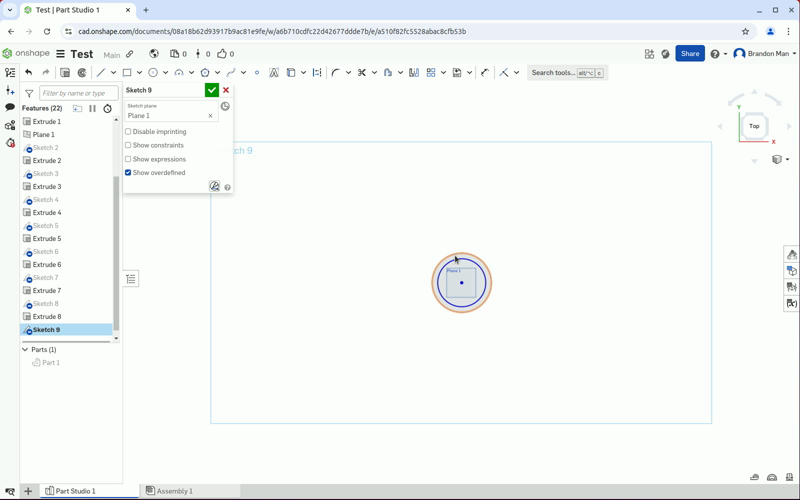
scroll(6)
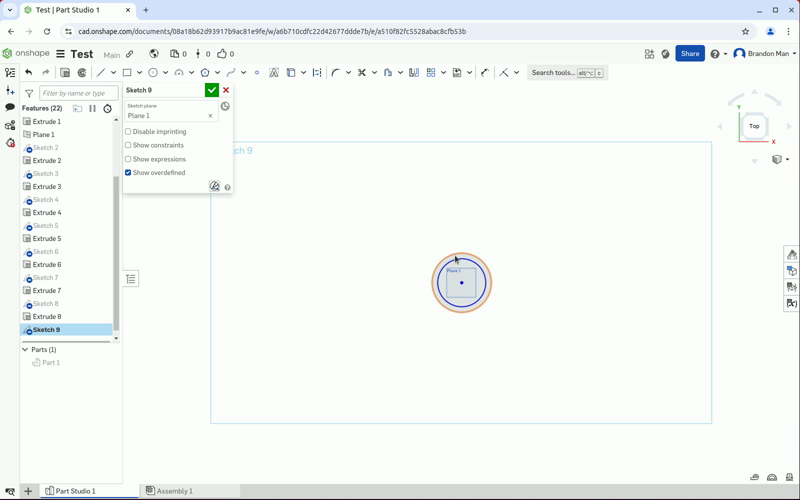
scroll(6)
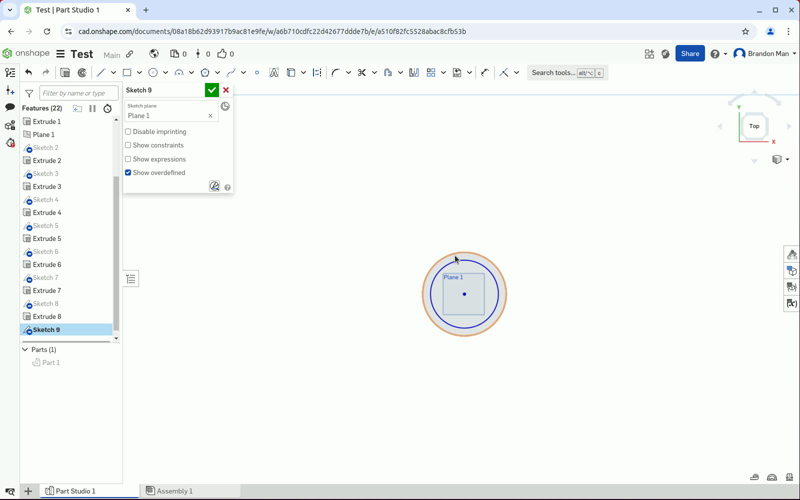
scroll(6)
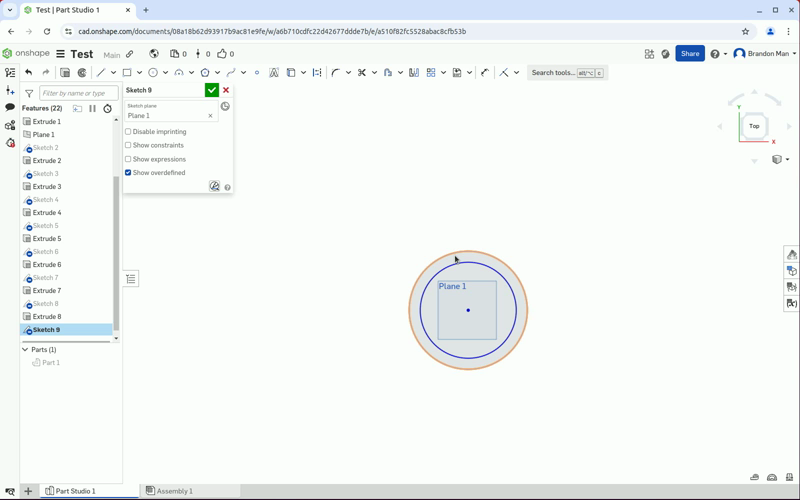
scroll(6)
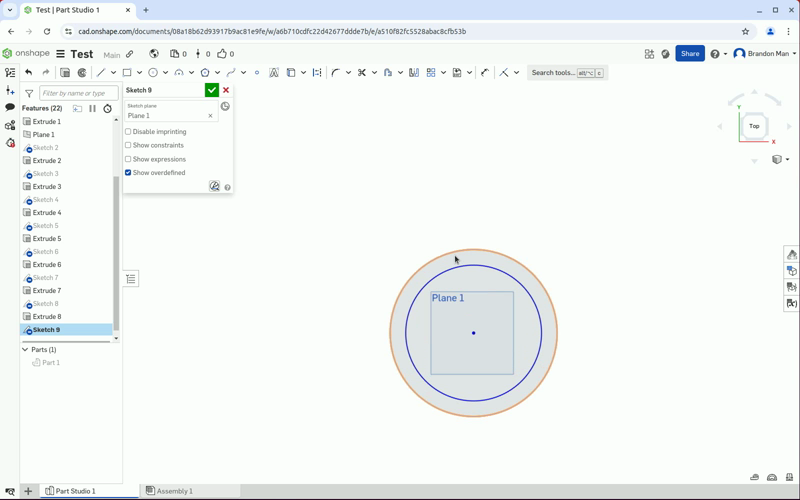
scroll(6)
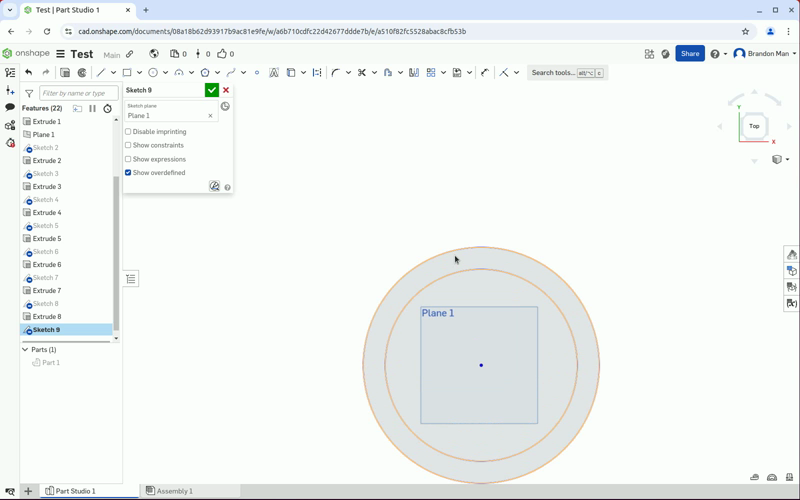
scroll(6)
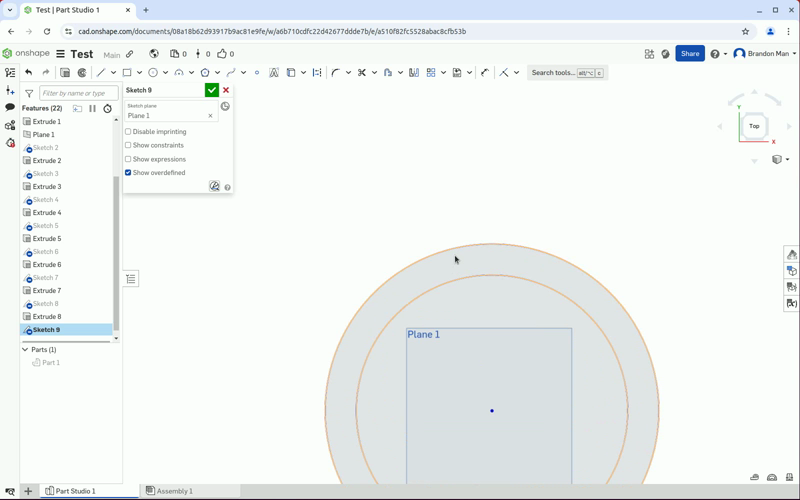
scroll(6)
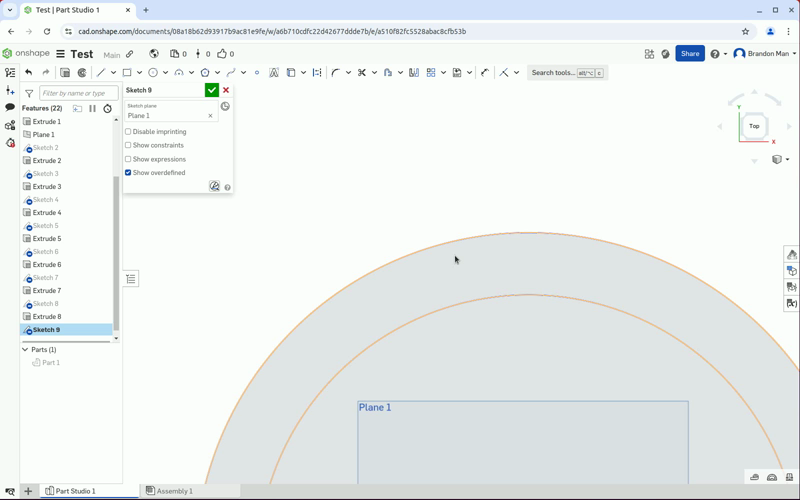
click(455, 255)
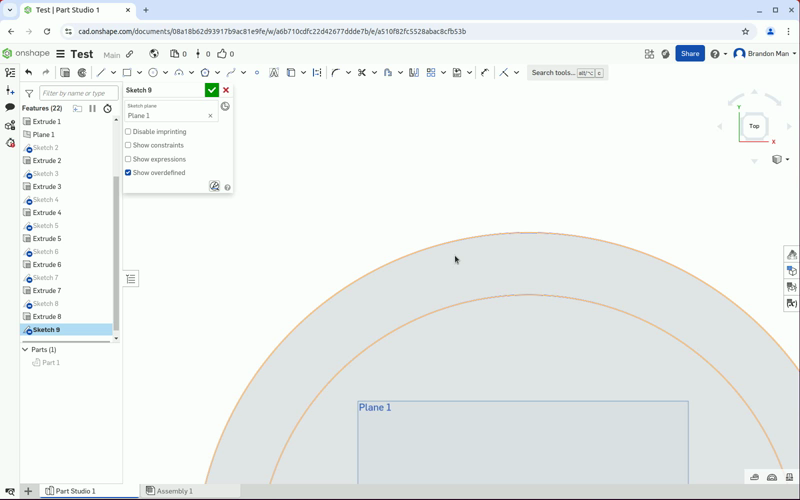
scroll(-6)
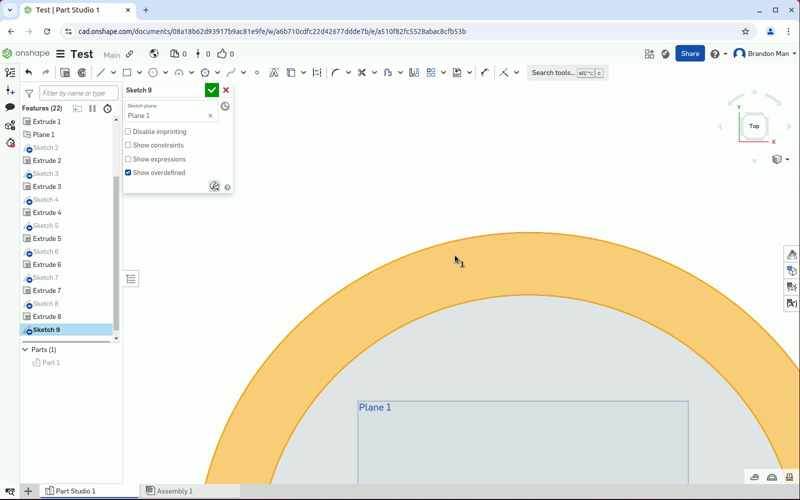
scroll(-6)
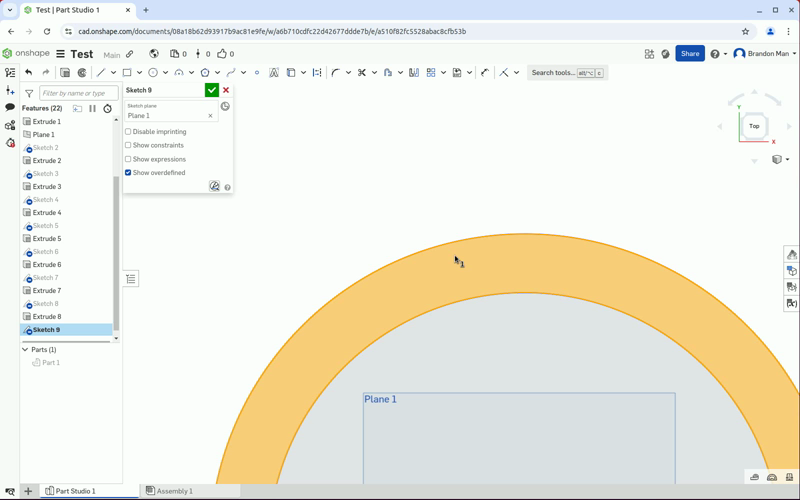
scroll(-6)
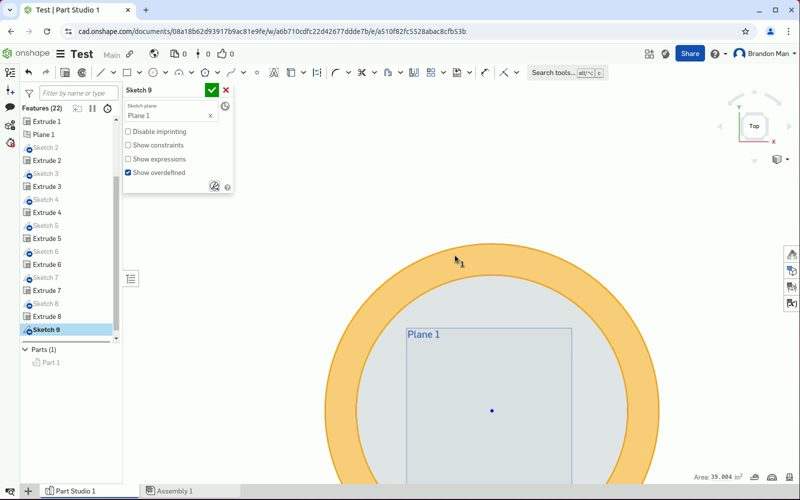
scroll(-6)
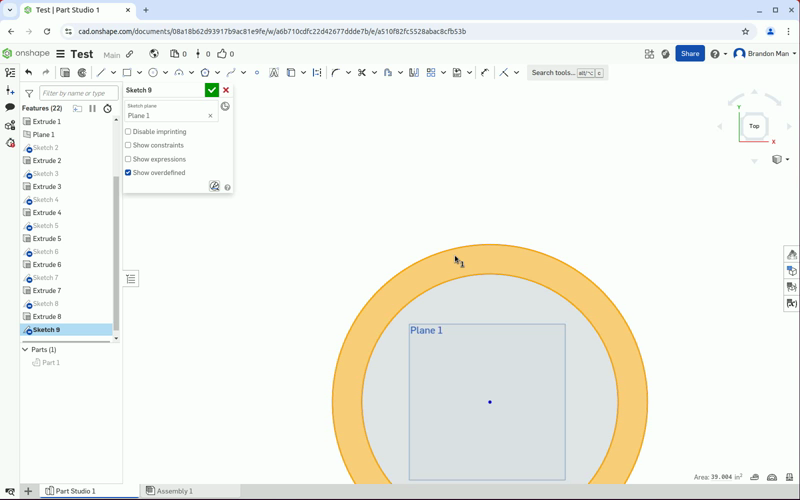
scroll(-6)
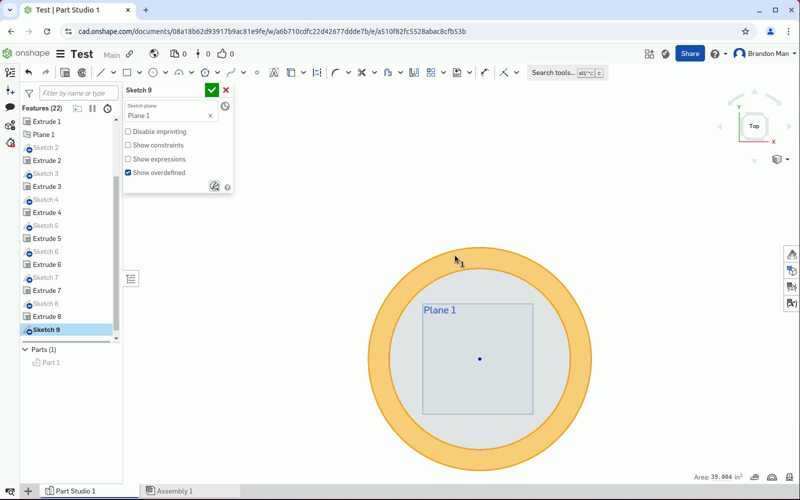
scroll(-6)
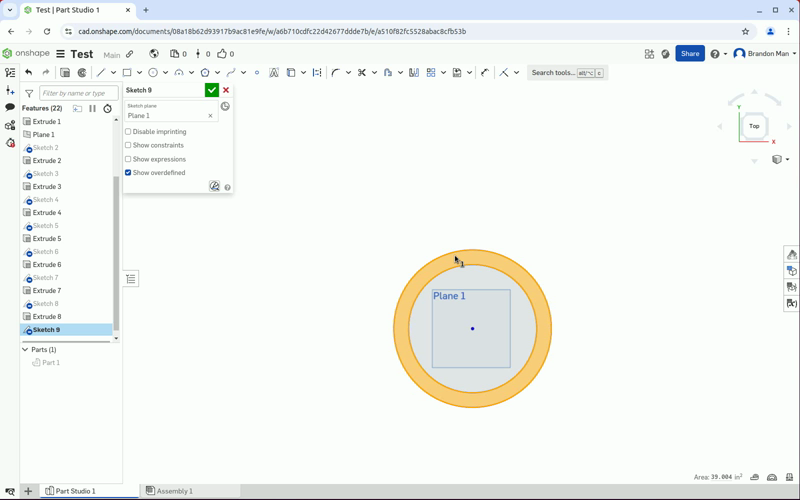
scroll(-6)
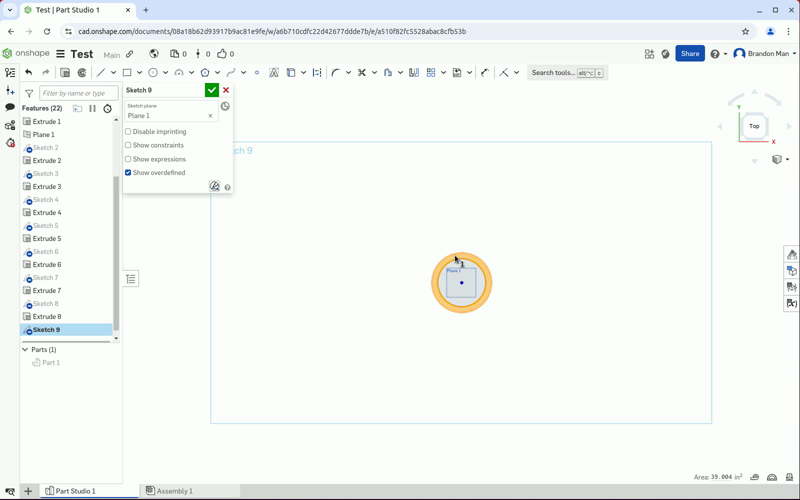
mouse_move(73, 352)
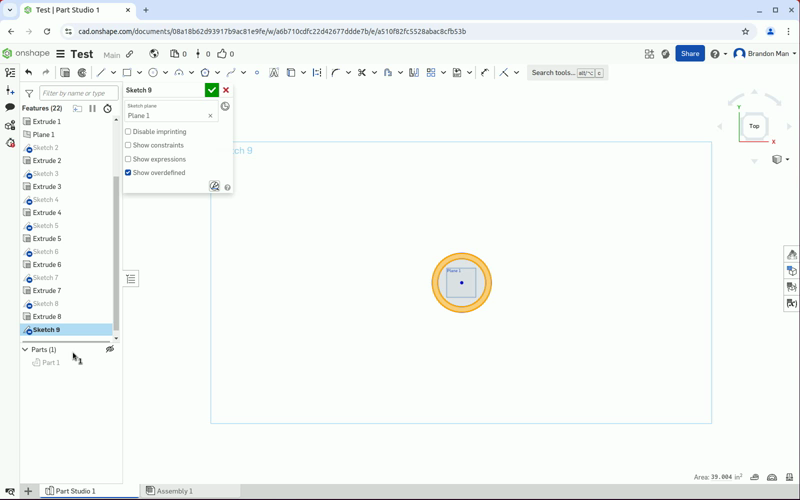
key(shift+y)
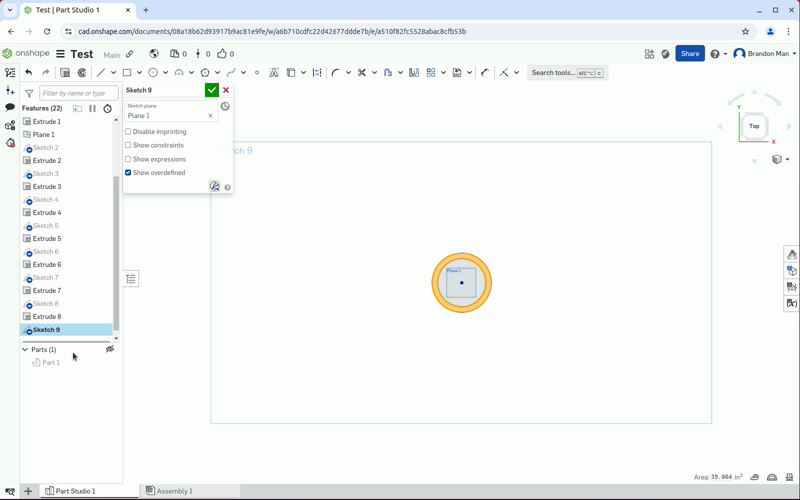
key(shift+e)
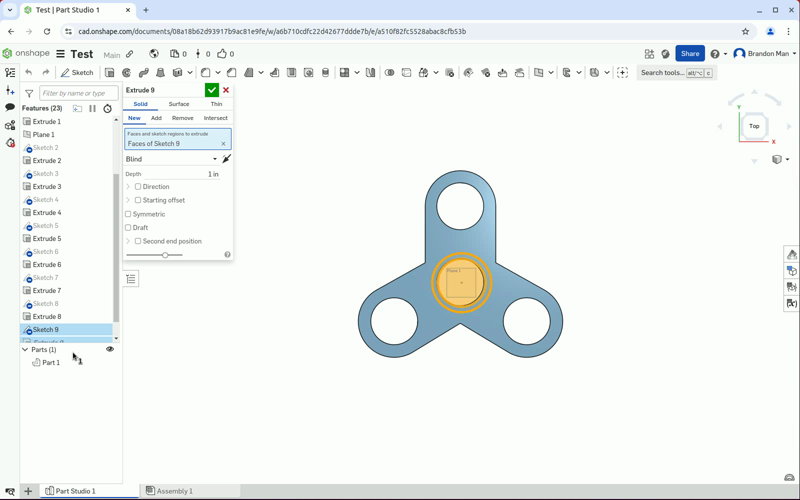
mouse_move(143, 106)
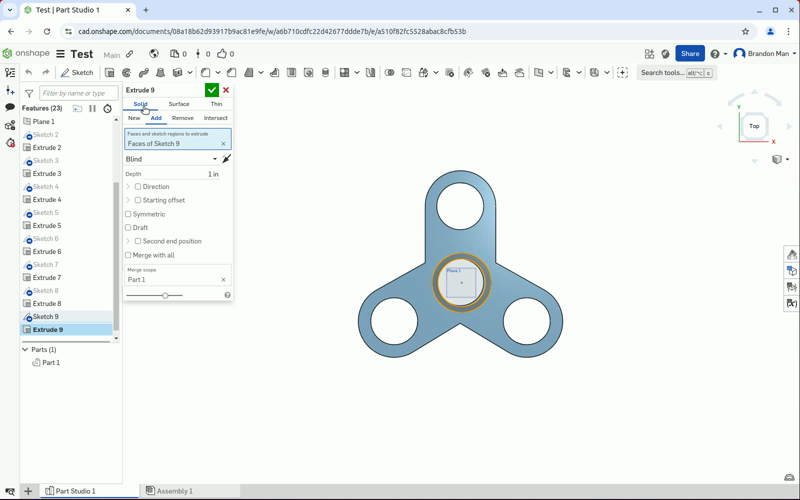
click(143, 106)
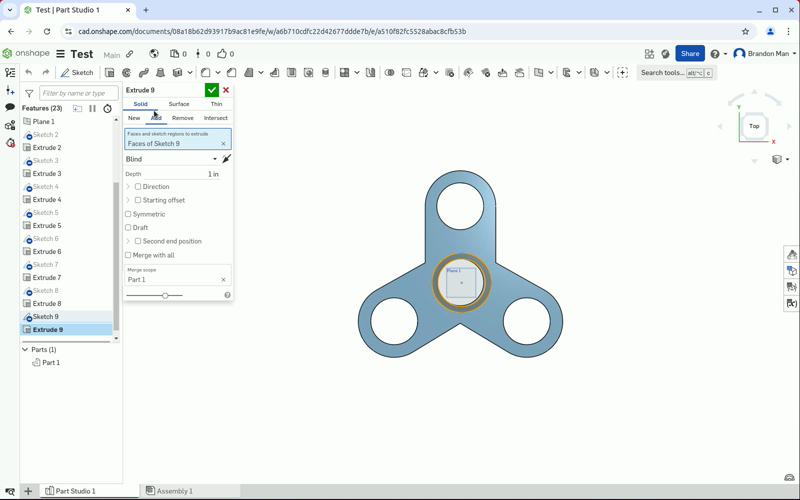
mouse_move(186, 120)
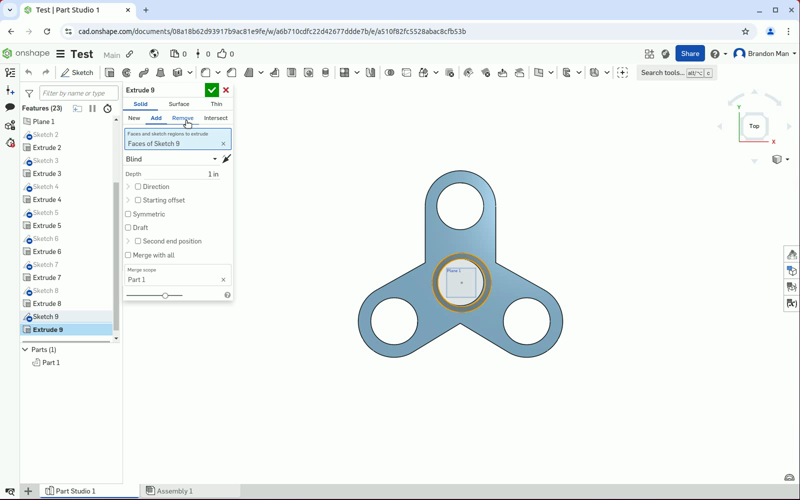
click(186, 120)
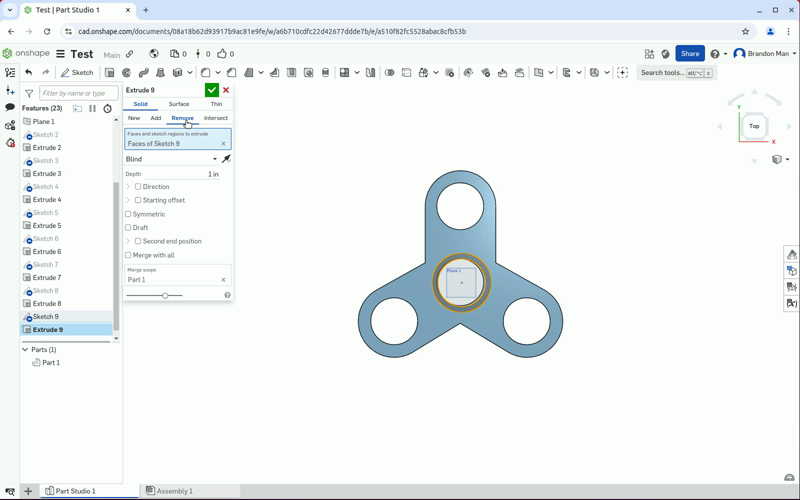
key(tab, 4)
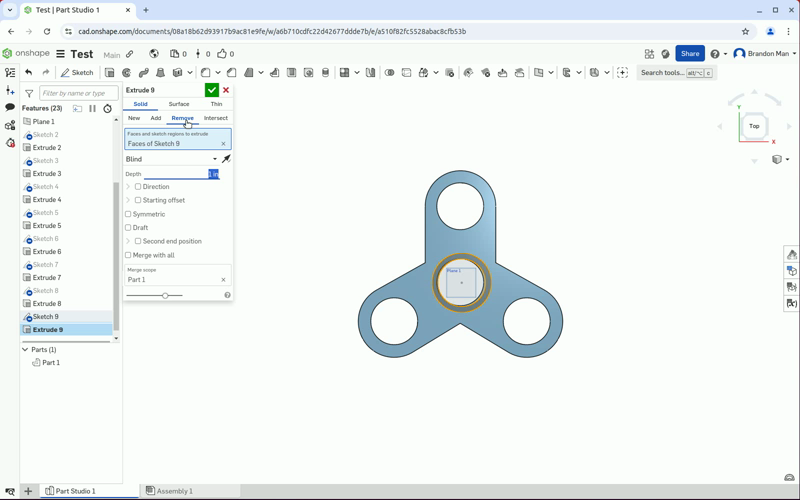
text(3.611)
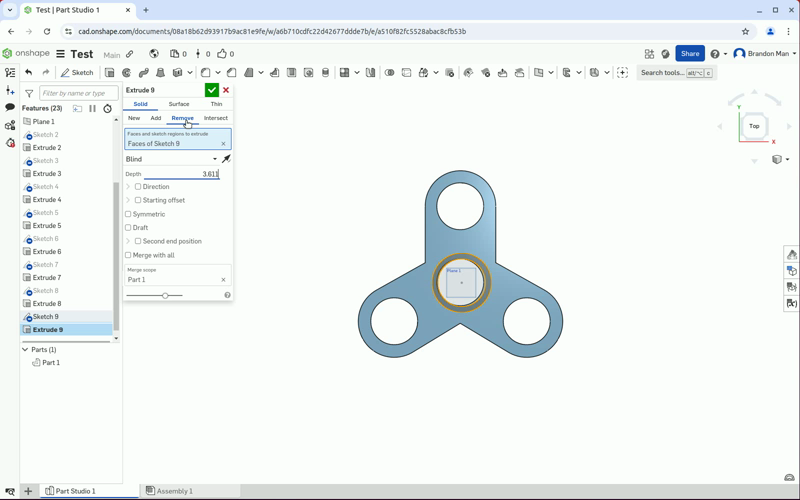
key(tab, 6)
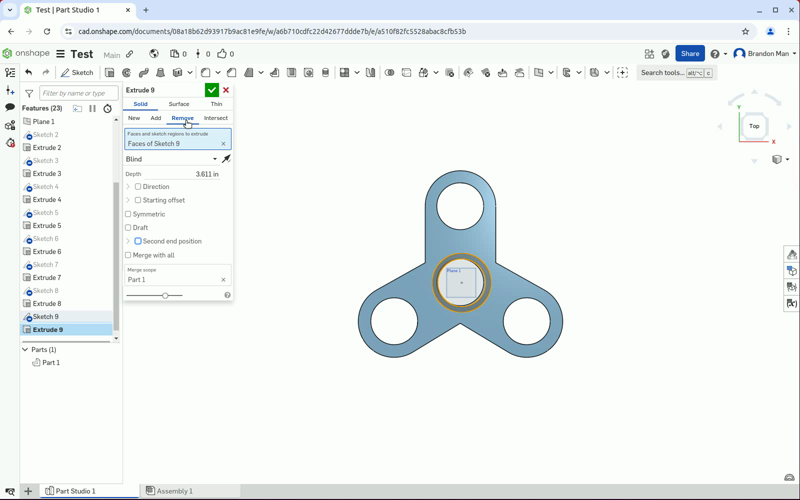
key(space)
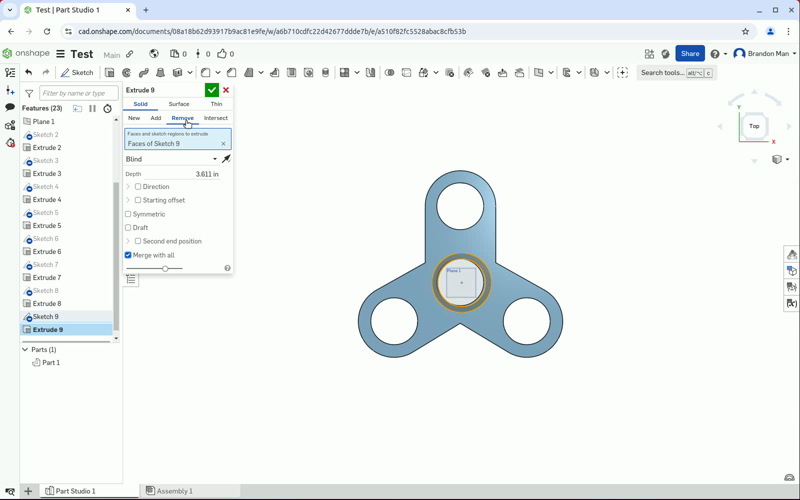
key(enter)
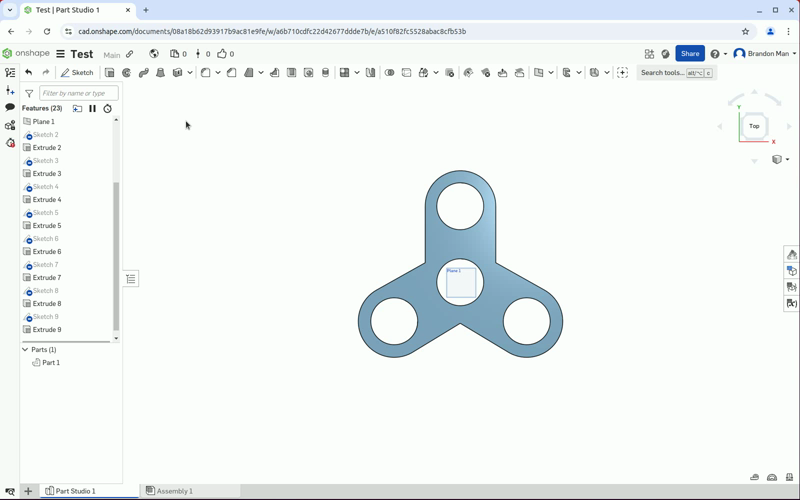
key(shift+h)
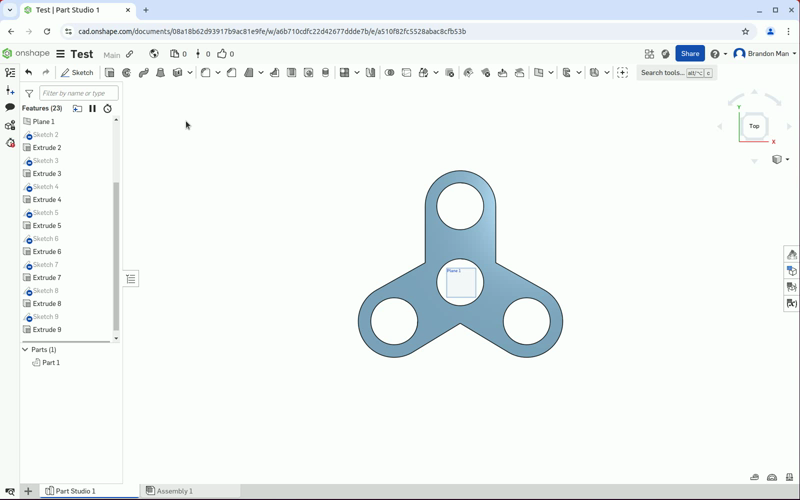
key(shift+h)
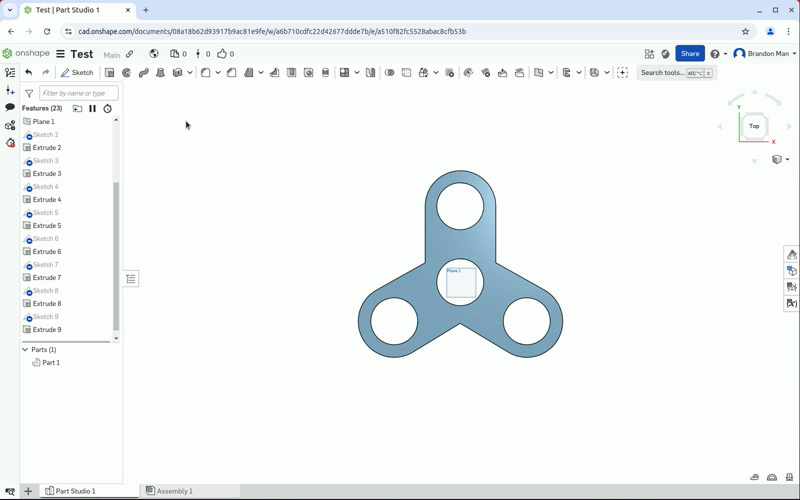
key(shift+7)
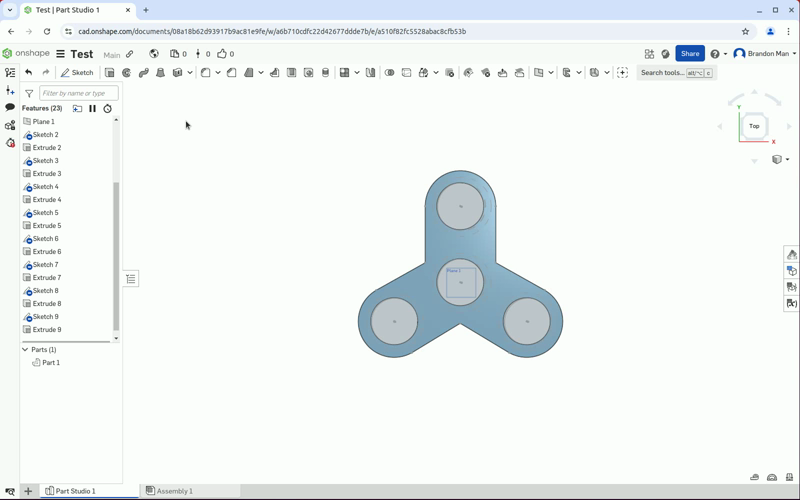
key(up, 3)
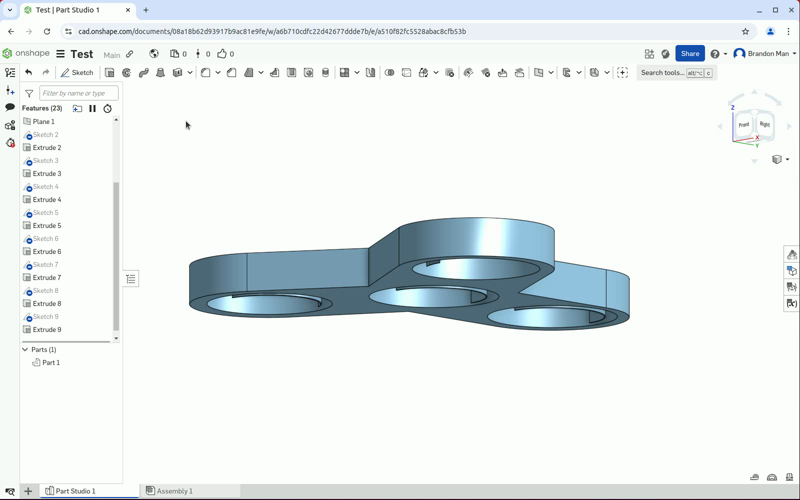
key(left, 3)
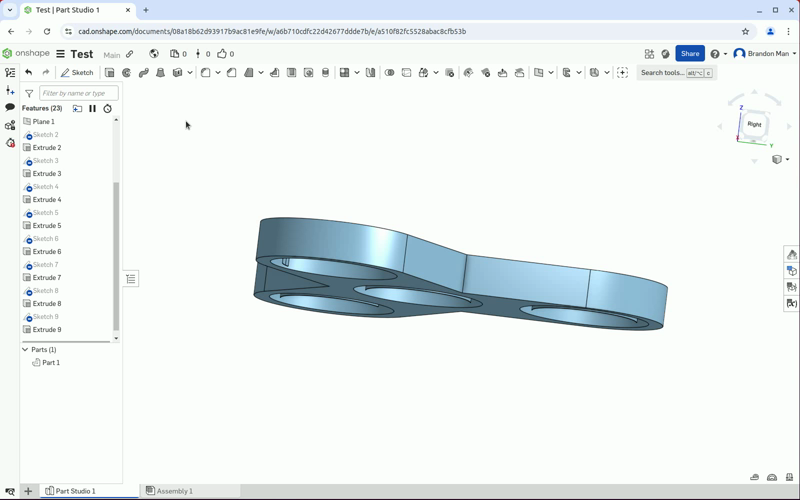
key(right, 3)
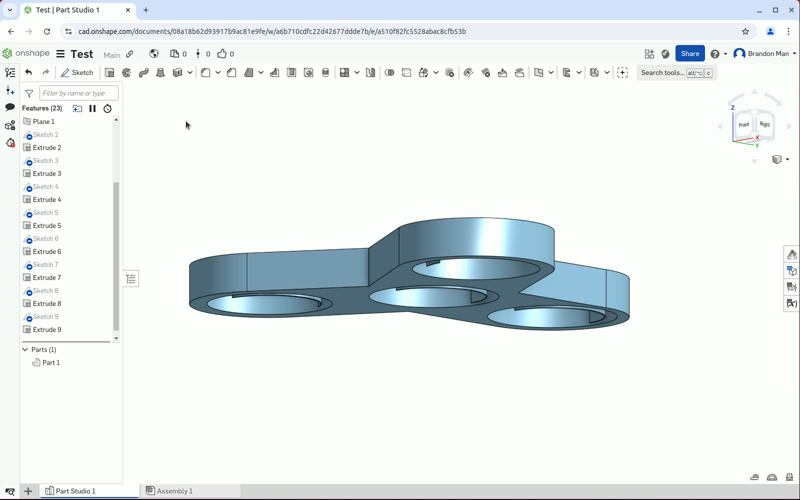
key(down, 3)
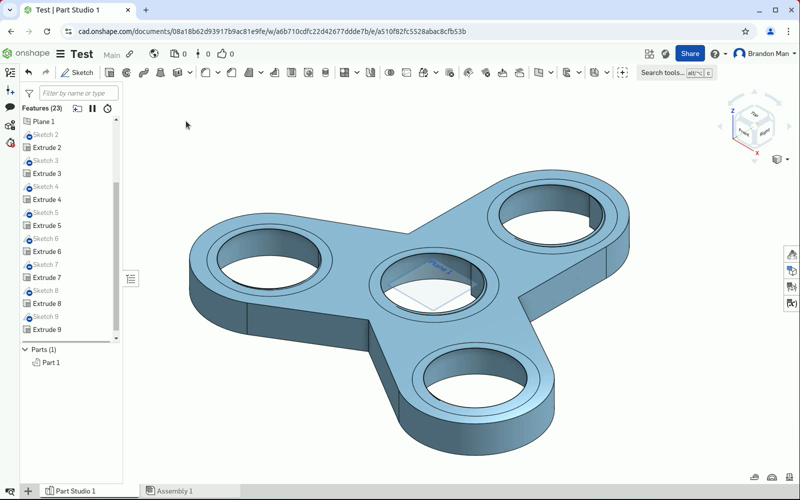
mouse_move(69, 98)
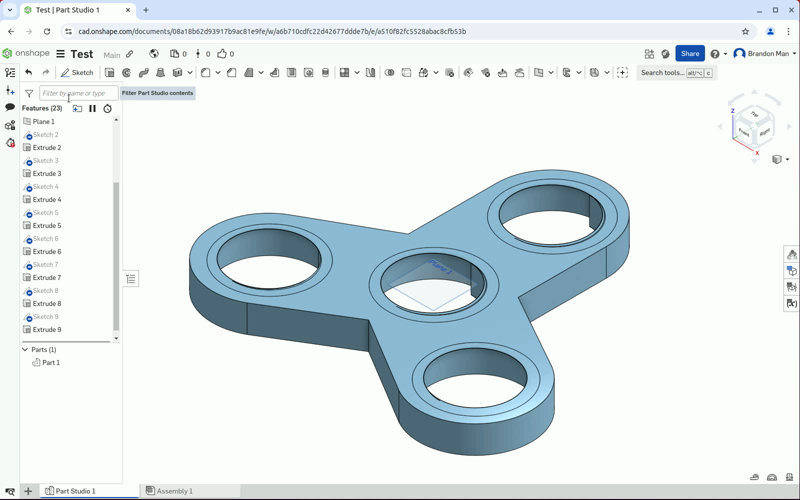
click(69, 98)